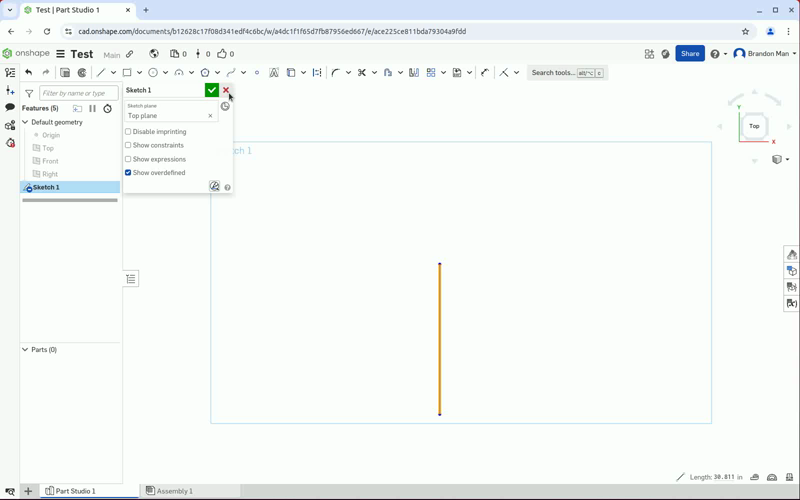
key(shift+h)
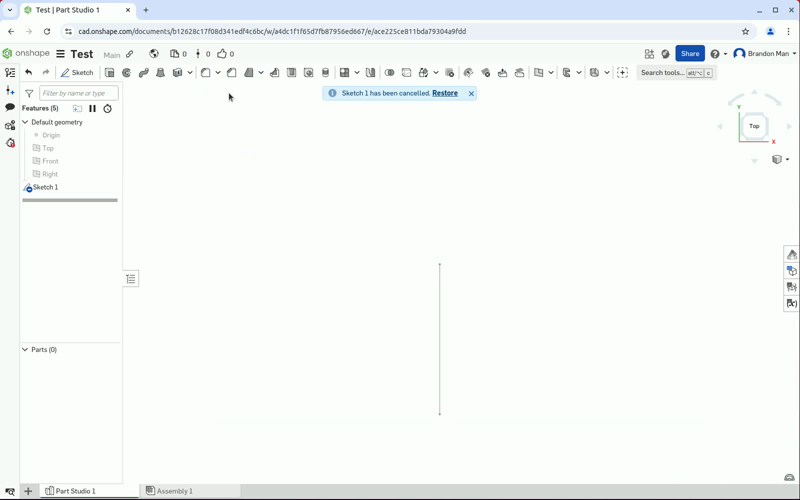
key(shift+s)
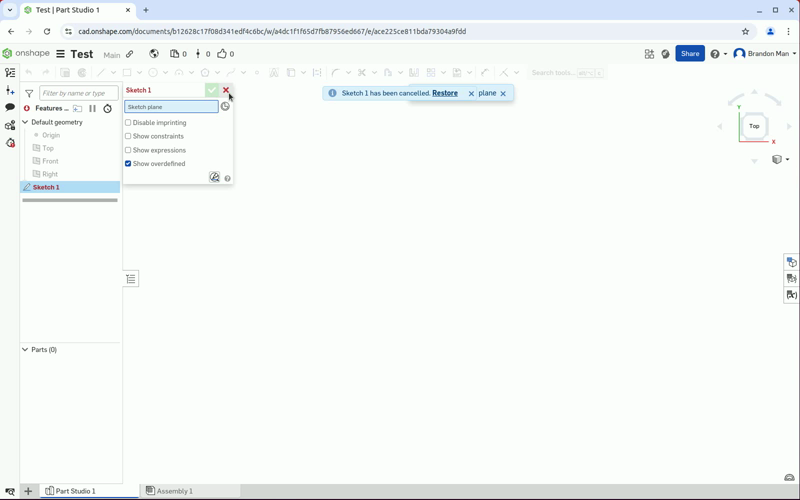
mouse_move(73, 150)
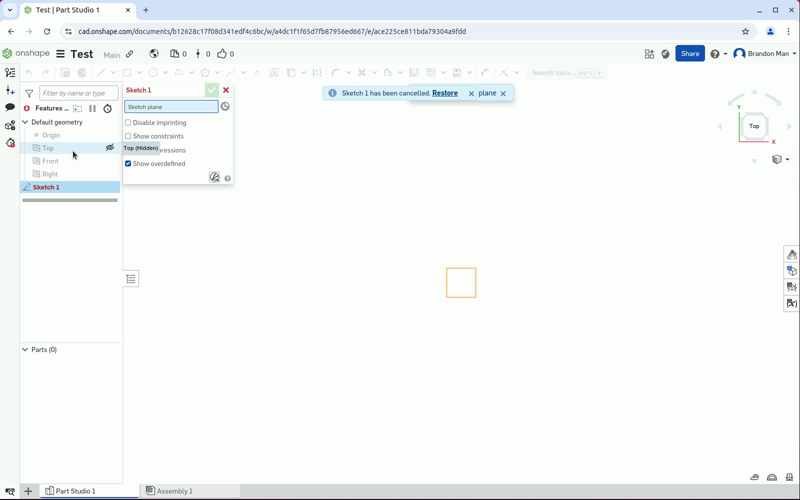
click(73, 150)
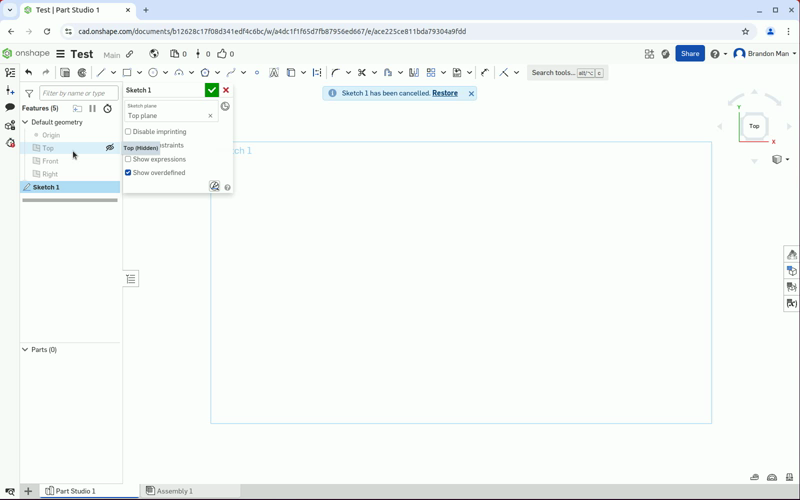
mouse_move(73, 352)
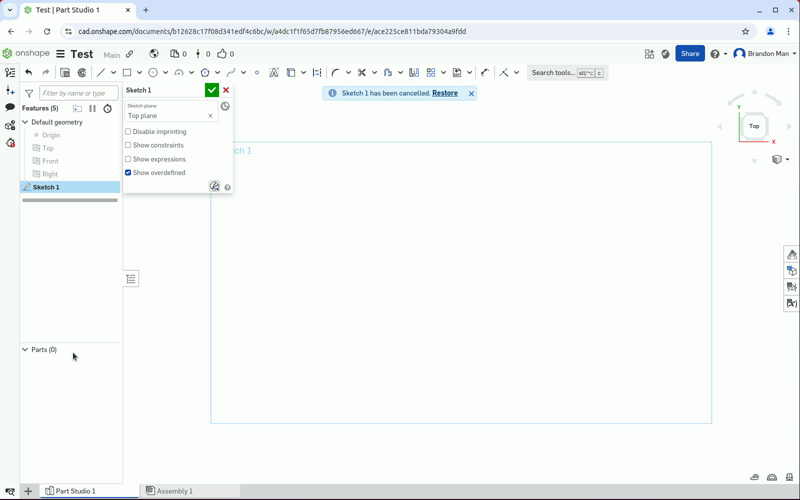
key(y)
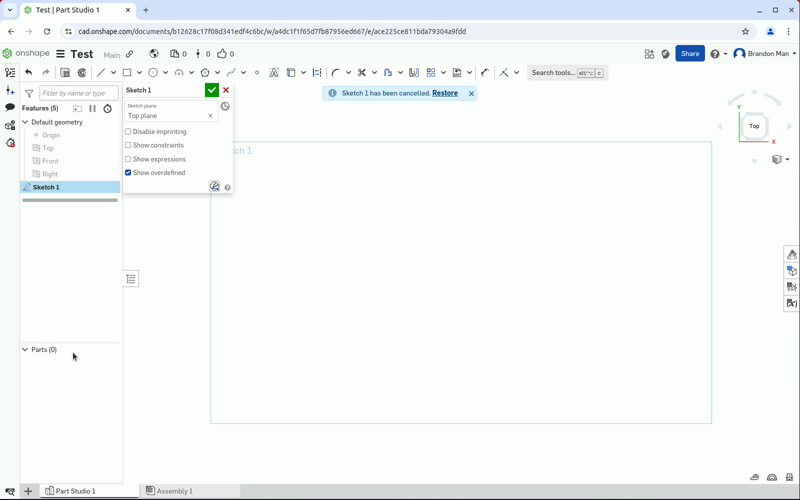
key(l)
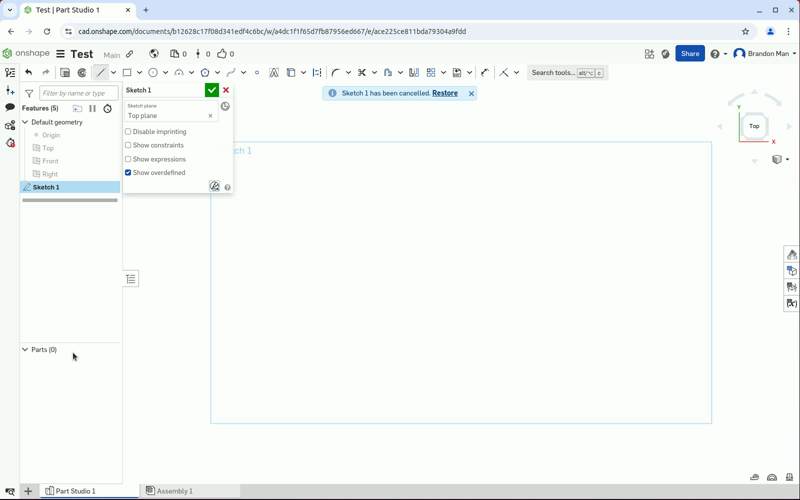
key_down(shift)
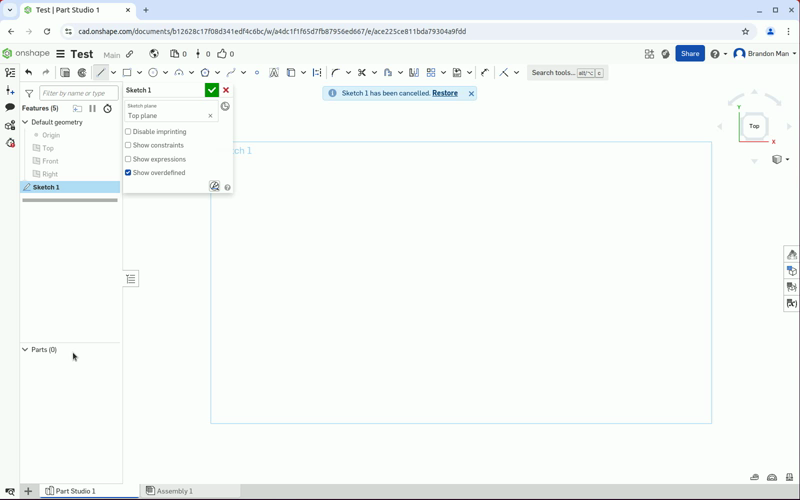
mouse_move(348, 287)
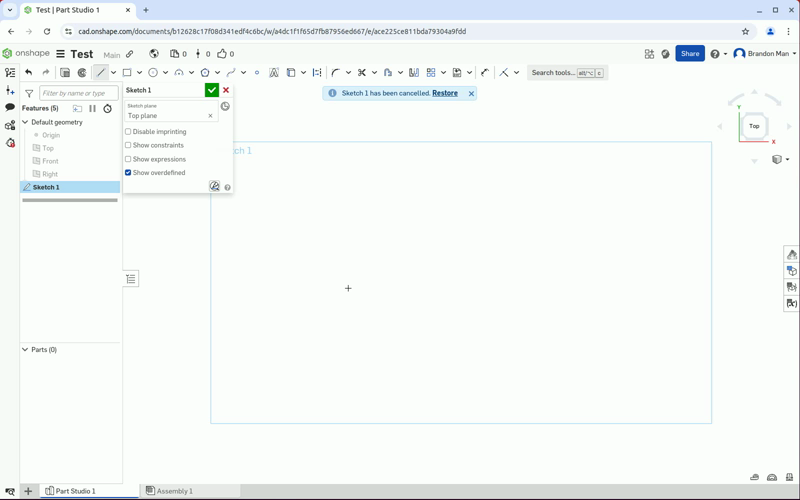
click(348, 287)
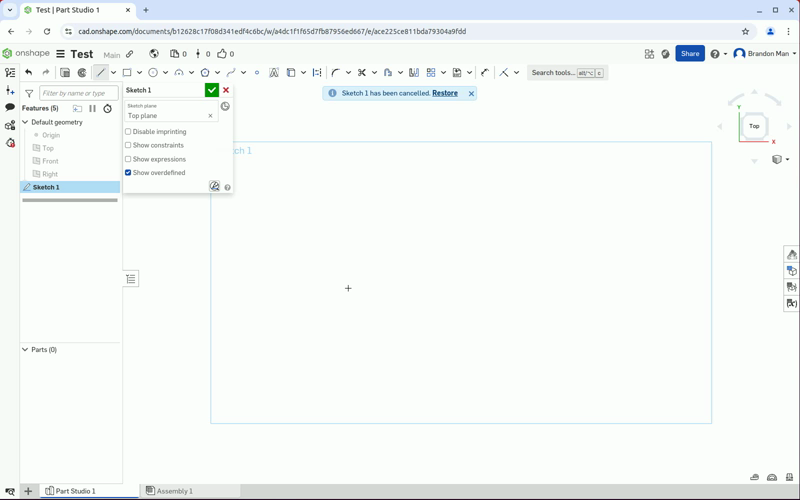
key_up(shift)
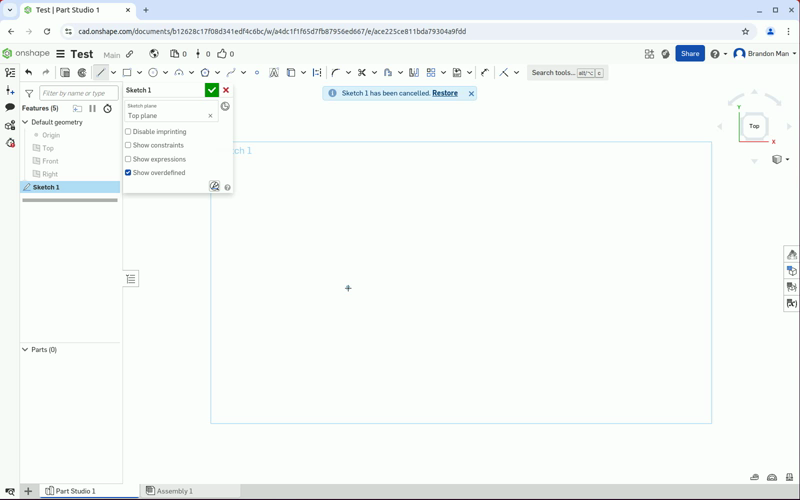
key_down(shift)
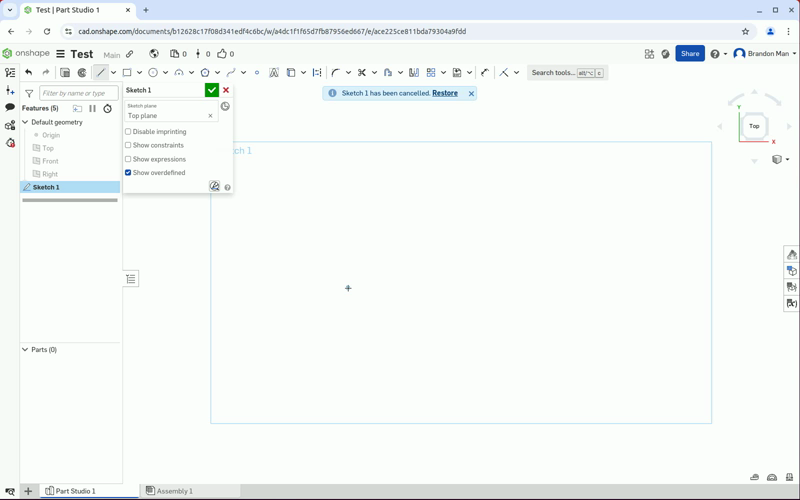
mouse_move(463, 287)
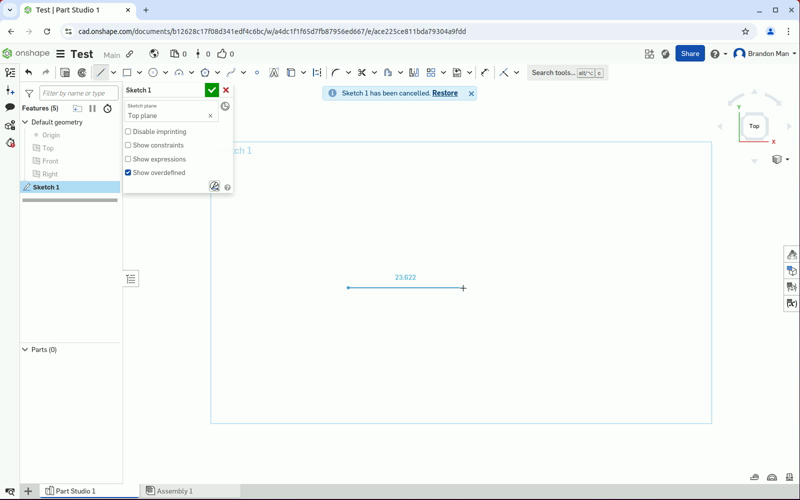
click(463, 287)
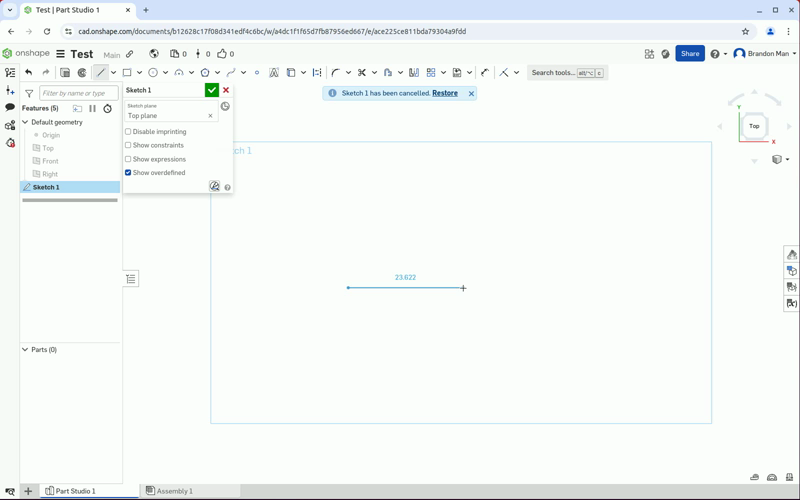
key_up(shift)
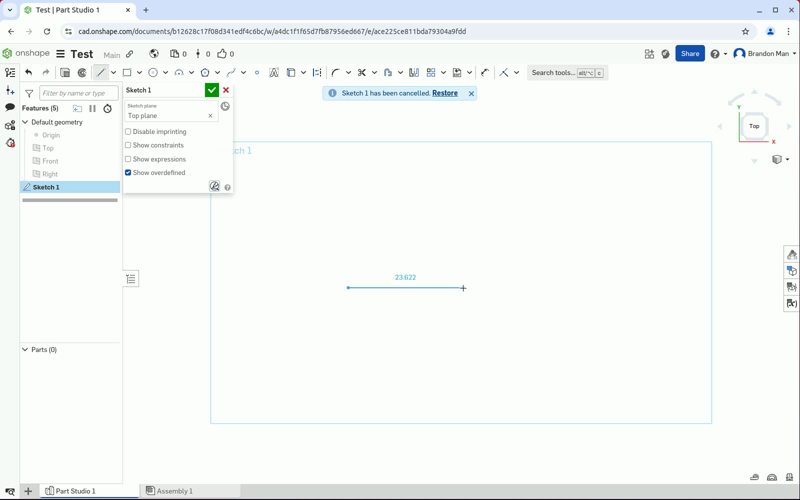
key_down(shift)
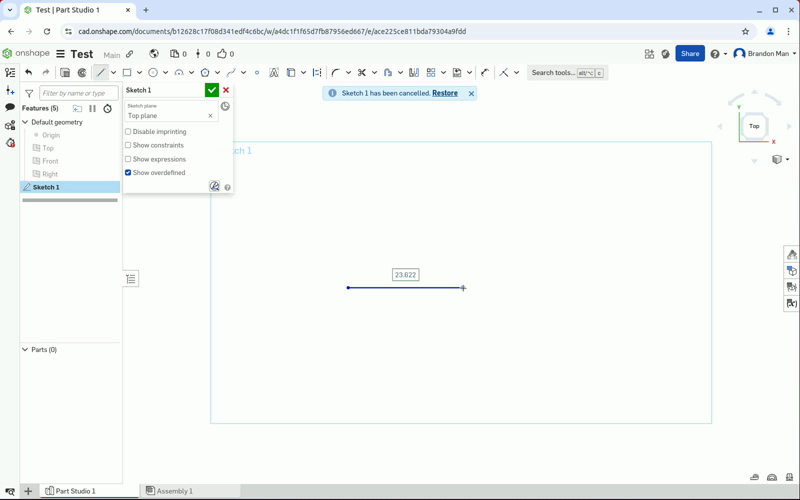
mouse_move(493, 287)
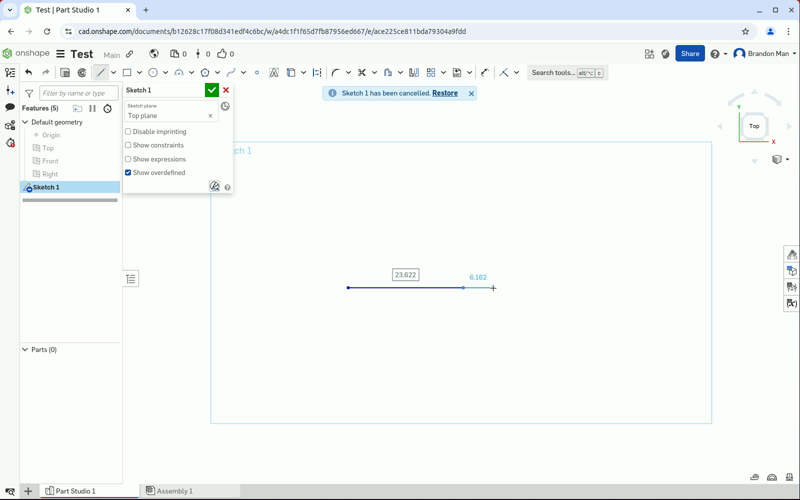
mouse_move(463, 283)
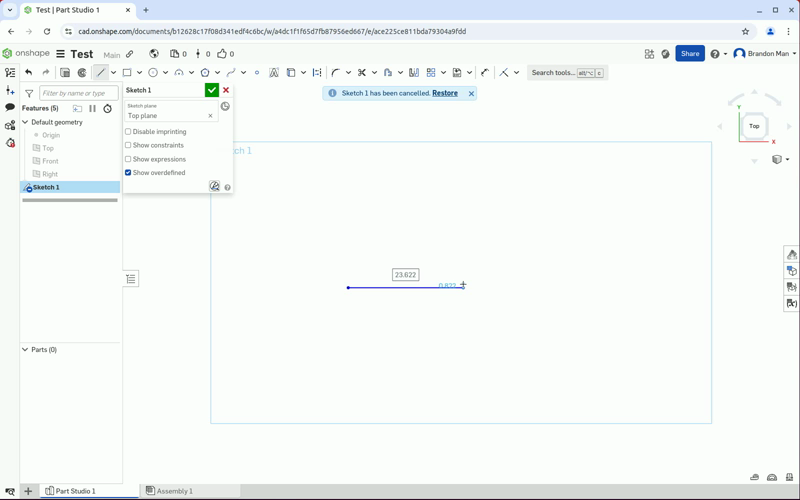
scroll(6)
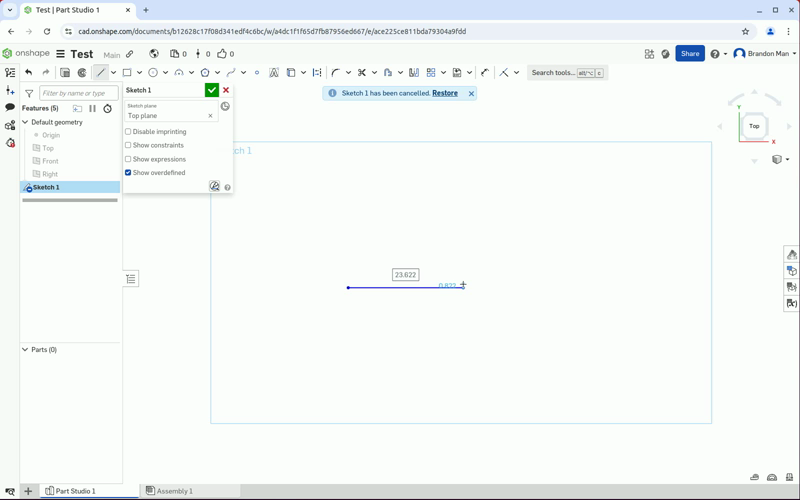
scroll(6)
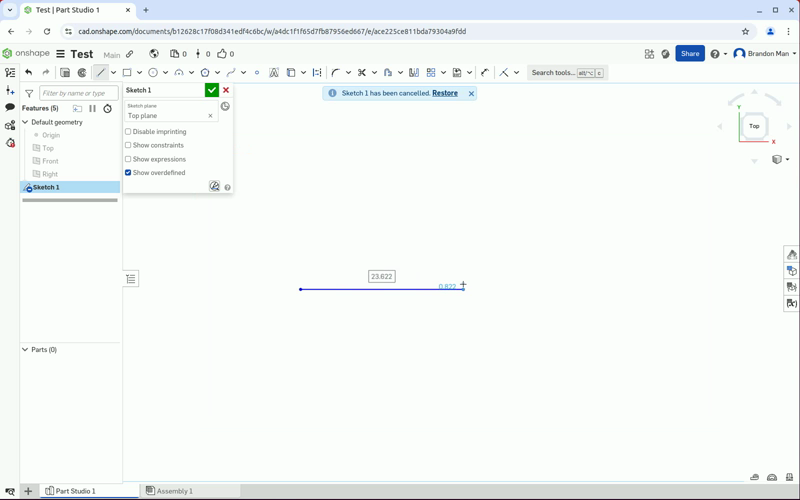
scroll(6)
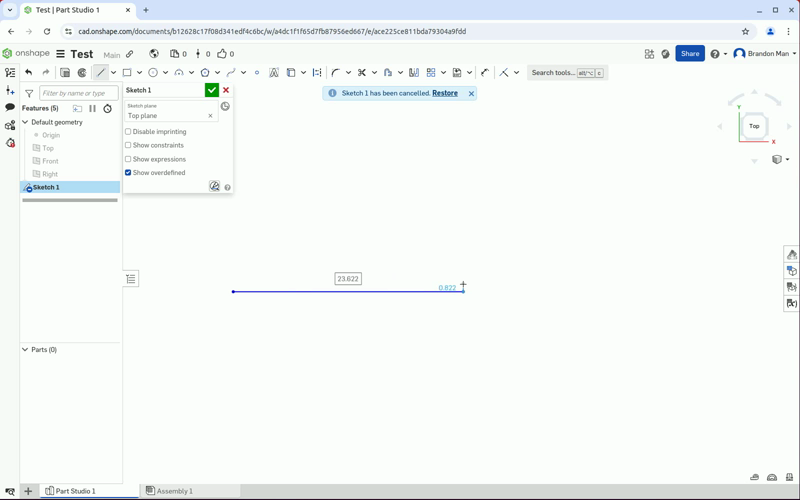
scroll(6)
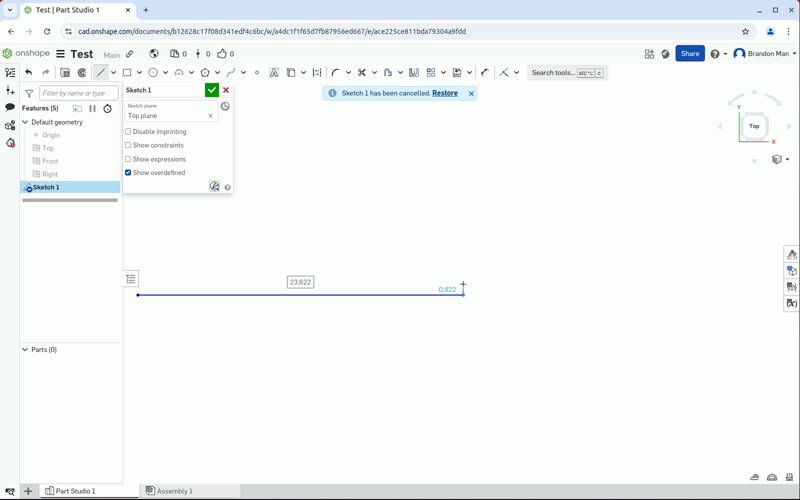
scroll(6)
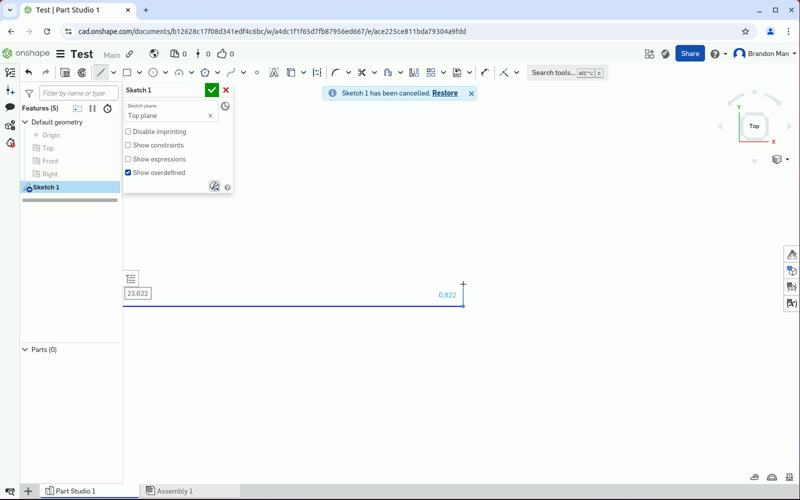
scroll(6)
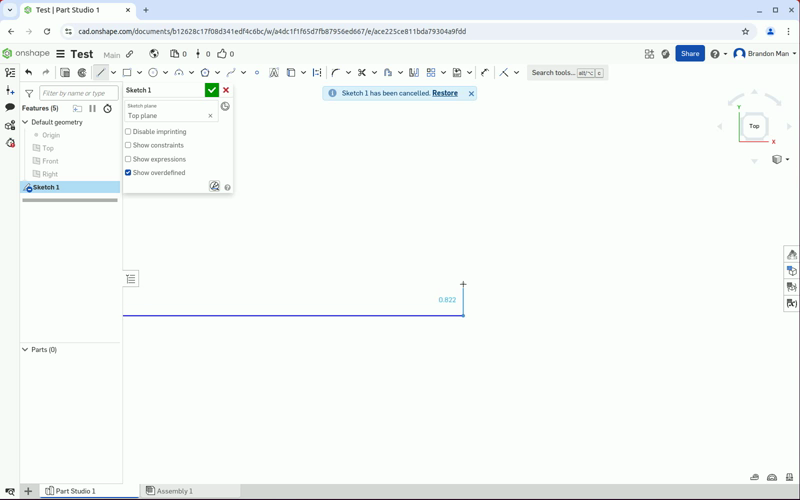
scroll(6)
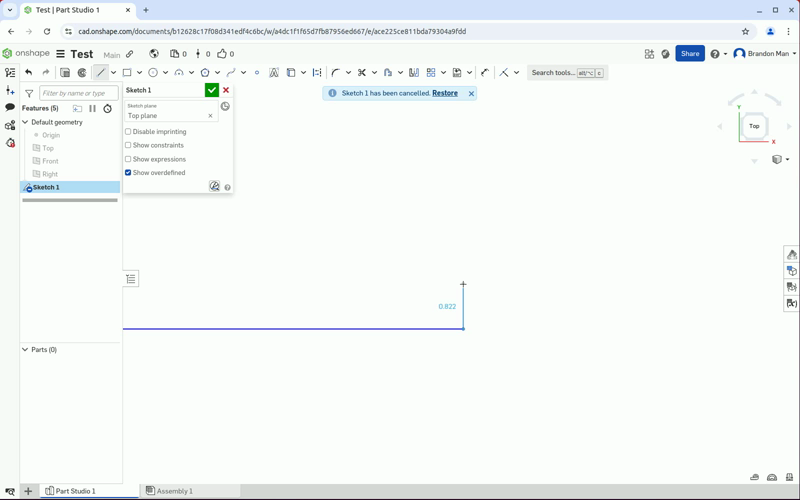
click(463, 283)
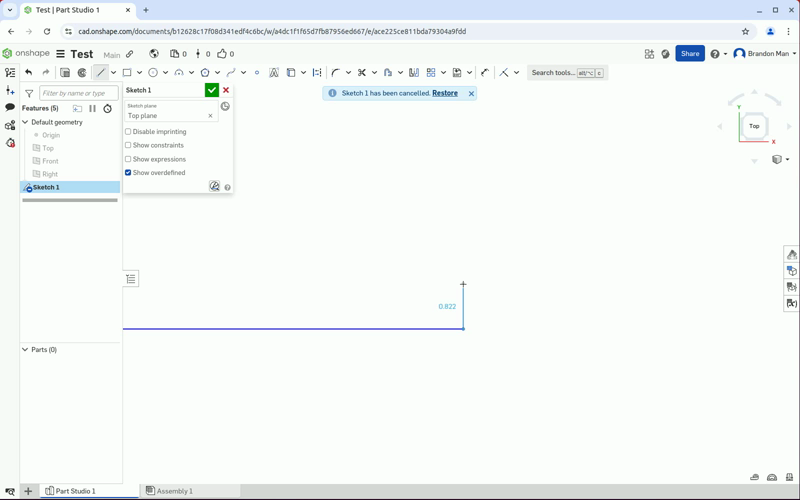
scroll(-6)
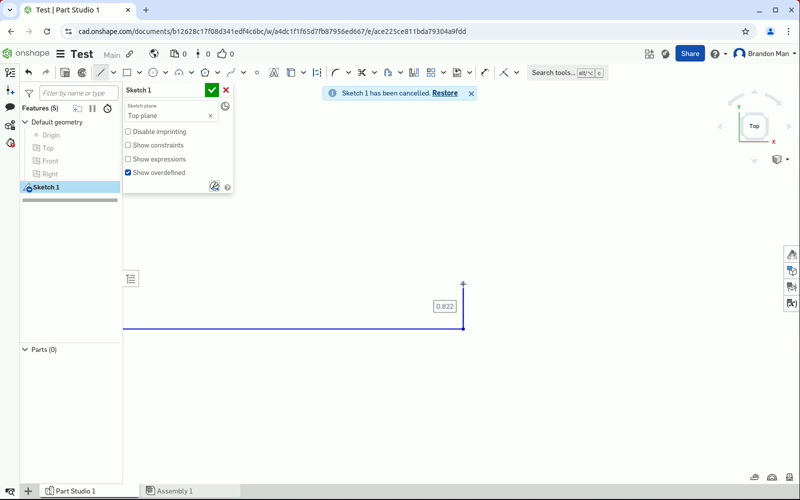
scroll(-6)
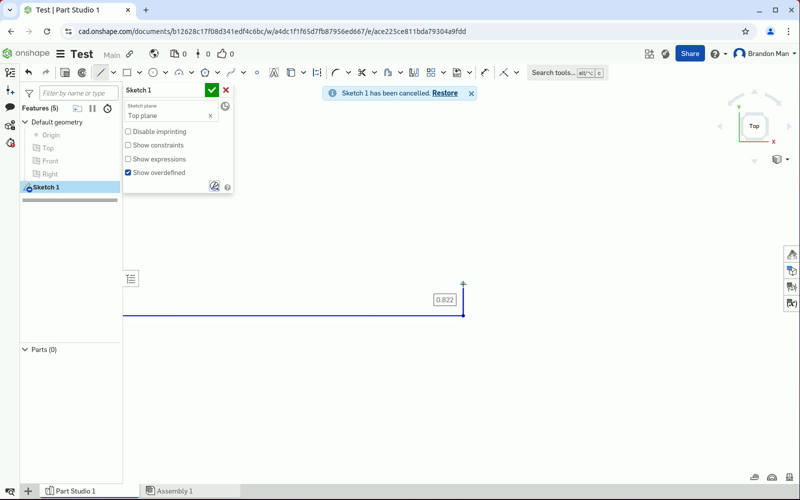
scroll(-6)
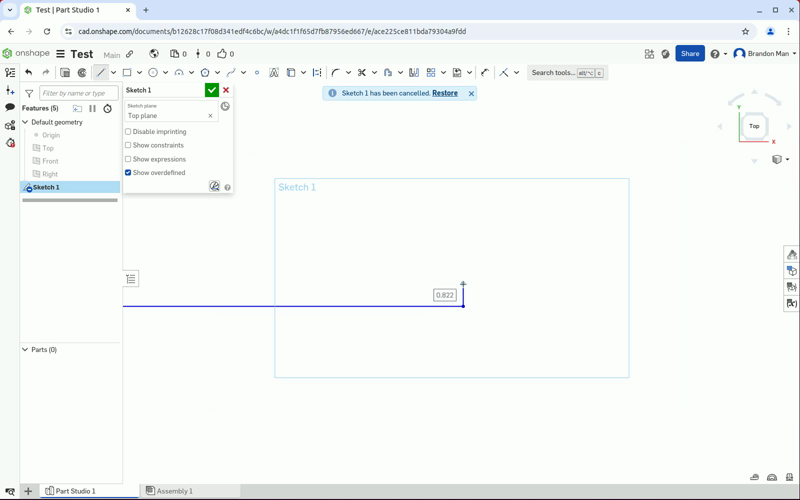
scroll(-6)
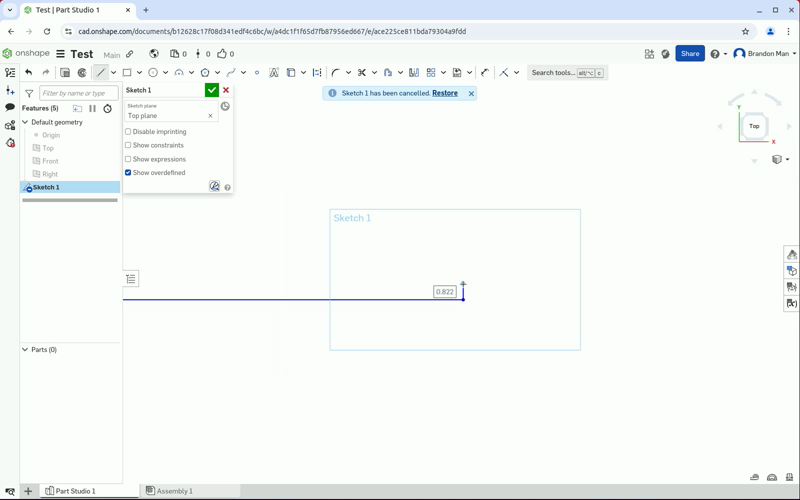
scroll(-6)
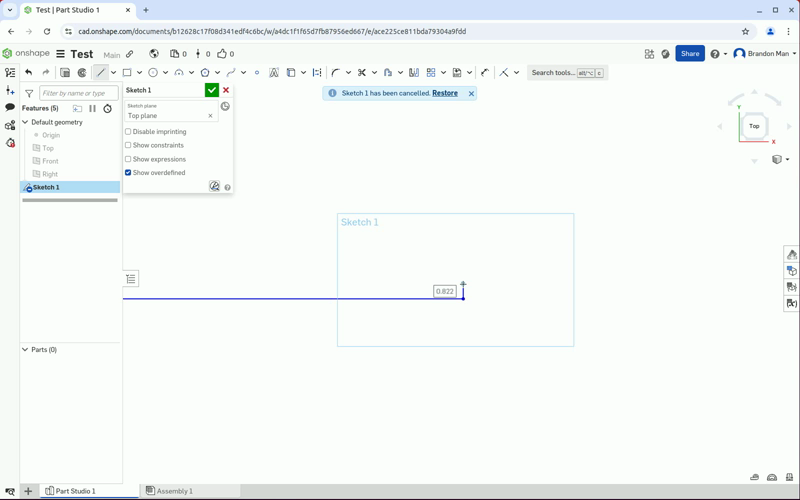
scroll(-6)
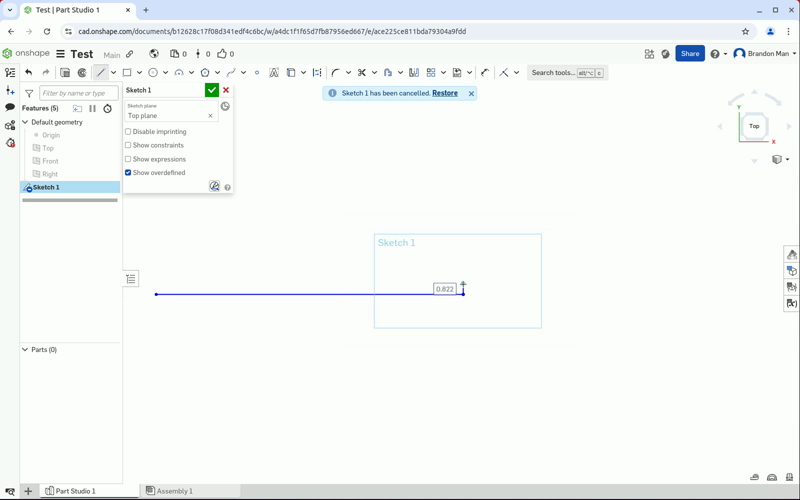
scroll(-6)
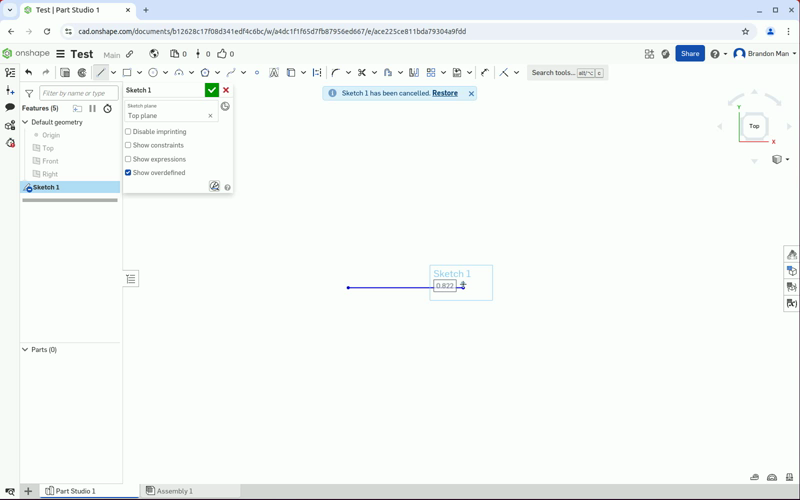
key_up(shift)
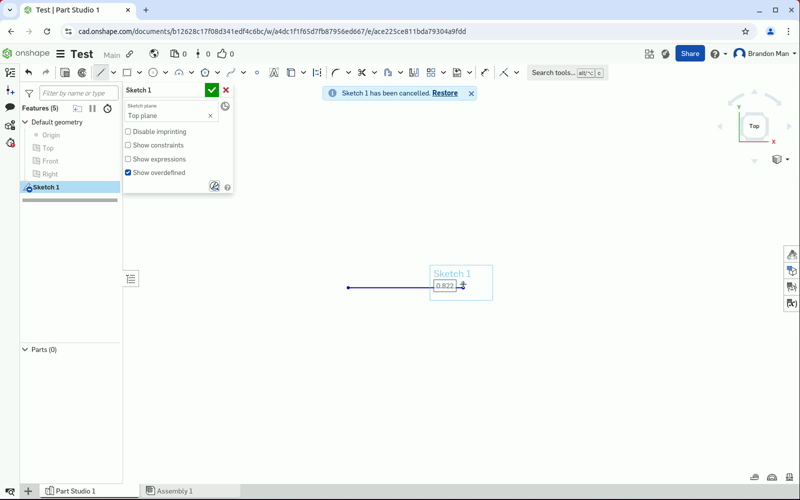
key_down(shift)
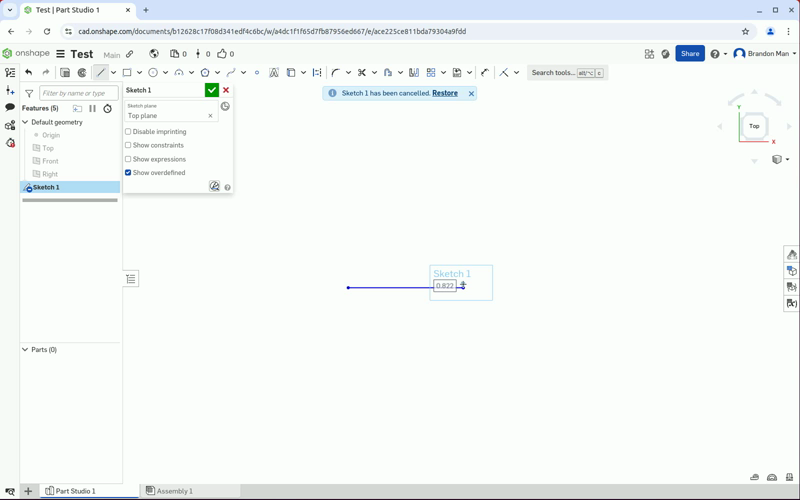
mouse_move(493, 283)
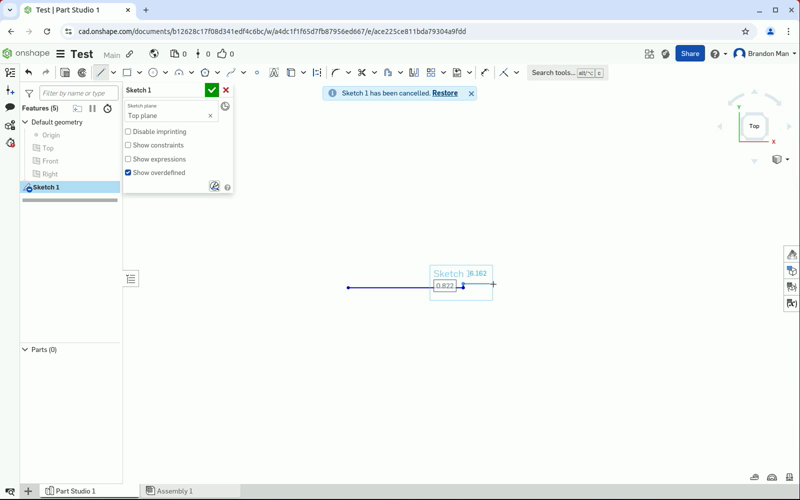
mouse_move(460, 283)
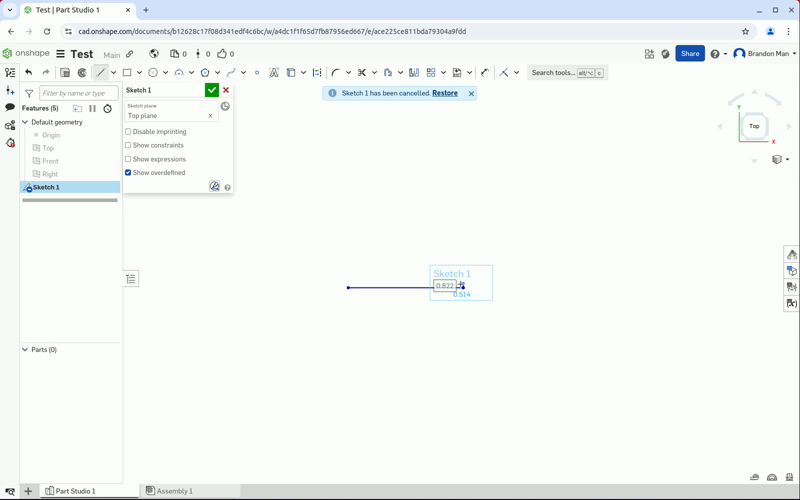
scroll(6)
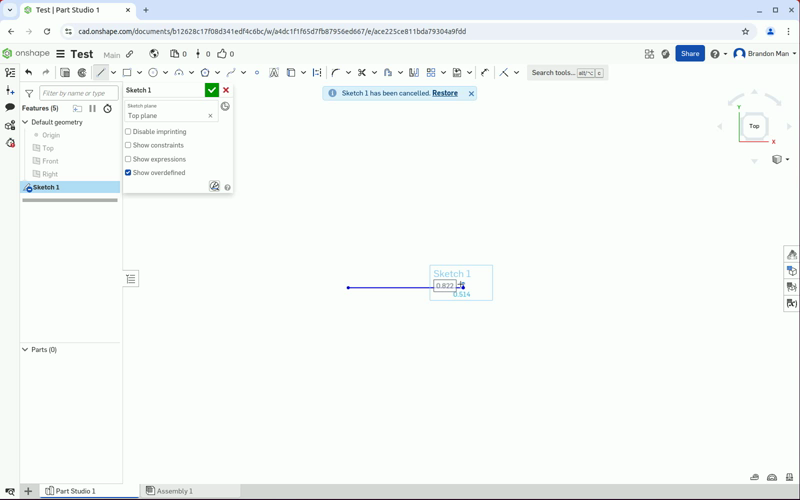
scroll(6)
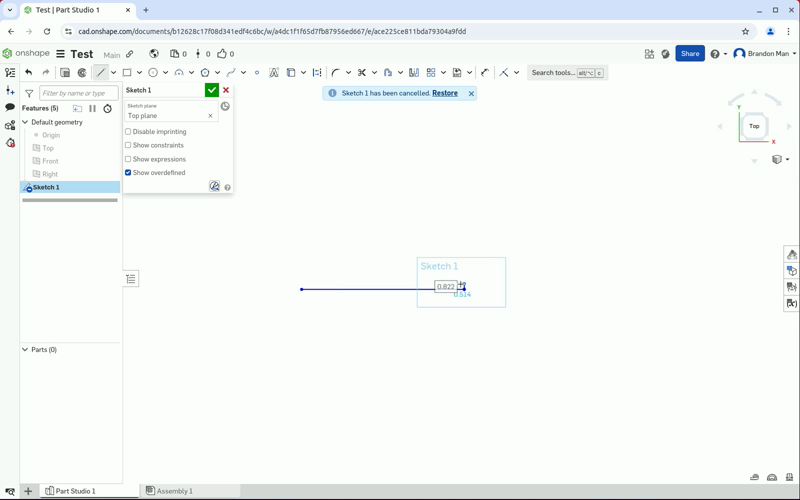
scroll(6)
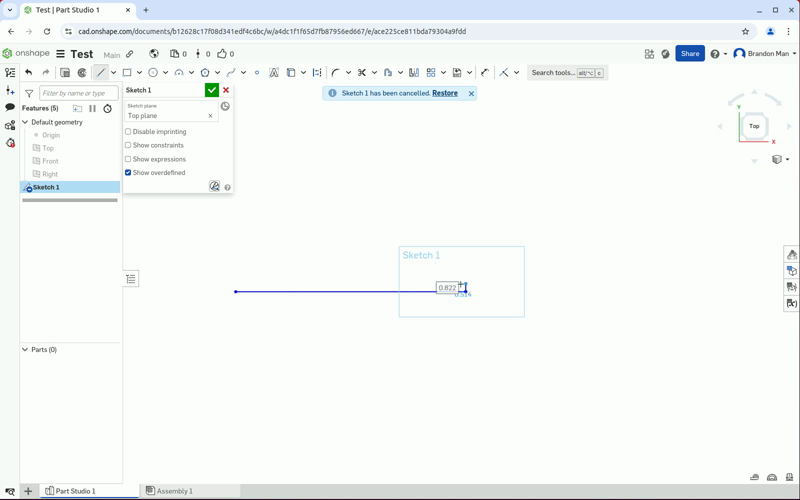
scroll(6)
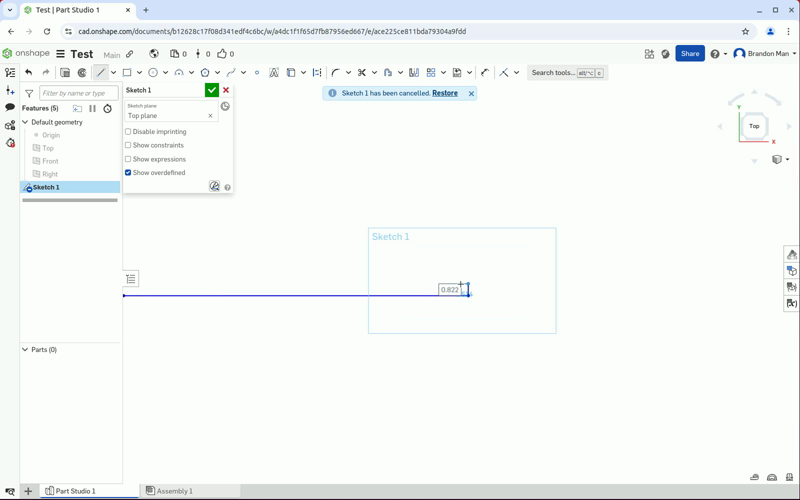
scroll(6)
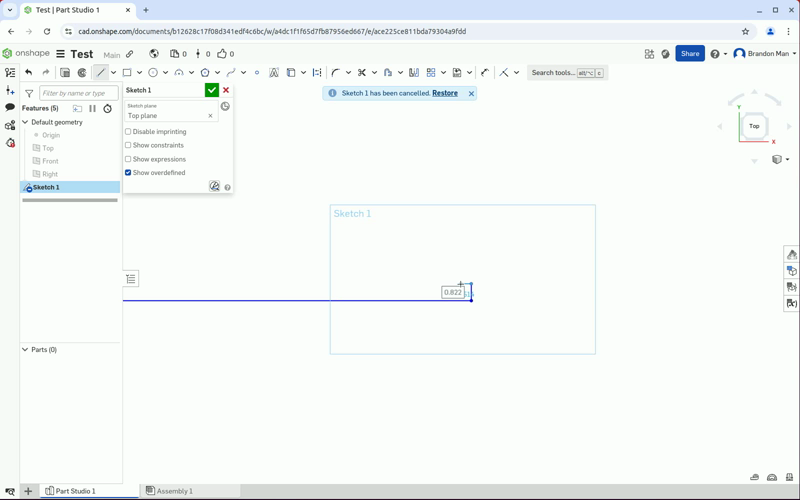
scroll(6)
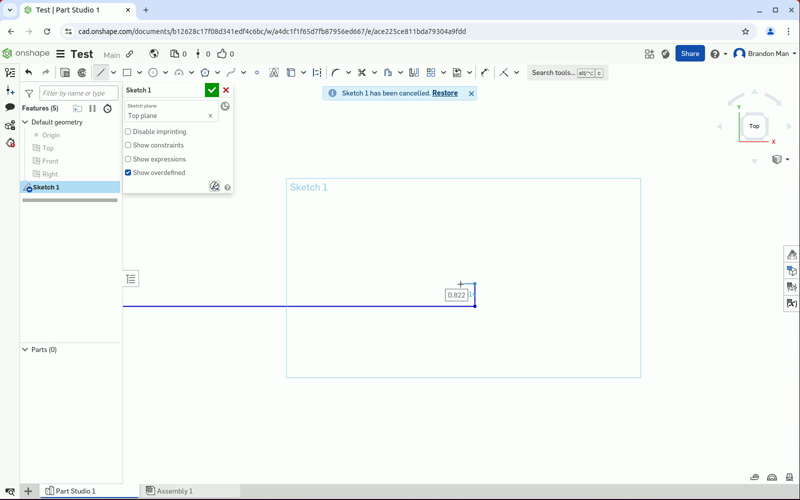
scroll(6)
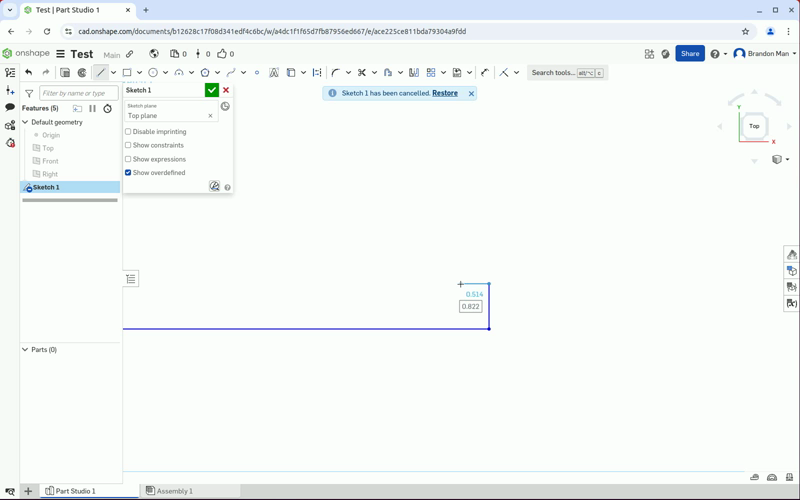
click(460, 283)
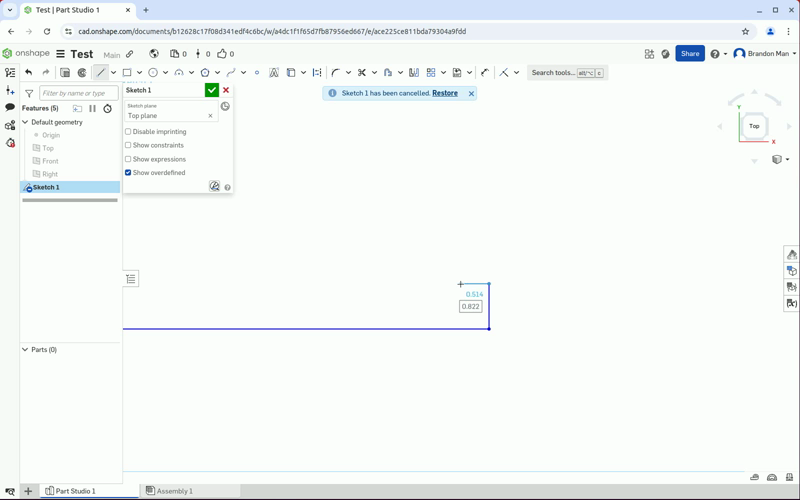
scroll(-6)
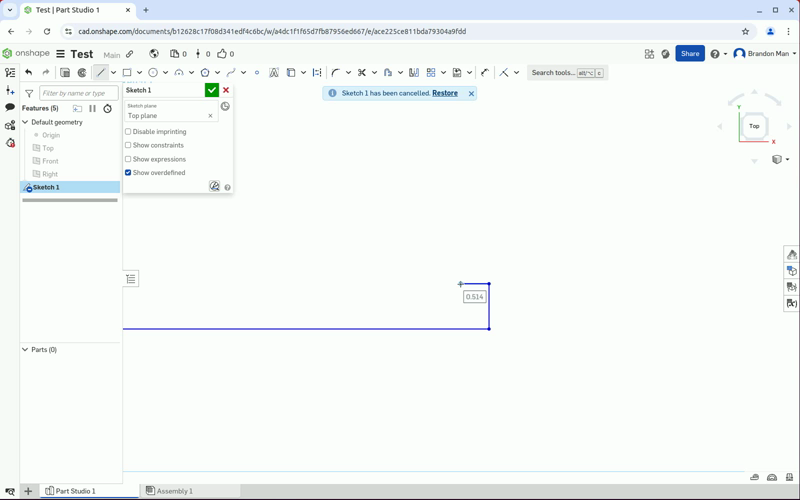
scroll(-6)
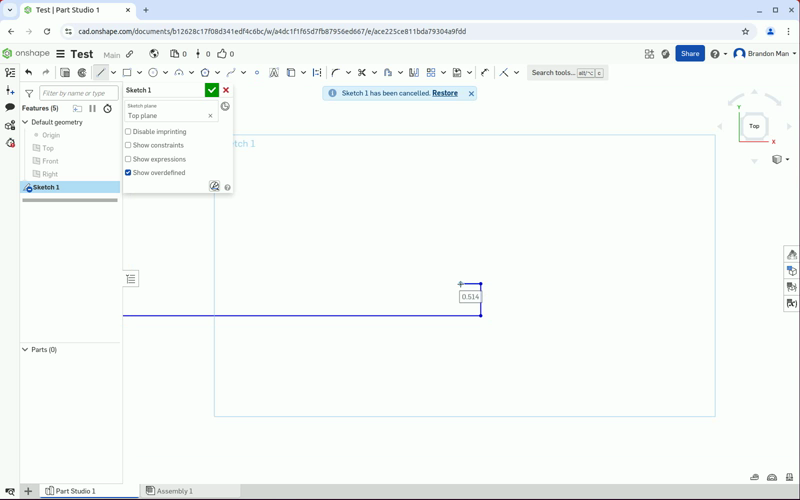
scroll(-6)
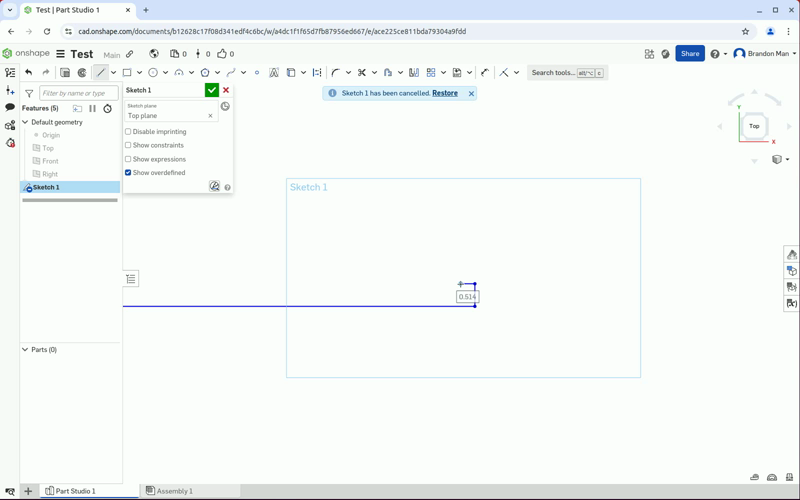
scroll(-6)
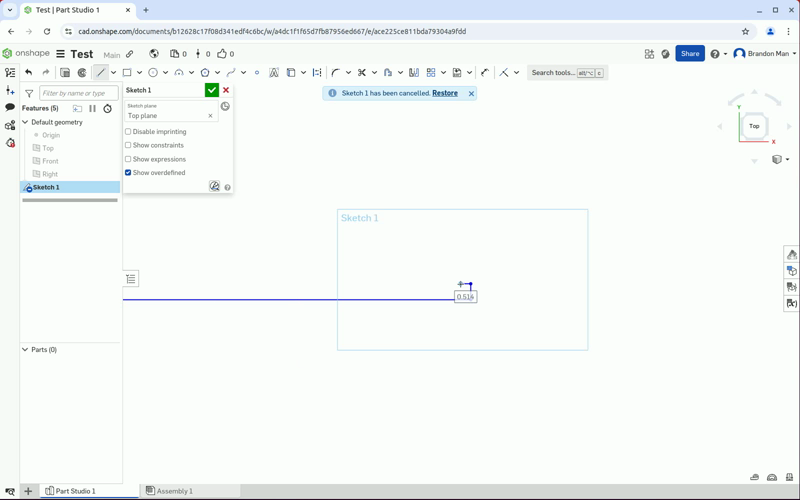
scroll(-6)
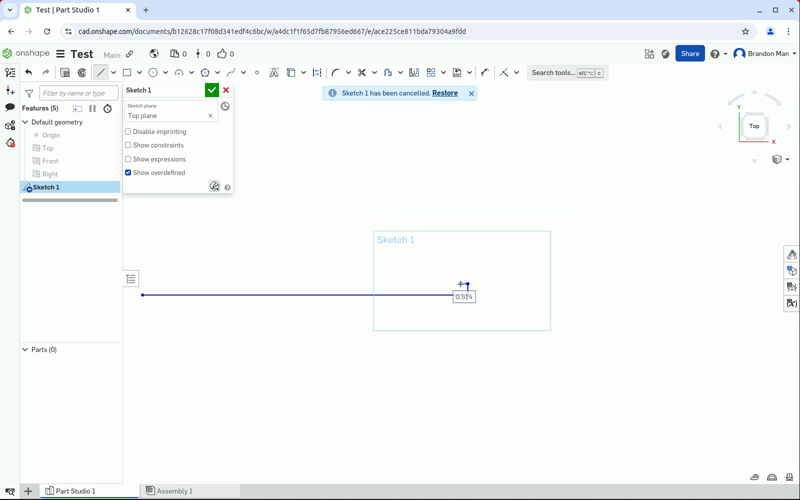
scroll(-6)
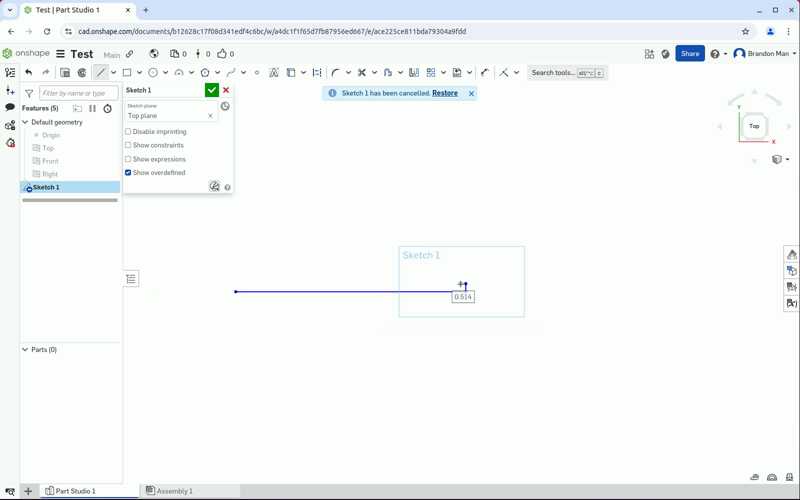
scroll(-6)
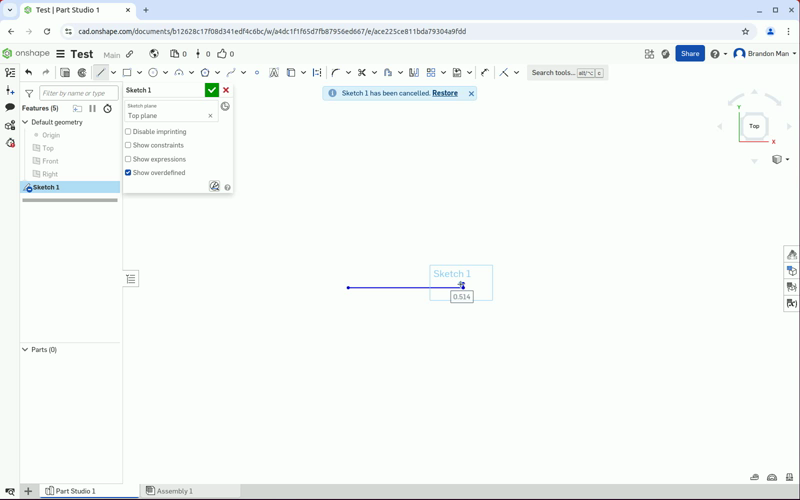
key_up(shift)
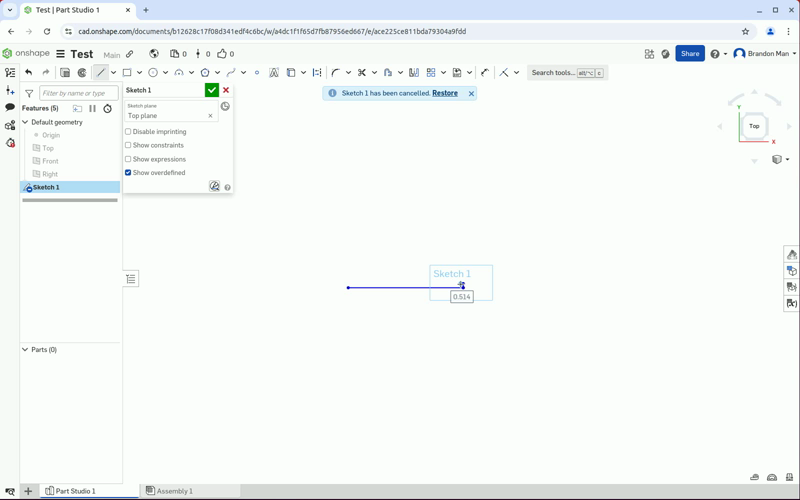
key_down(shift)
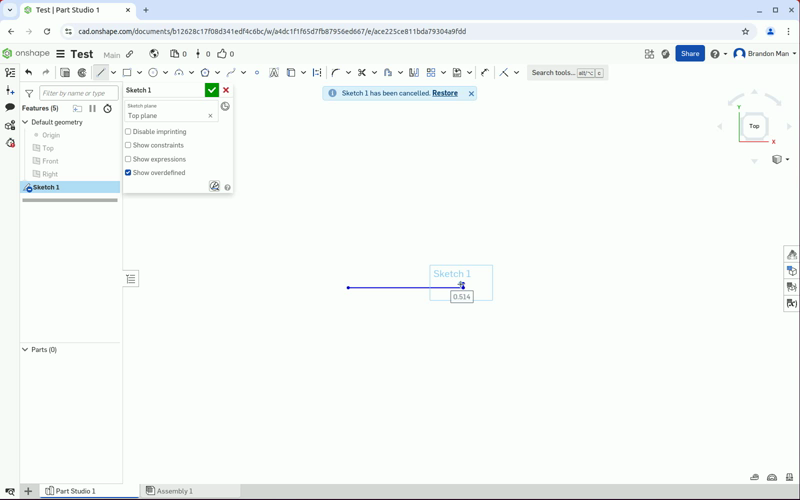
mouse_move(460, 196)
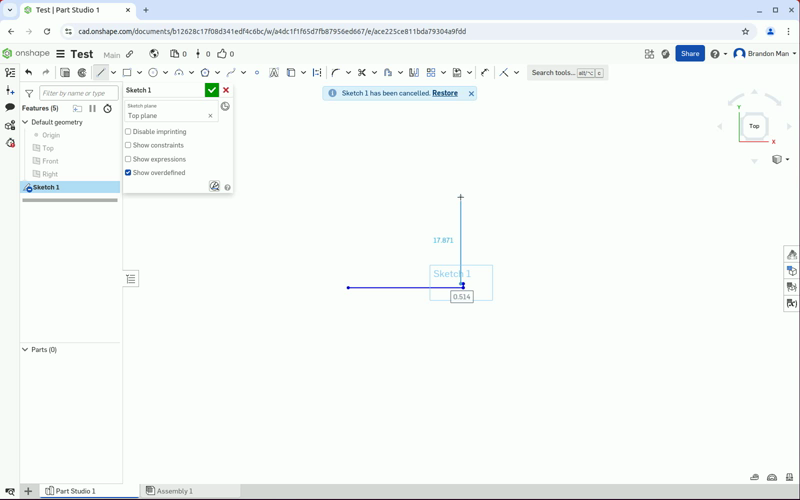
click(460, 196)
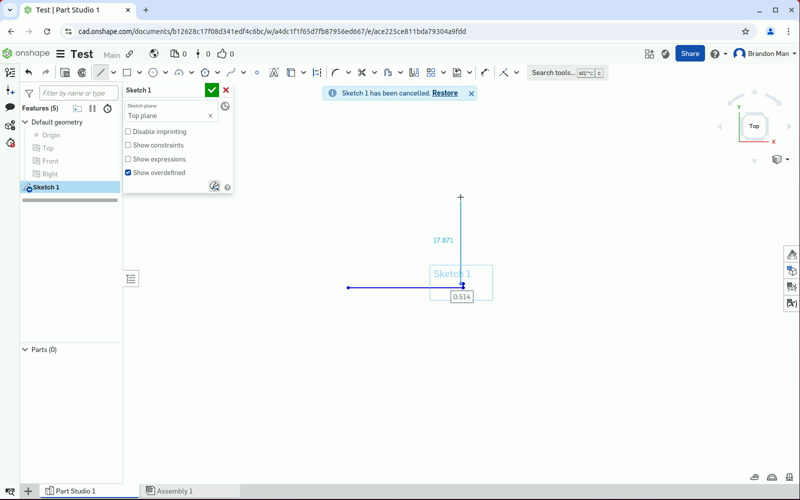
key_up(shift)
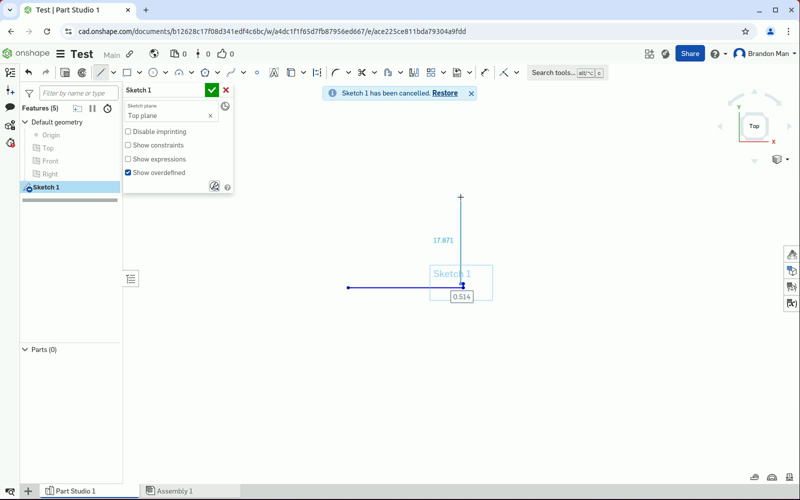
key_down(shift)
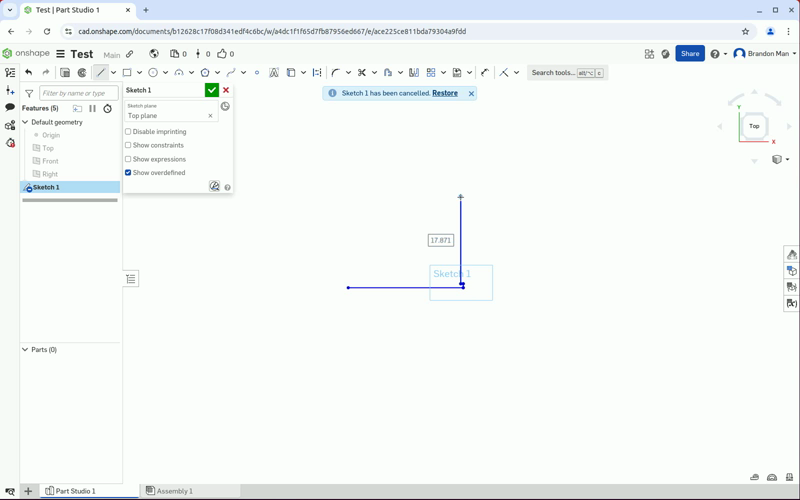
mouse_move(351, 196)
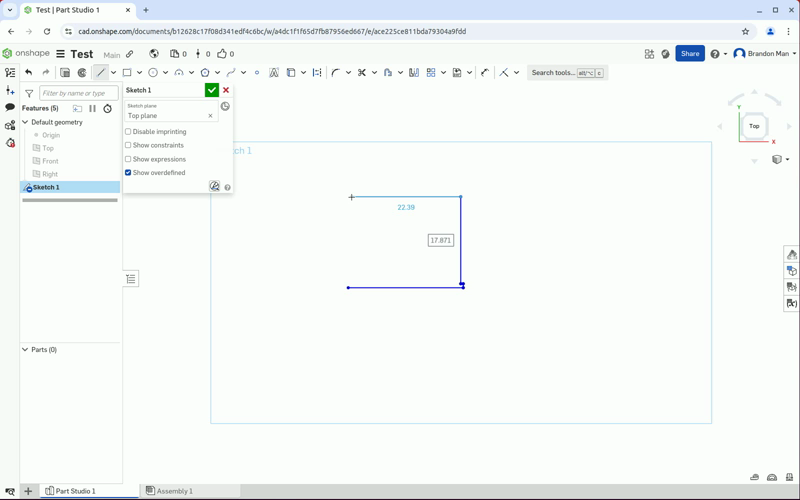
click(351, 196)
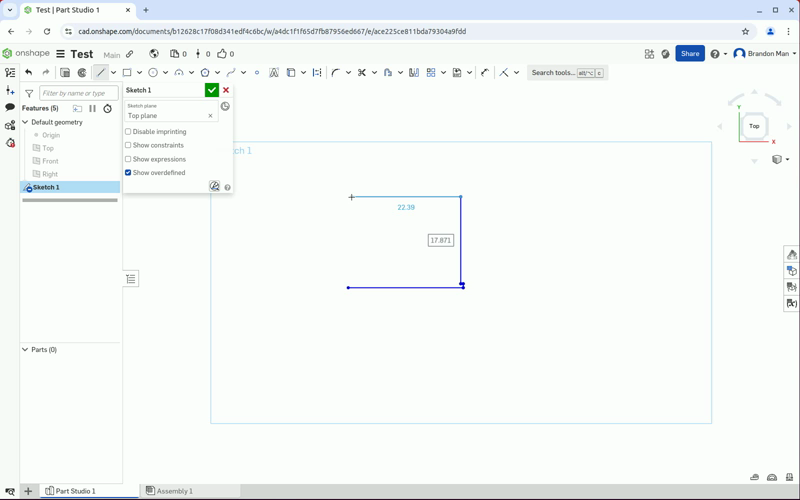
key_up(shift)
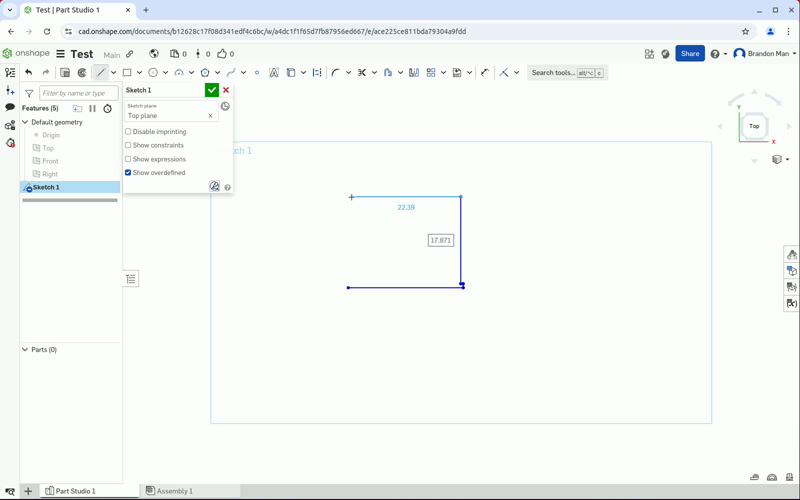
key_down(shift)
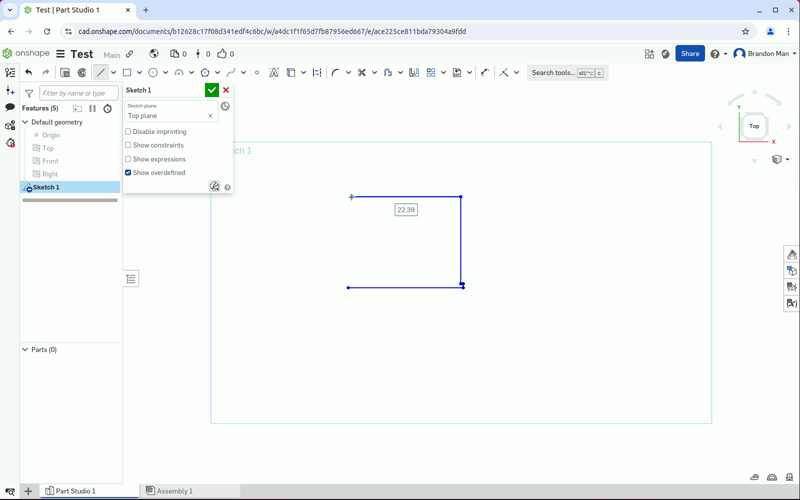
mouse_move(351, 283)
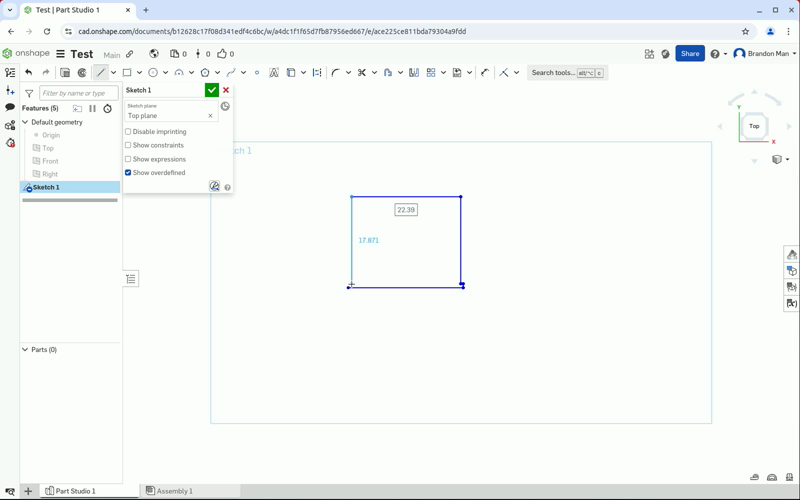
click(351, 283)
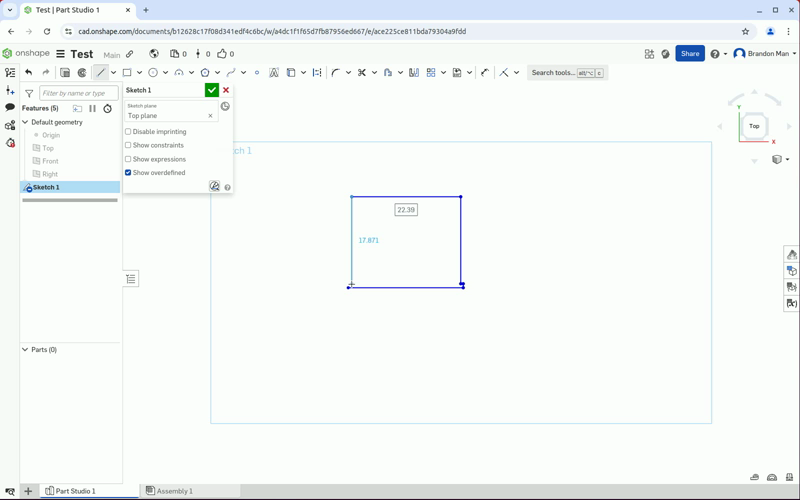
key_up(shift)
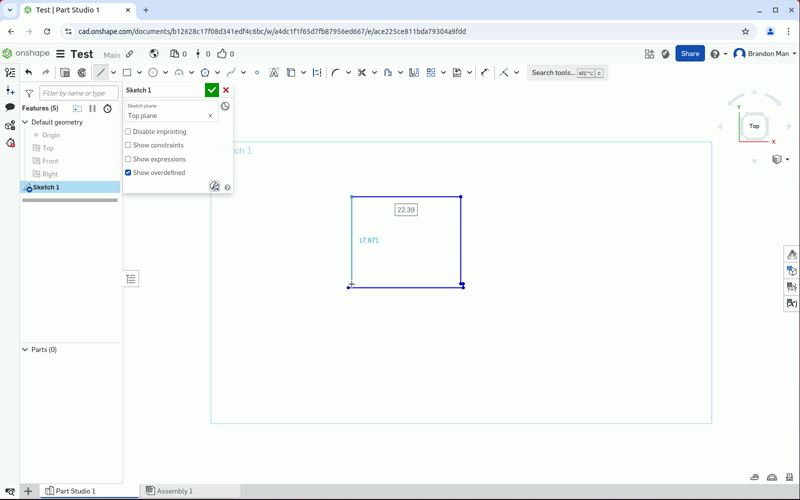
key_down(shift)
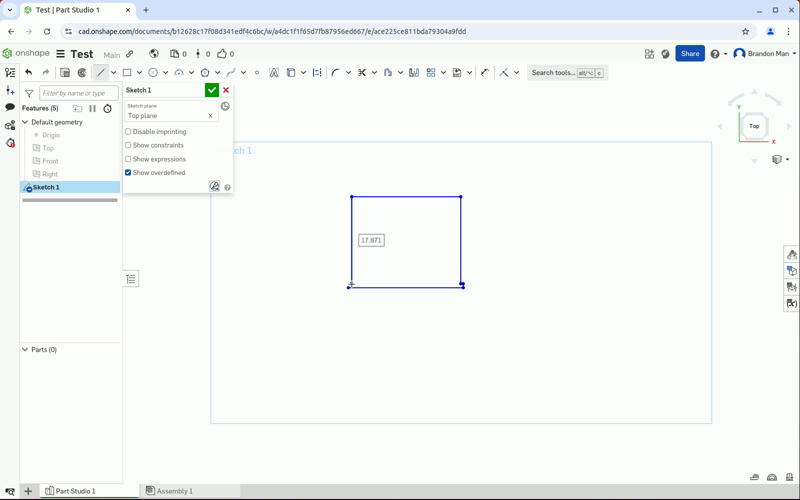
mouse_move(381, 283)
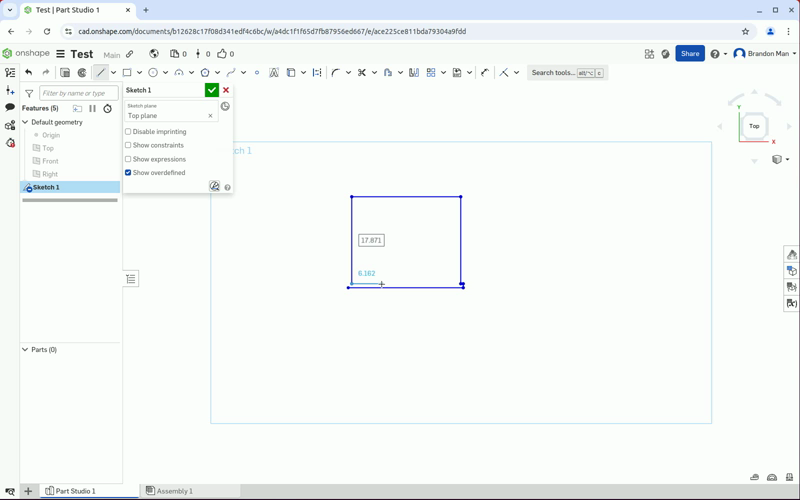
mouse_move(348, 283)
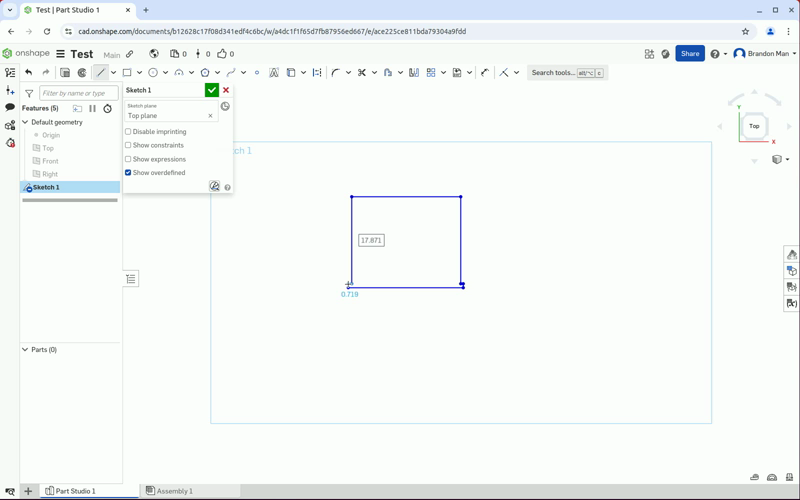
scroll(6)
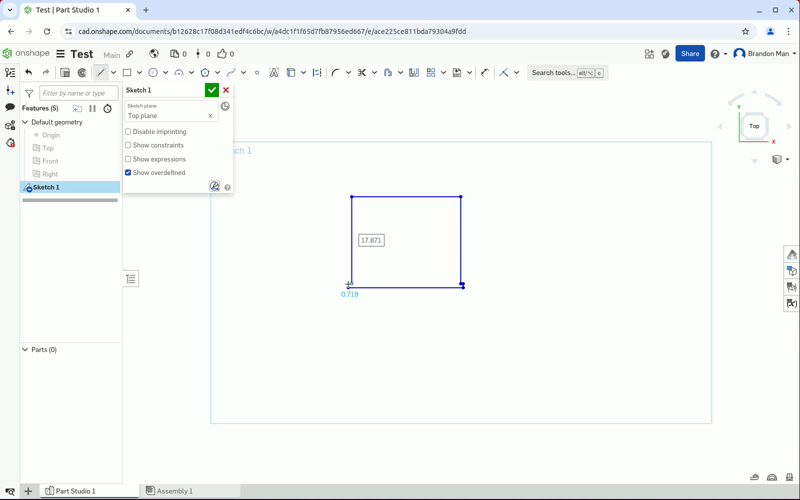
scroll(6)
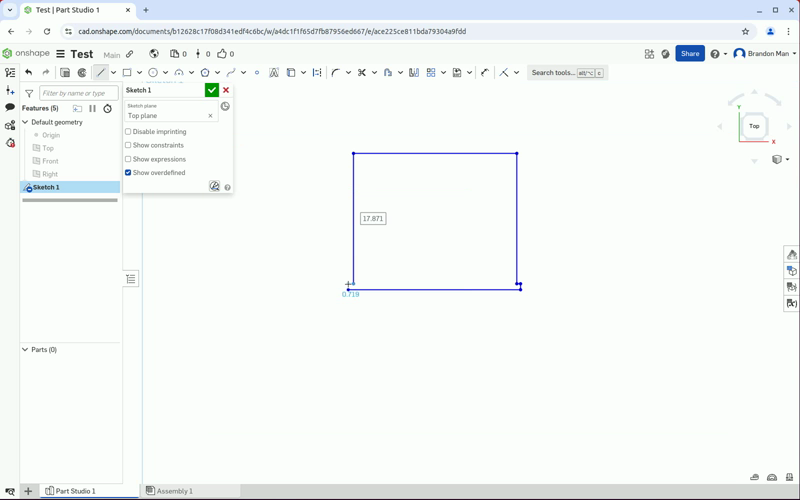
scroll(6)
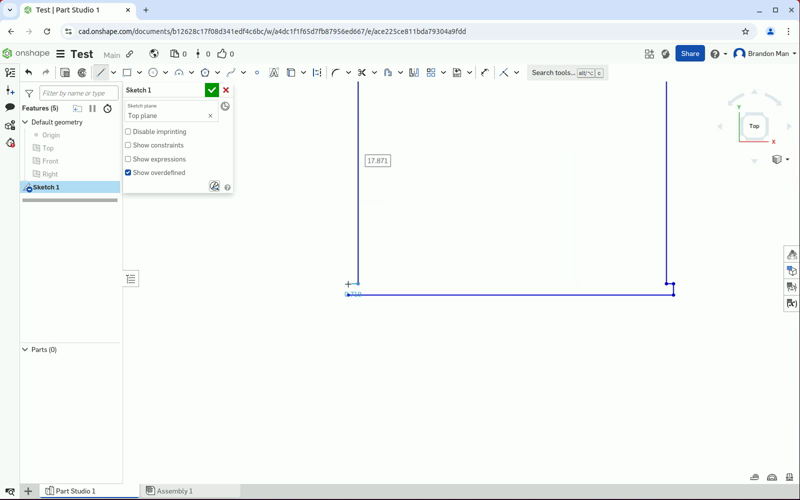
scroll(6)
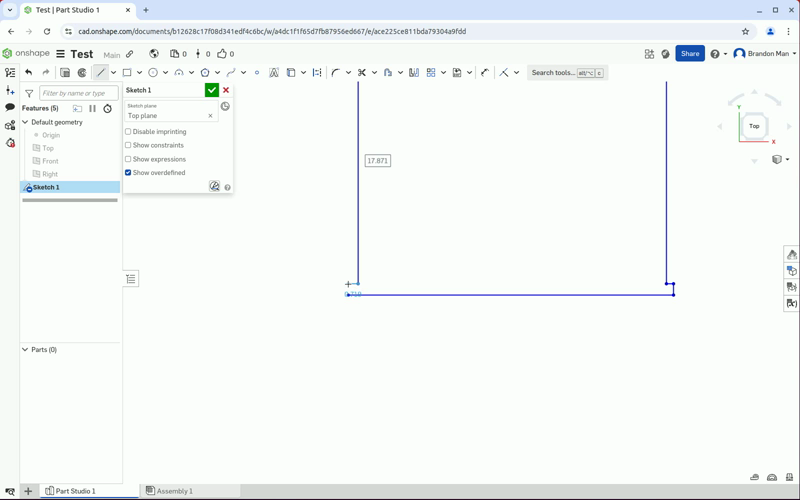
scroll(6)
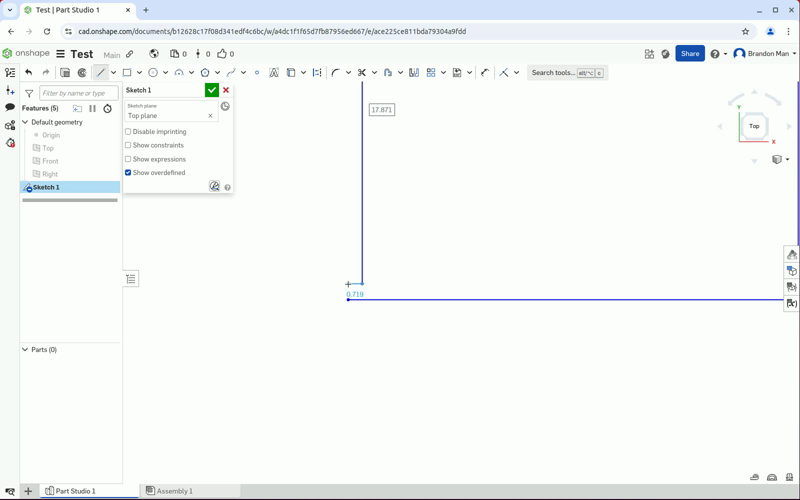
scroll(6)
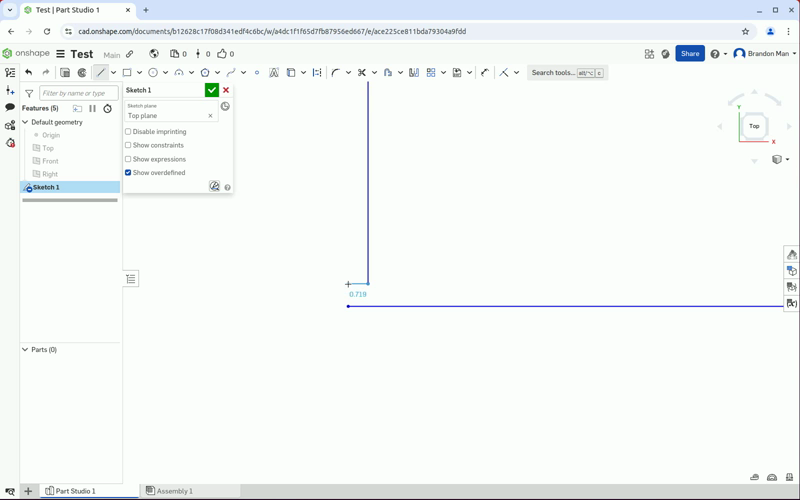
scroll(6)
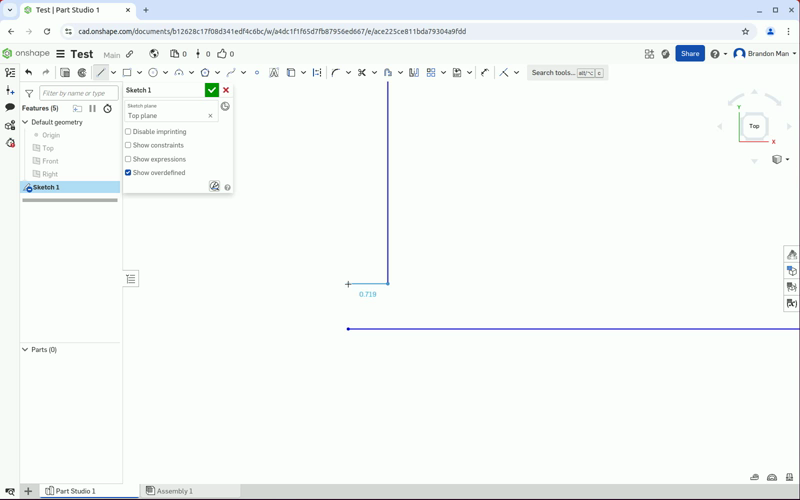
click(348, 283)
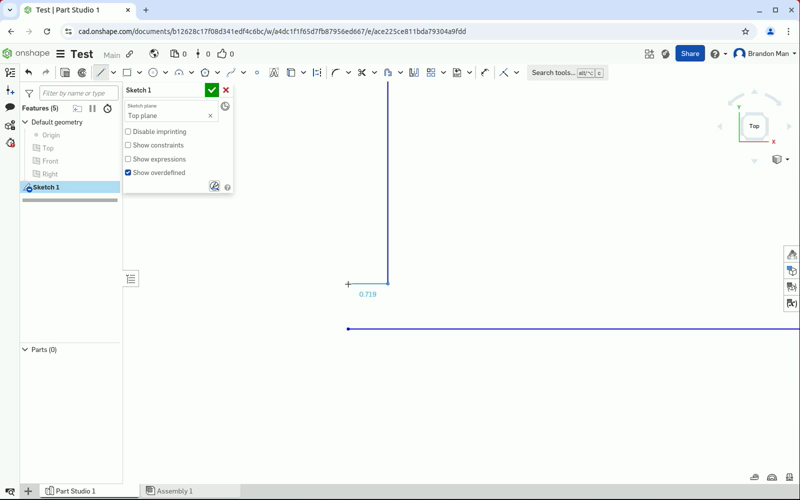
scroll(-6)
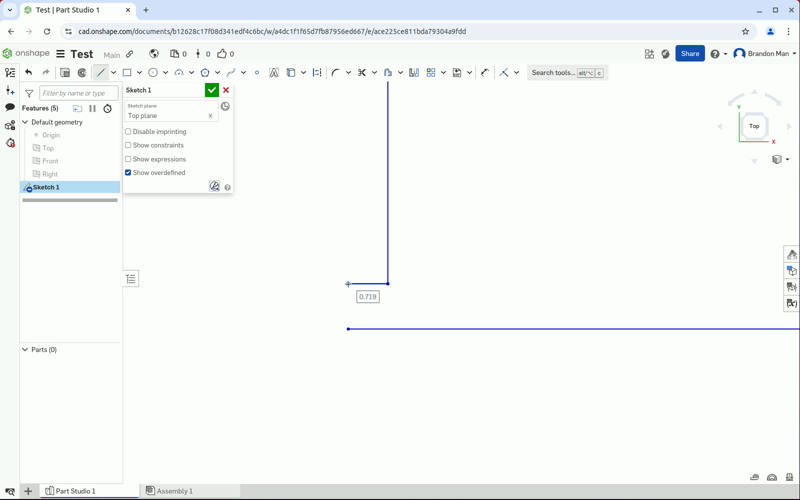
scroll(-6)
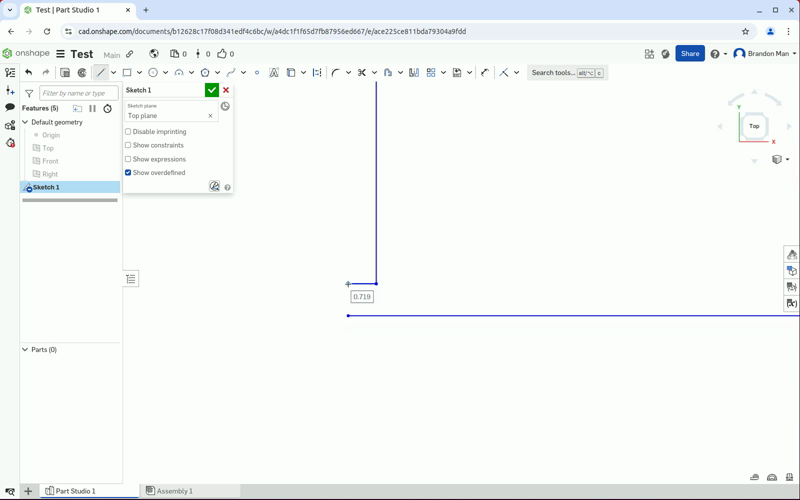
scroll(-6)
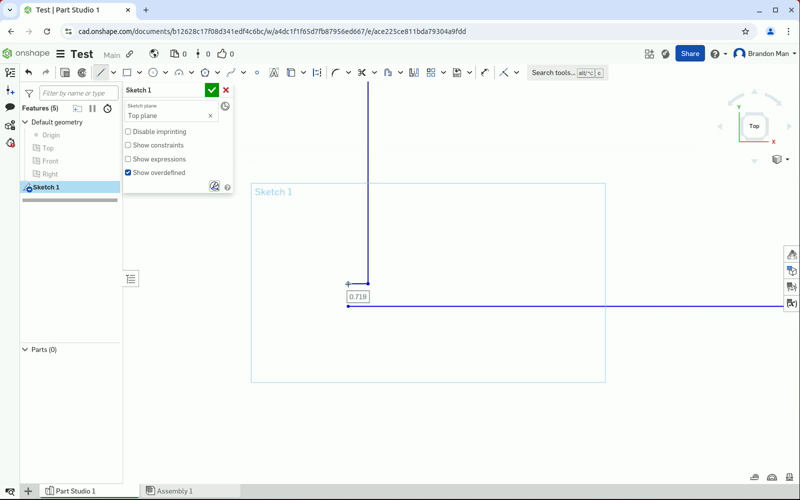
scroll(-6)
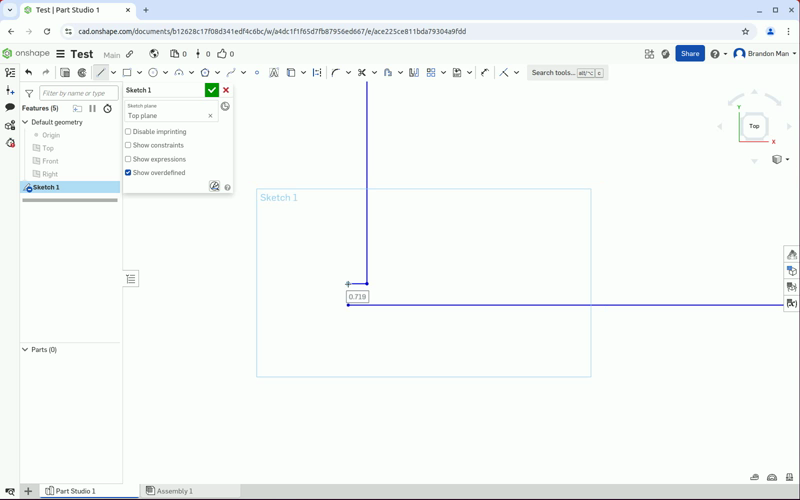
scroll(-6)
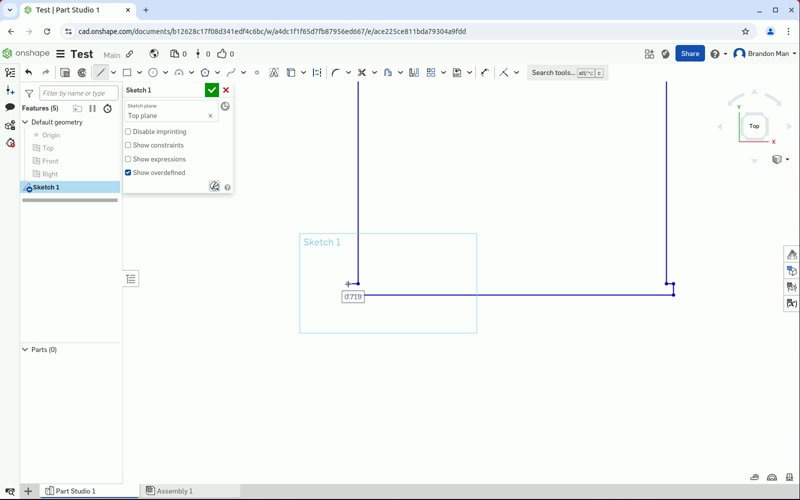
scroll(-6)
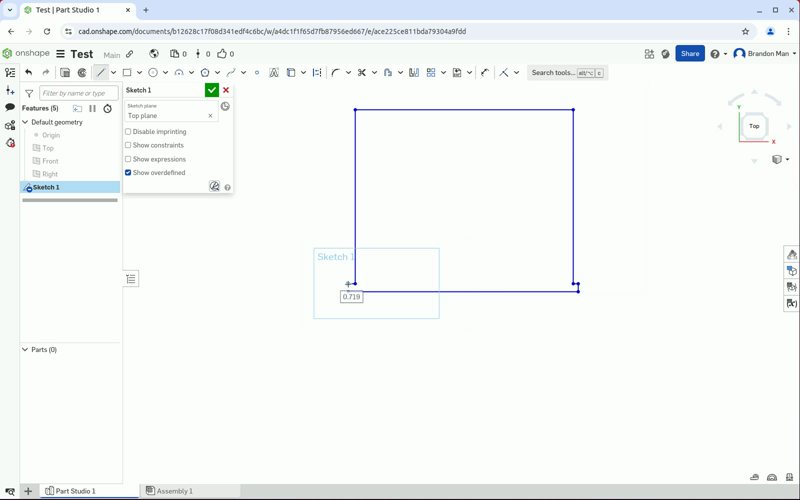
scroll(-6)
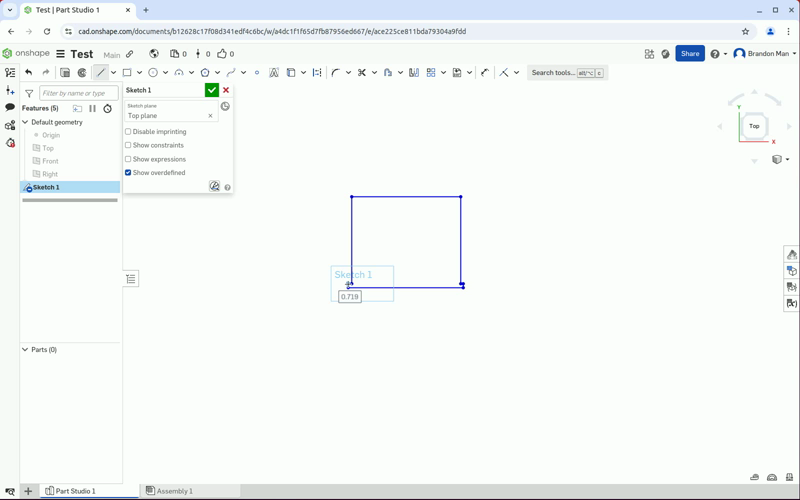
key_up(shift)
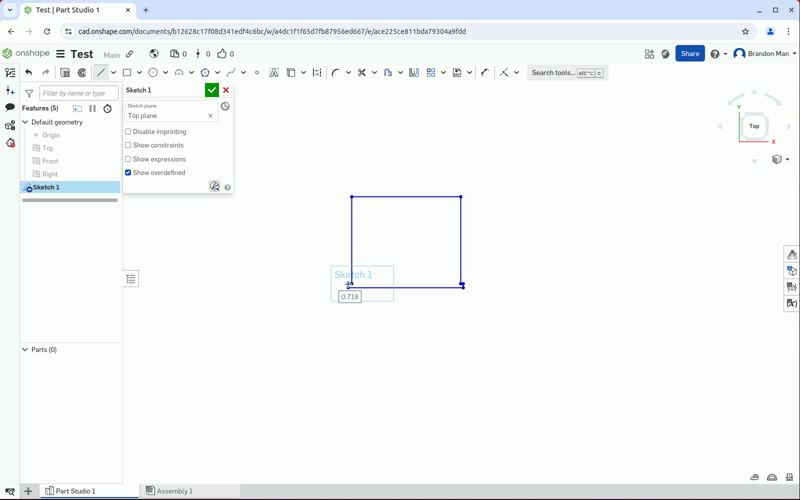
mouse_move(378, 283)
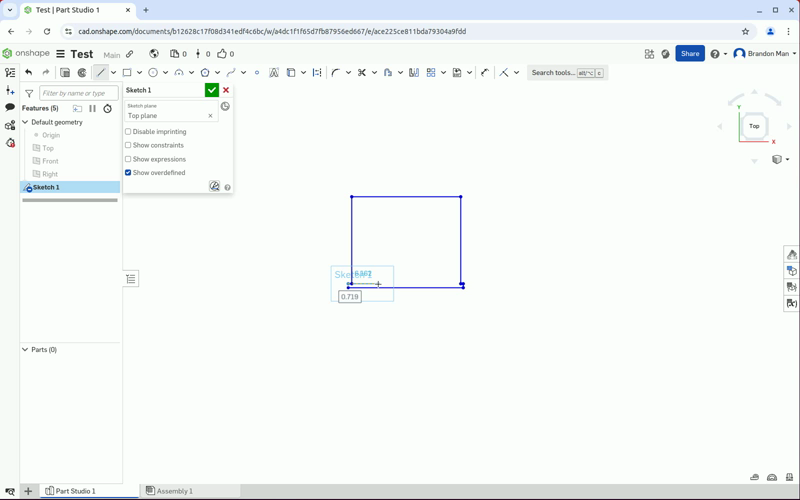
key_down(shift)
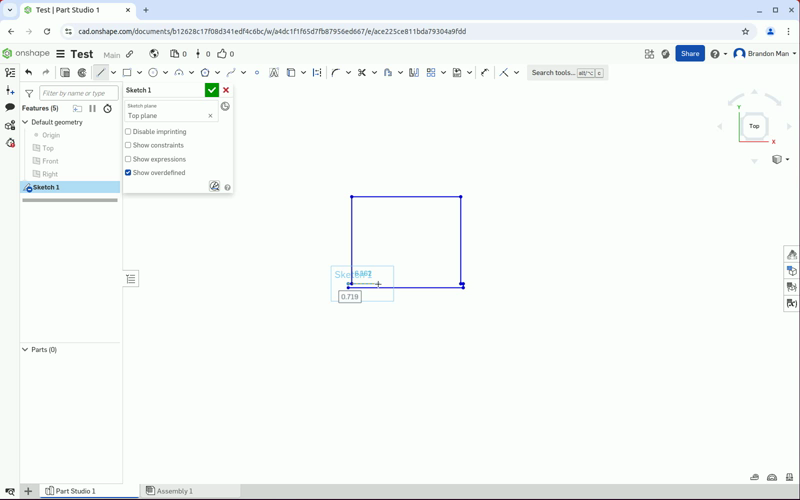
mouse_move(348, 287)
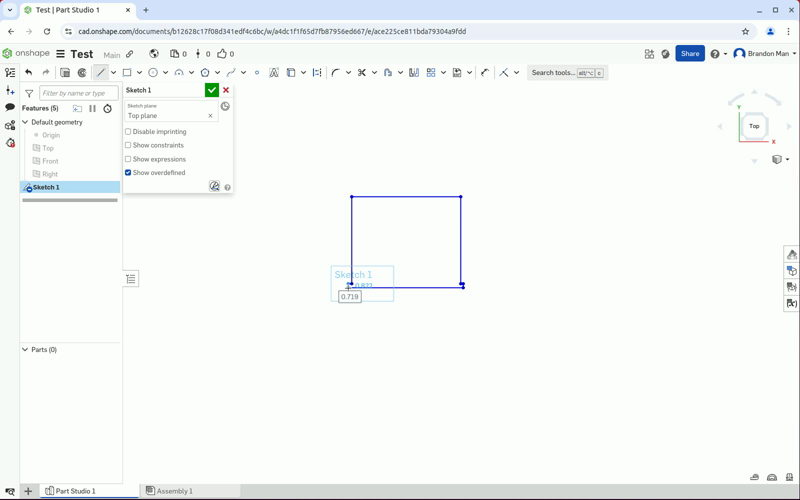
scroll(6)
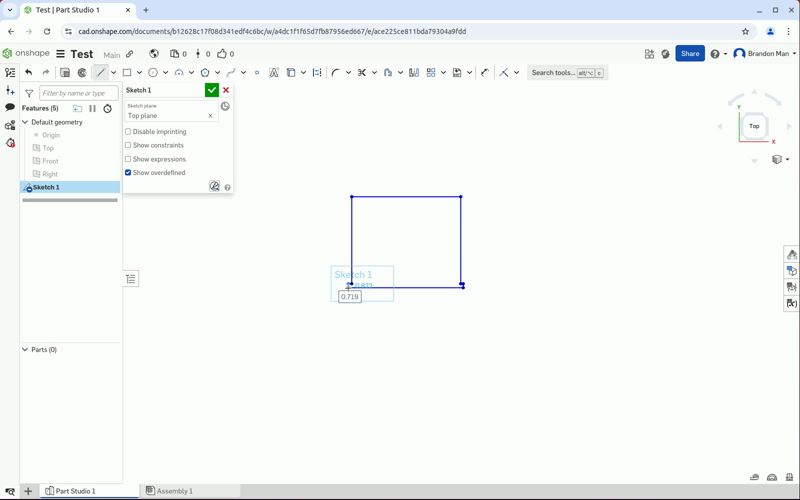
scroll(6)
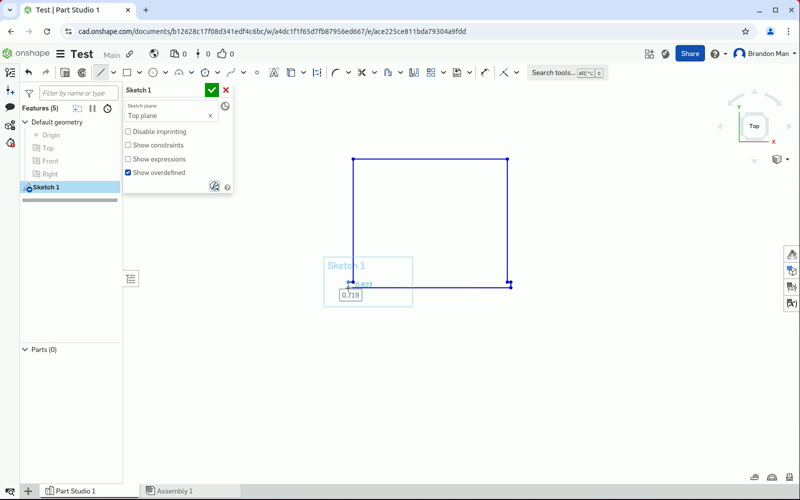
scroll(6)
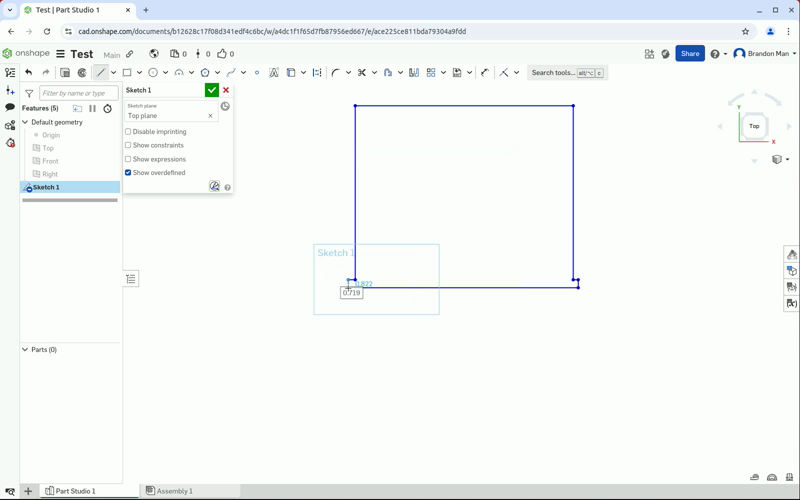
scroll(6)
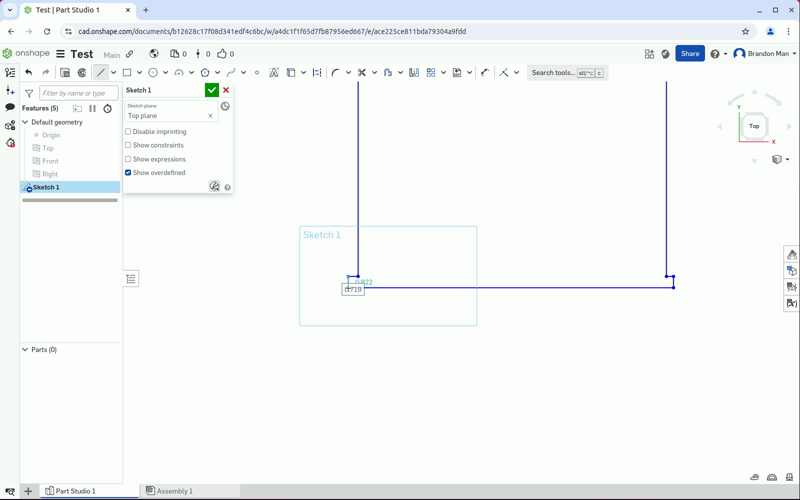
scroll(6)
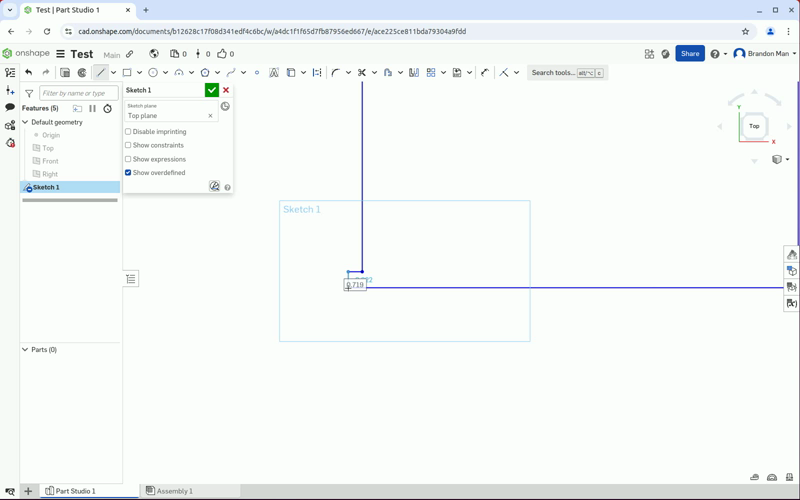
scroll(6)
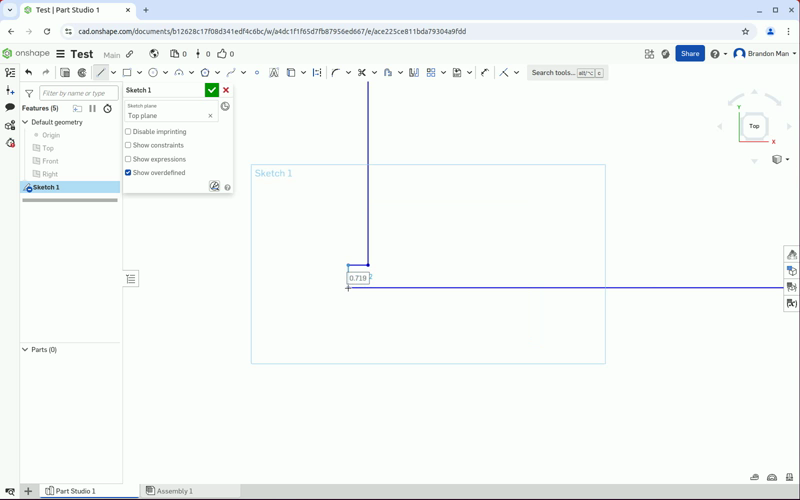
scroll(6)
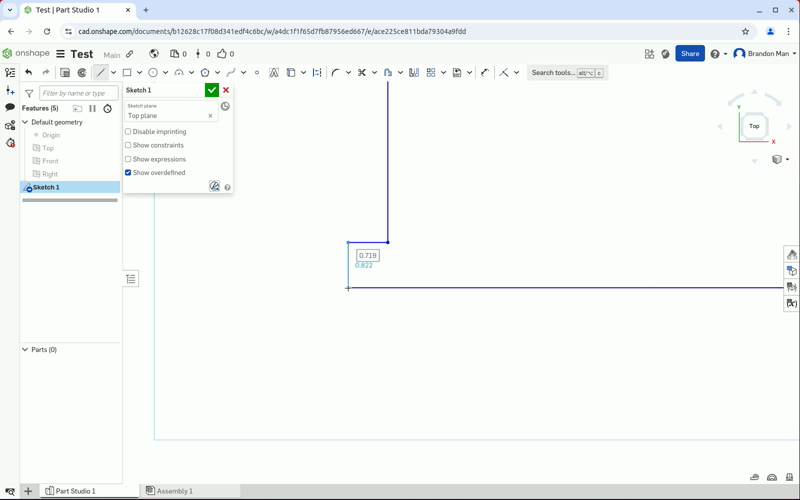
key_up(shift)
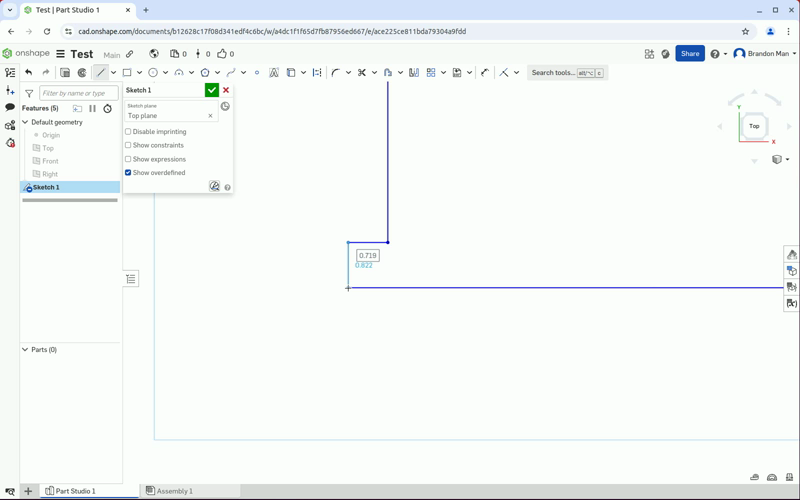
click(348, 287)
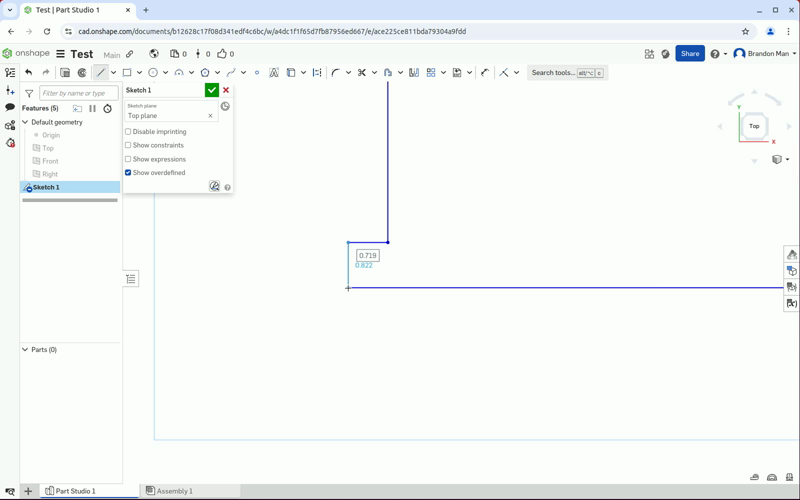
scroll(-6)
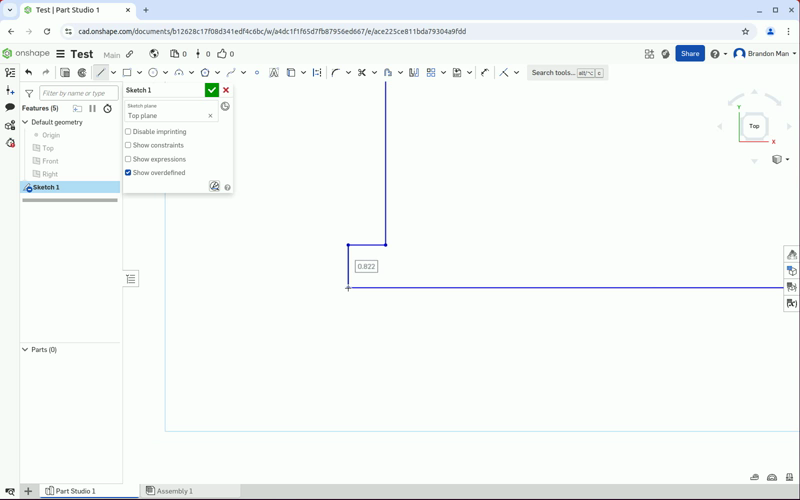
scroll(-6)
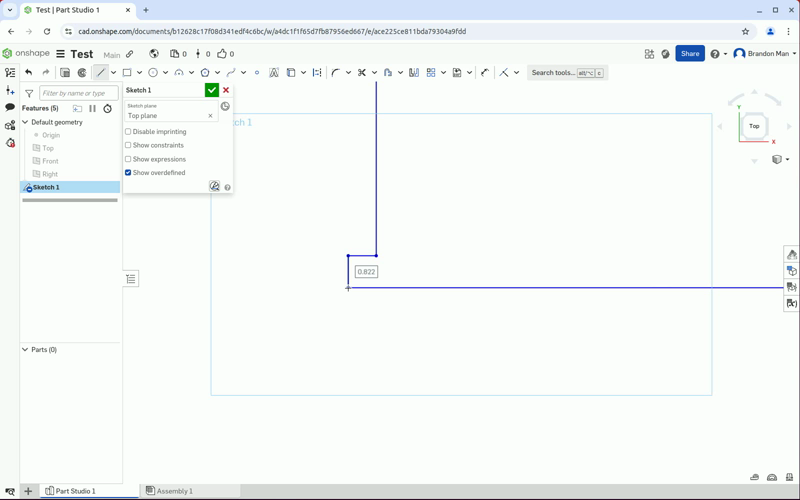
scroll(-6)
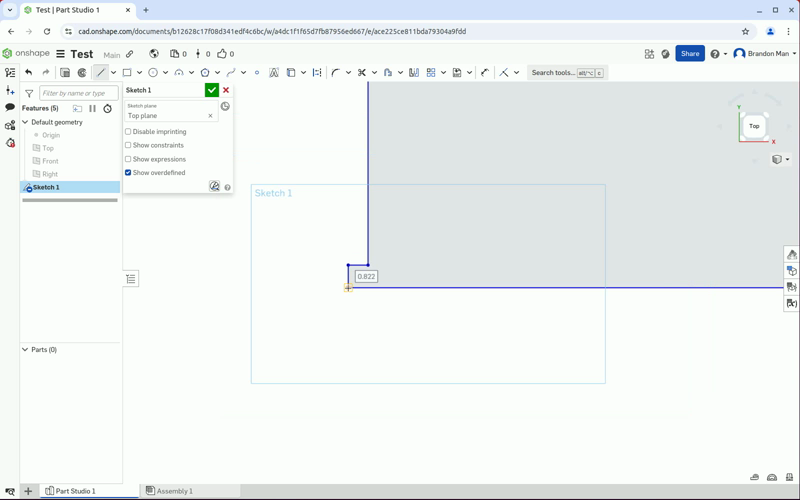
scroll(-6)
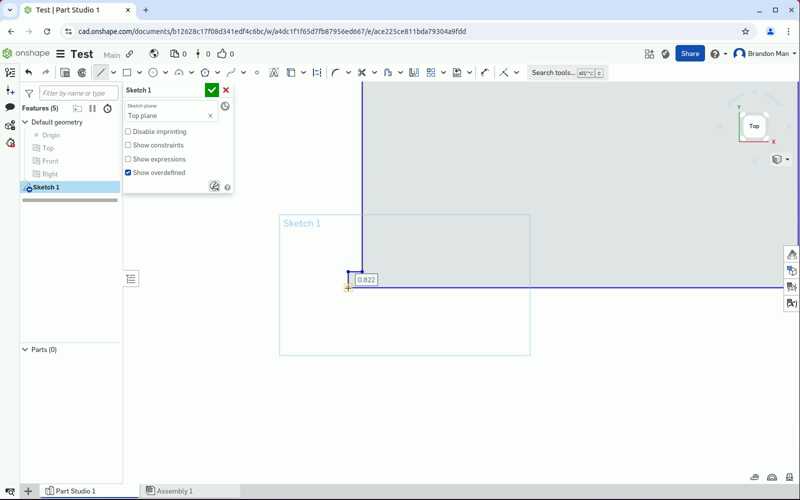
scroll(-6)
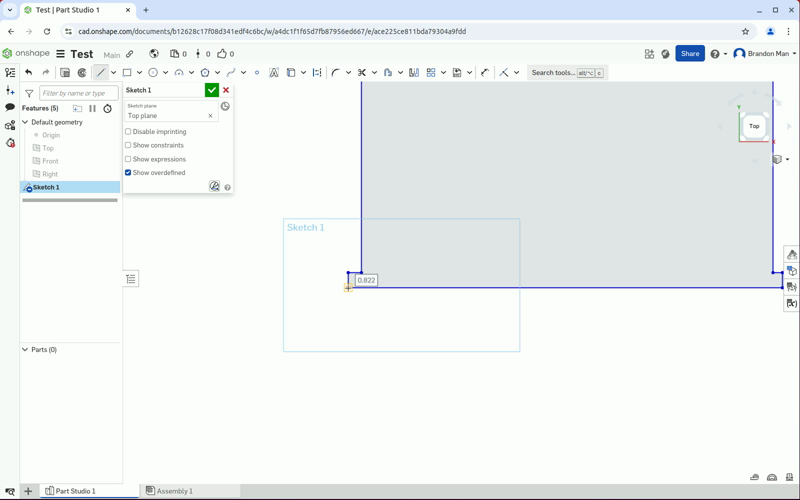
scroll(-6)
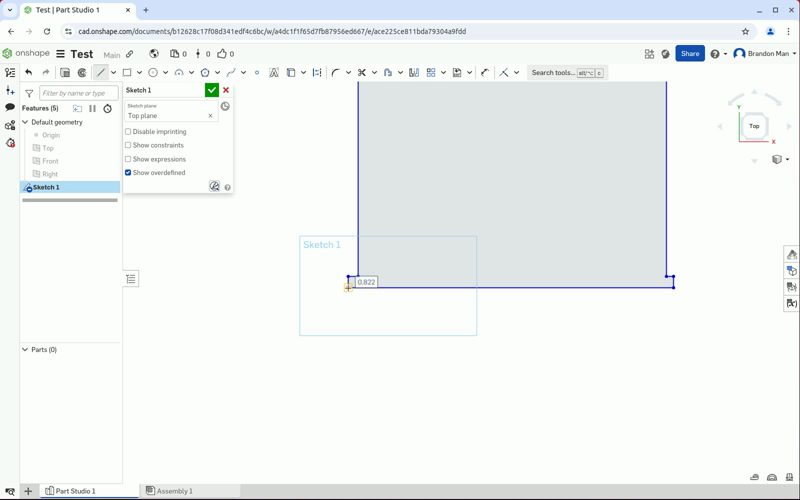
scroll(-6)
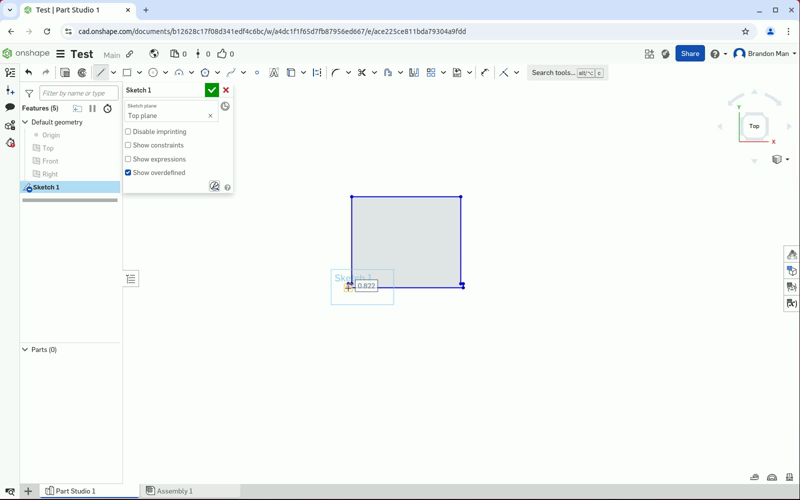
key(esc)
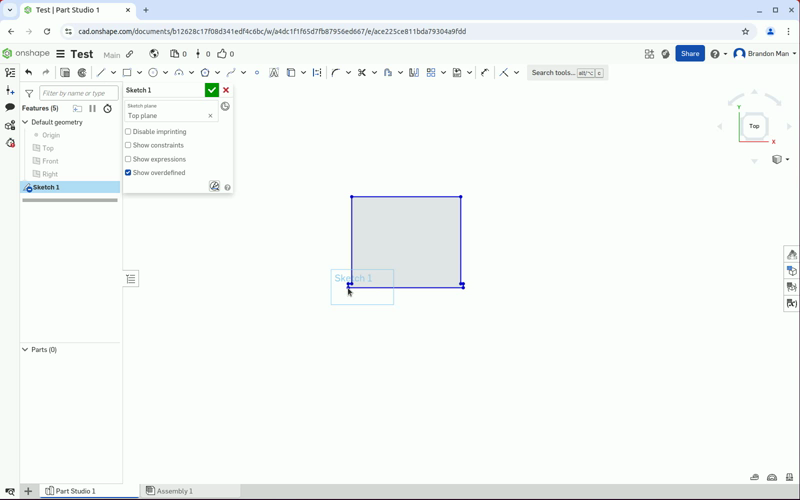
key(l)
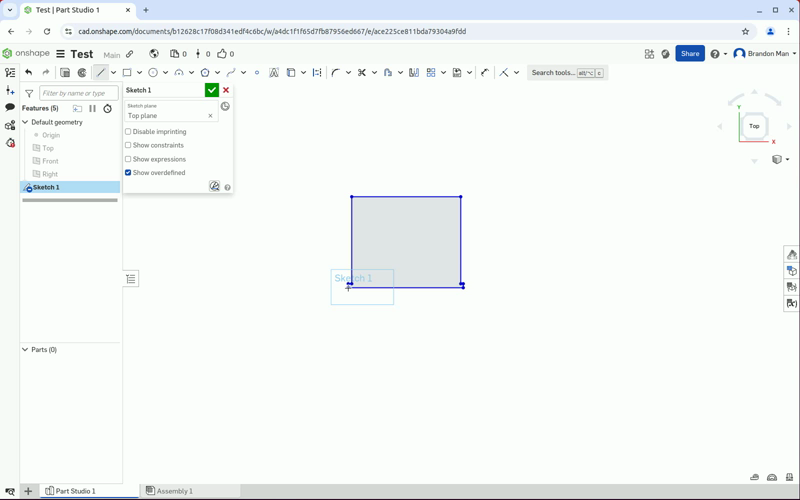
key_down(shift)
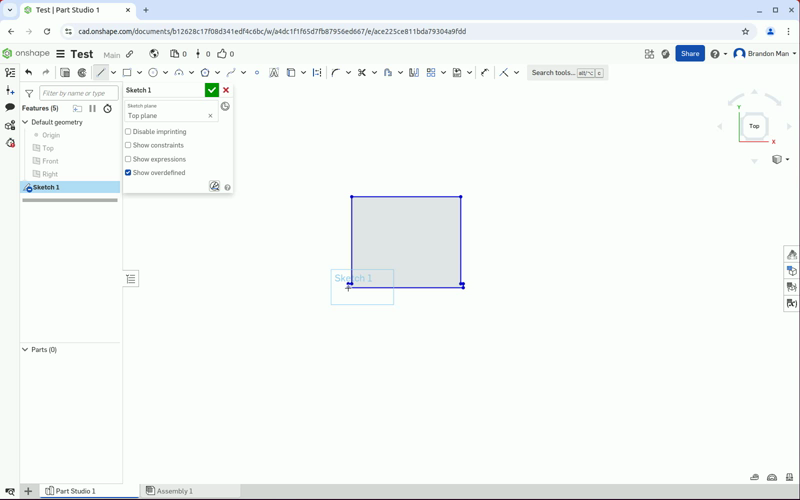
mouse_move(355, 283)
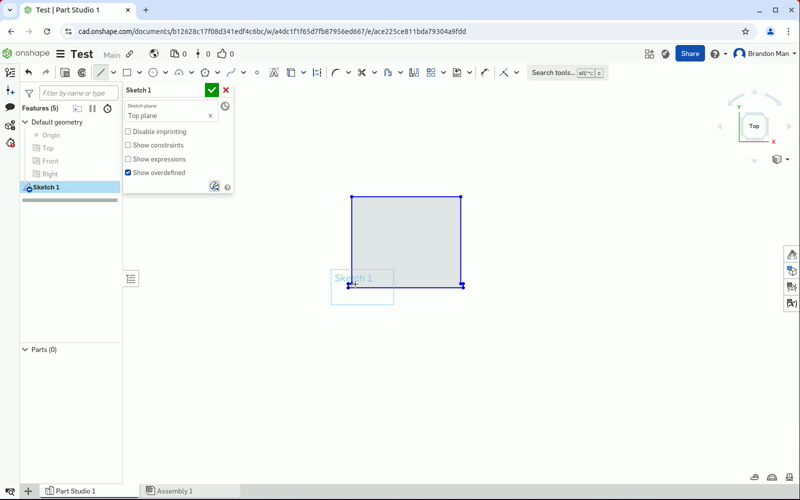
scroll(6)
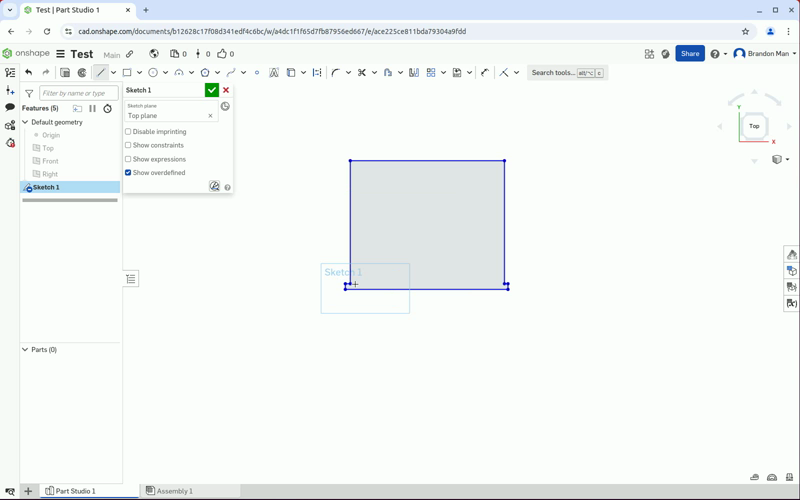
scroll(6)
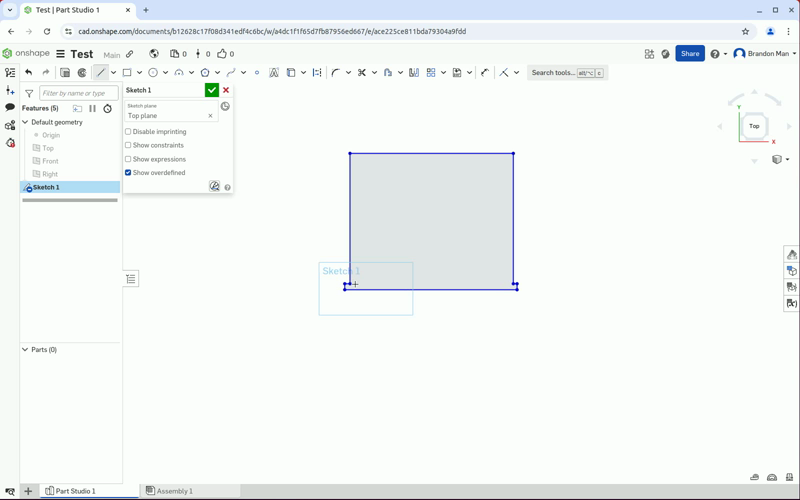
scroll(6)
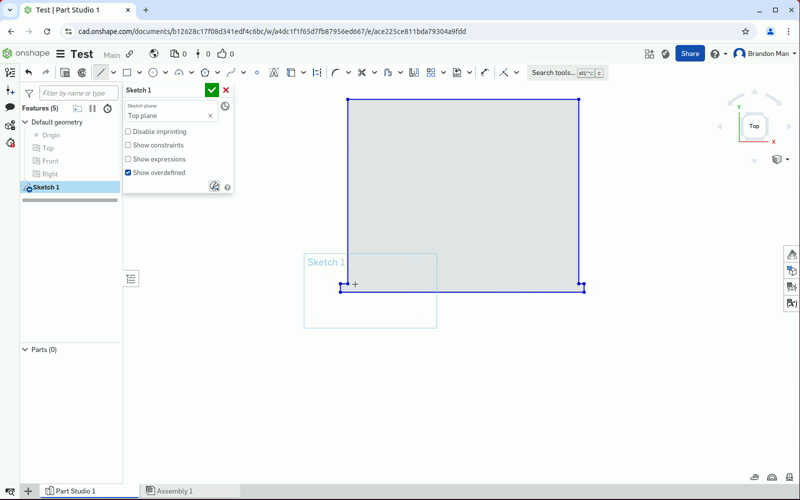
scroll(6)
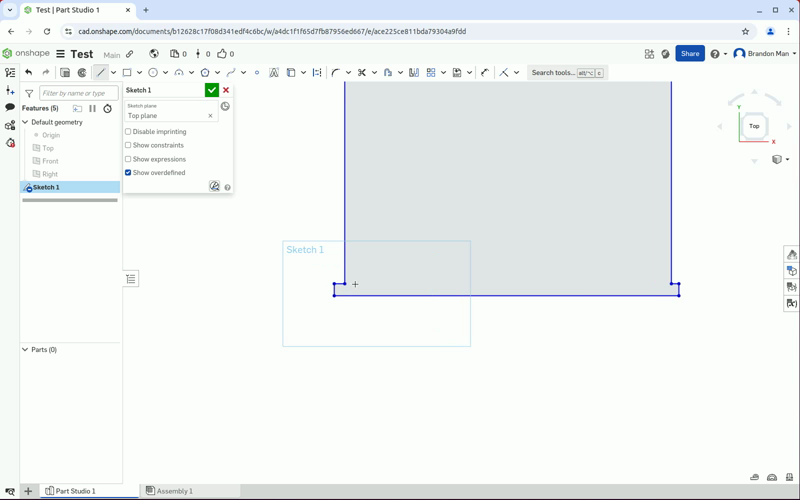
scroll(6)
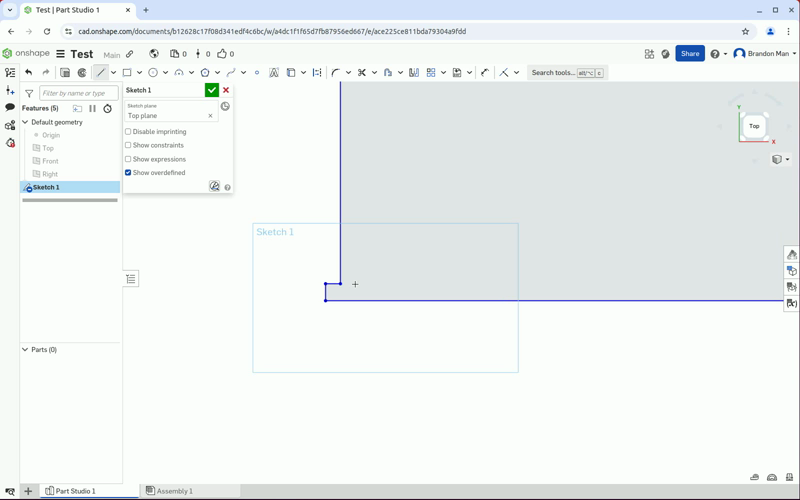
scroll(6)
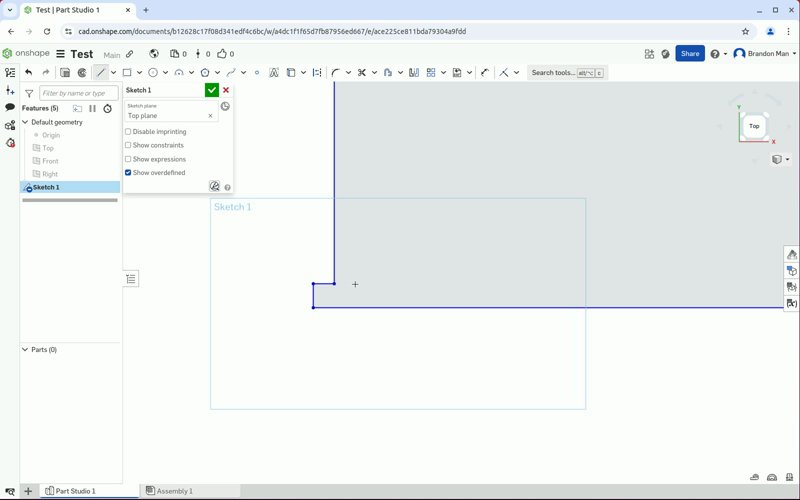
scroll(6)
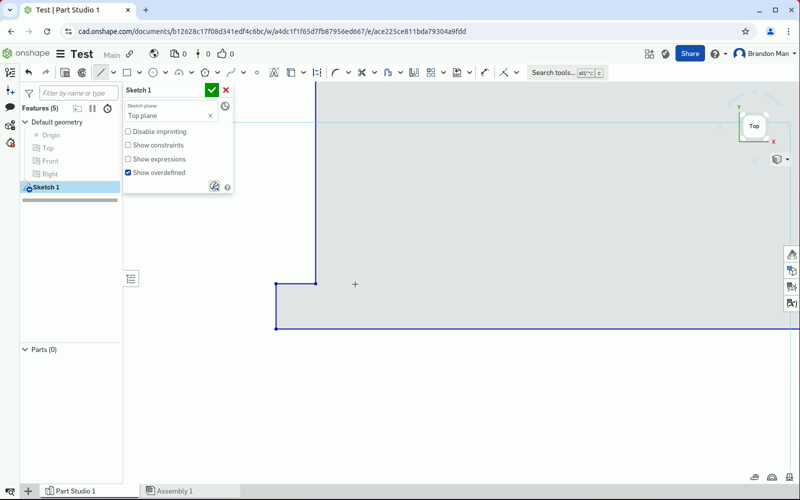
click(355, 283)
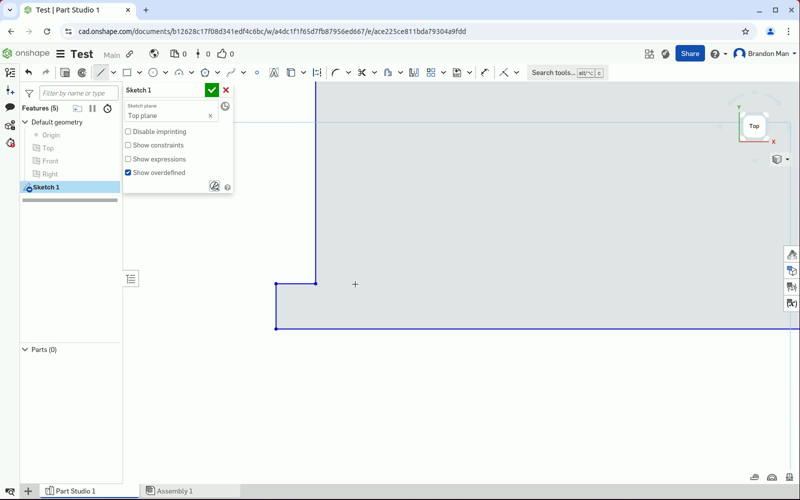
scroll(-6)
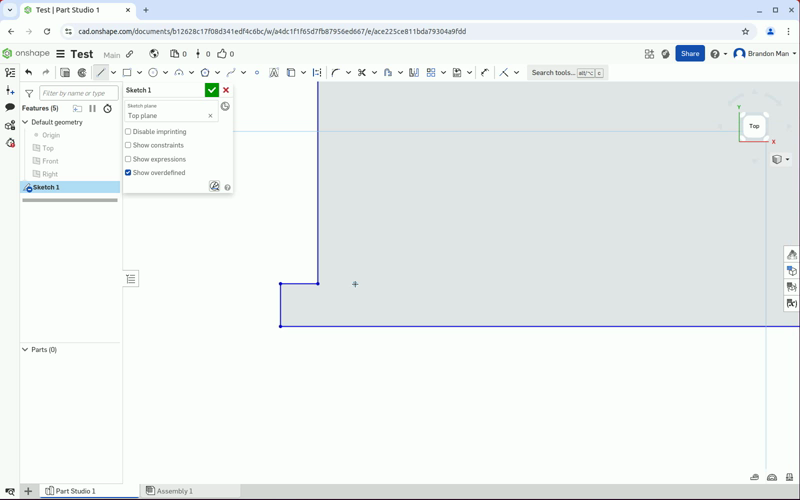
scroll(-6)
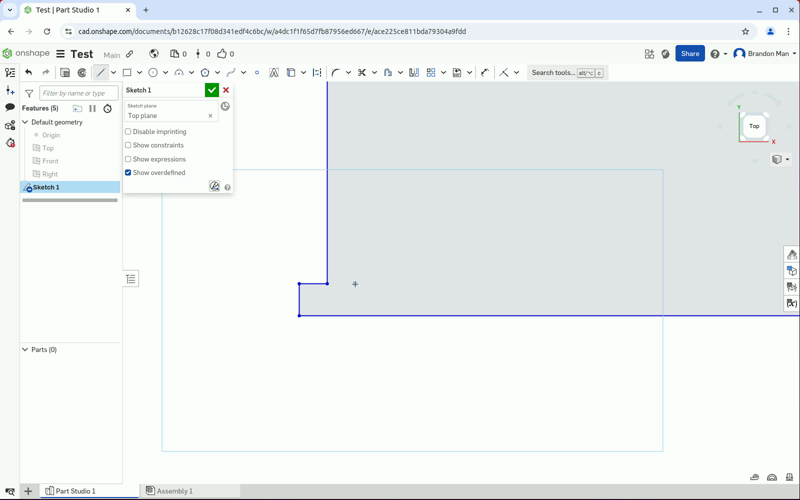
scroll(-6)
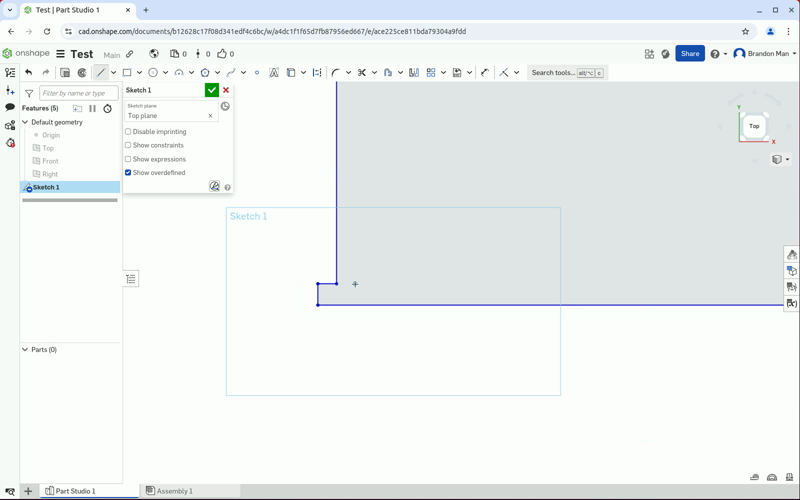
scroll(-6)
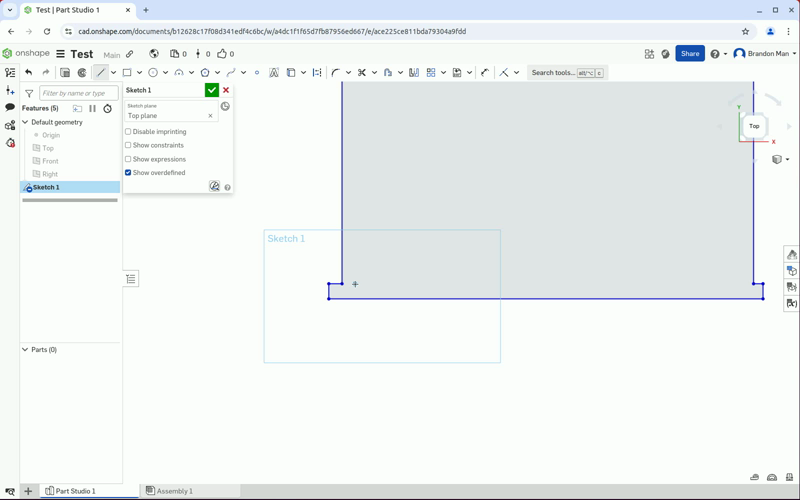
scroll(-6)
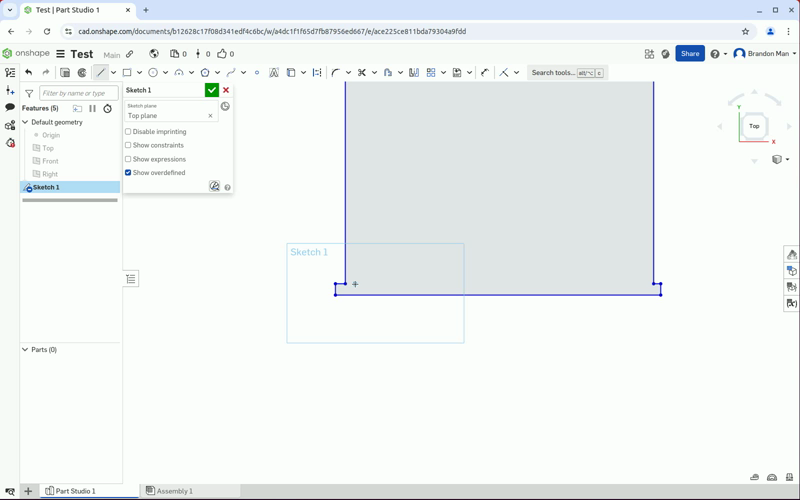
scroll(-6)
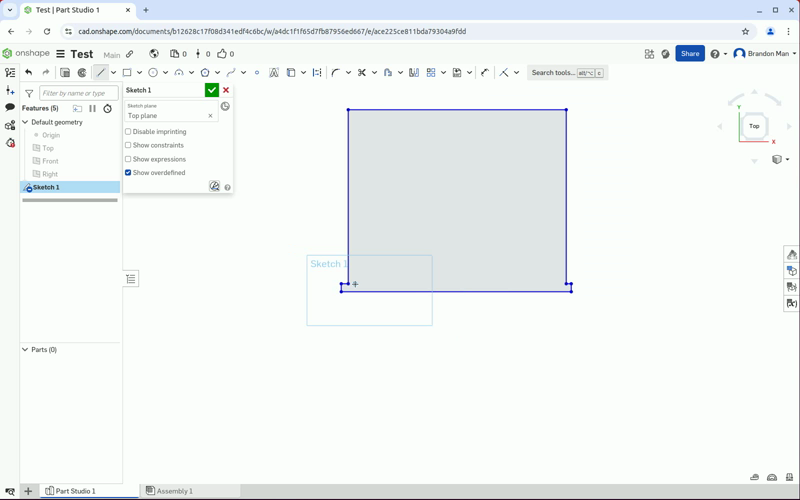
scroll(-6)
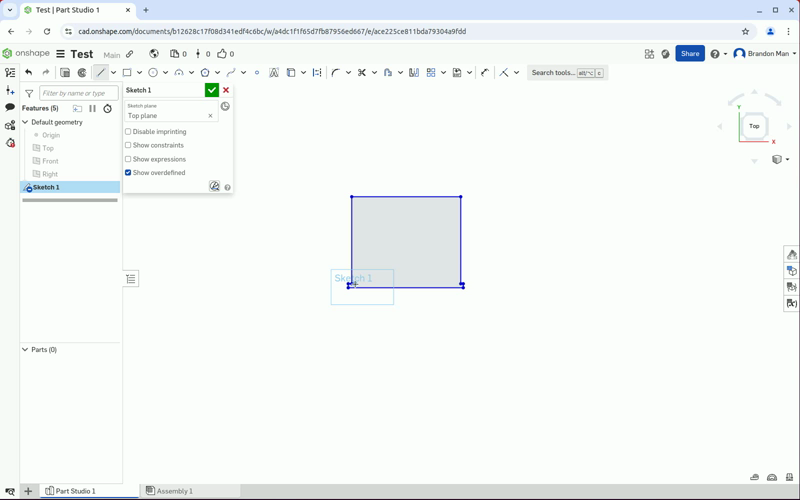
key_up(shift)
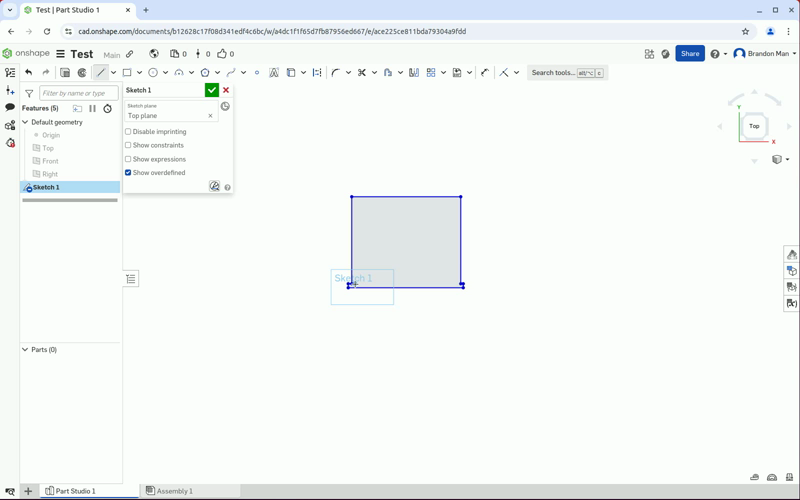
key_down(shift)
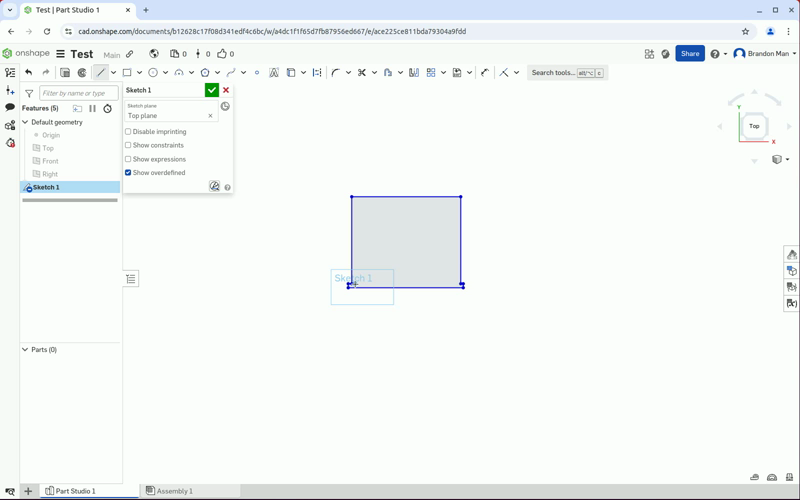
mouse_move(458, 283)
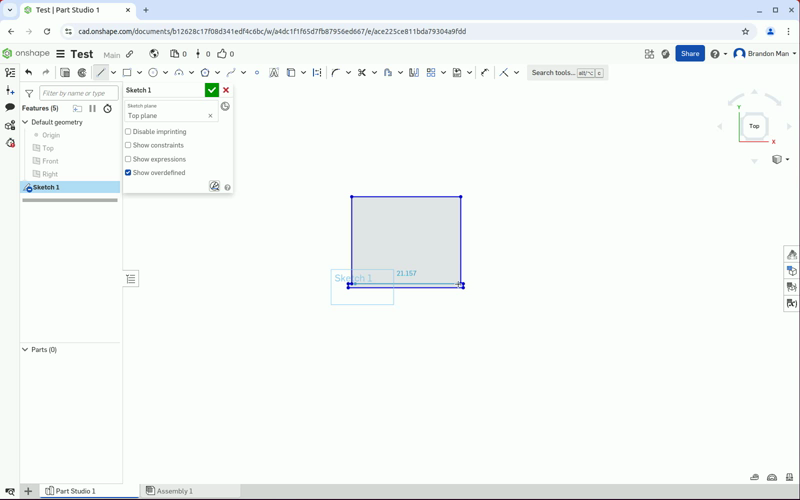
scroll(6)
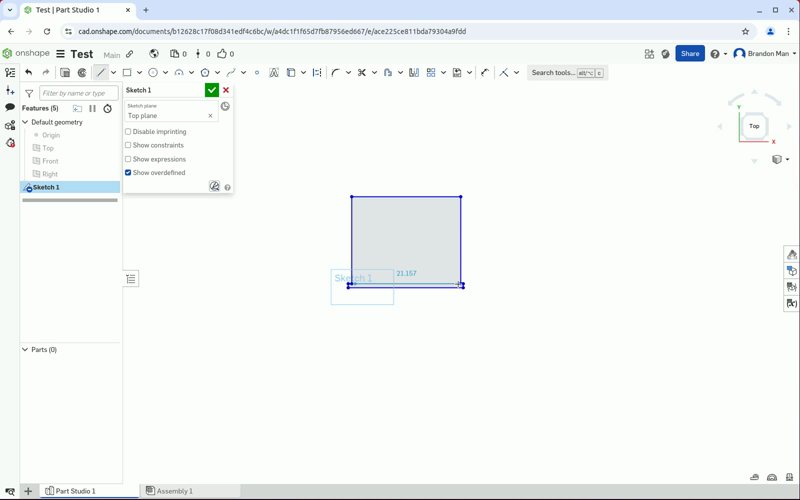
scroll(6)
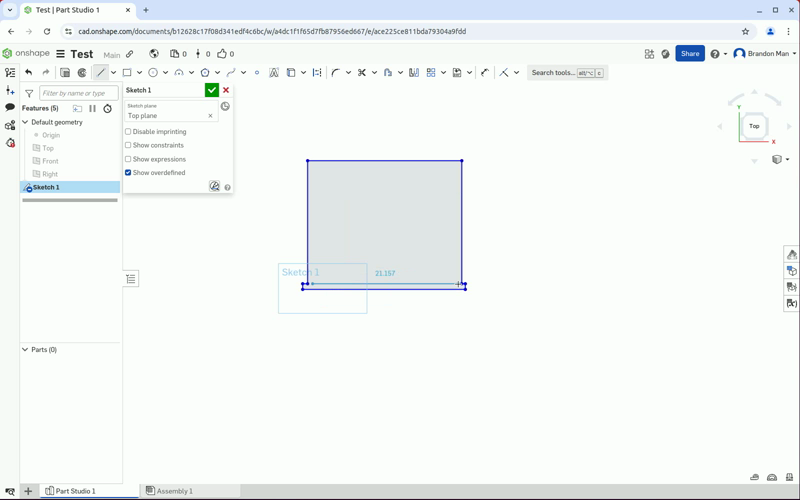
scroll(6)
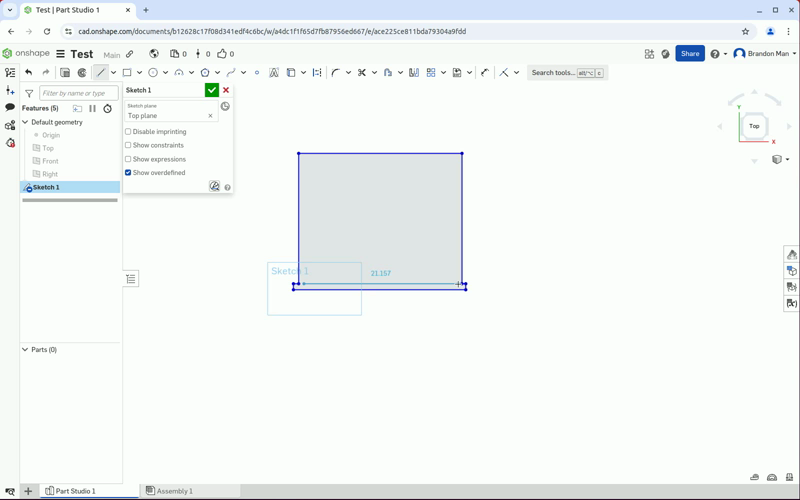
scroll(6)
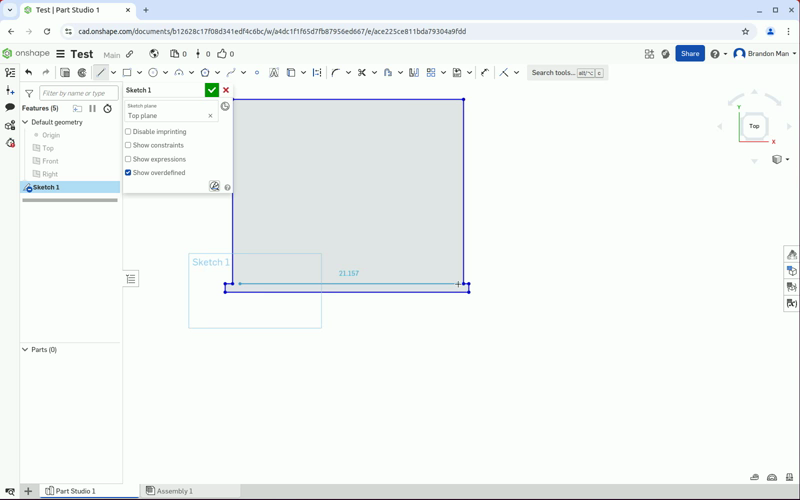
scroll(6)
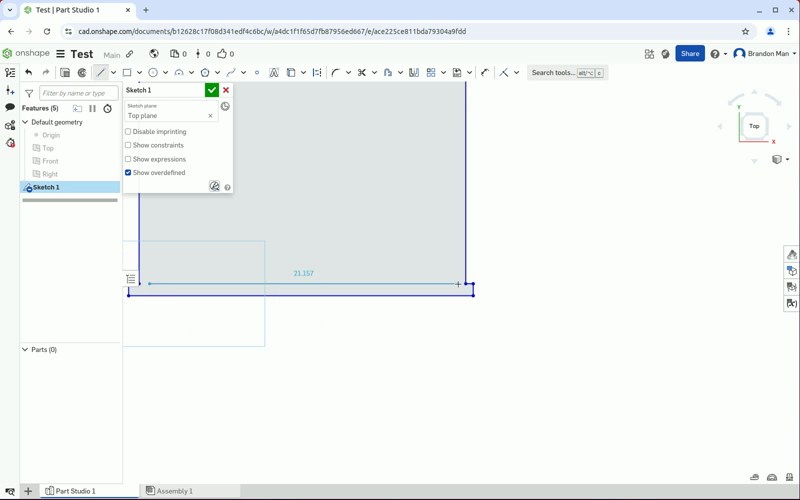
scroll(6)
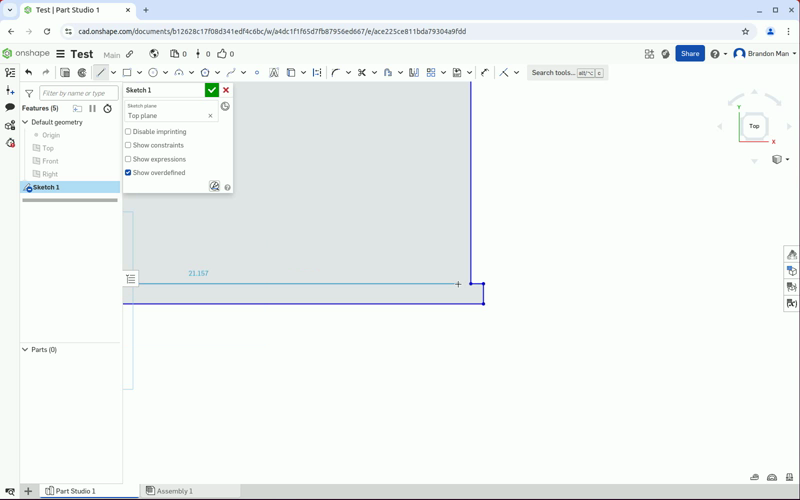
scroll(6)
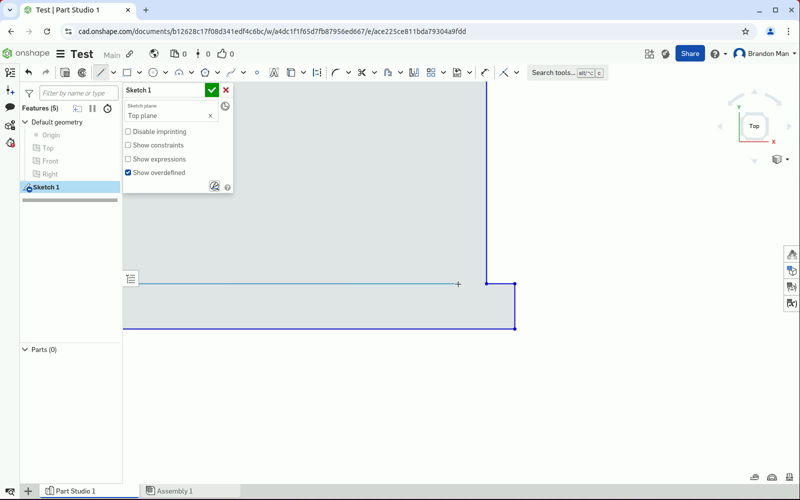
click(458, 283)
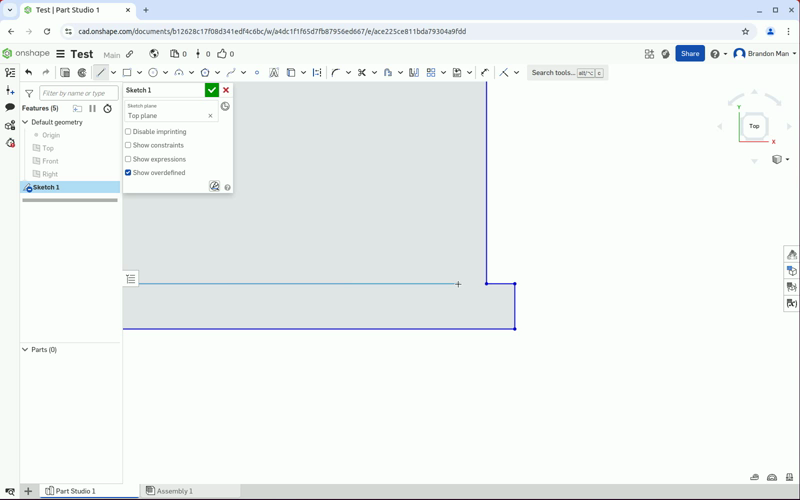
scroll(-6)
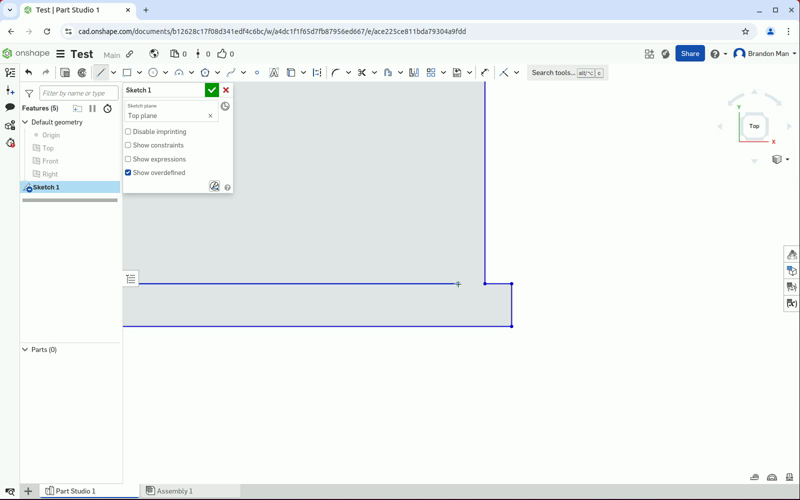
scroll(-6)
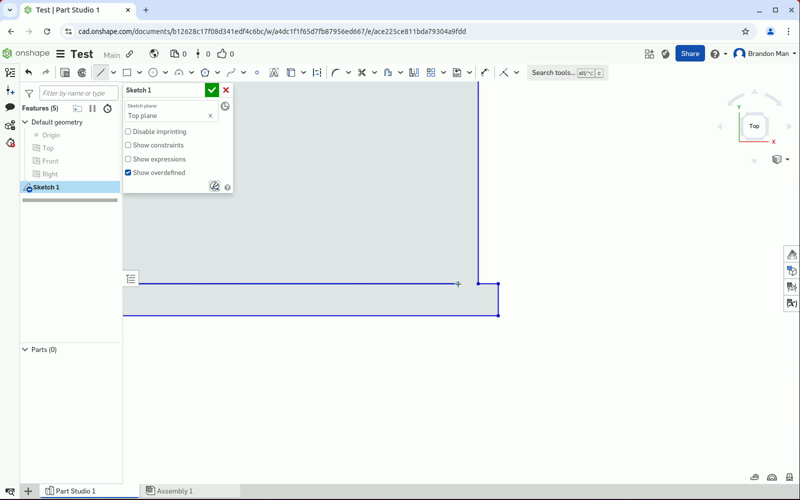
scroll(-6)
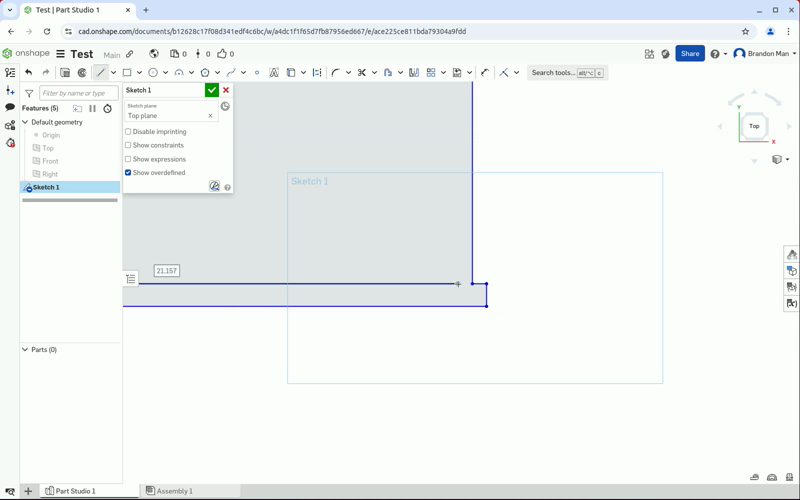
scroll(-6)
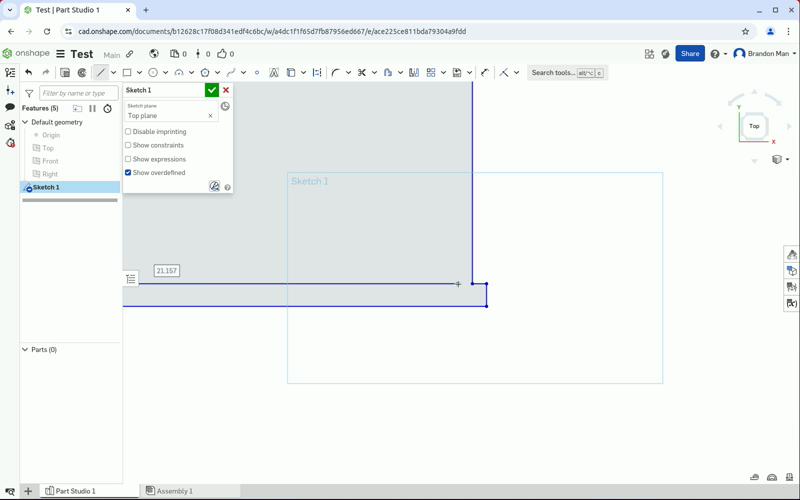
scroll(-6)
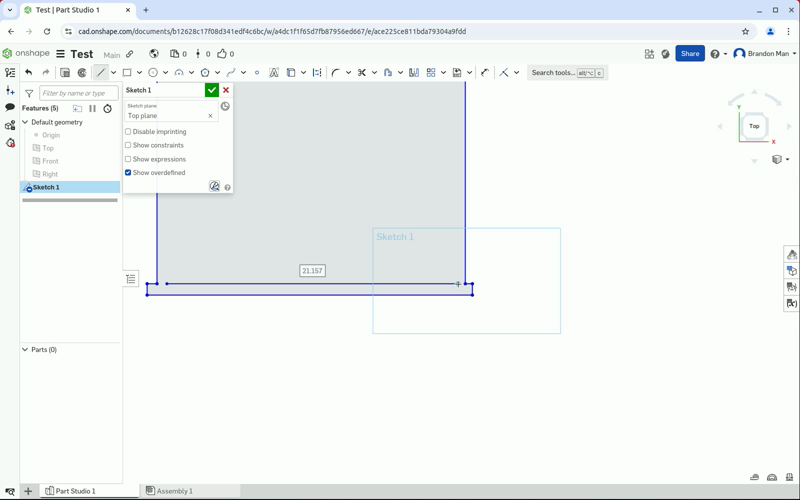
scroll(-6)
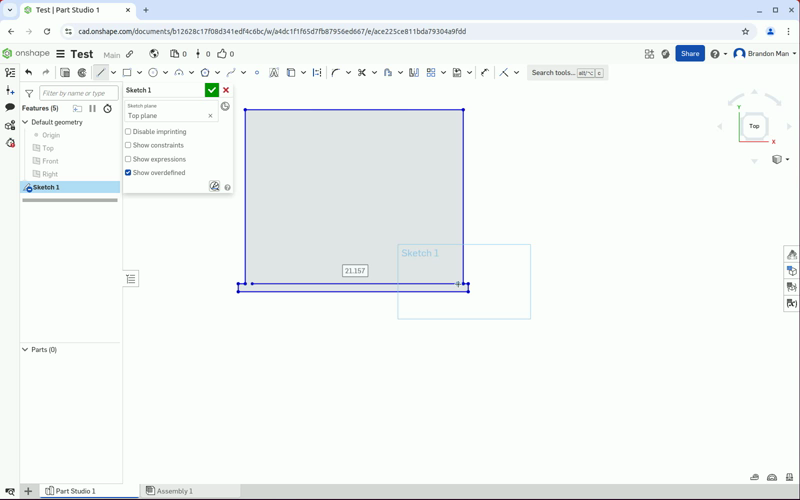
scroll(-6)
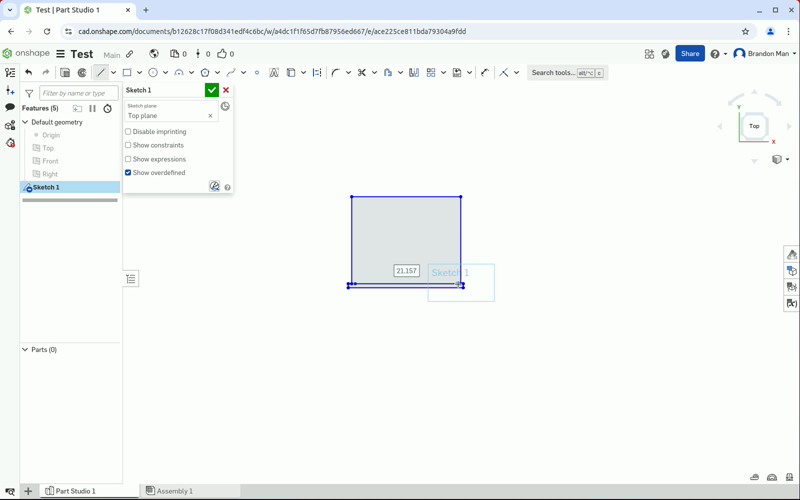
key_up(shift)
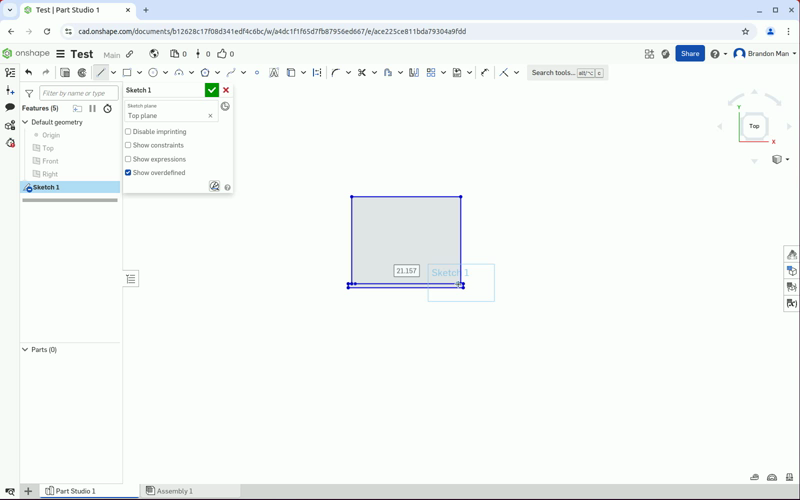
key_down(shift)
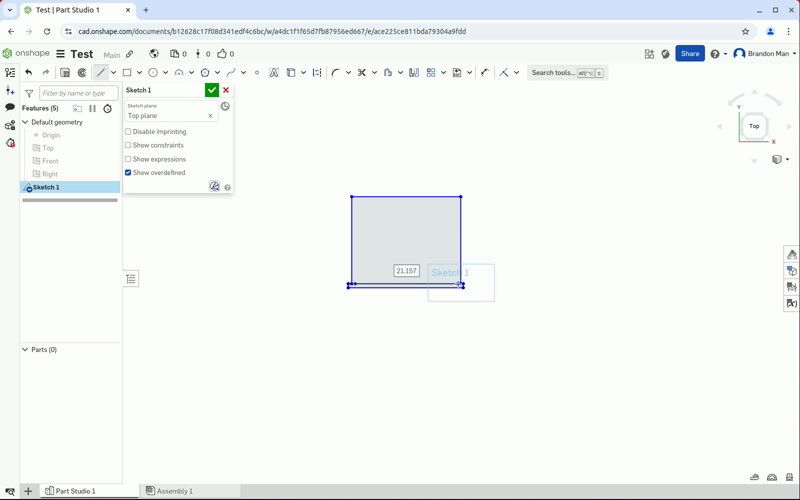
mouse_move(458, 199)
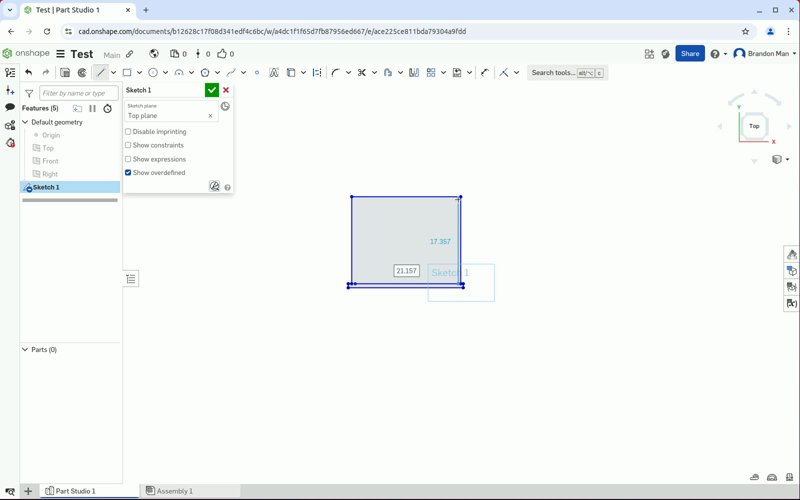
scroll(6)
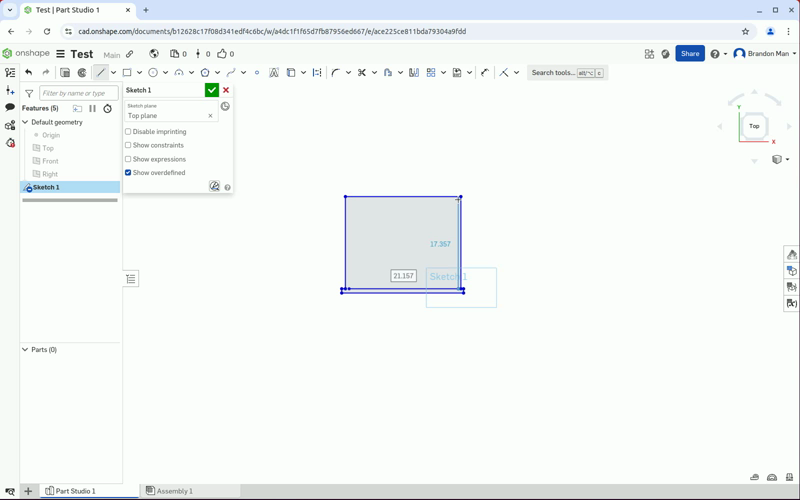
scroll(6)
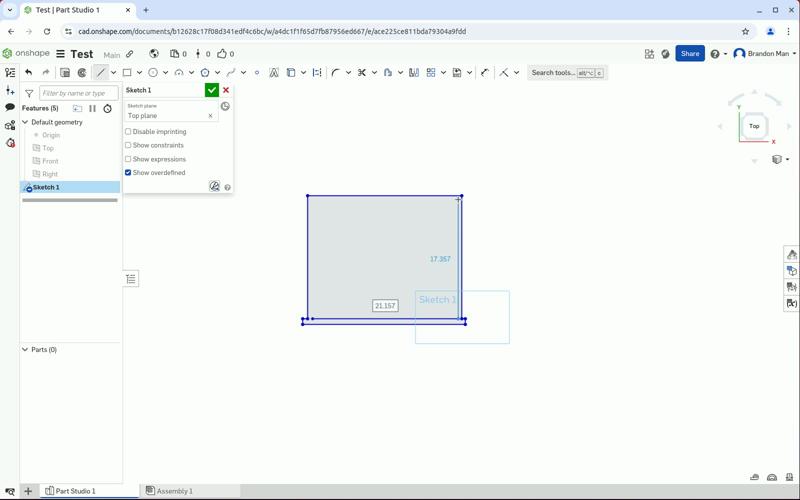
scroll(6)
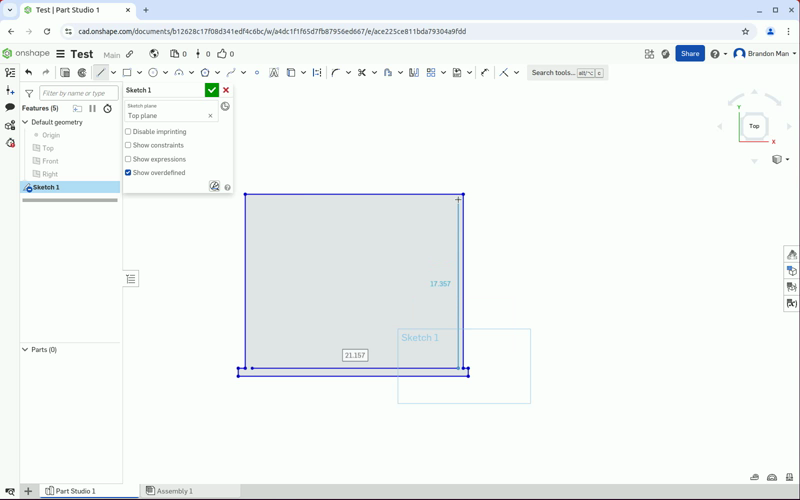
scroll(6)
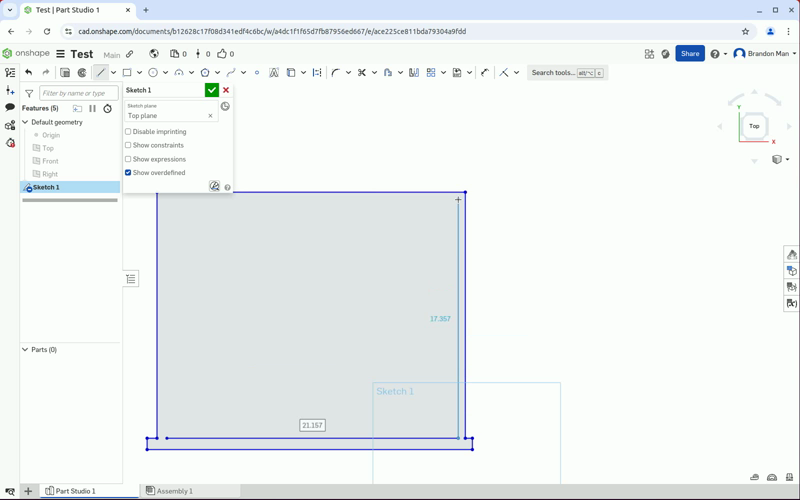
scroll(6)
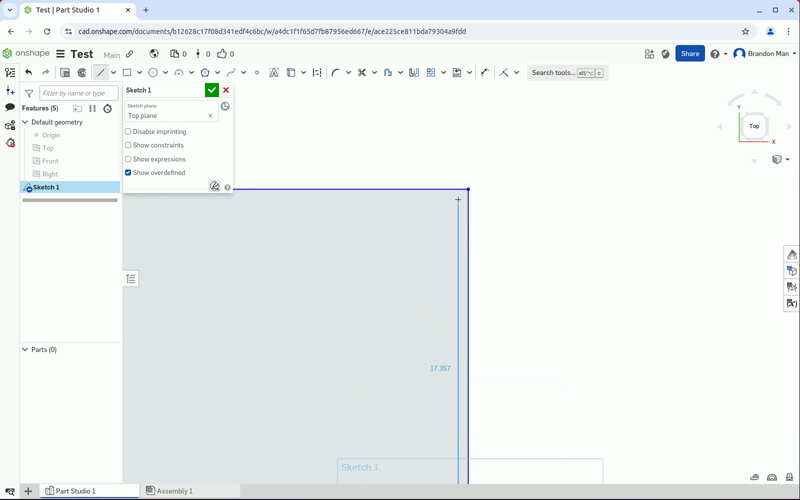
scroll(6)
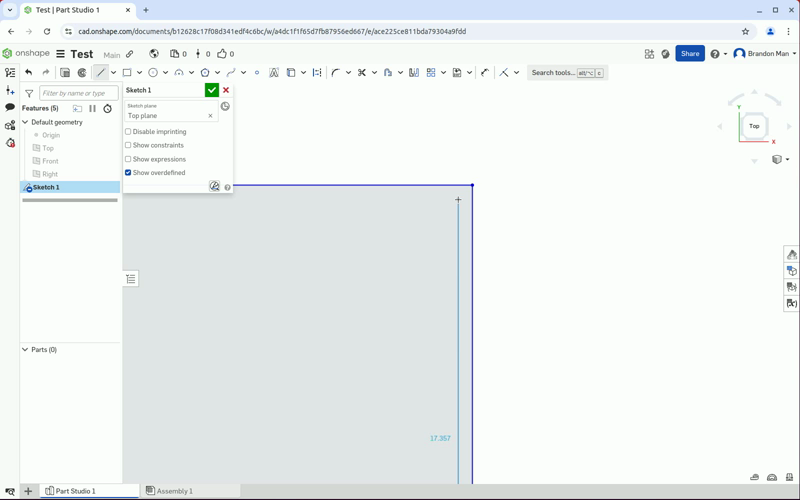
scroll(6)
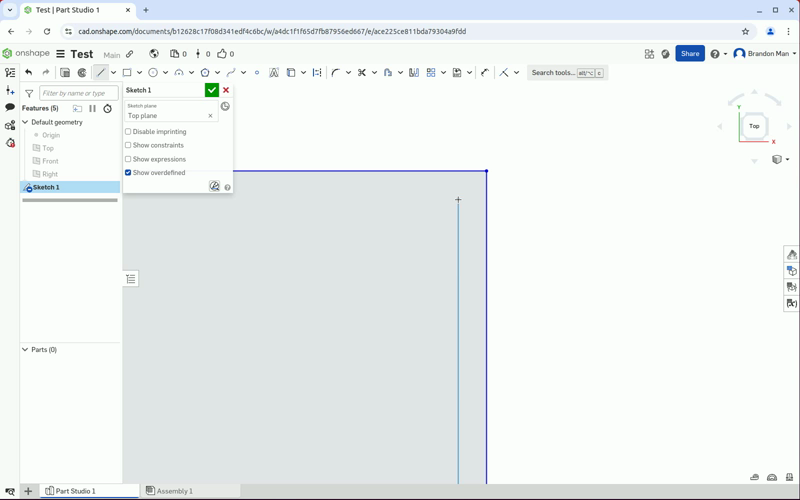
click(458, 199)
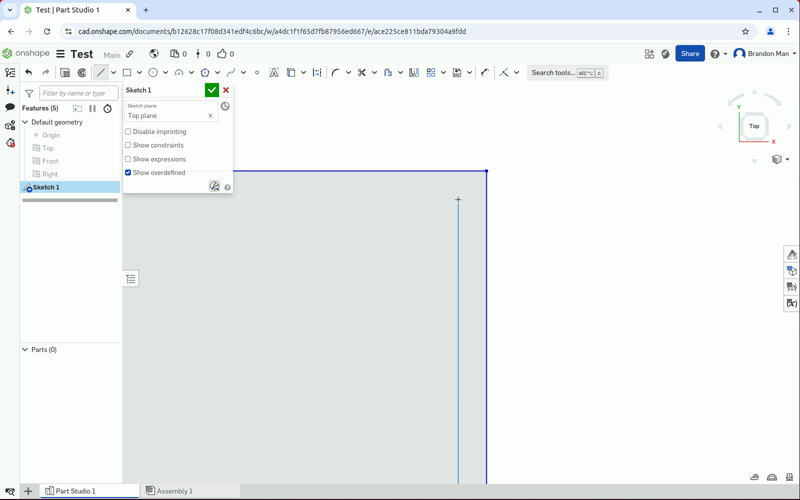
scroll(-6)
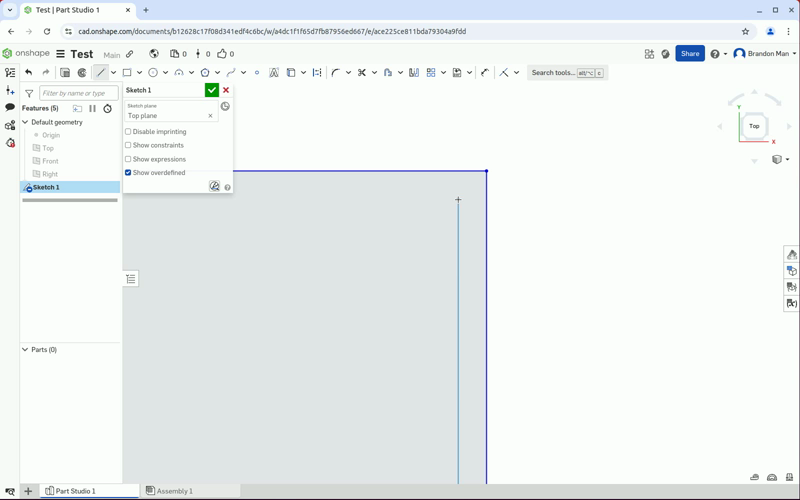
scroll(-6)
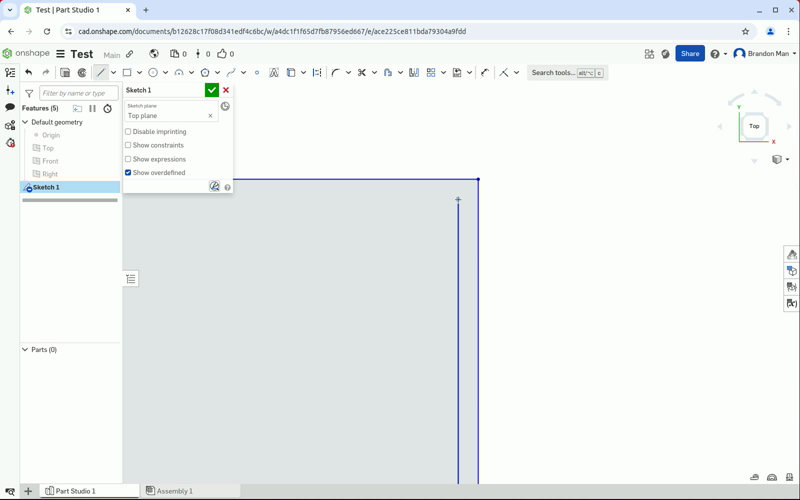
scroll(-6)
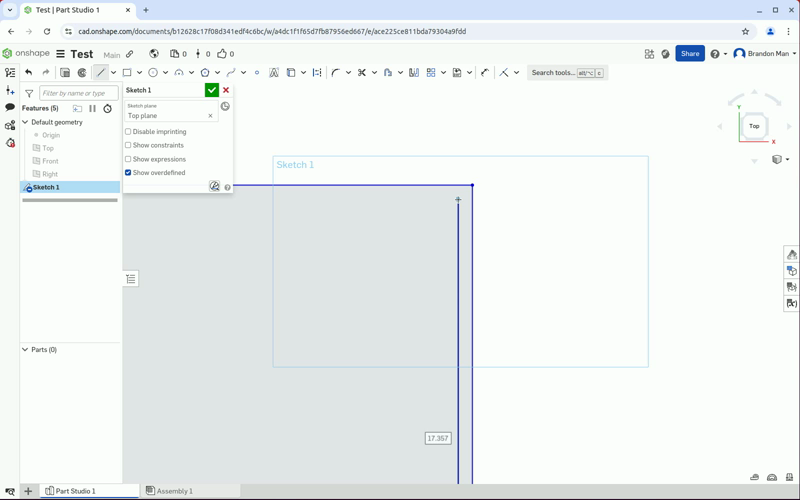
scroll(-6)
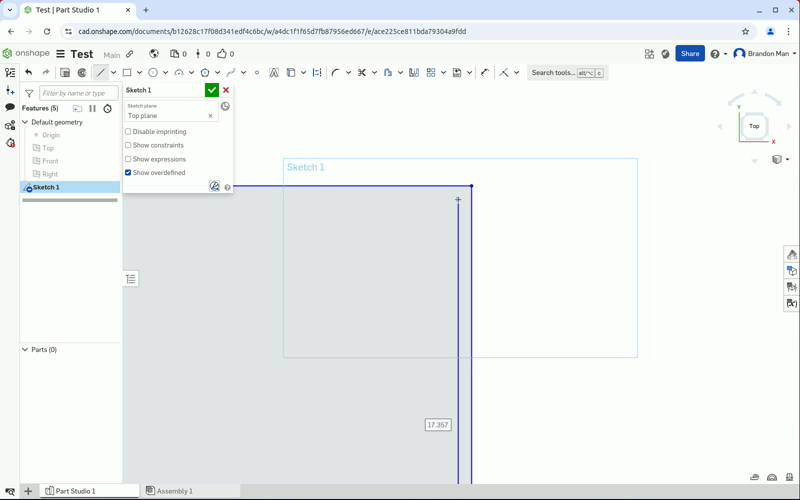
scroll(-6)
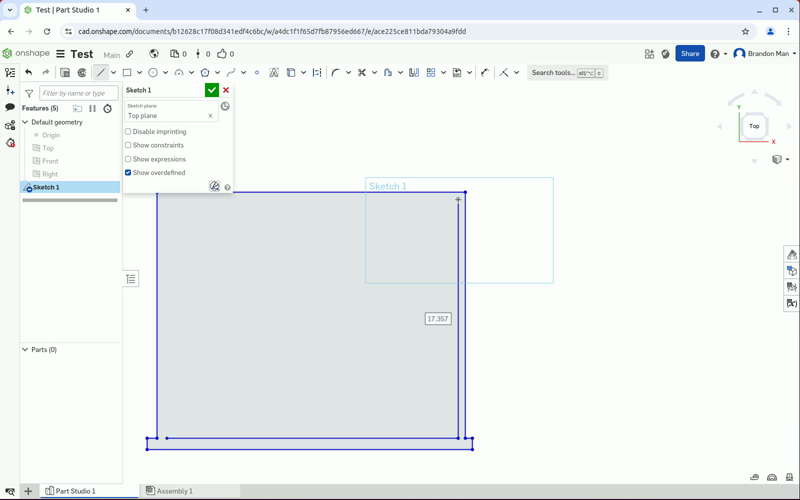
scroll(-6)
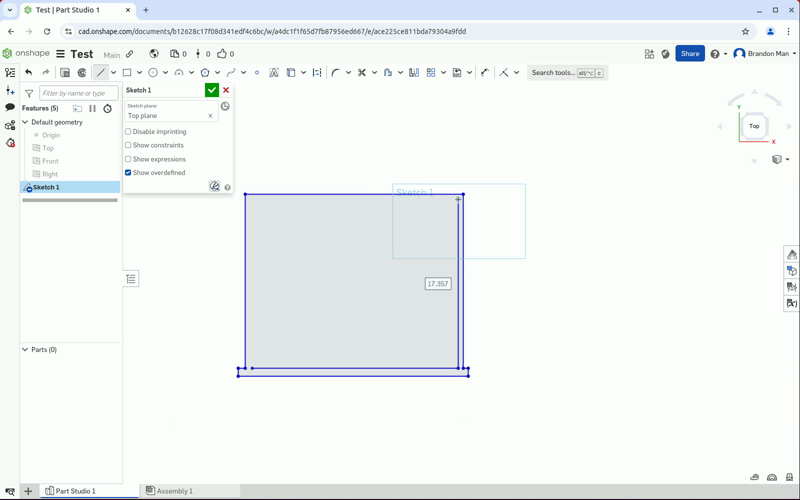
scroll(-6)
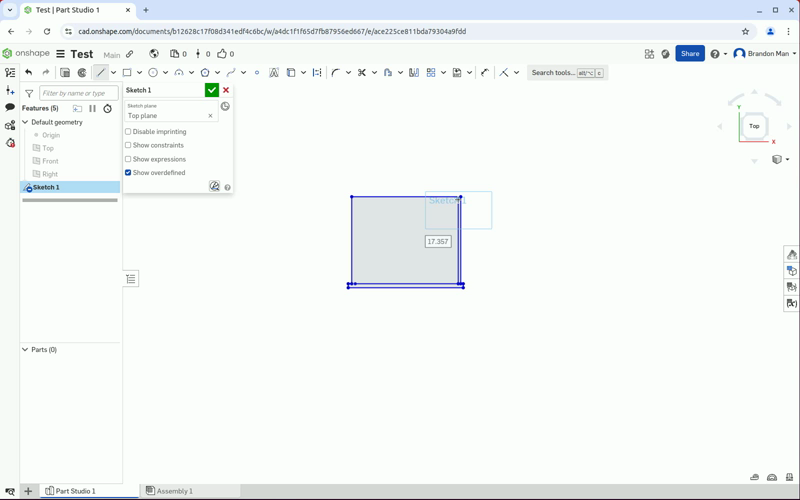
key_up(shift)
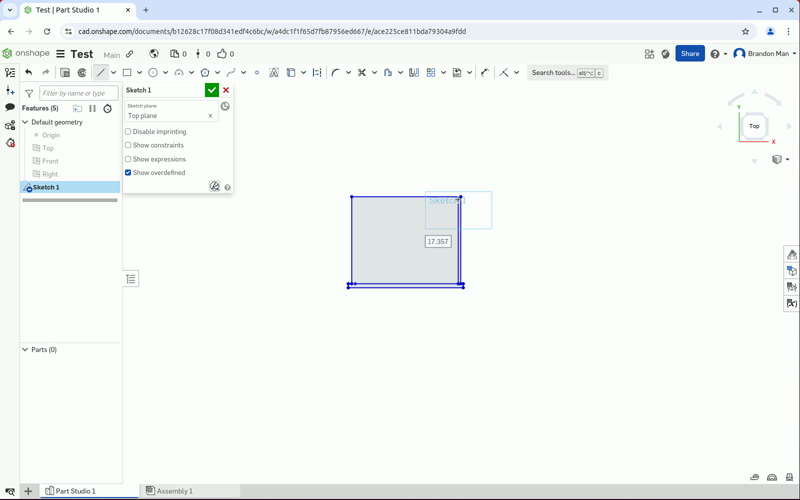
key_down(shift)
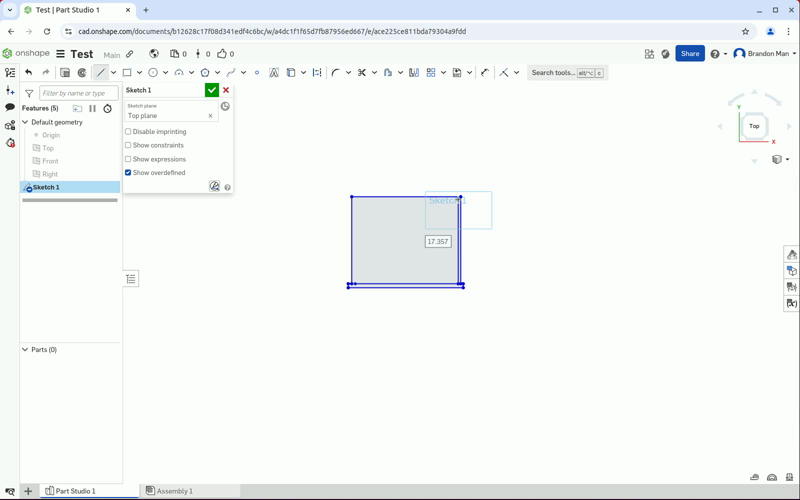
mouse_move(355, 199)
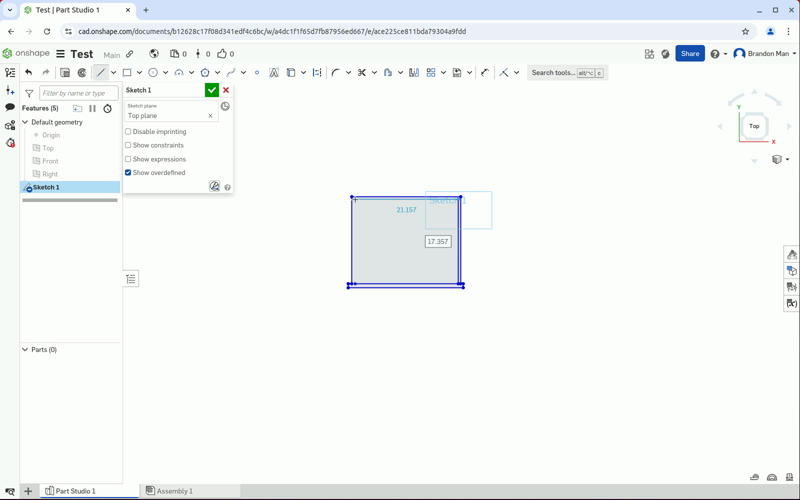
scroll(6)
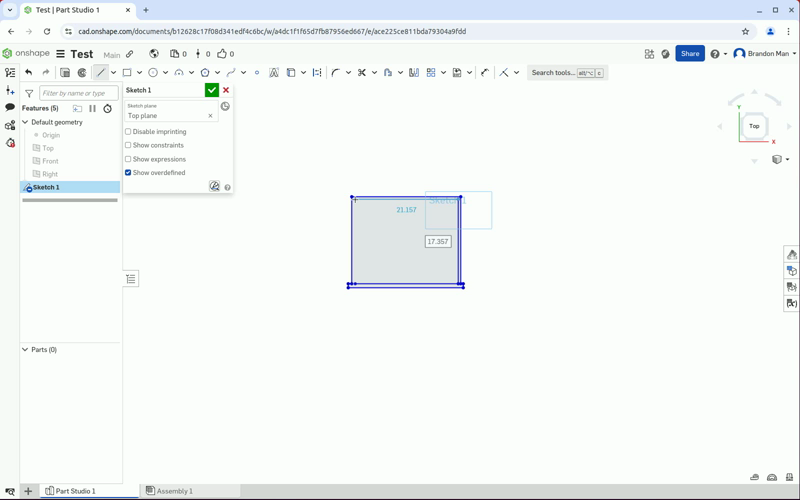
scroll(6)
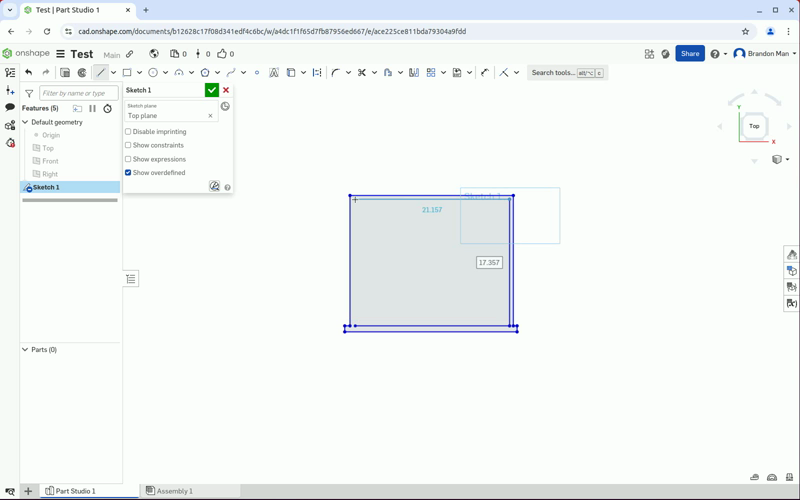
scroll(6)
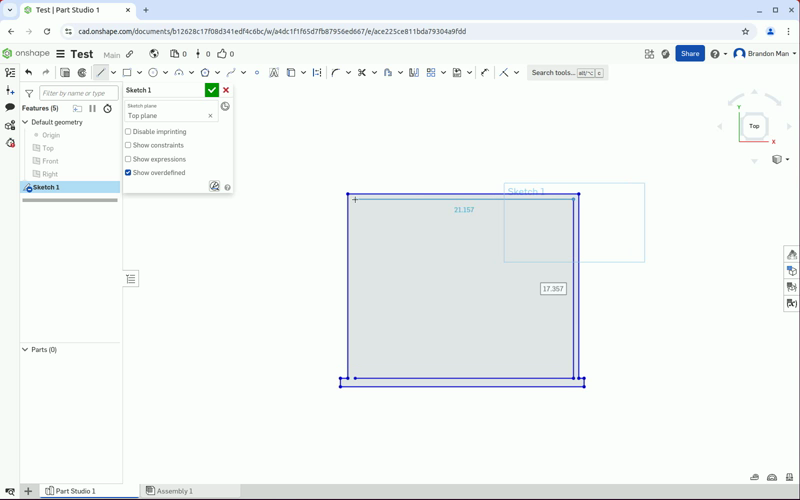
scroll(6)
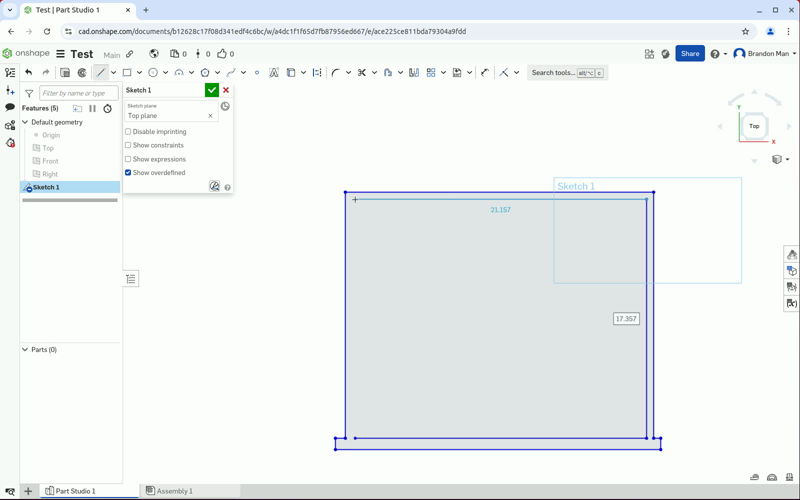
scroll(6)
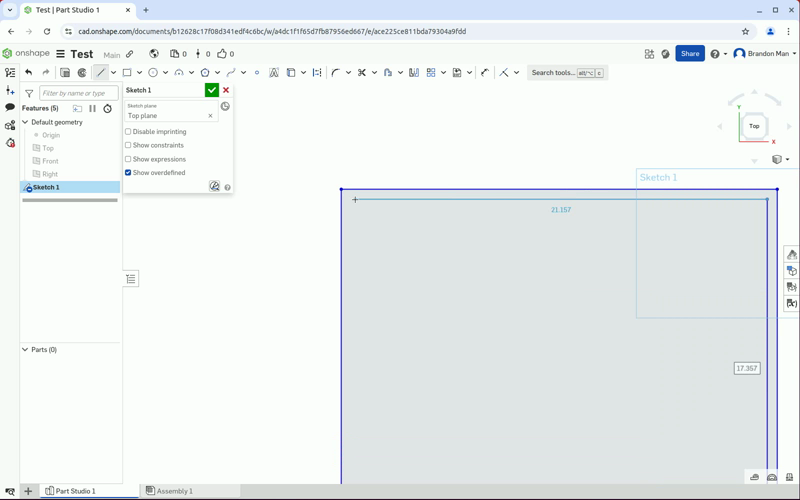
scroll(6)
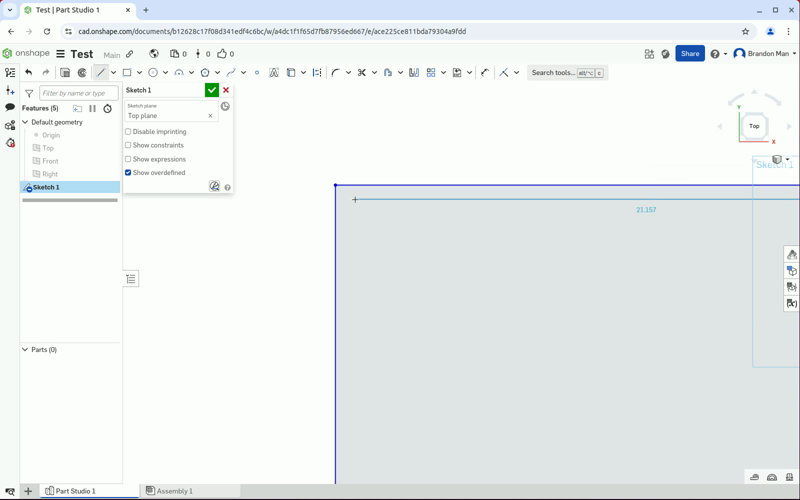
scroll(6)
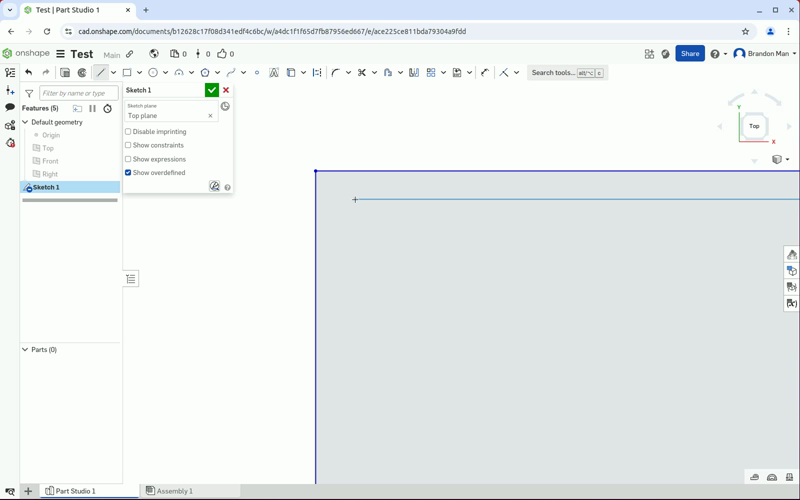
click(355, 199)
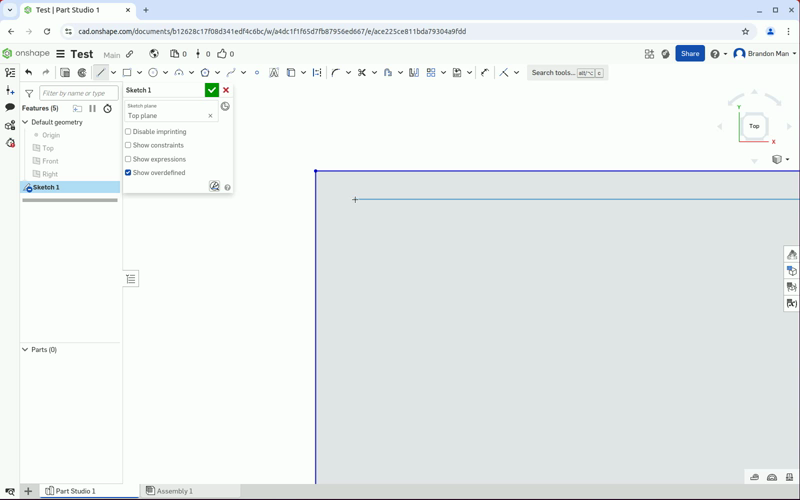
scroll(-6)
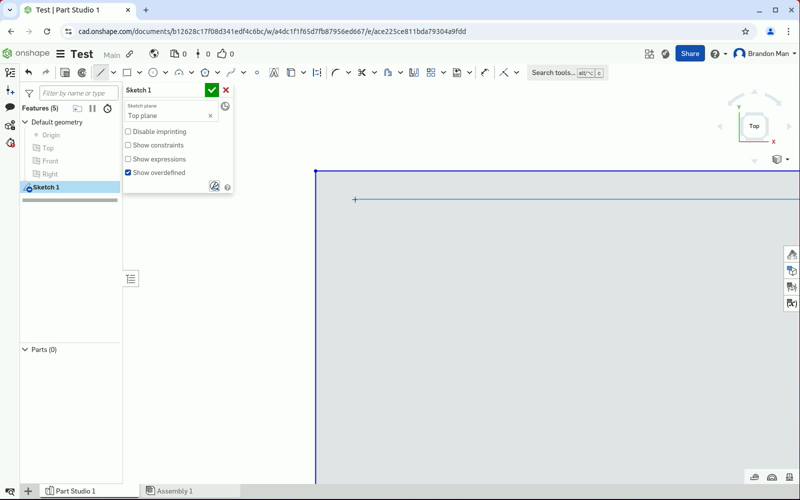
scroll(-6)
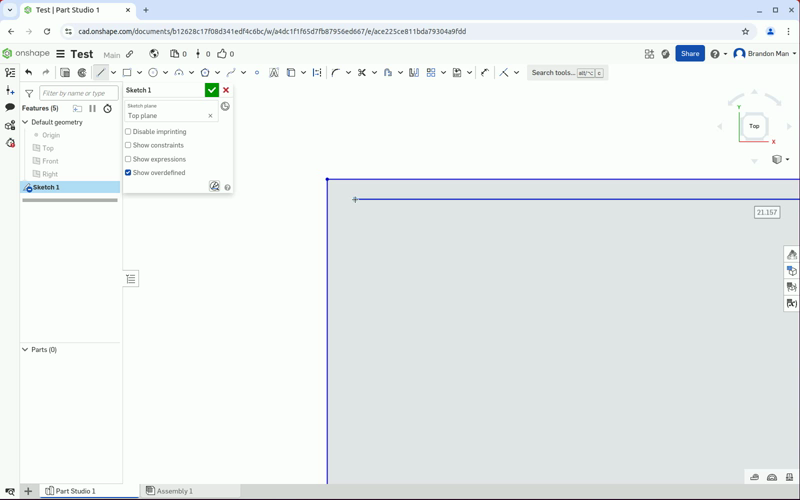
scroll(-6)
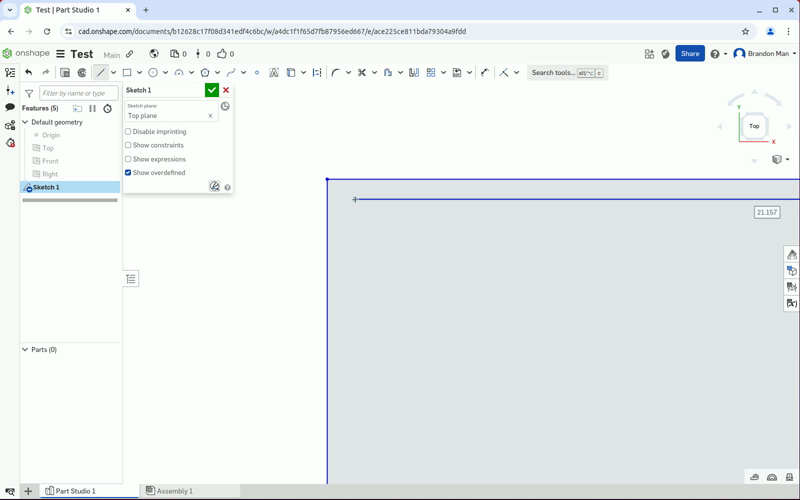
scroll(-6)
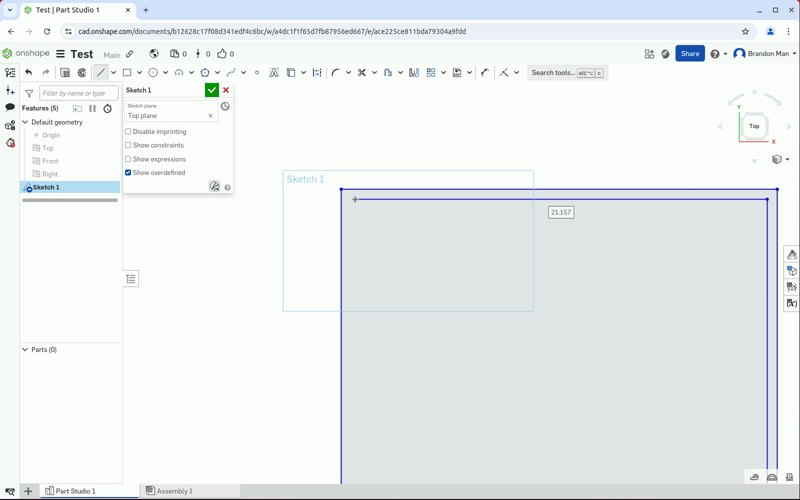
scroll(-6)
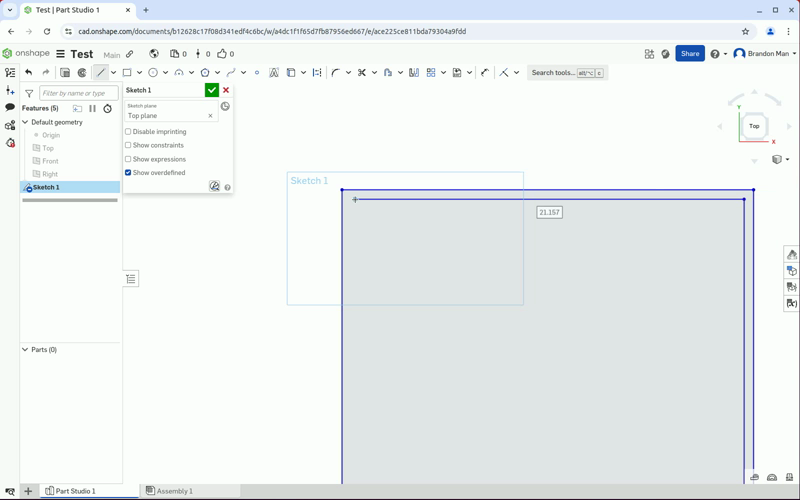
scroll(-6)
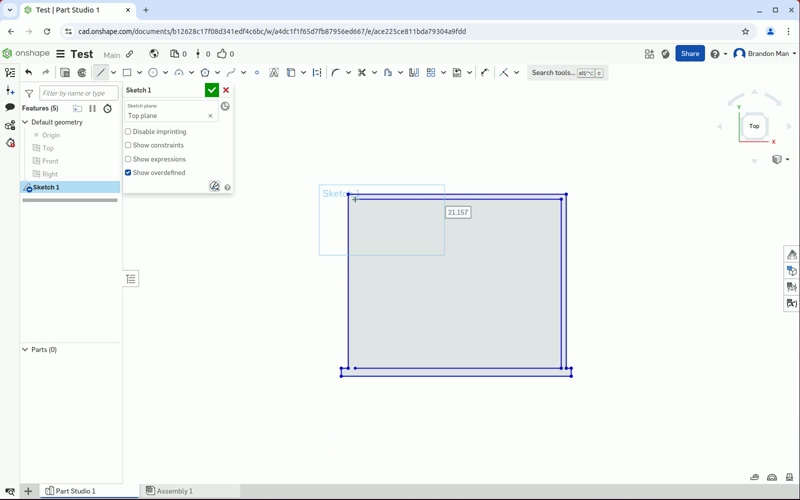
scroll(-6)
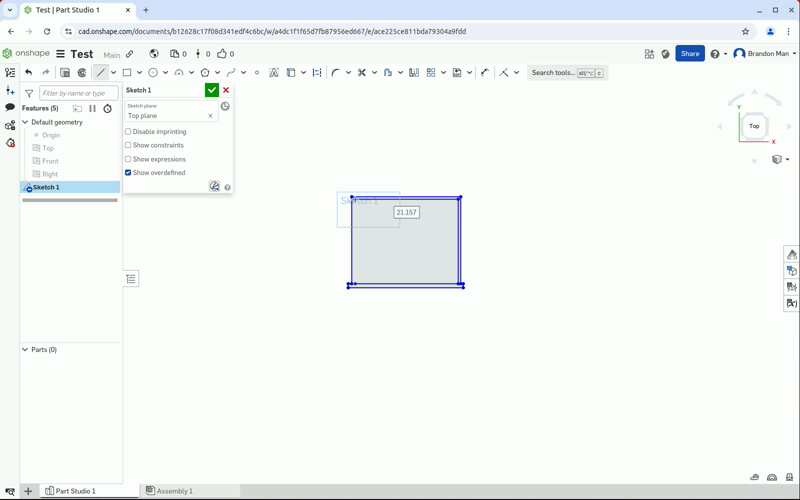
key_up(shift)
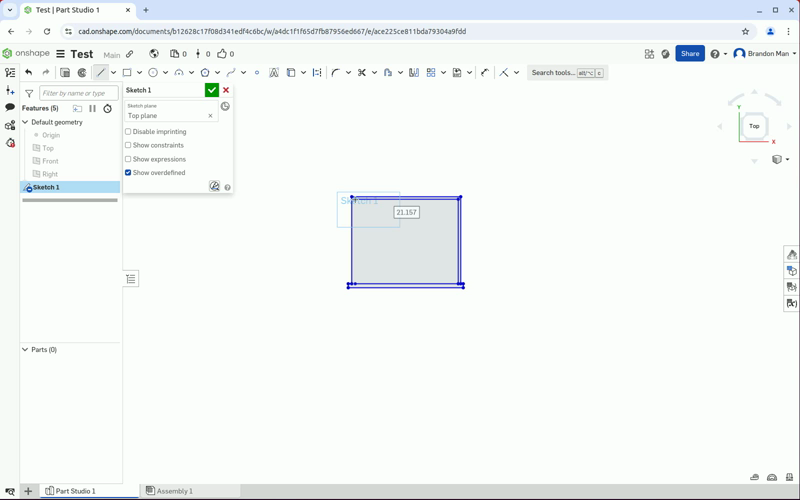
key_down(shift)
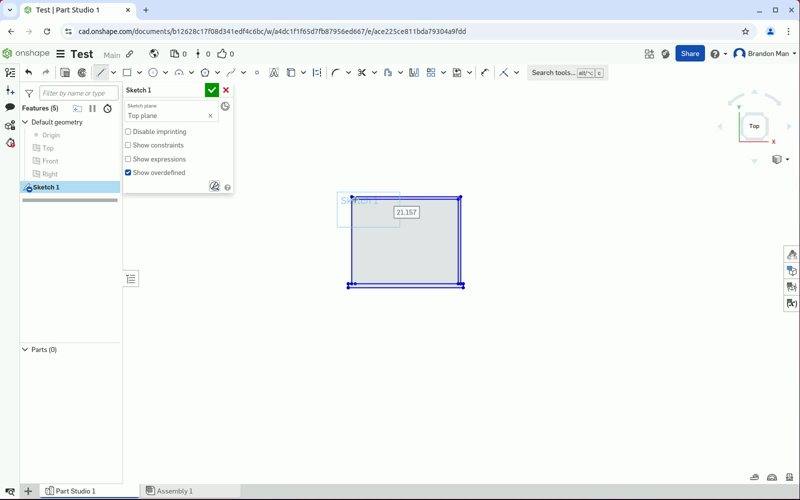
mouse_move(355, 283)
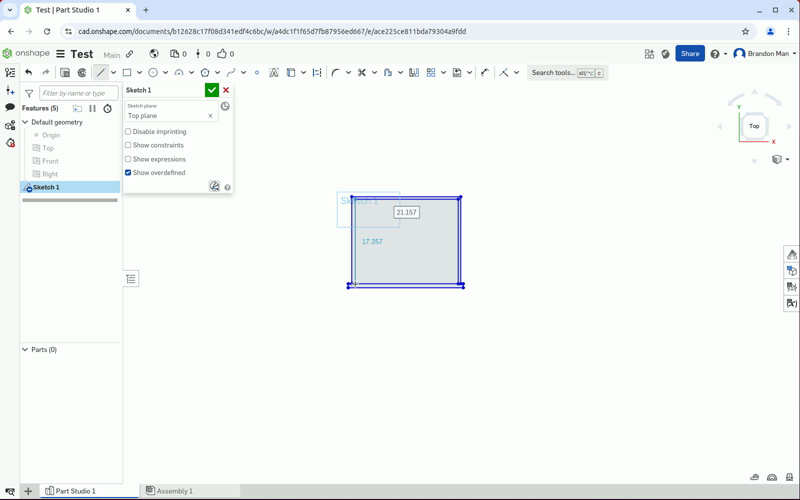
scroll(6)
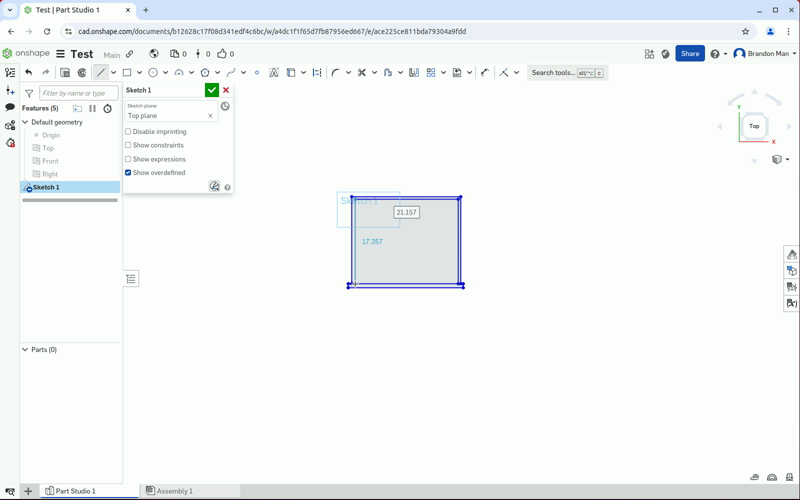
scroll(6)
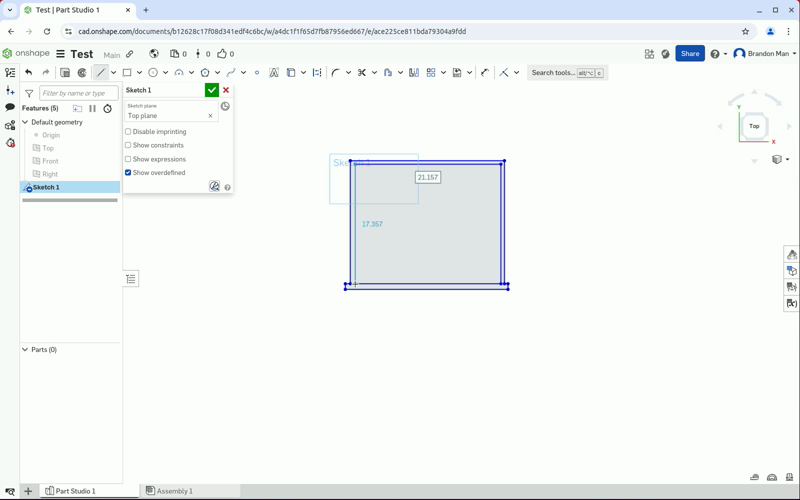
scroll(6)
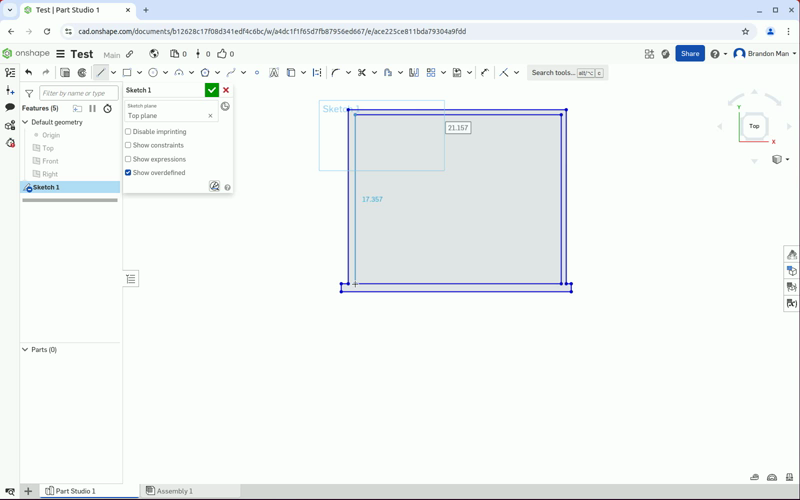
scroll(6)
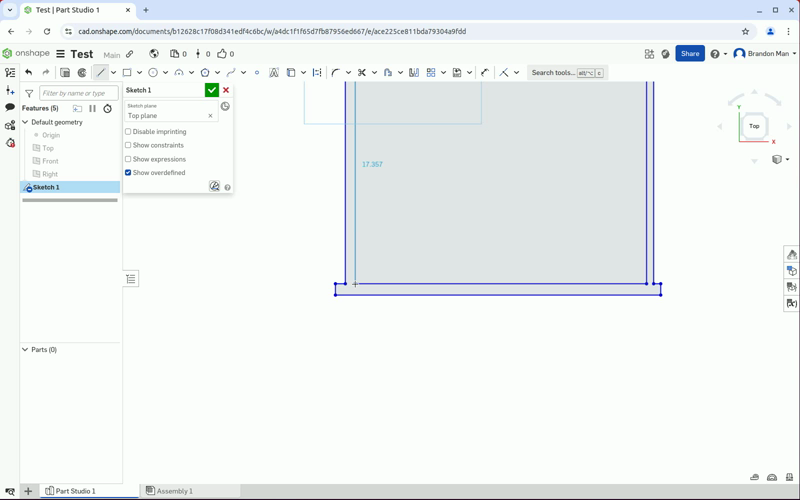
scroll(6)
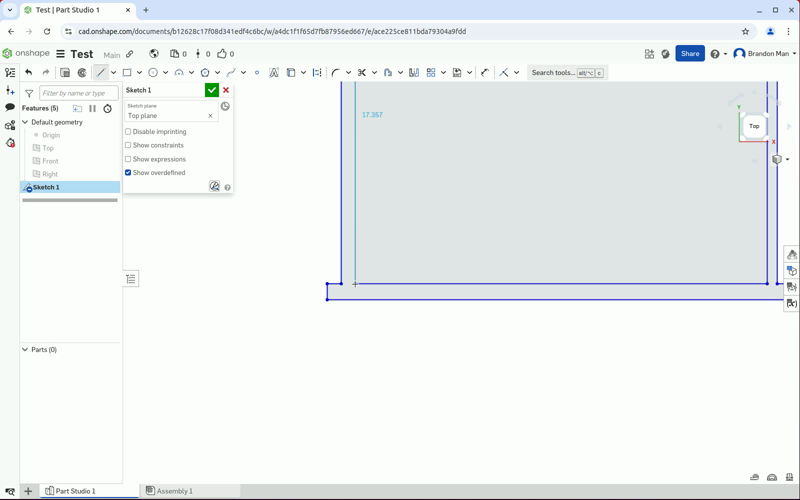
scroll(6)
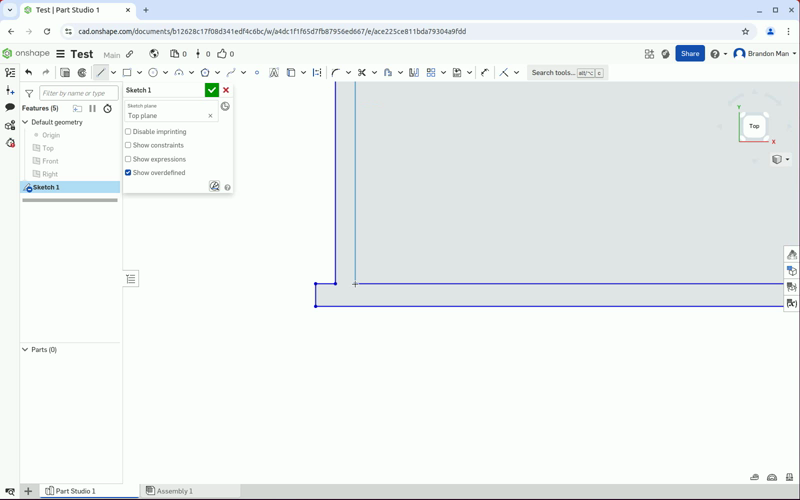
scroll(6)
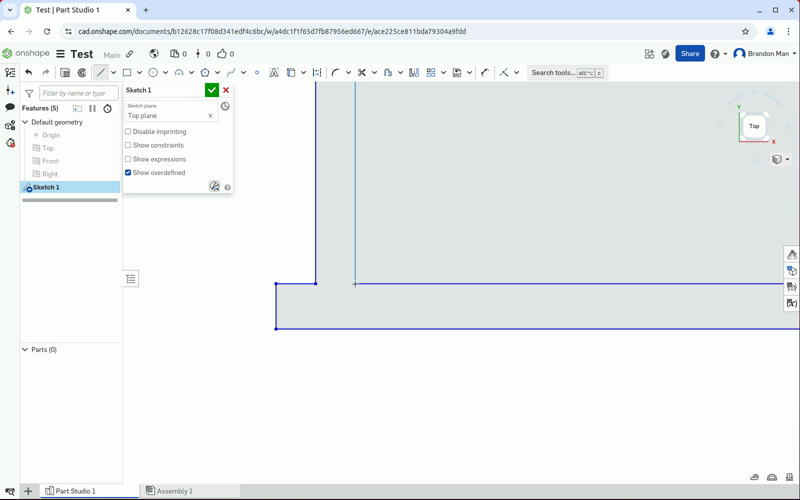
key_up(shift)
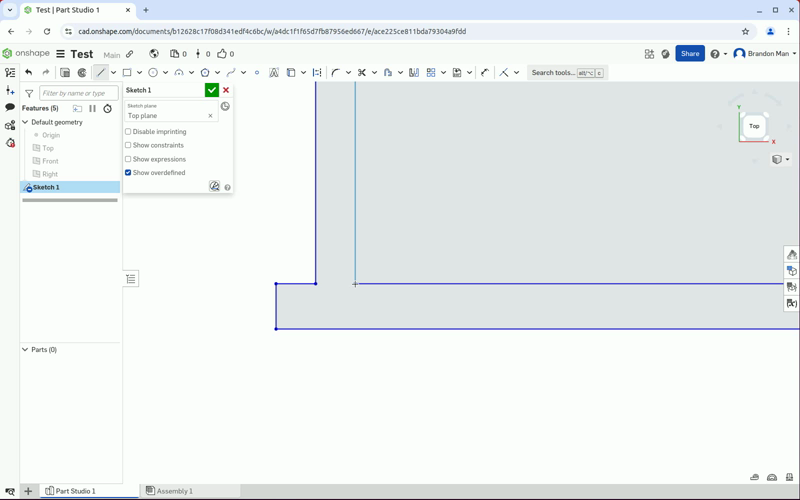
click(355, 283)
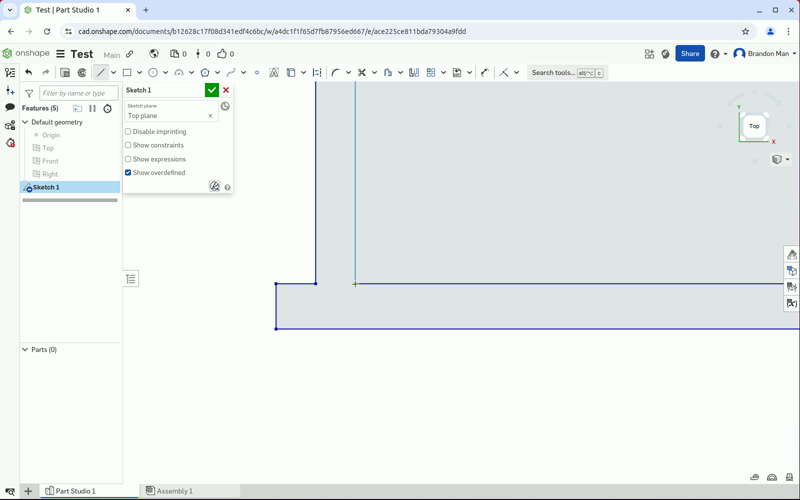
scroll(-6)
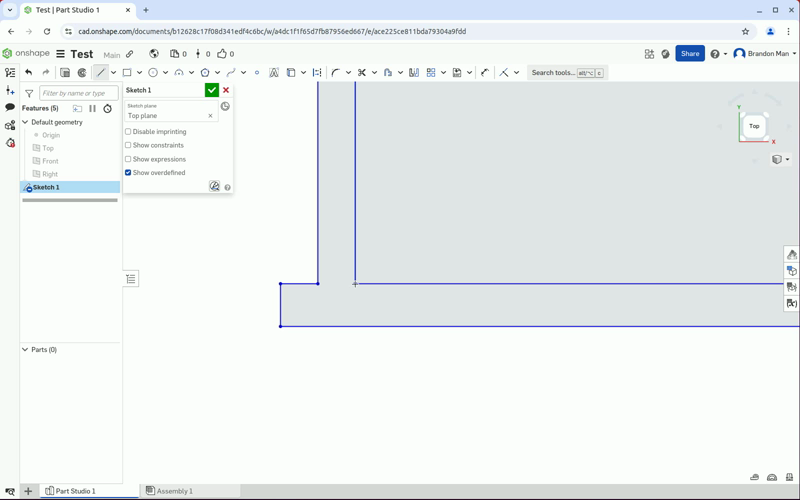
scroll(-6)
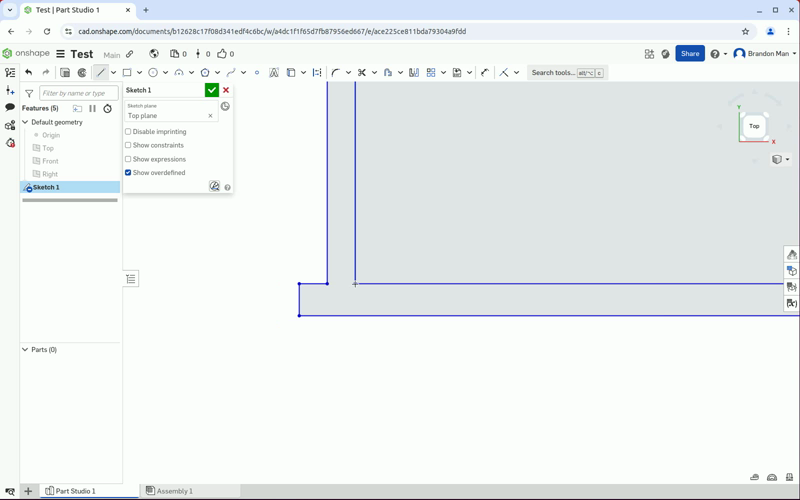
scroll(-6)
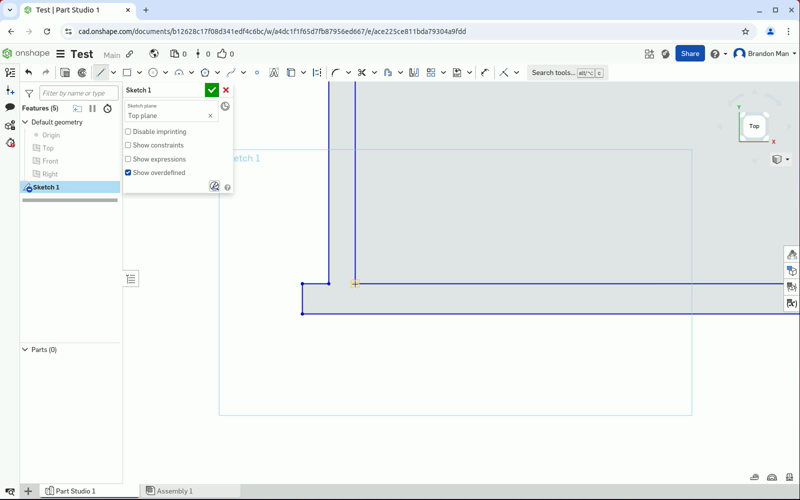
scroll(-6)
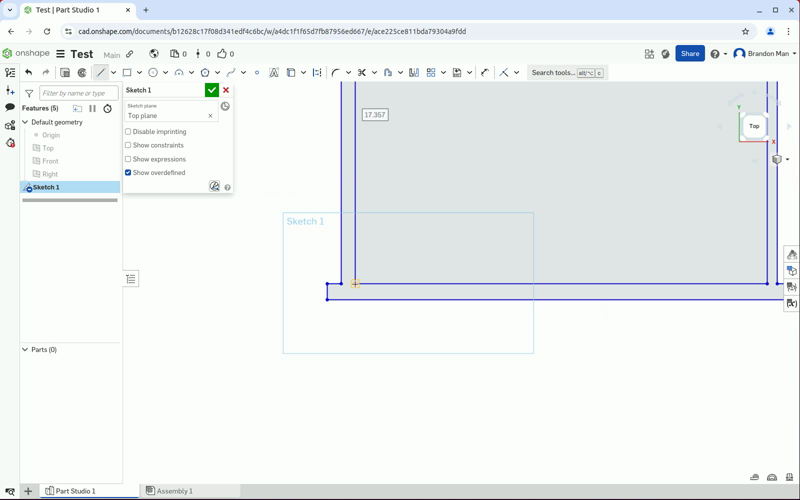
scroll(-6)
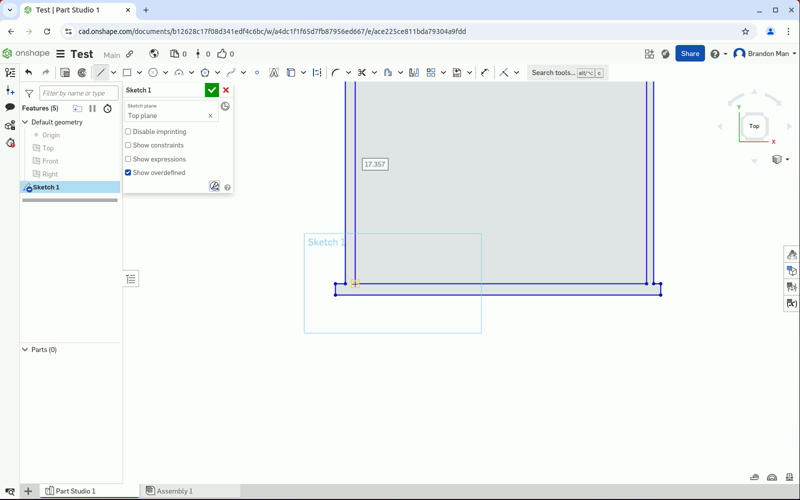
scroll(-6)
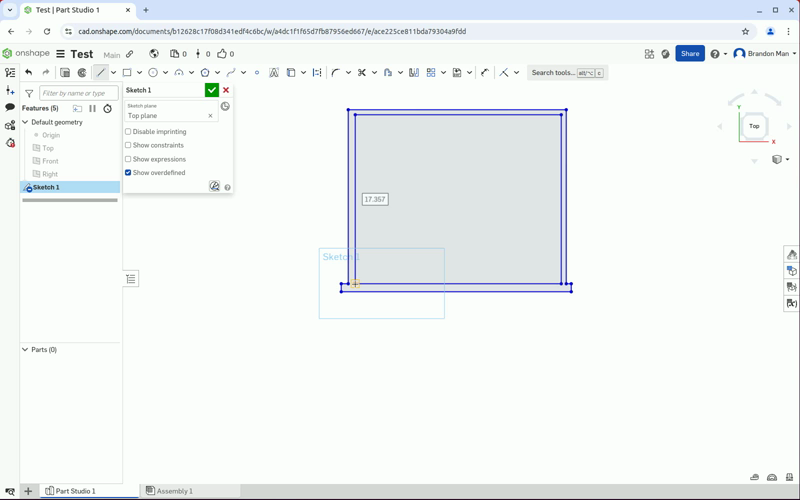
scroll(-6)
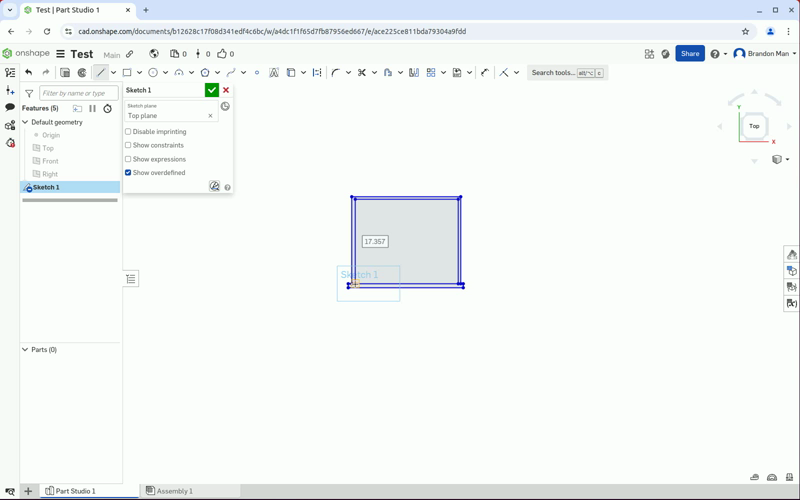
key(esc)
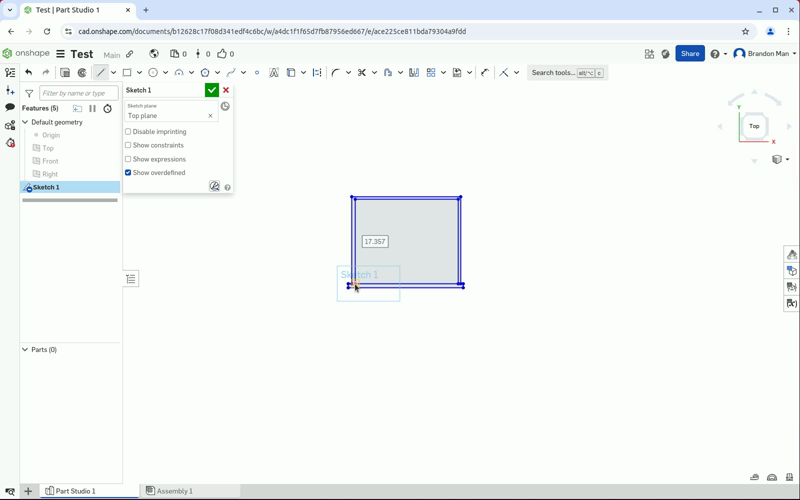
mouse_move(395, 286)
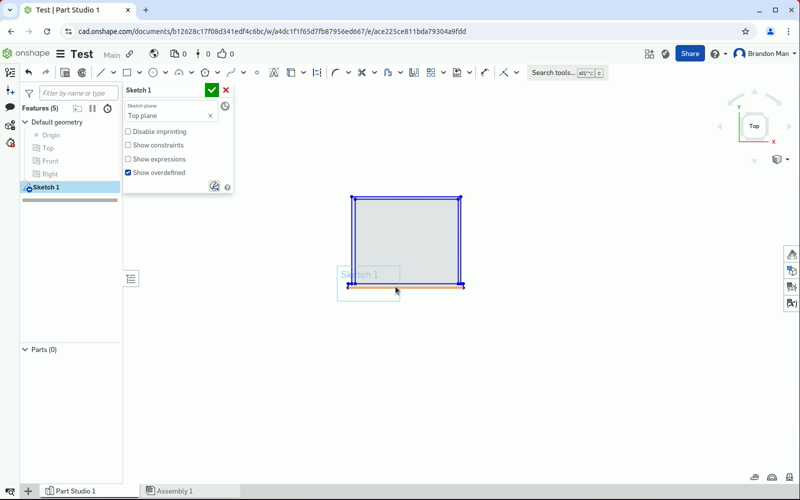
scroll(6)
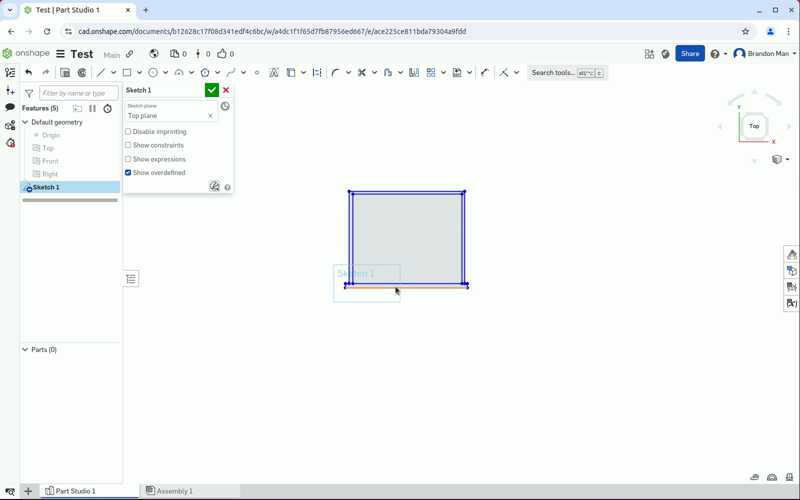
scroll(6)
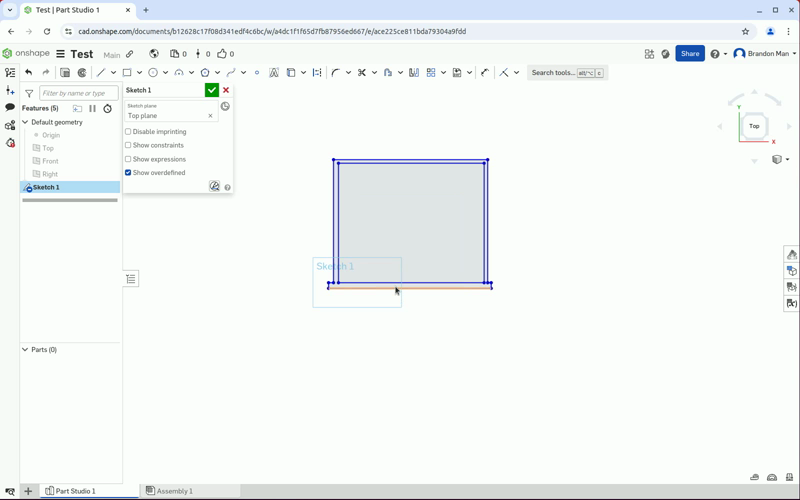
scroll(6)
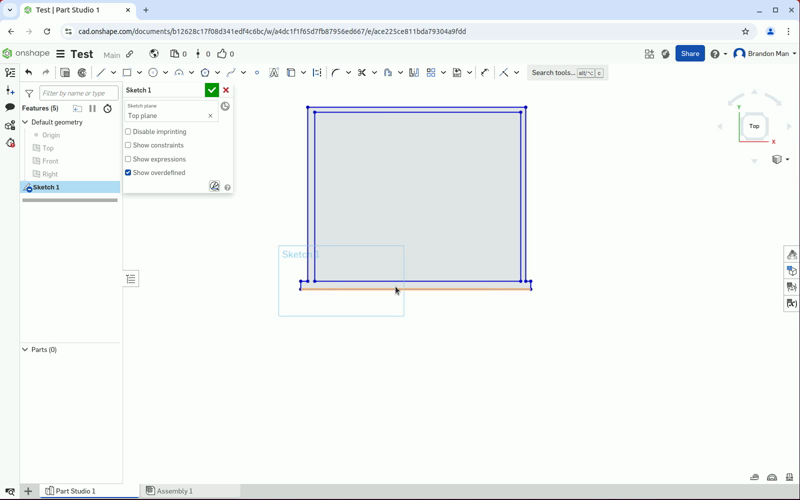
scroll(6)
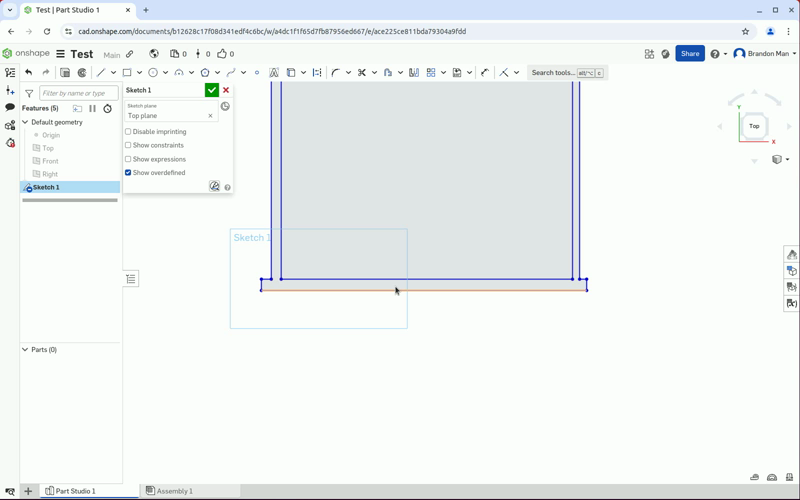
scroll(6)
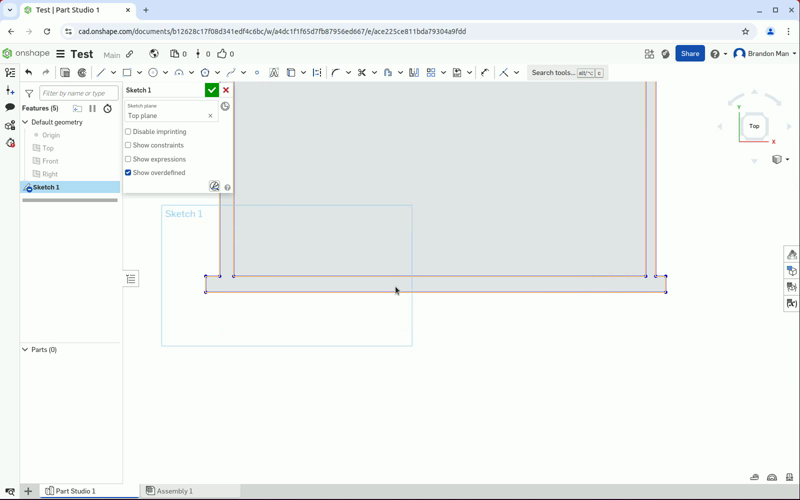
scroll(6)
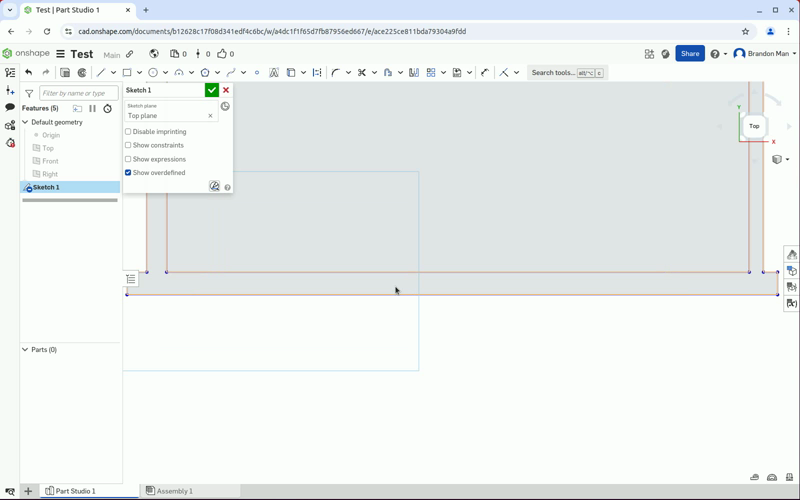
scroll(6)
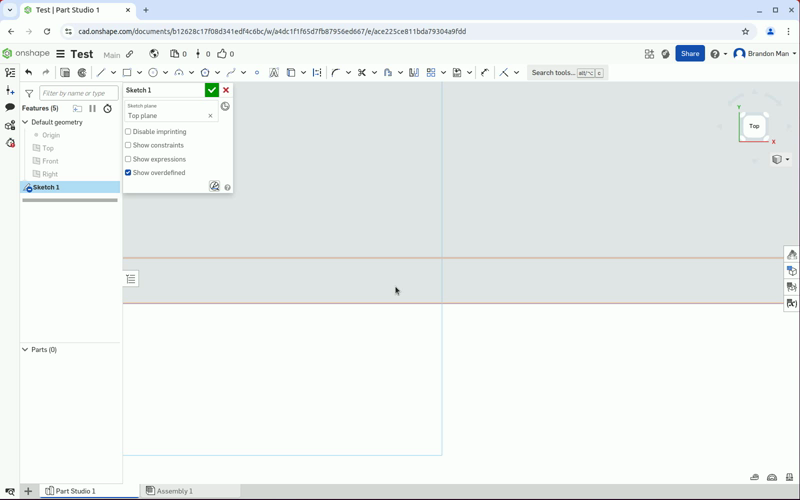
click(395, 286)
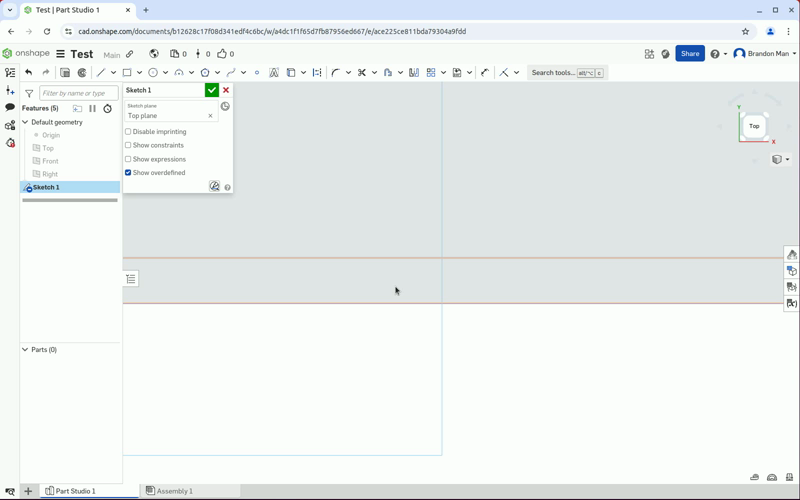
scroll(-6)
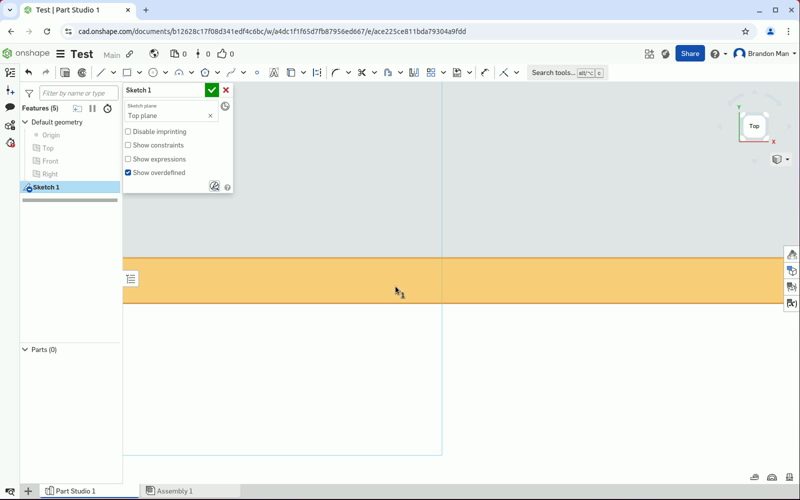
scroll(-6)
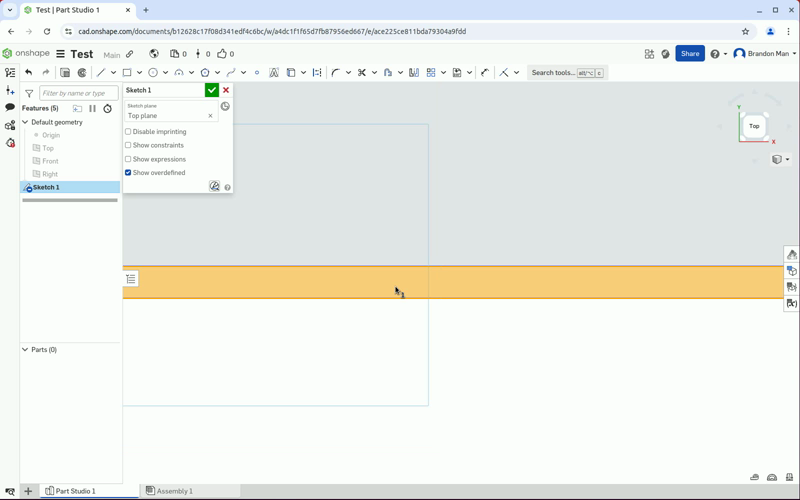
scroll(-6)
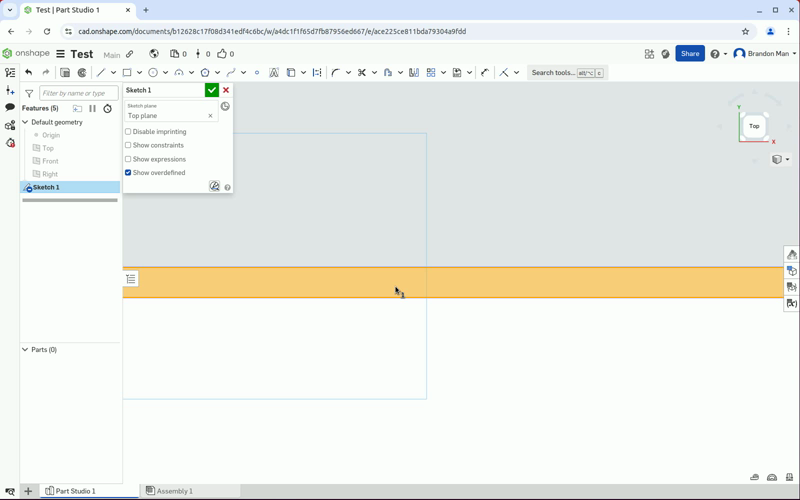
scroll(-6)
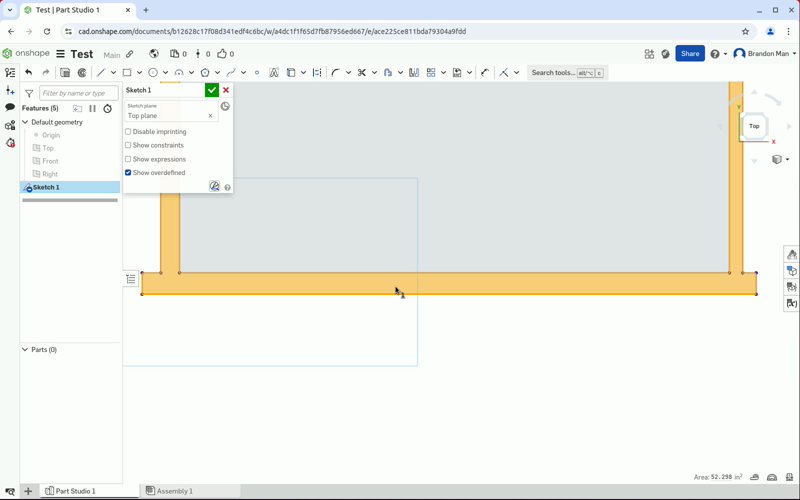
scroll(-6)
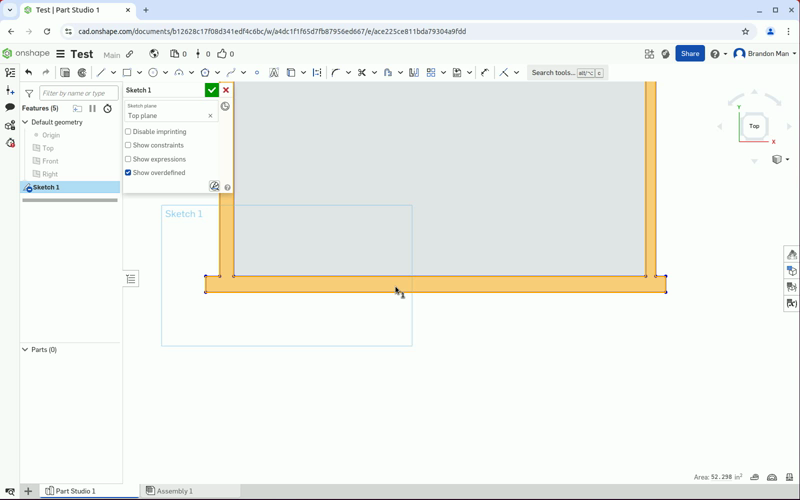
scroll(-6)
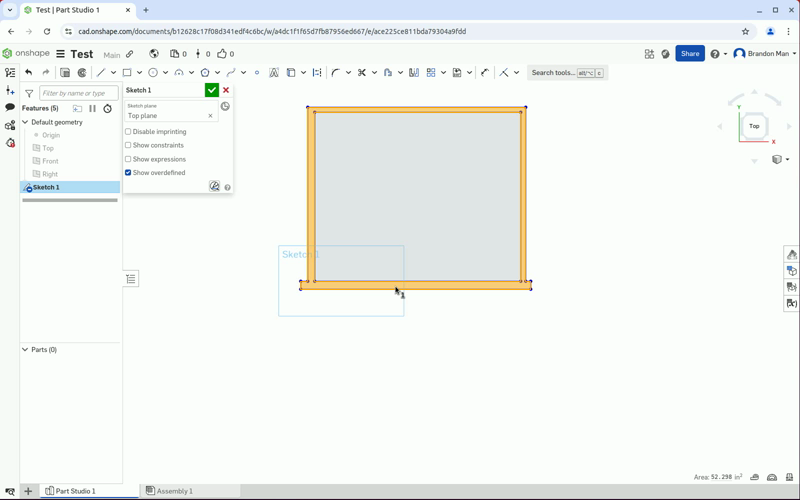
scroll(-6)
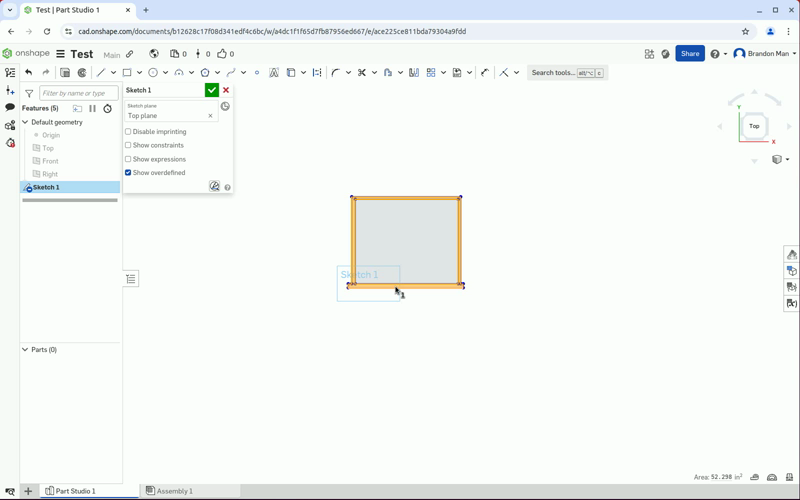
mouse_move(73, 352)
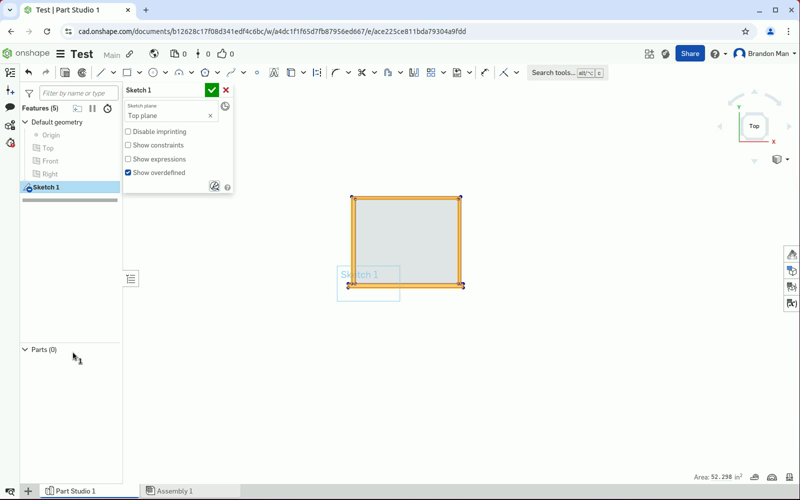
key(shift+y)
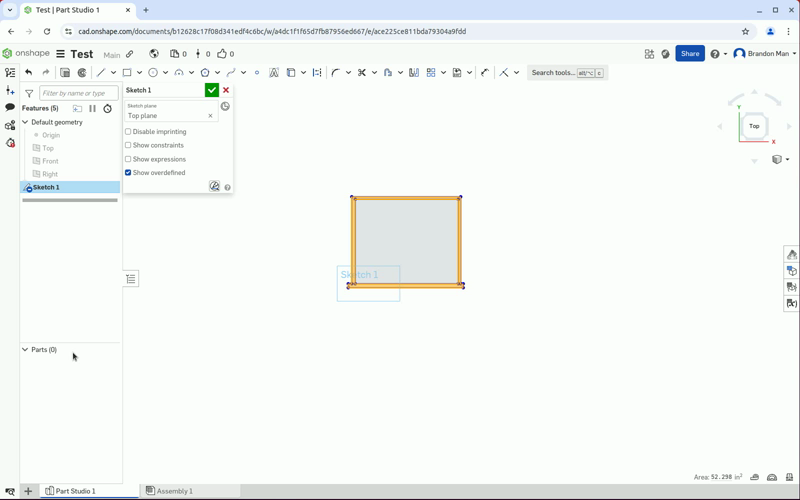
key(shift+e)
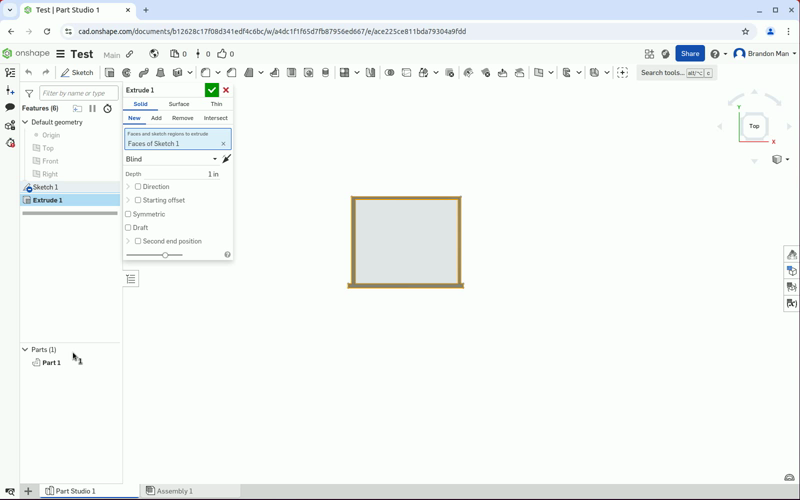
mouse_move(143, 106)
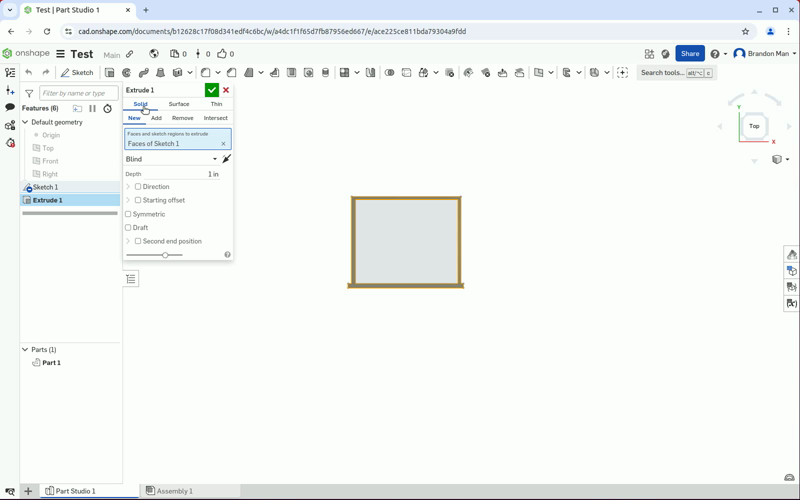
click(143, 106)
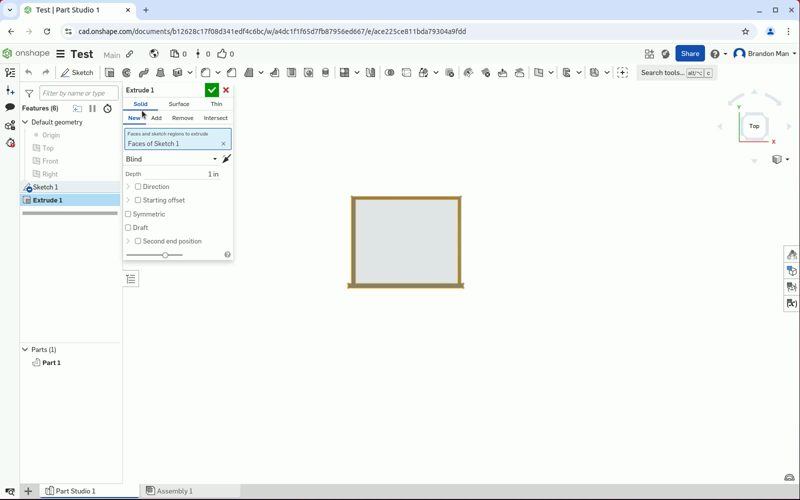
mouse_move(137, 120)
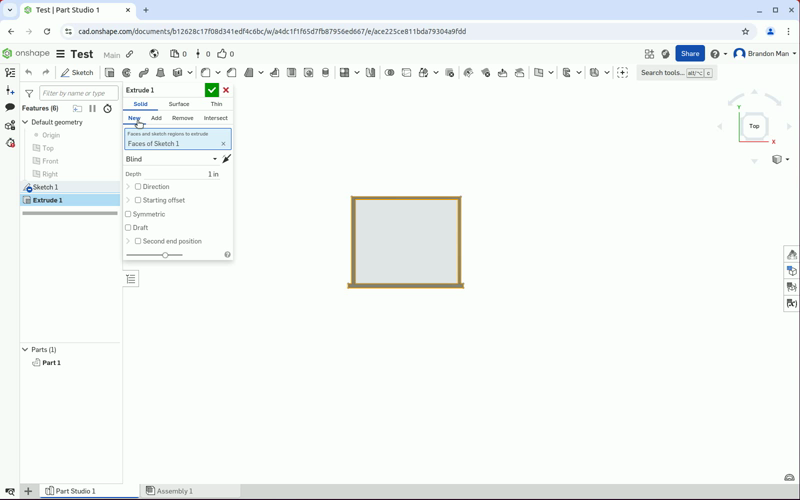
click(137, 120)
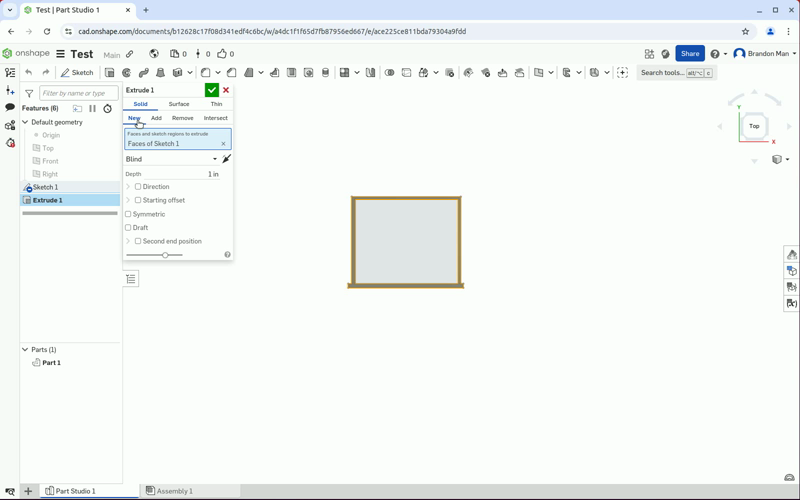
key(tab, 4)
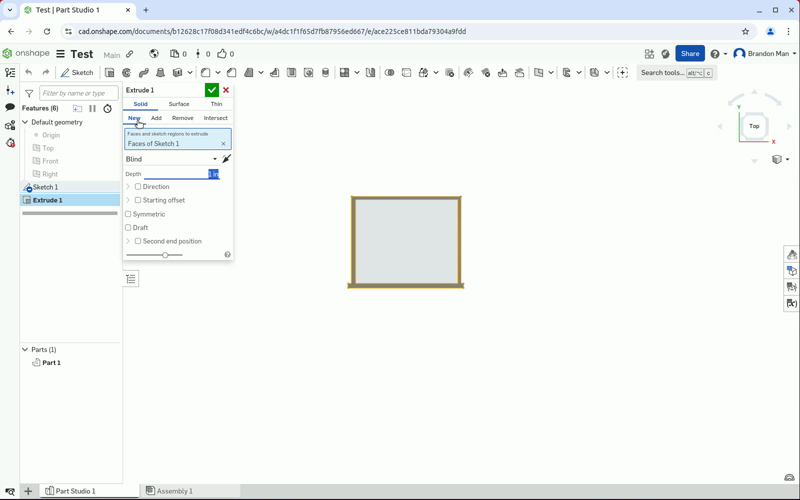
text(-4.814)
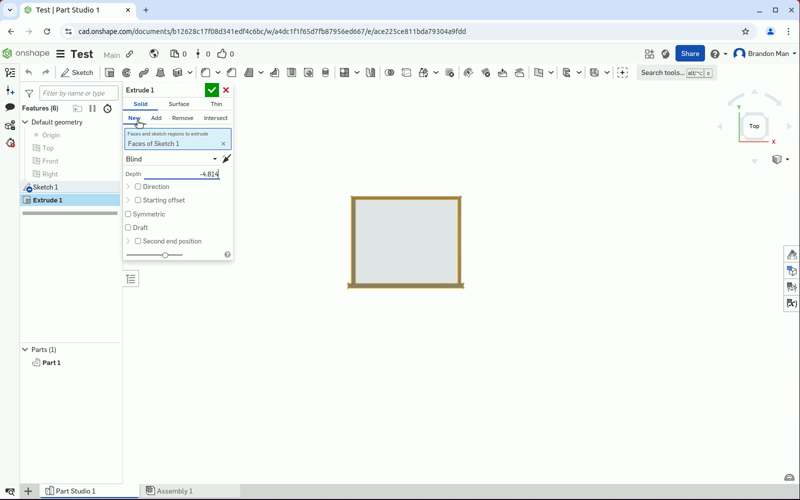
key(enter)
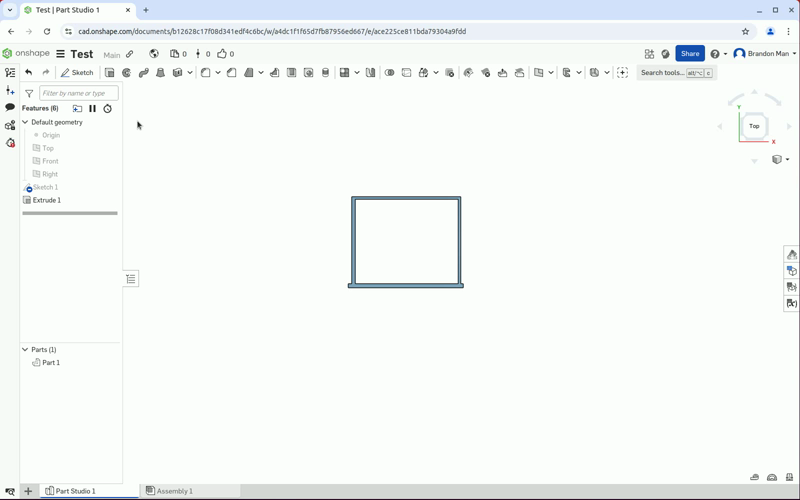
key(shift+h)
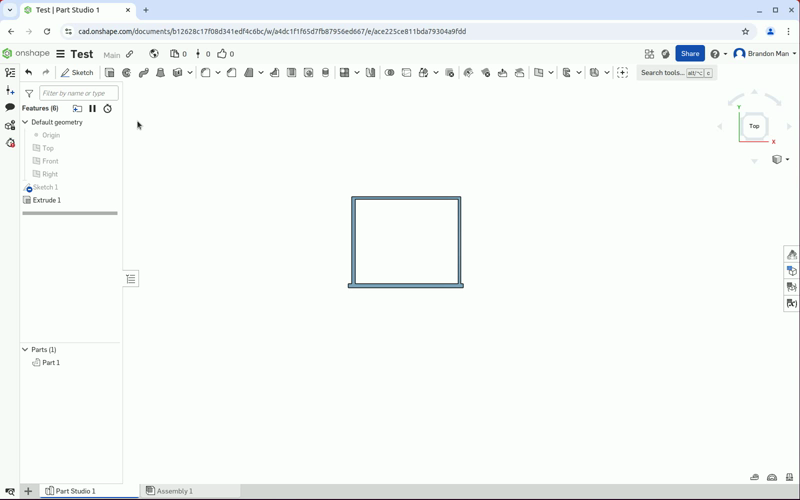
key(shift+h)
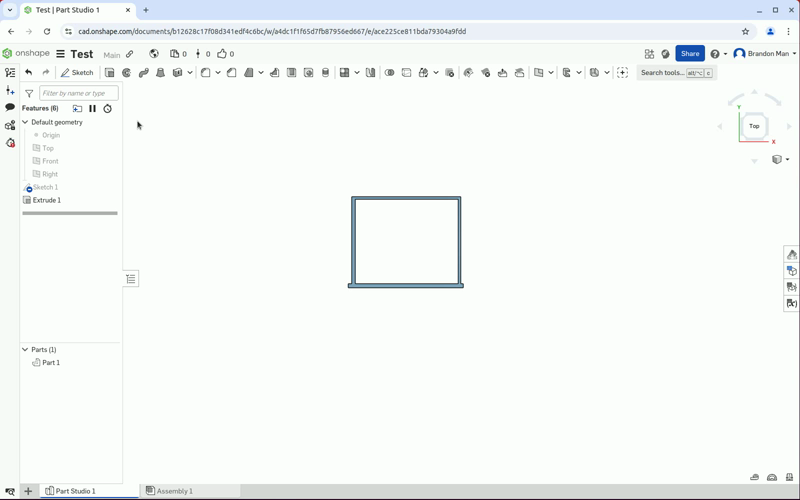
mouse_move(73, 189)
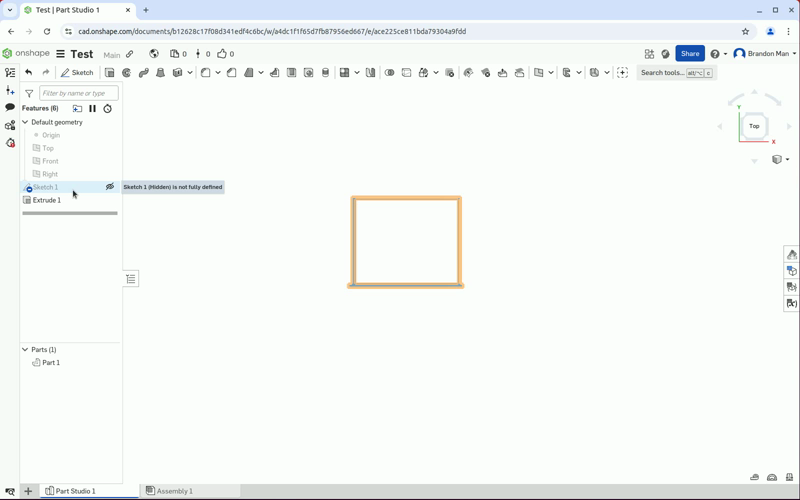
click(73, 189)
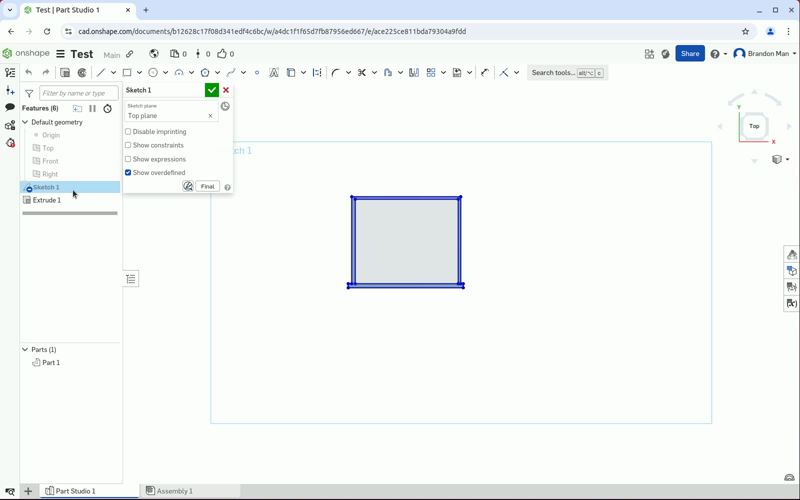
mouse_move(229, 92)
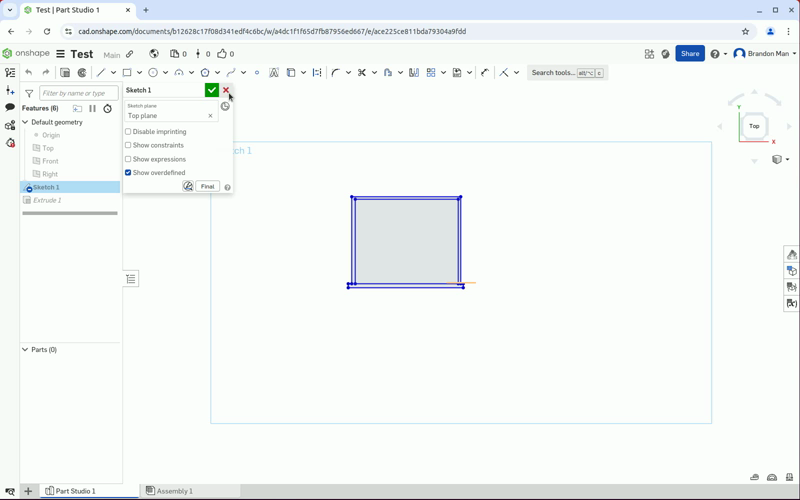
click(229, 92)
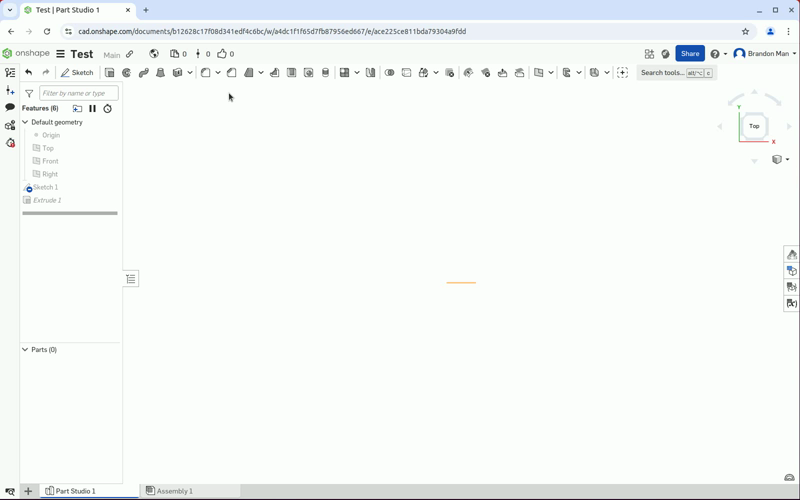
mouse_move(73, 352)
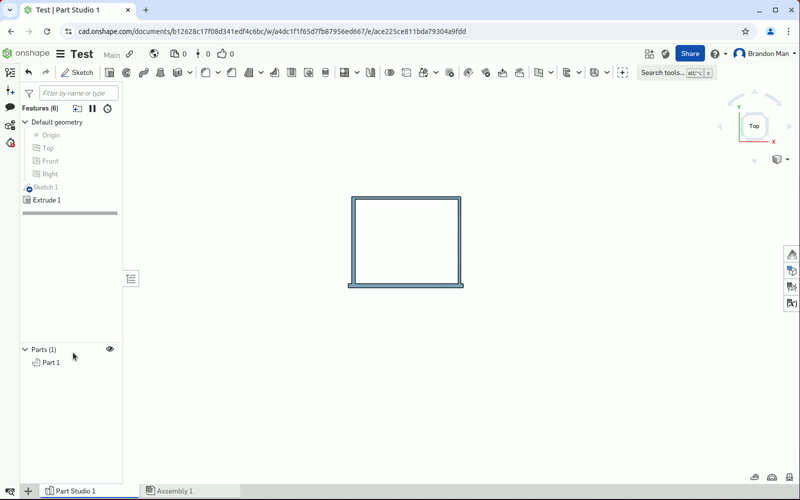
key(y)
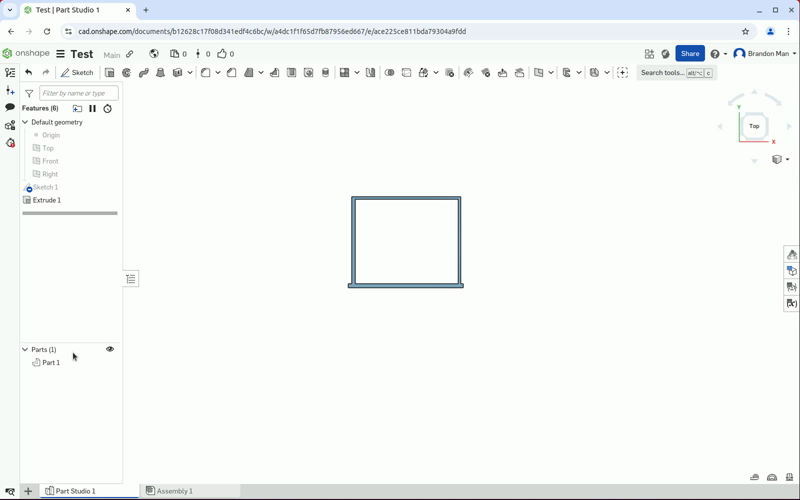
key(shift+p)
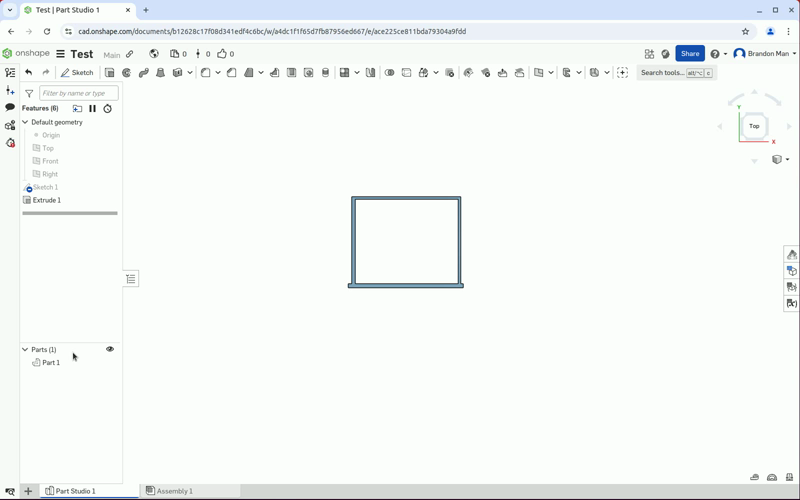
key(space)
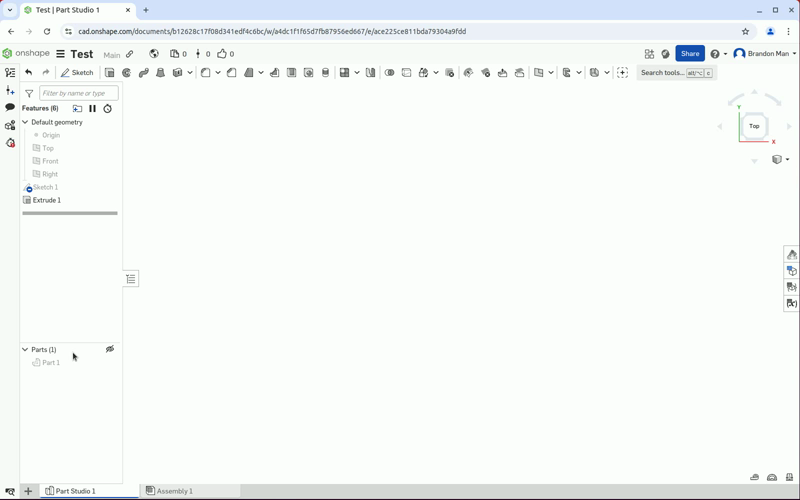
key_down(shift)
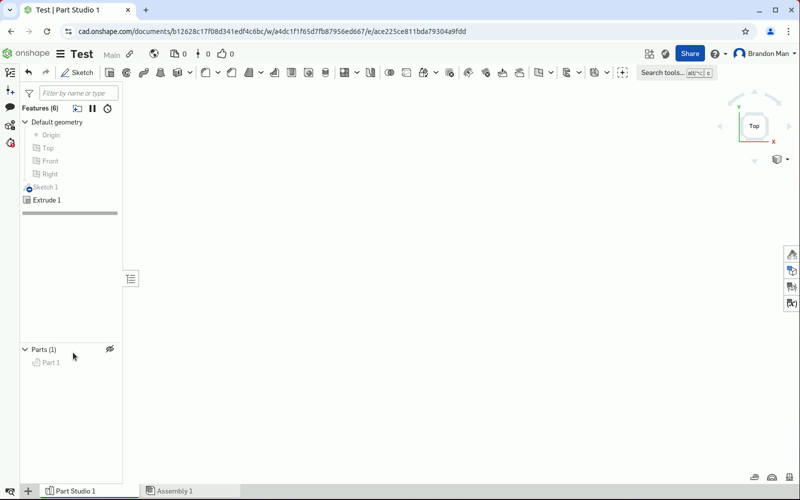
key(up)
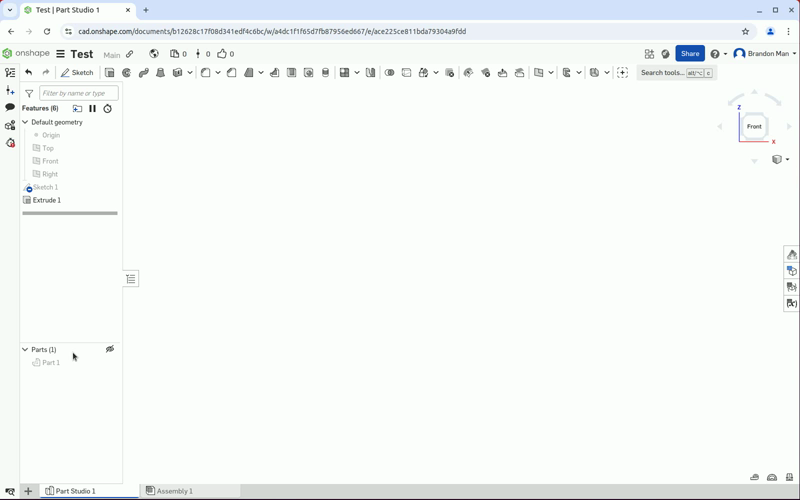
key_up(shift)
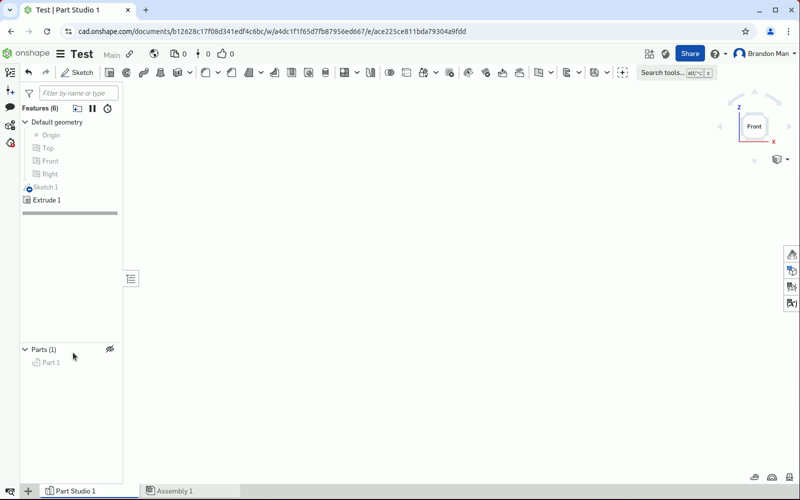
key(space)
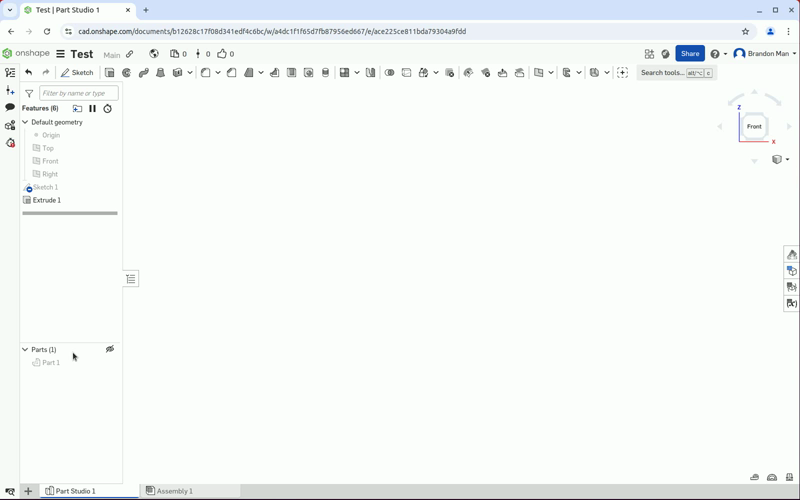
key_down(shift)
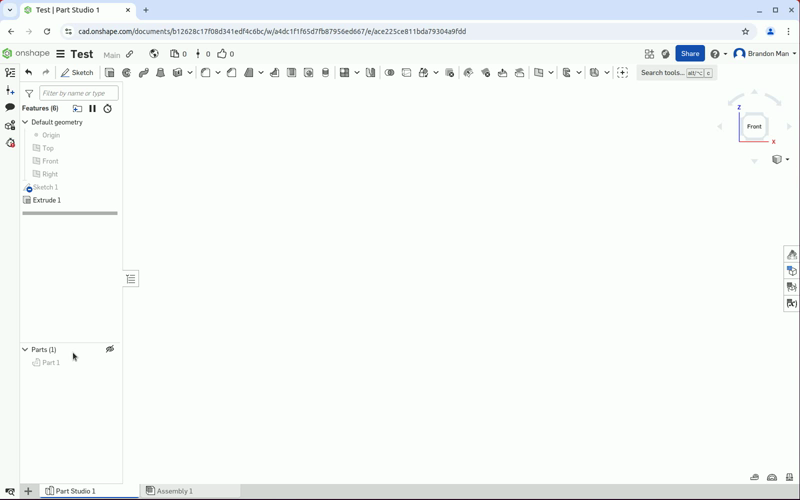
key(left)
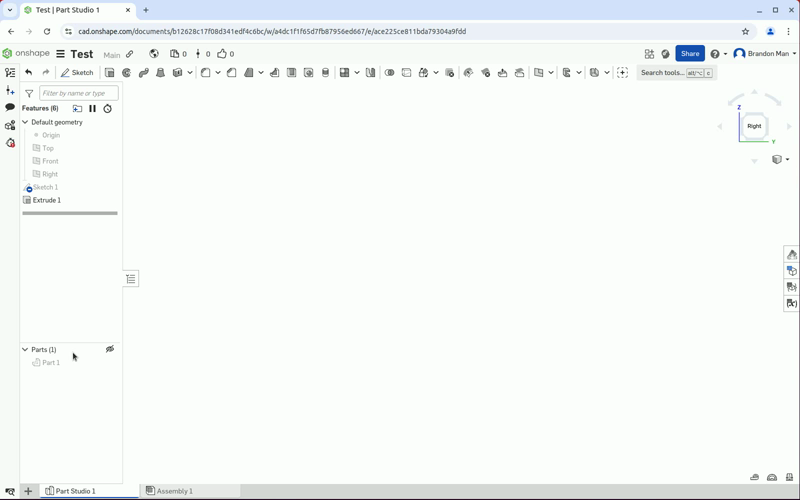
key_up(shift)
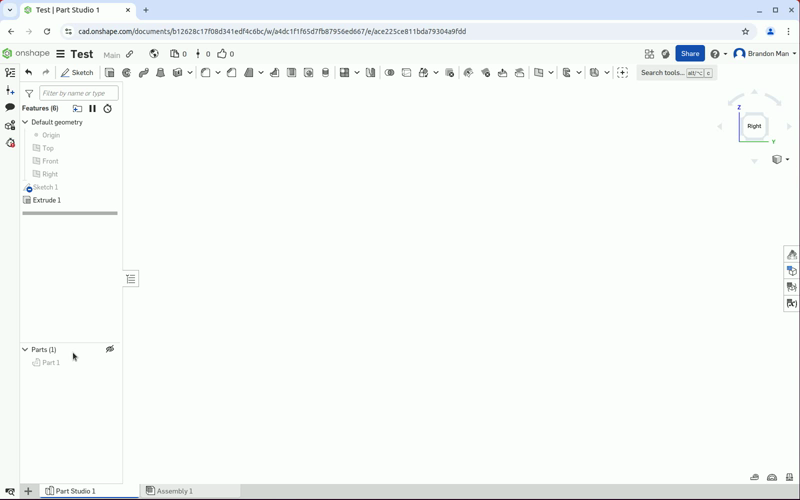
mouse_move(73, 352)
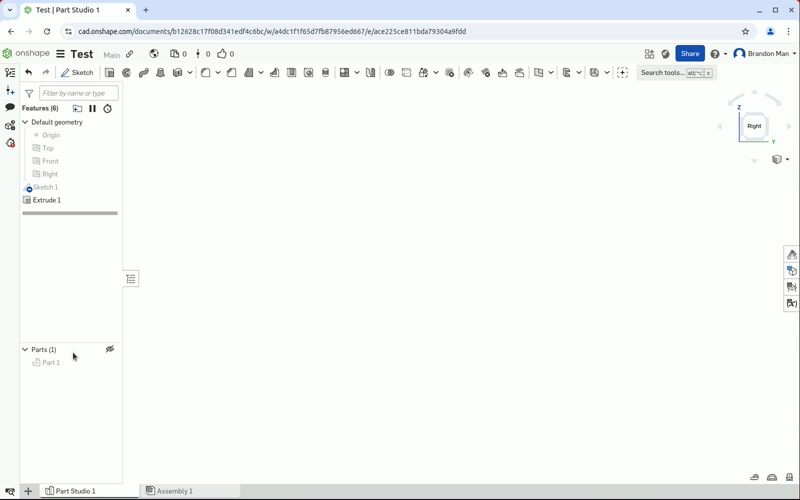
key(shift+y)
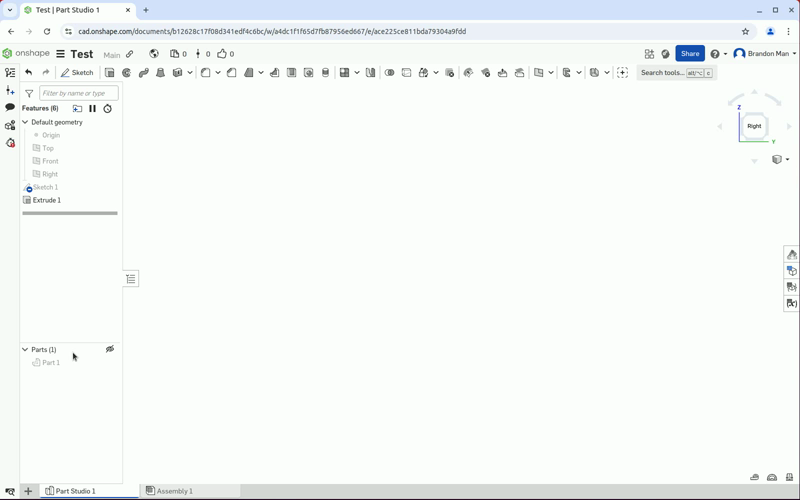
key(shift+s)
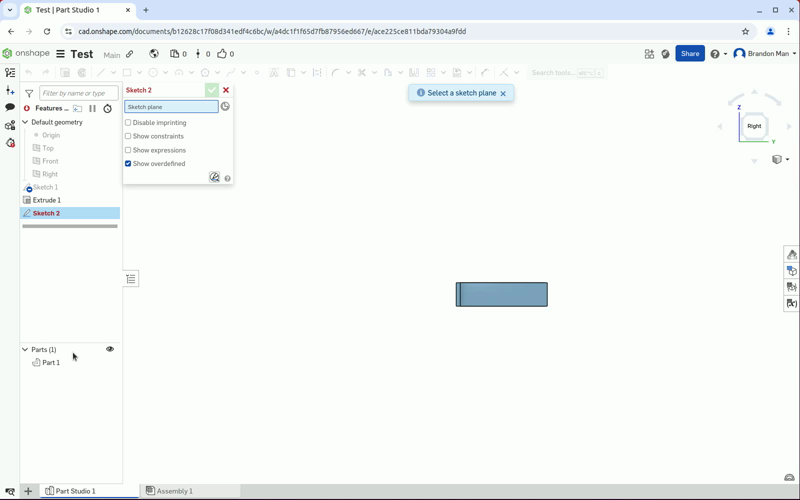
mouse_move(73, 176)
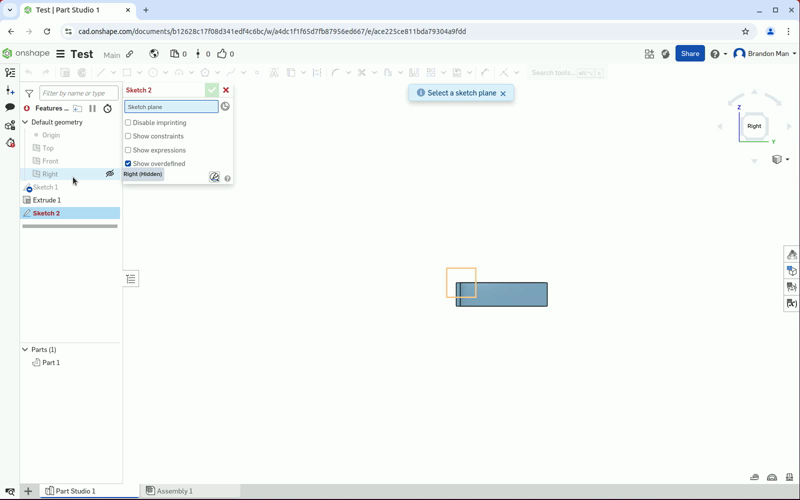
click(73, 176)
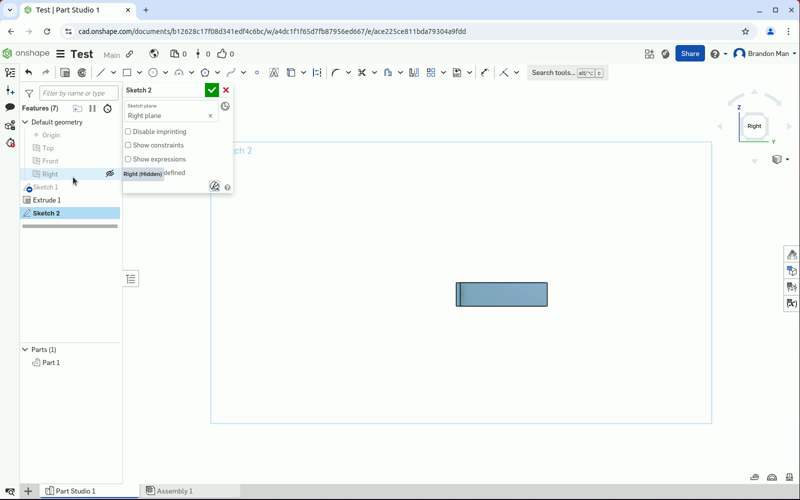
mouse_move(73, 352)
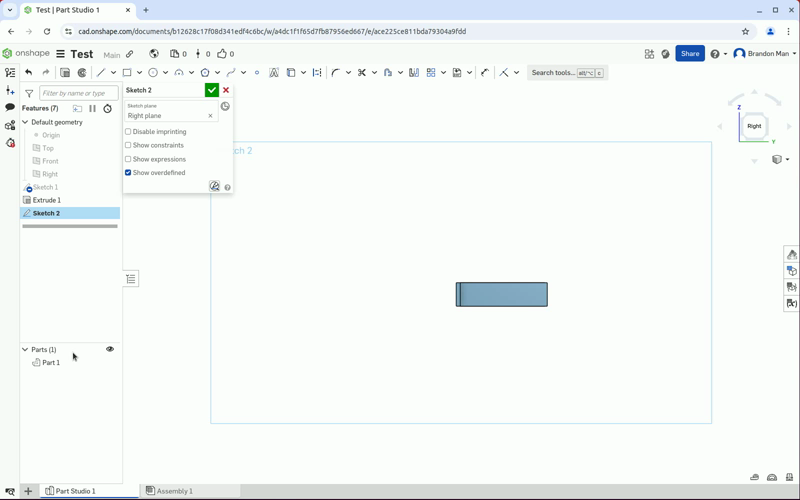
key(y)
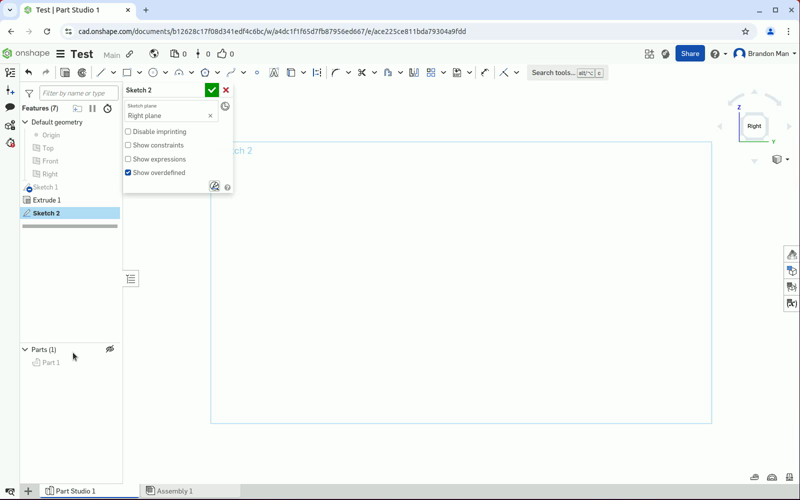
key(l)
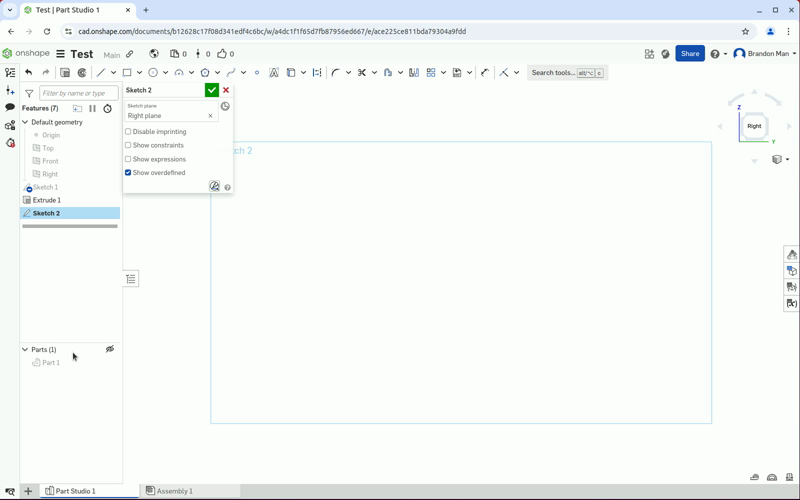
key_down(shift)
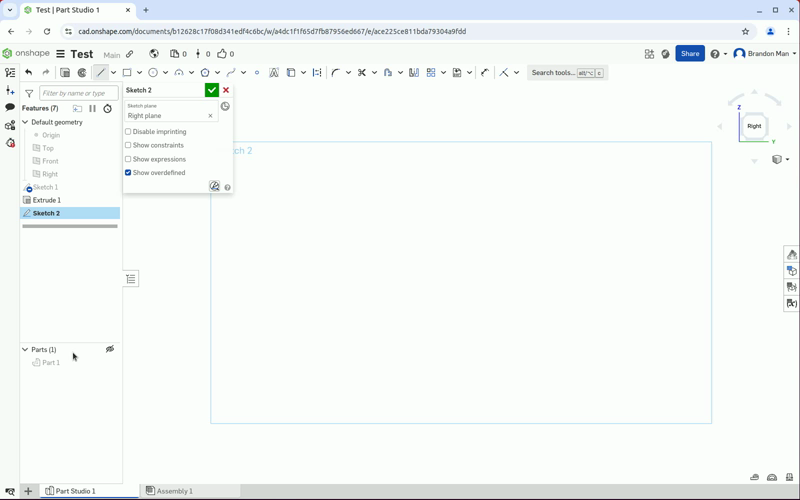
mouse_move(460, 306)
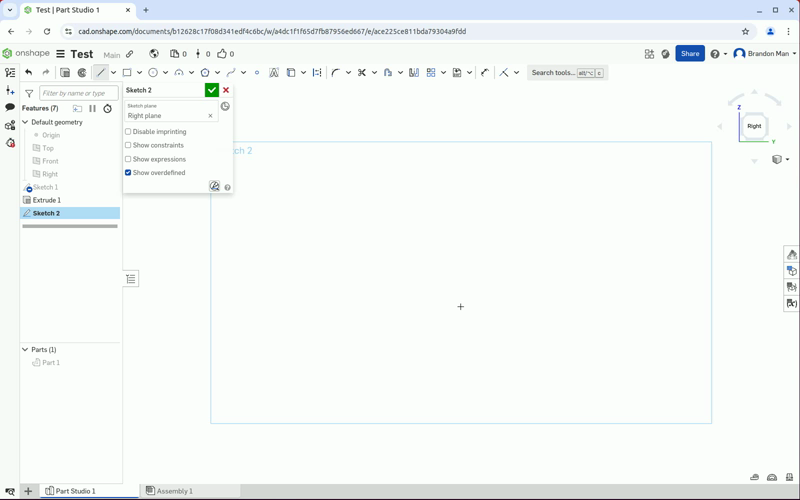
click(460, 306)
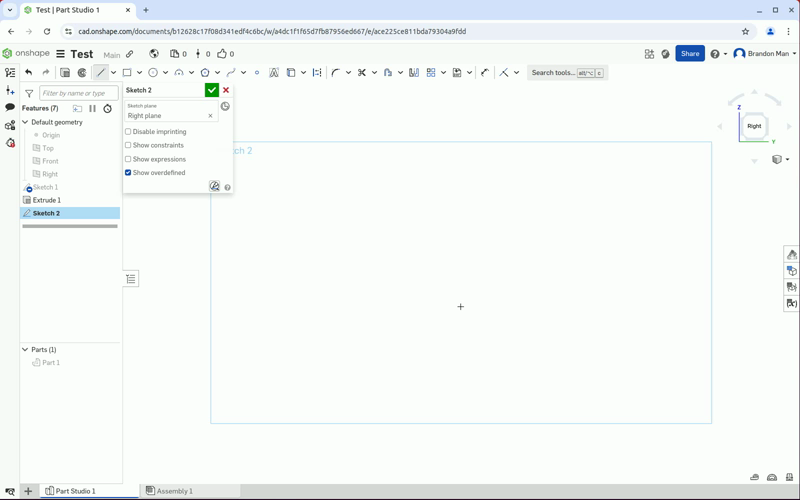
key_up(shift)
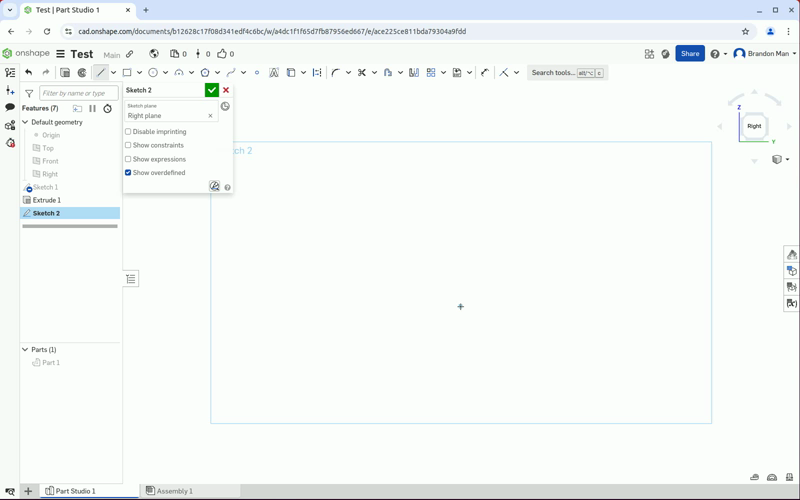
key_down(shift)
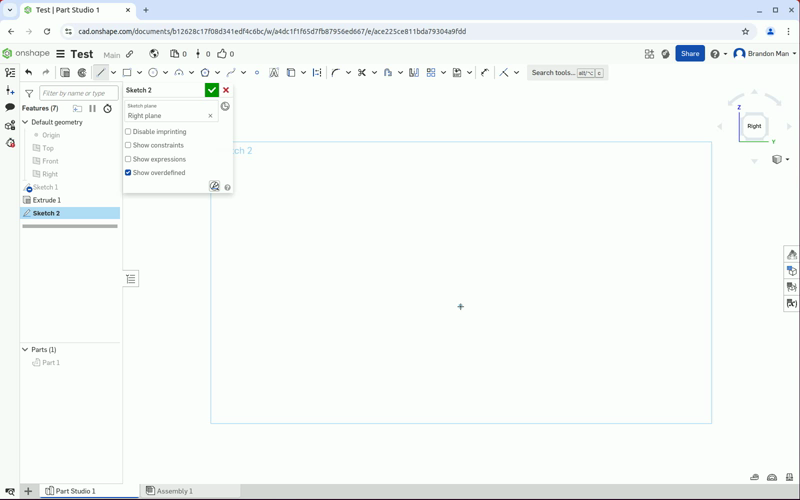
mouse_move(547, 306)
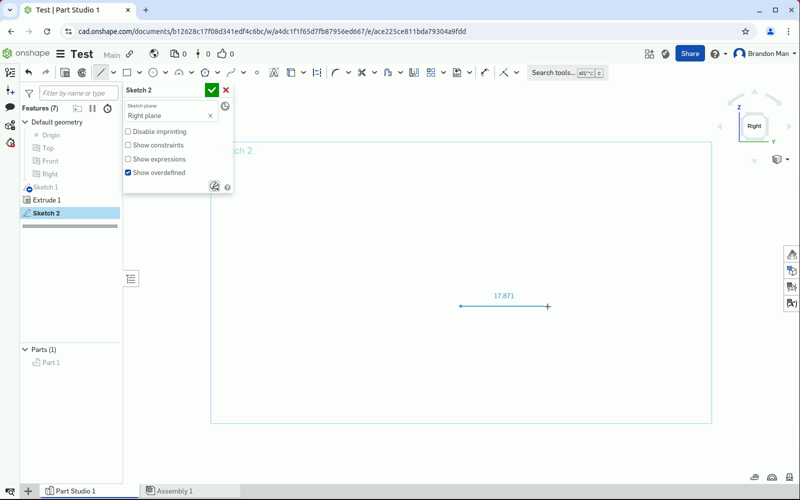
click(547, 306)
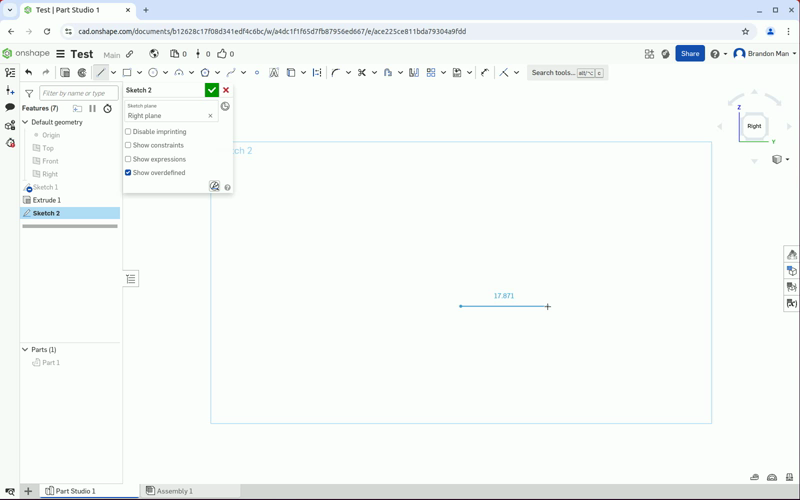
key_up(shift)
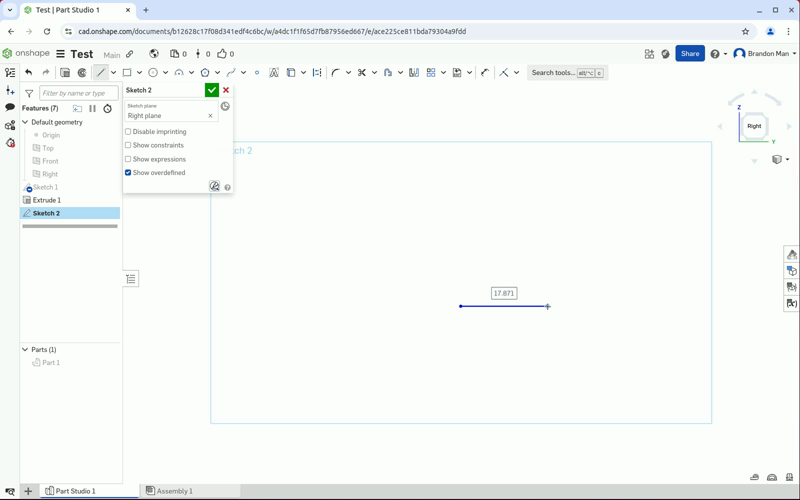
key_down(shift)
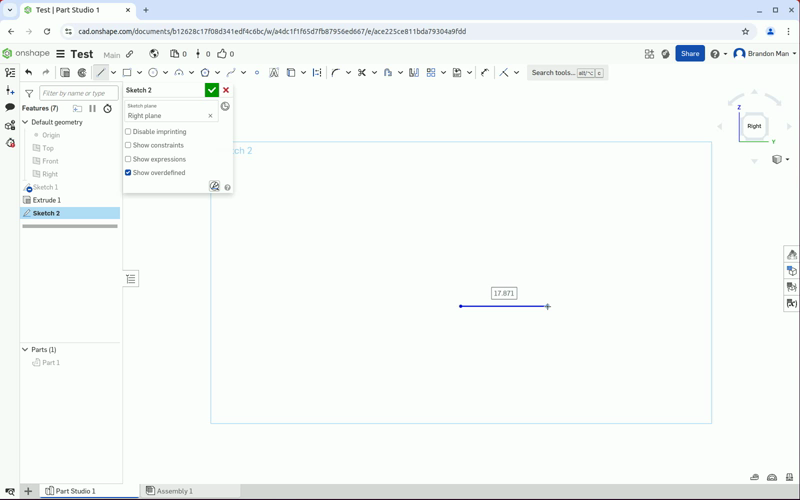
mouse_move(577, 306)
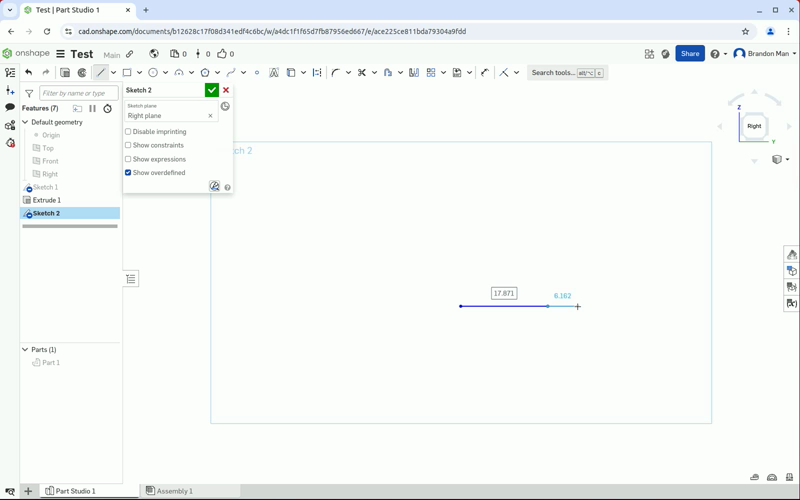
mouse_move(547, 301)
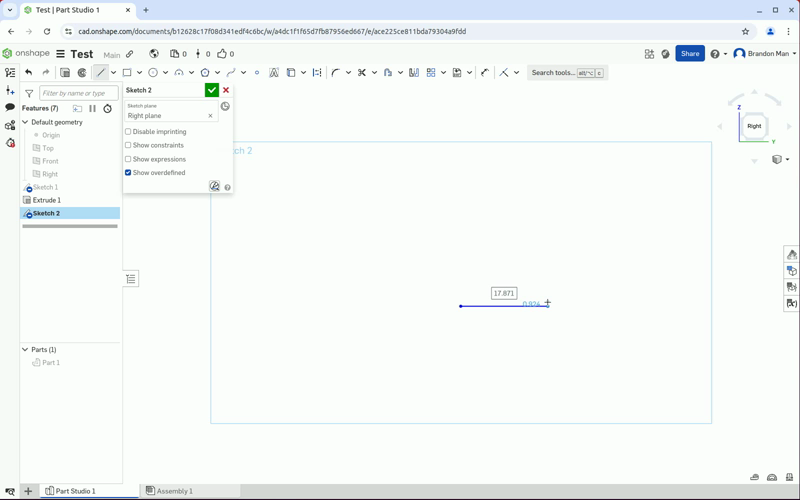
scroll(6)
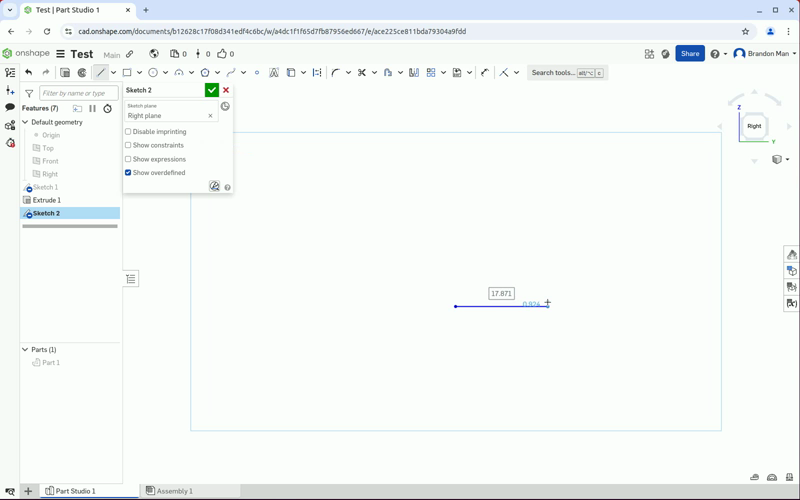
scroll(6)
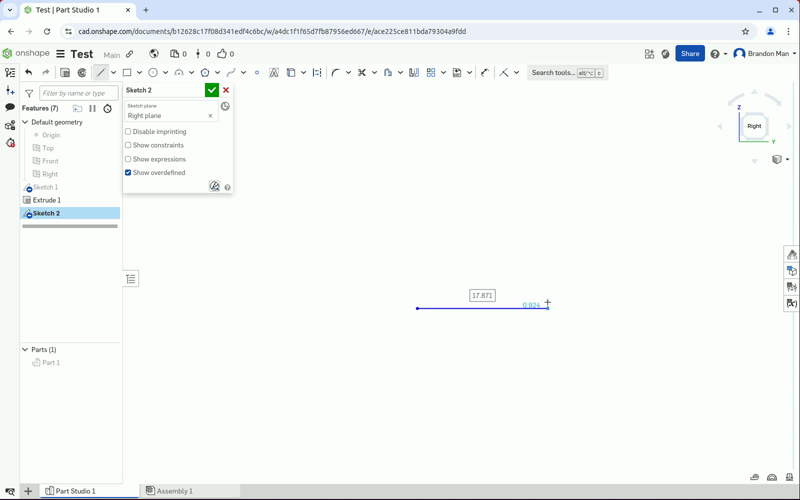
scroll(6)
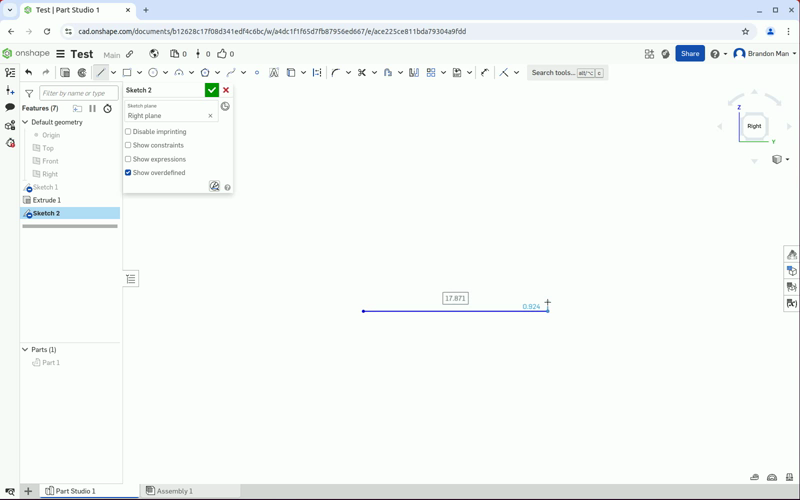
scroll(6)
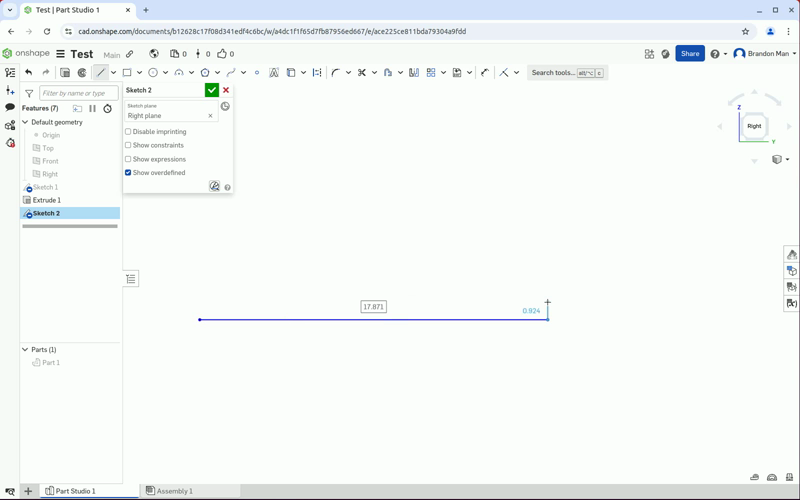
scroll(6)
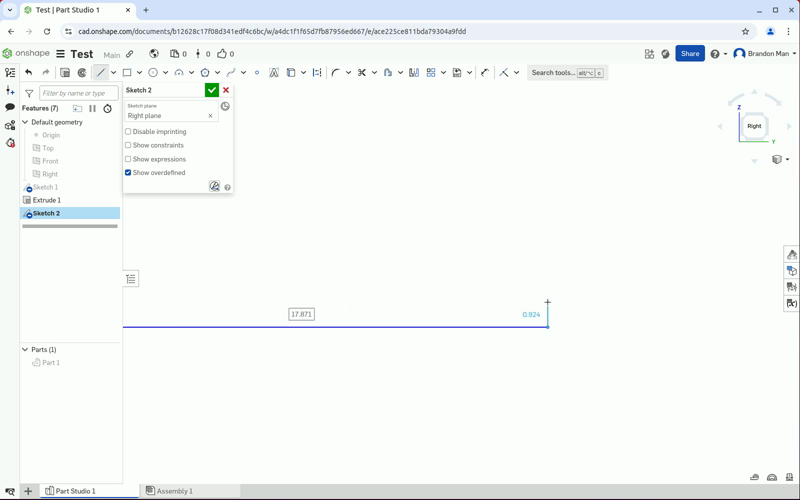
scroll(6)
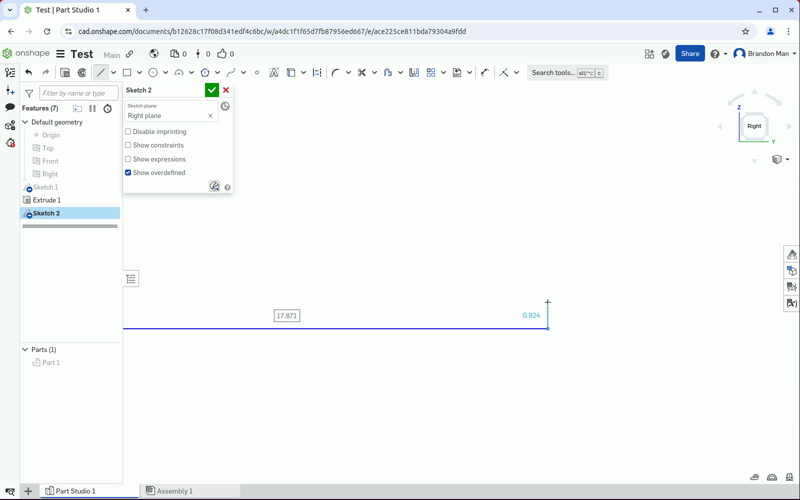
scroll(6)
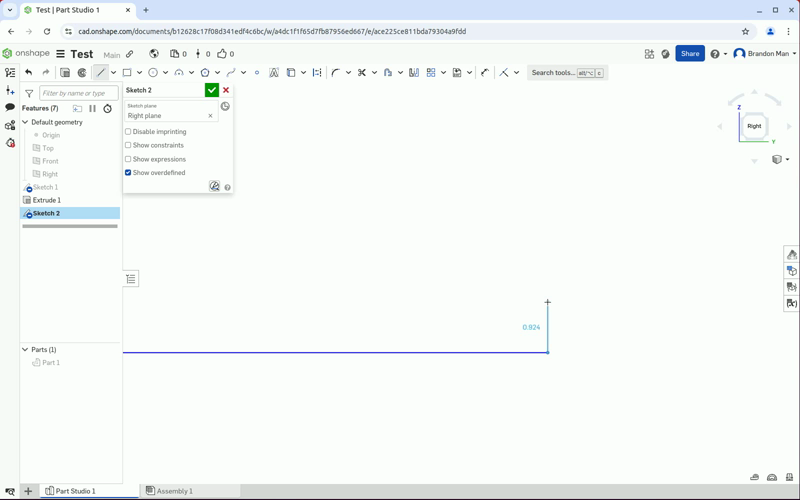
click(547, 301)
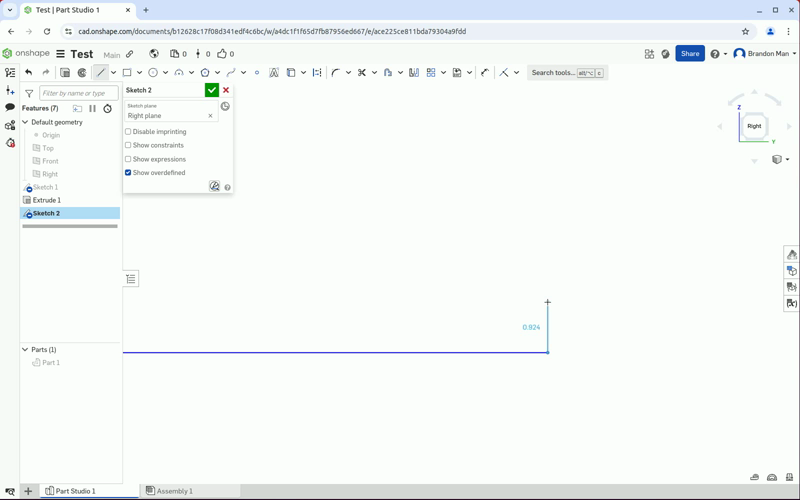
scroll(-6)
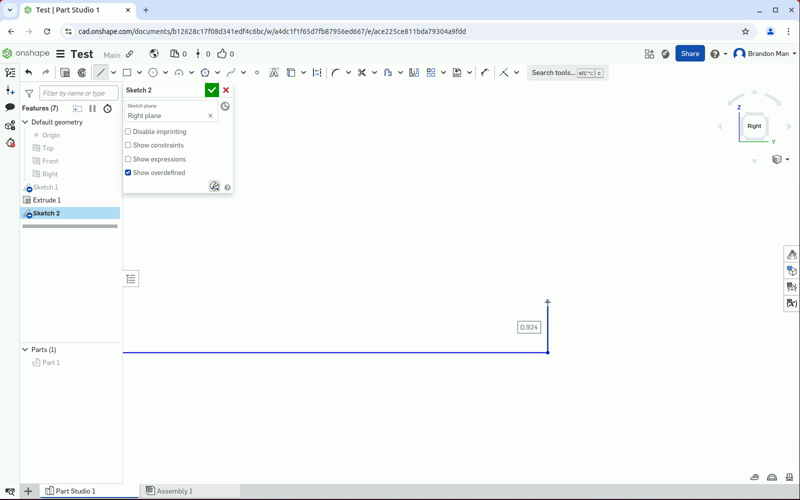
scroll(-6)
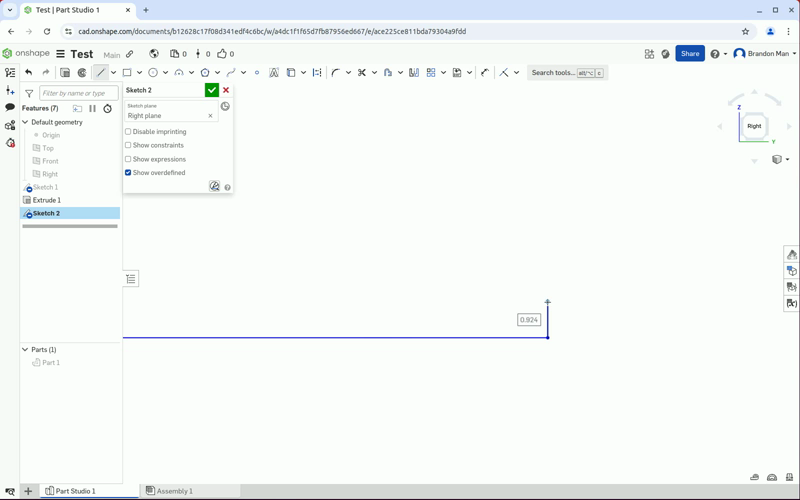
scroll(-6)
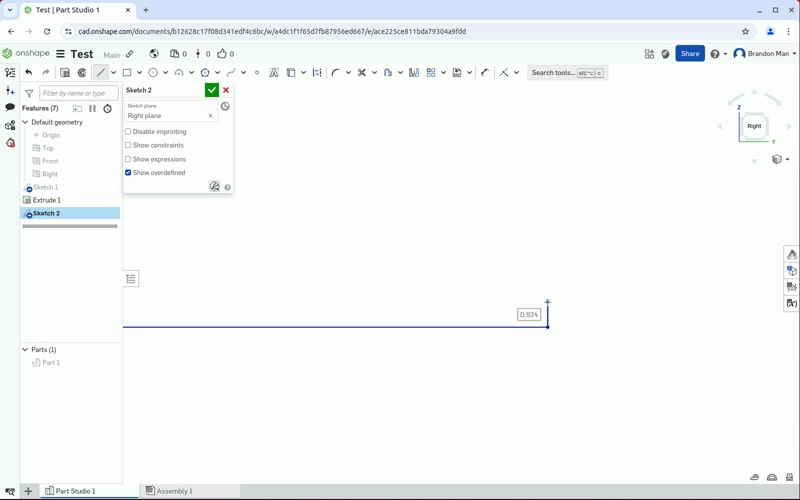
scroll(-6)
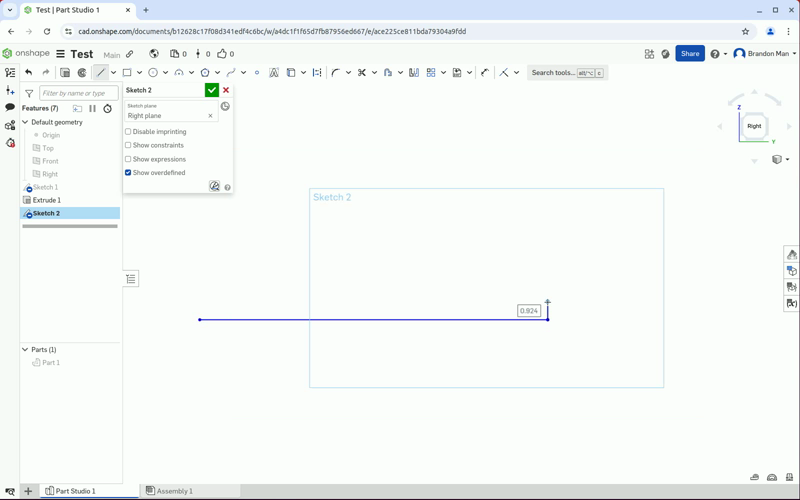
scroll(-6)
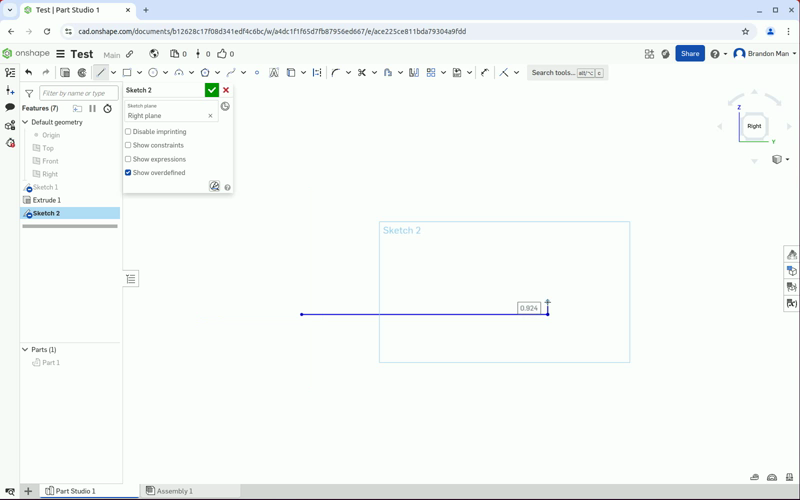
scroll(-6)
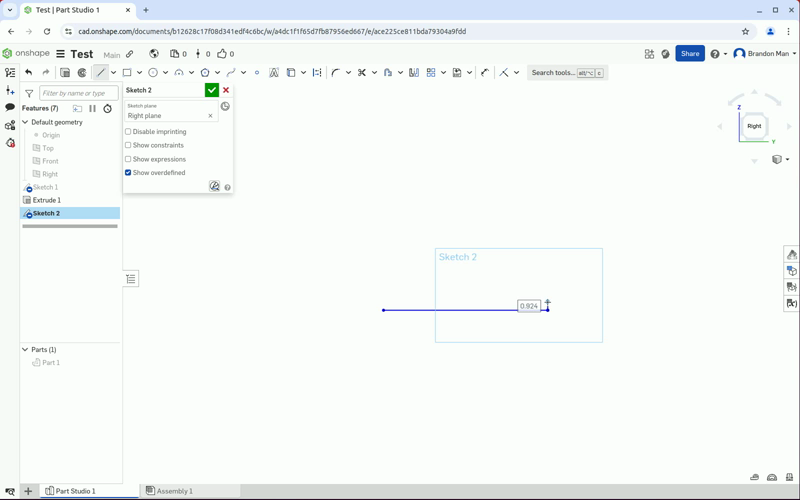
scroll(-6)
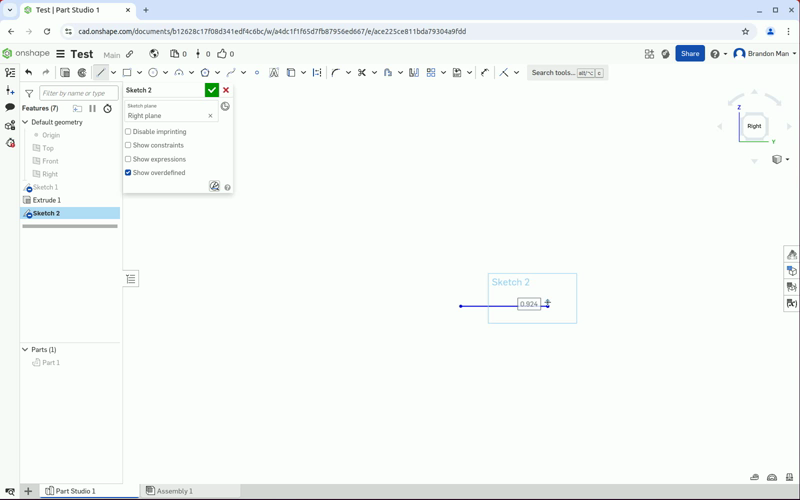
key_up(shift)
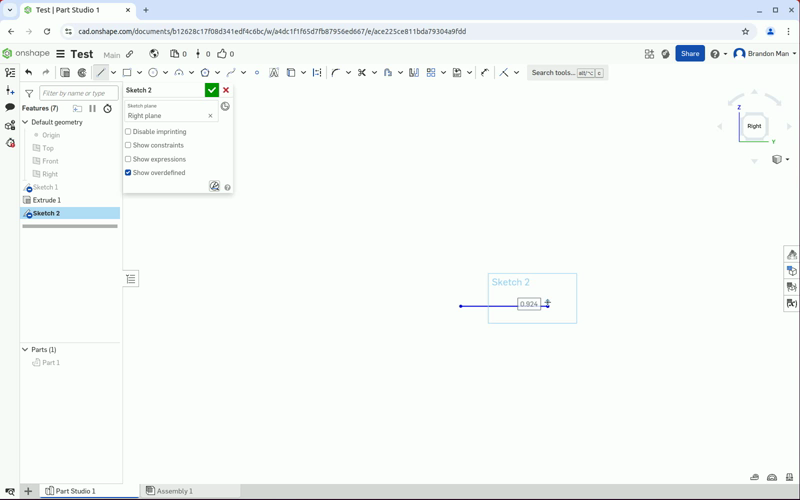
key_down(shift)
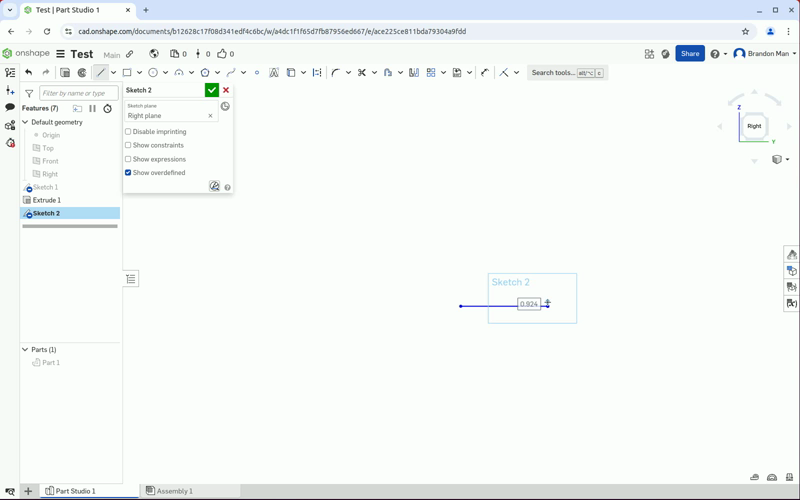
mouse_move(460, 301)
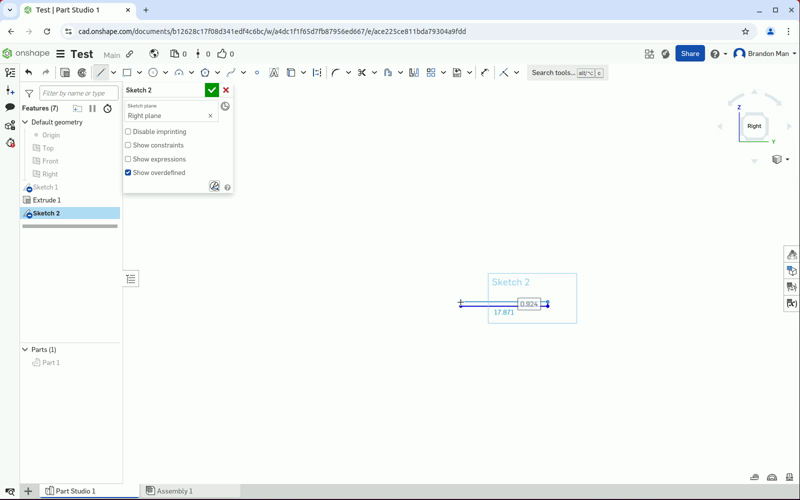
click(460, 301)
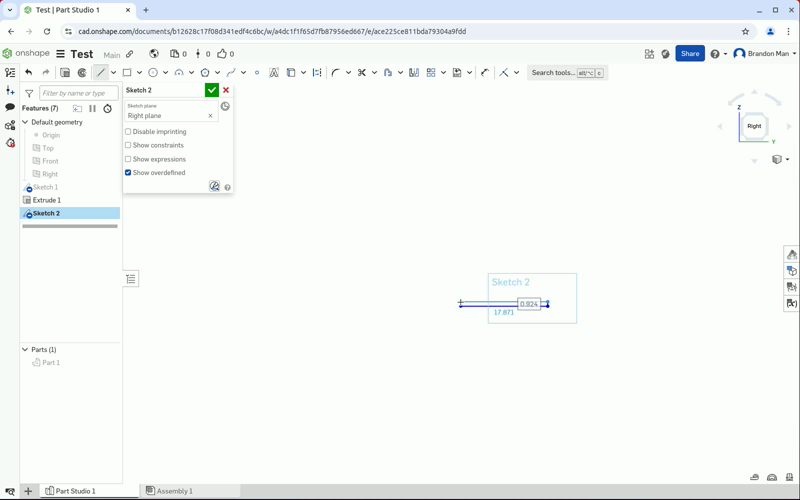
key_up(shift)
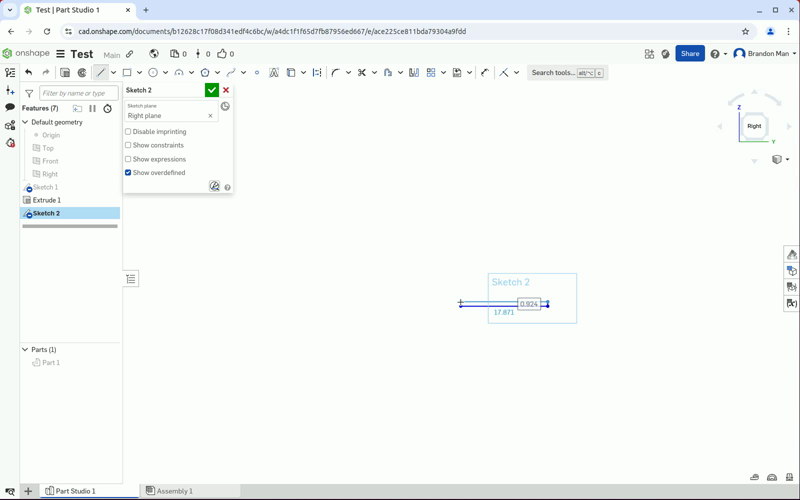
mouse_move(490, 301)
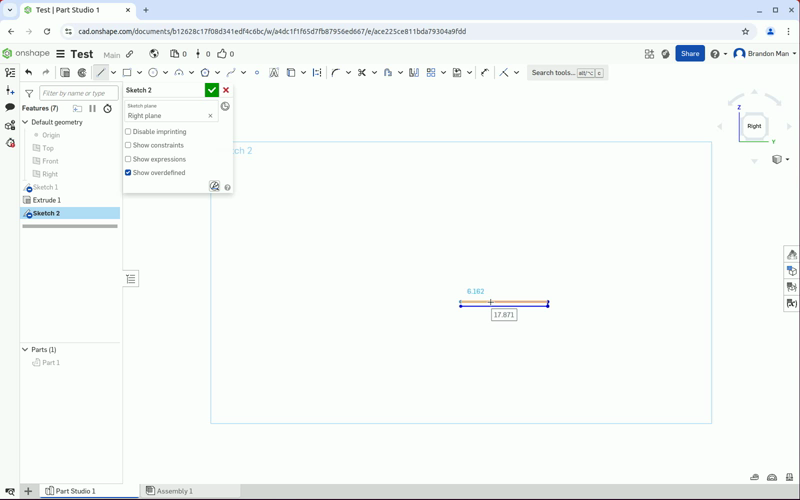
key_down(shift)
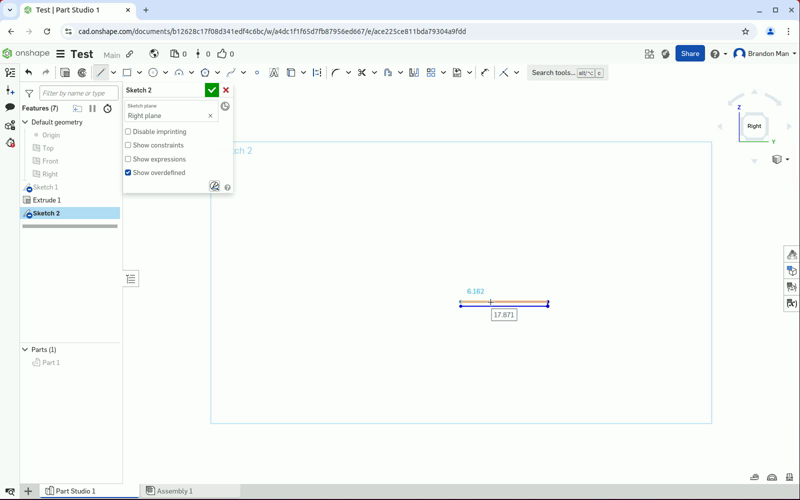
mouse_move(460, 306)
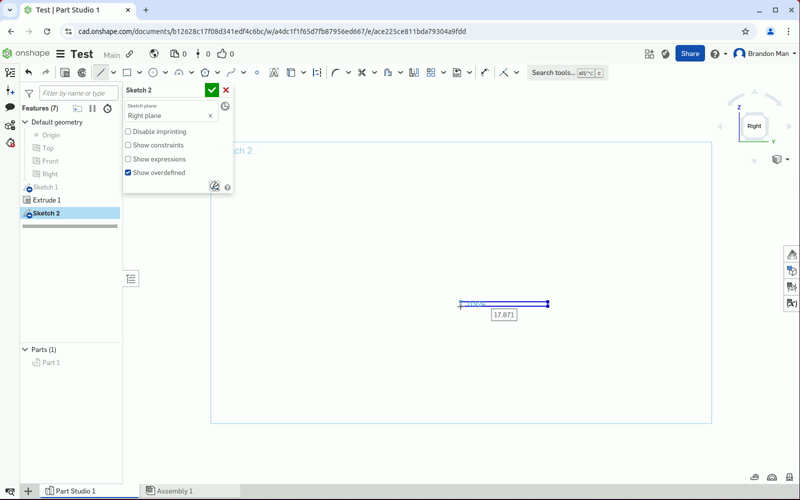
scroll(6)
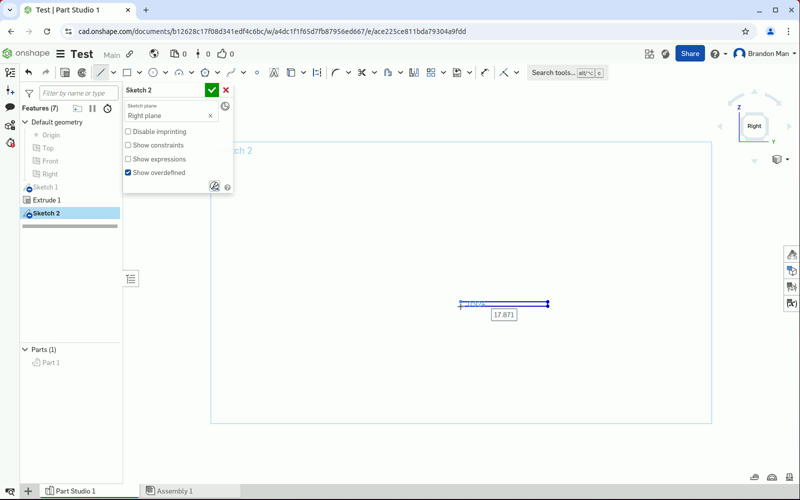
scroll(6)
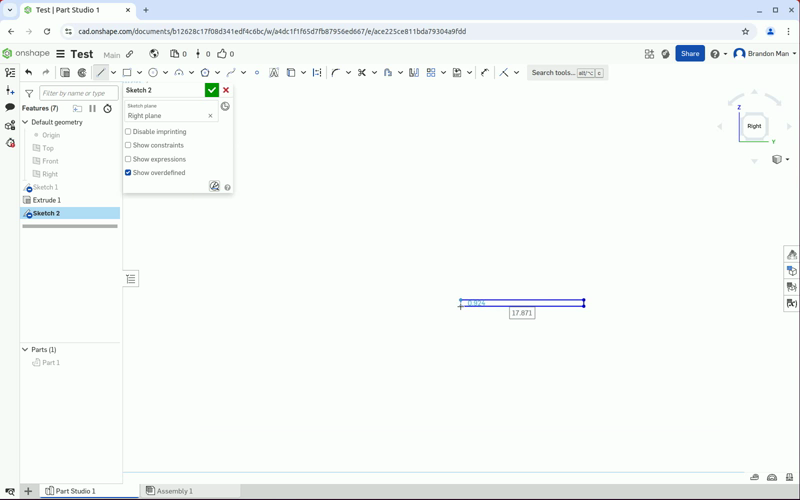
scroll(6)
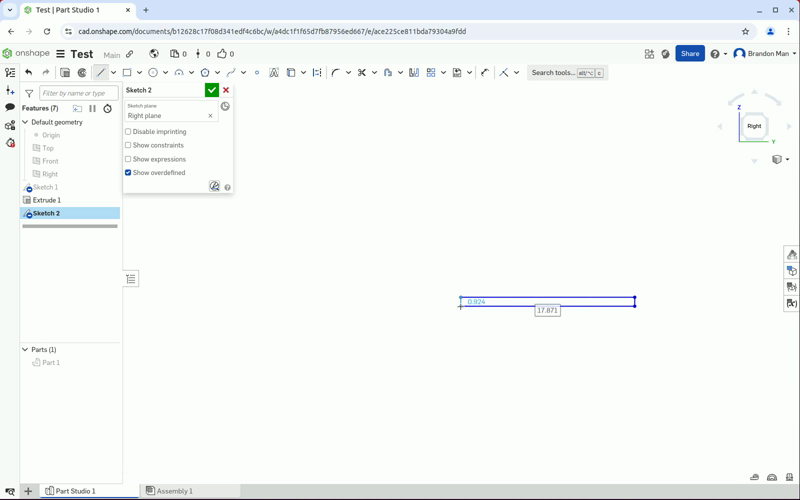
scroll(6)
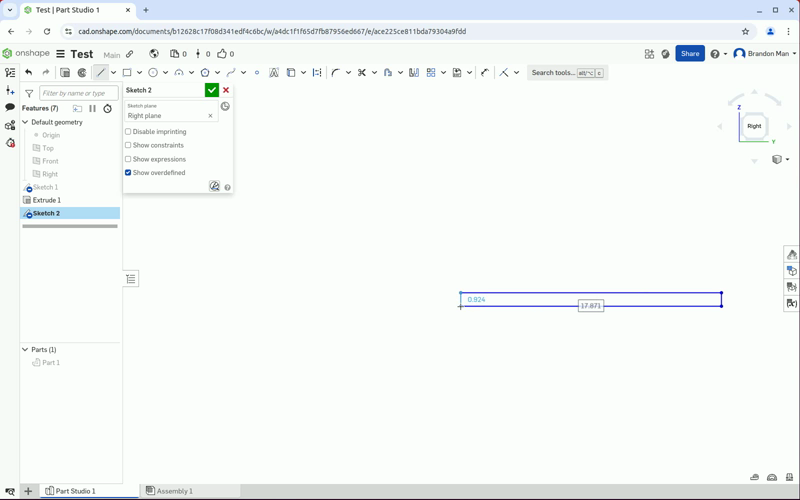
scroll(6)
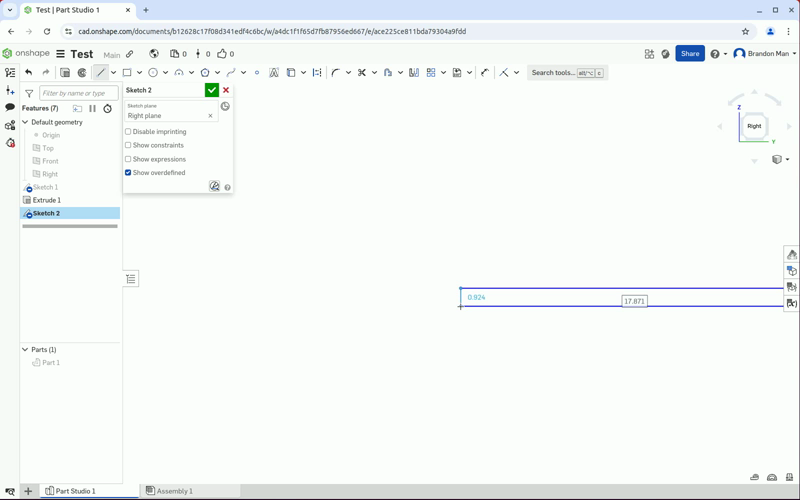
scroll(6)
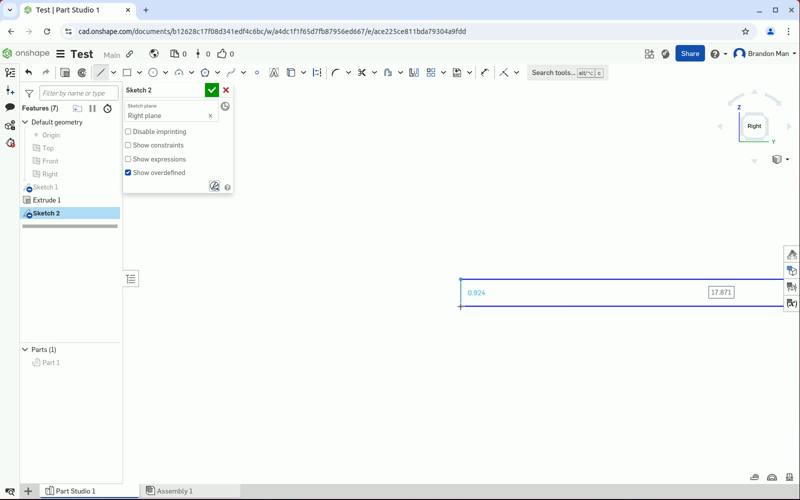
scroll(6)
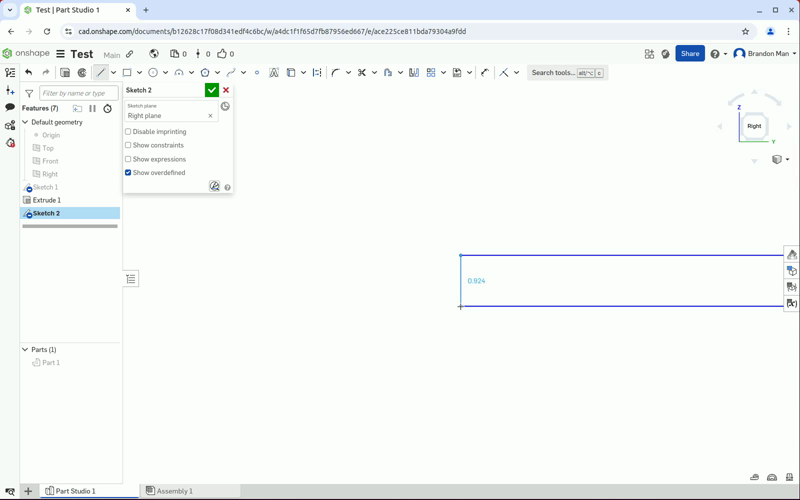
key_up(shift)
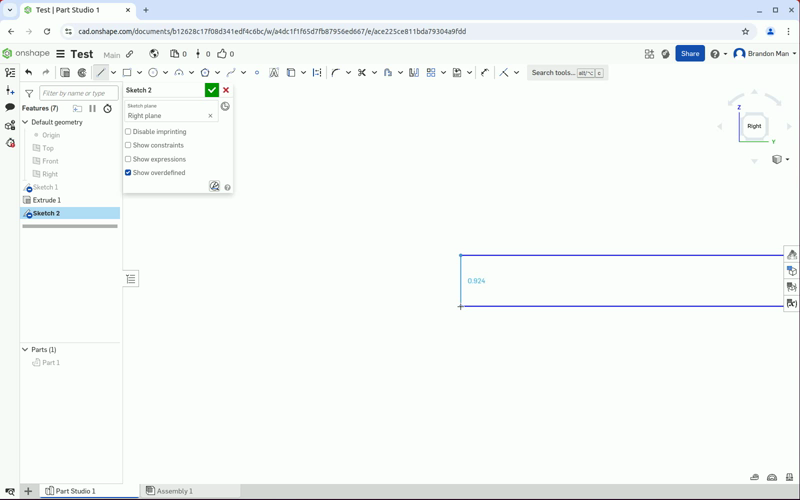
click(460, 306)
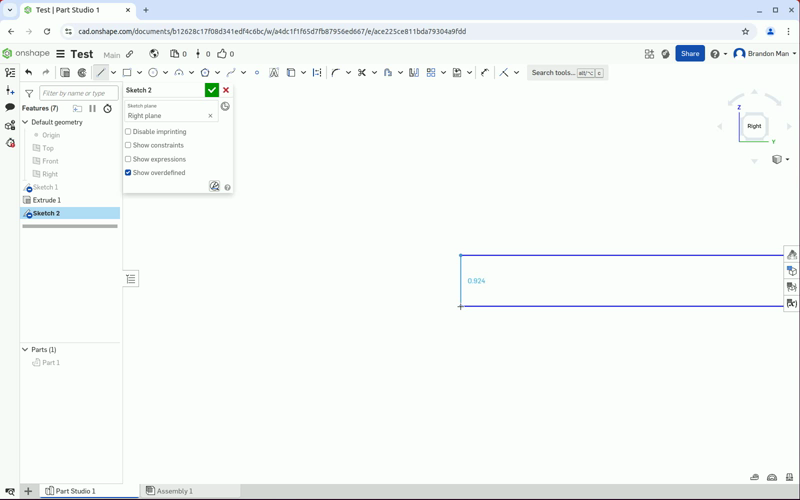
scroll(-6)
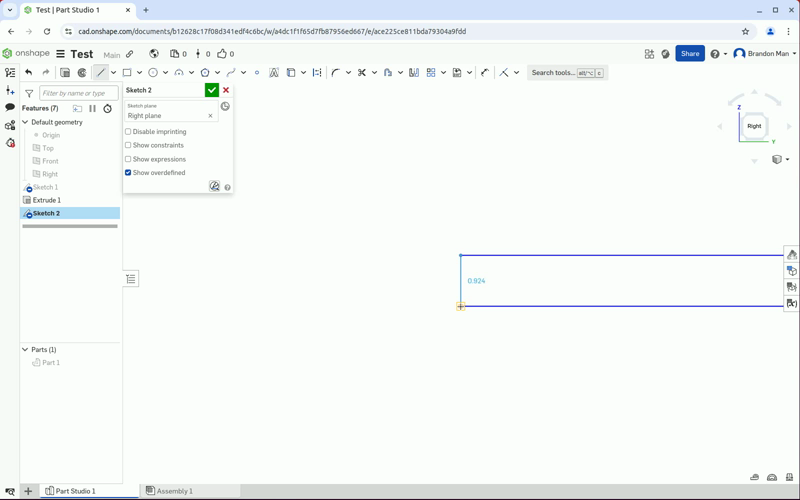
scroll(-6)
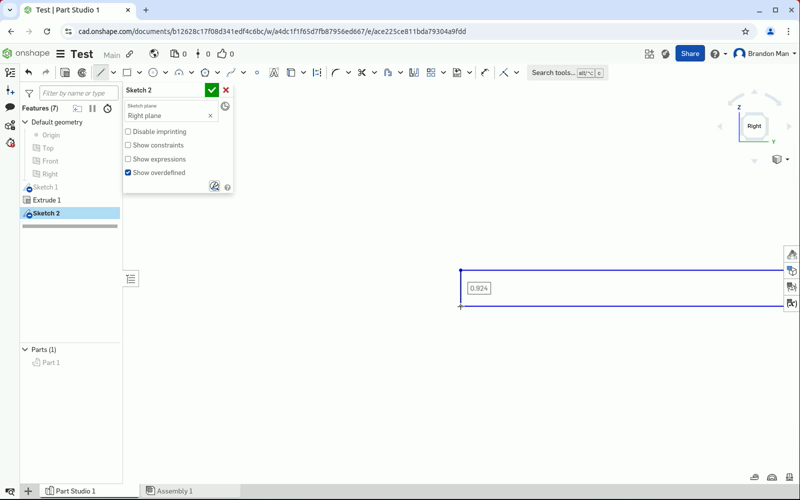
scroll(-6)
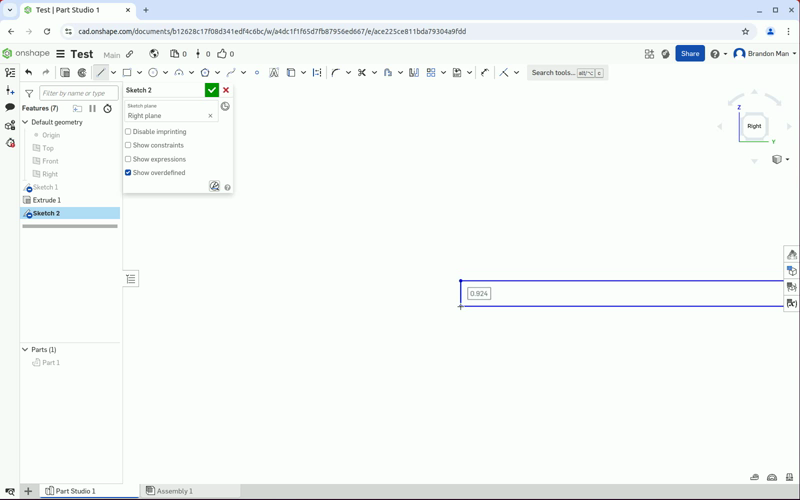
scroll(-6)
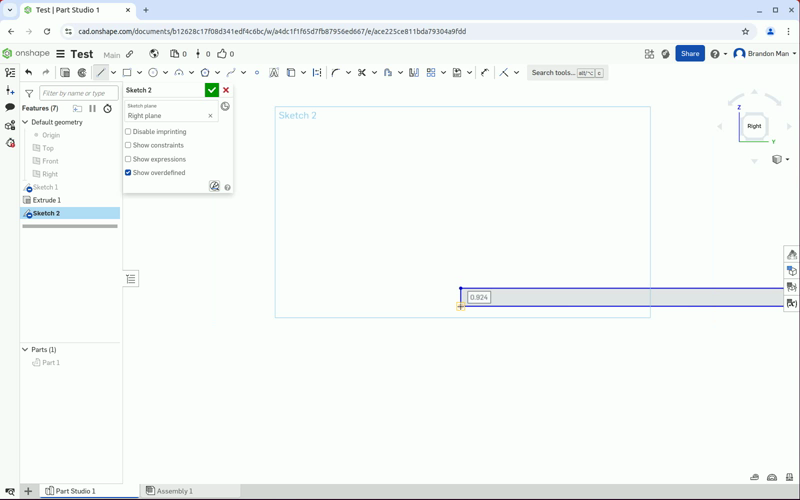
scroll(-6)
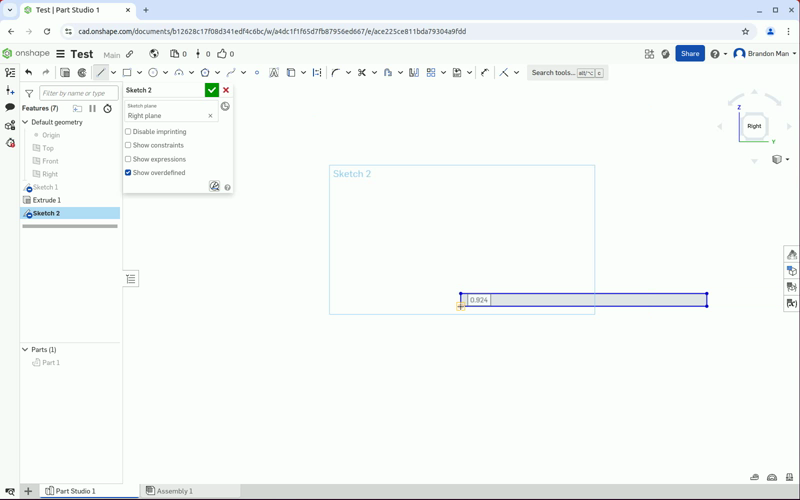
scroll(-6)
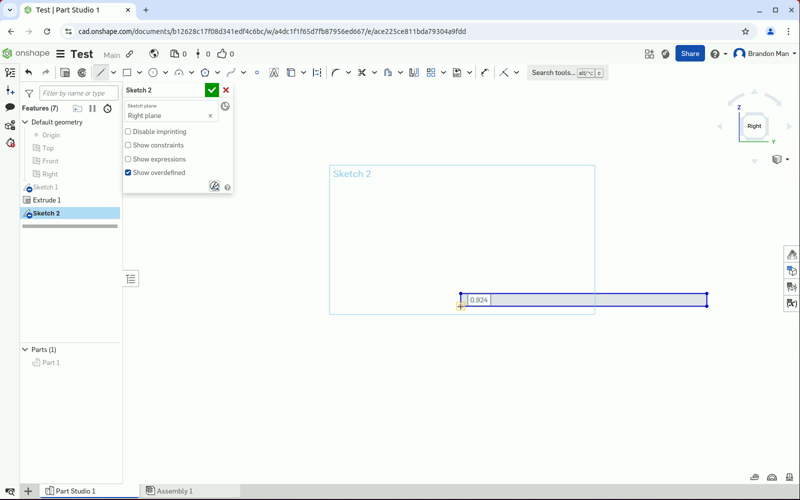
scroll(-6)
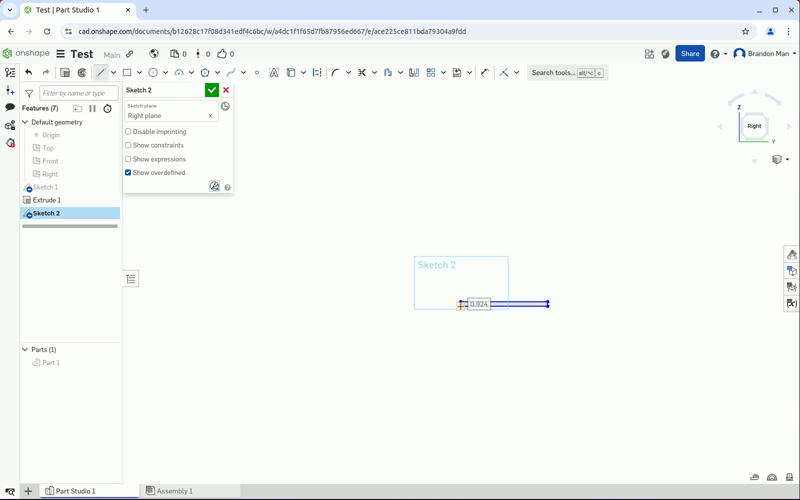
key(esc)
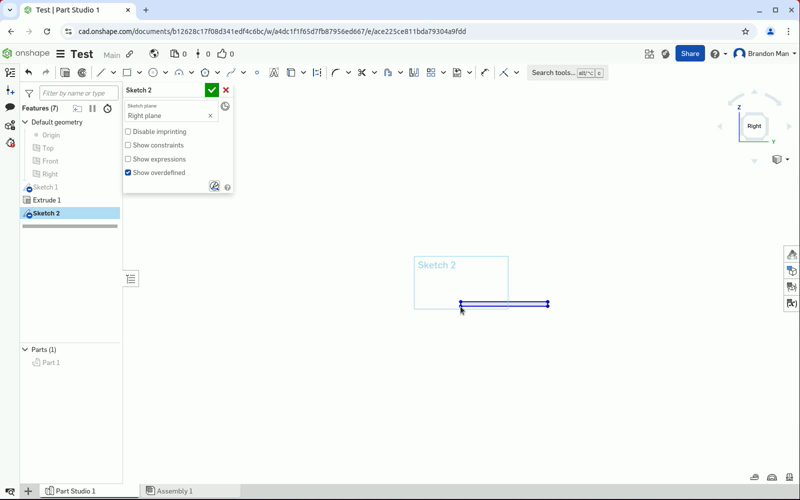
mouse_move(489, 304)
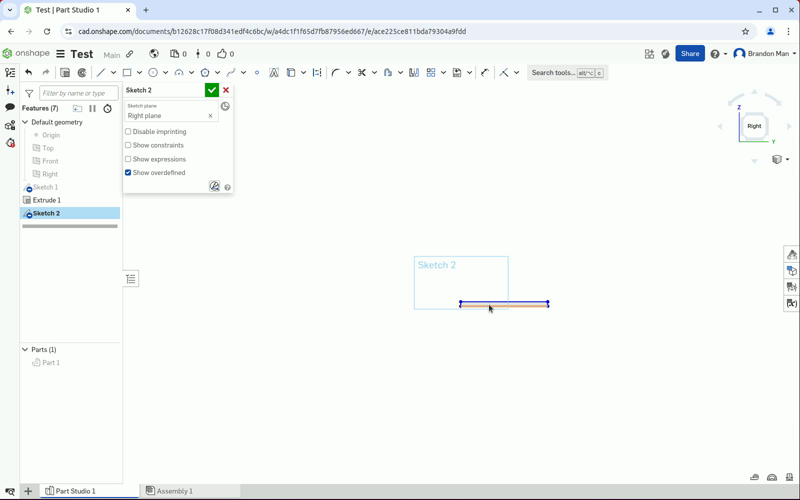
scroll(6)
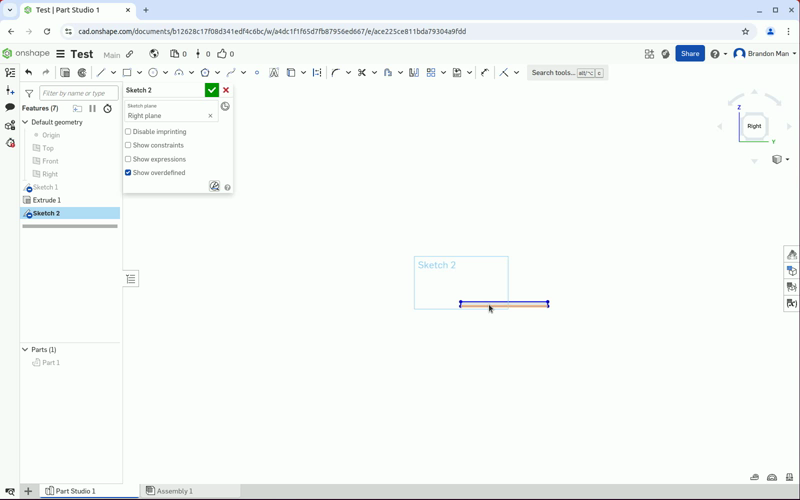
scroll(6)
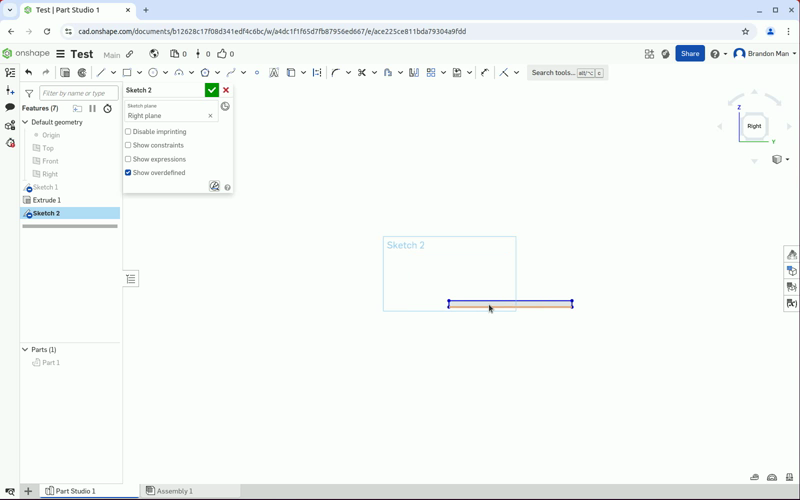
scroll(6)
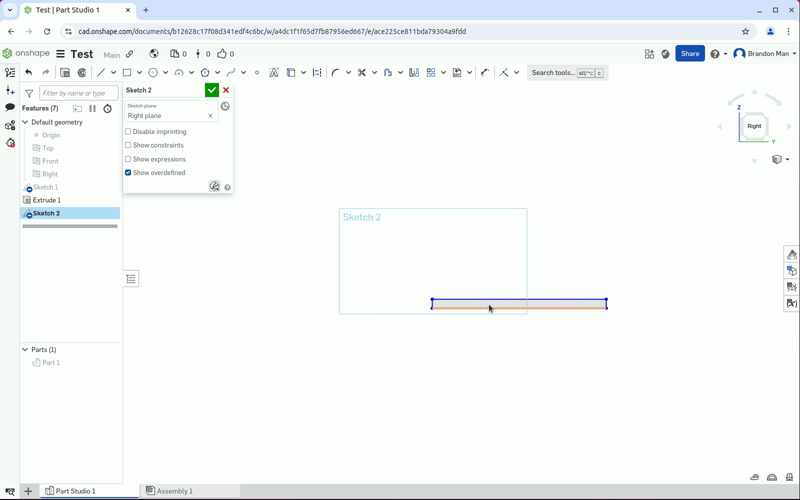
scroll(6)
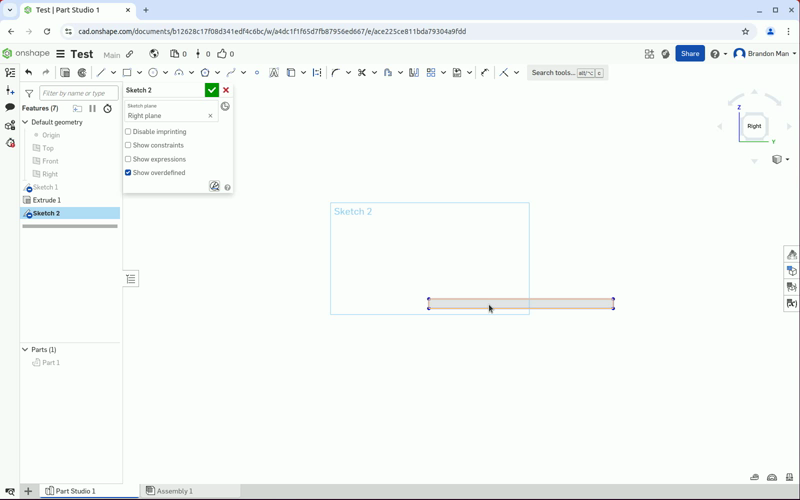
scroll(6)
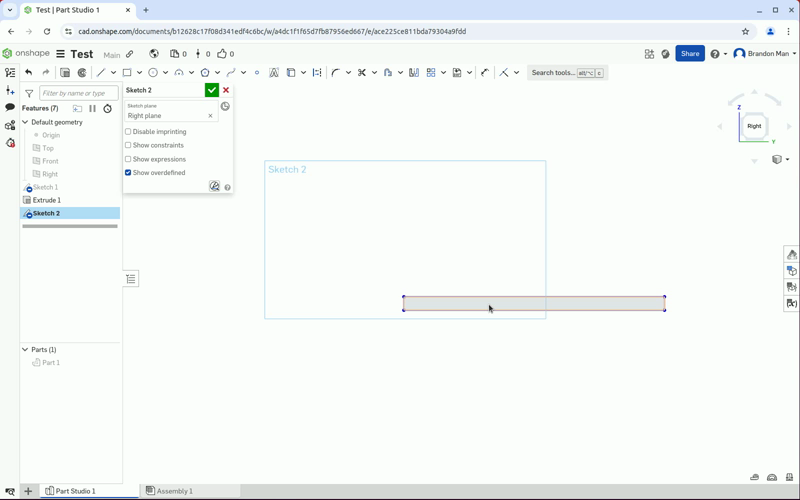
scroll(6)
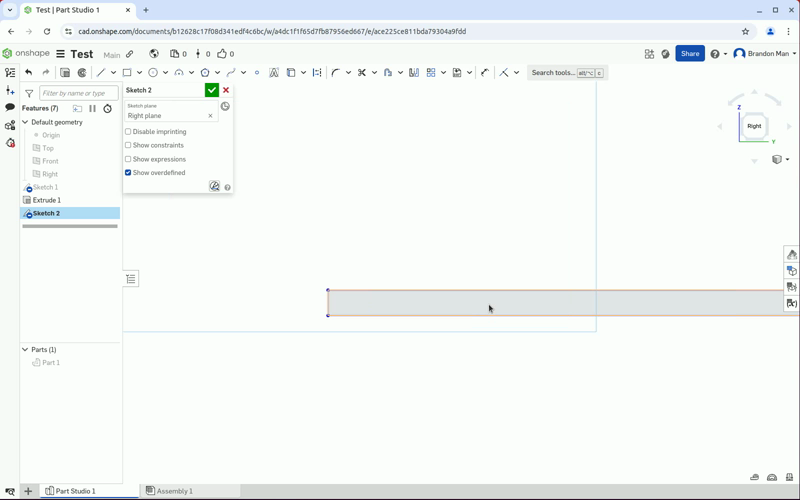
scroll(6)
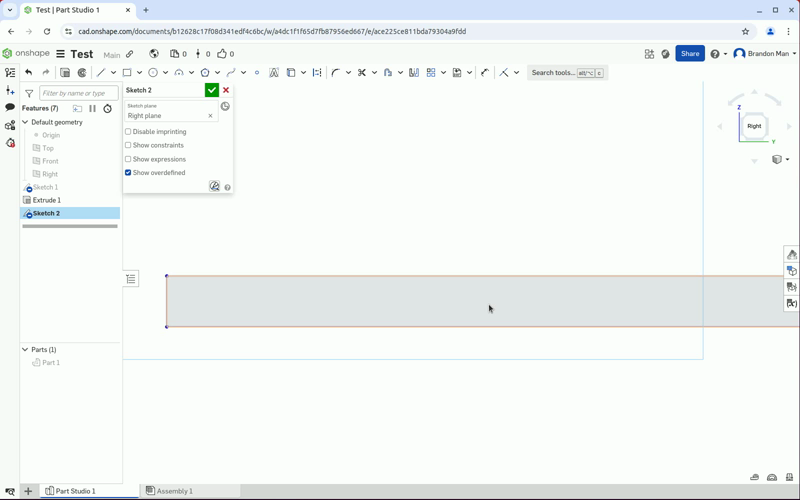
click(489, 304)
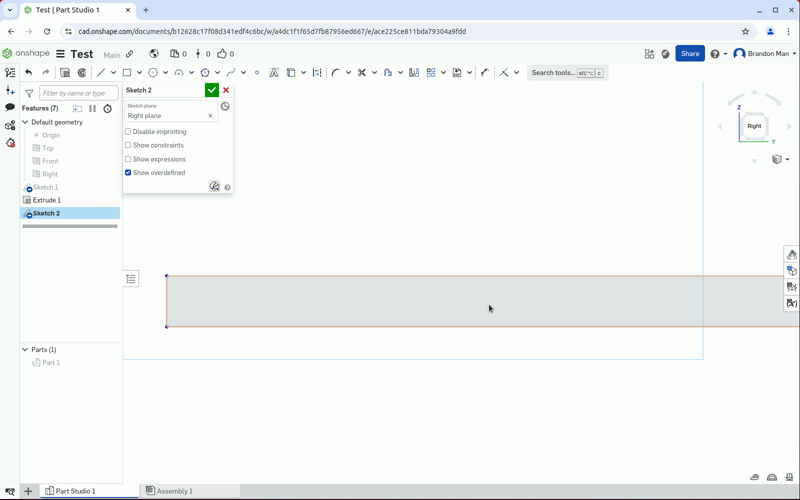
scroll(-6)
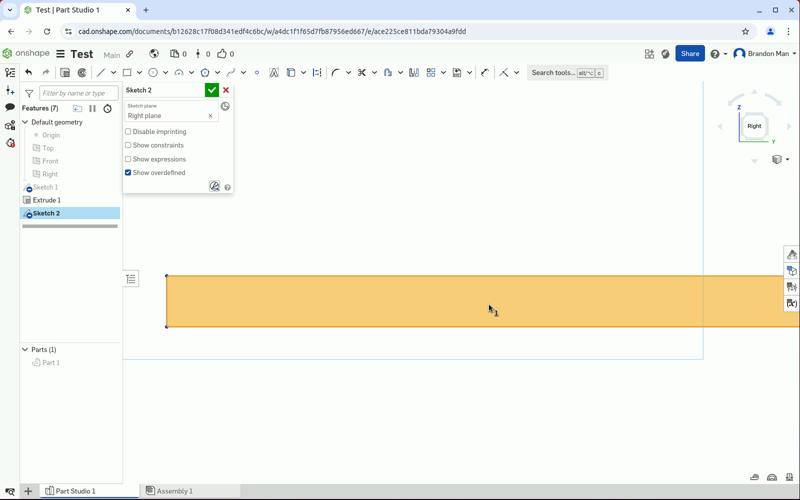
scroll(-6)
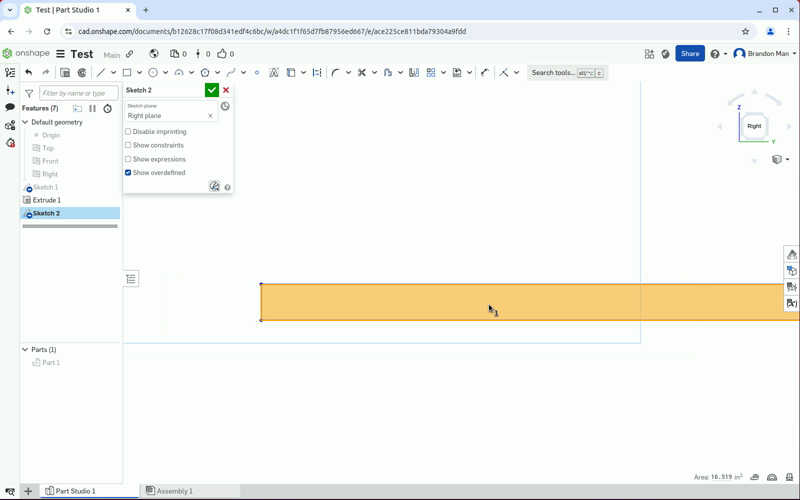
scroll(-6)
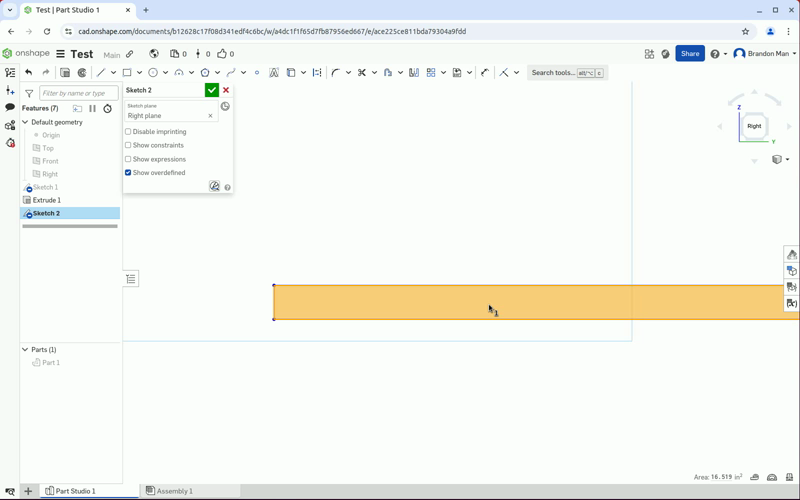
scroll(-6)
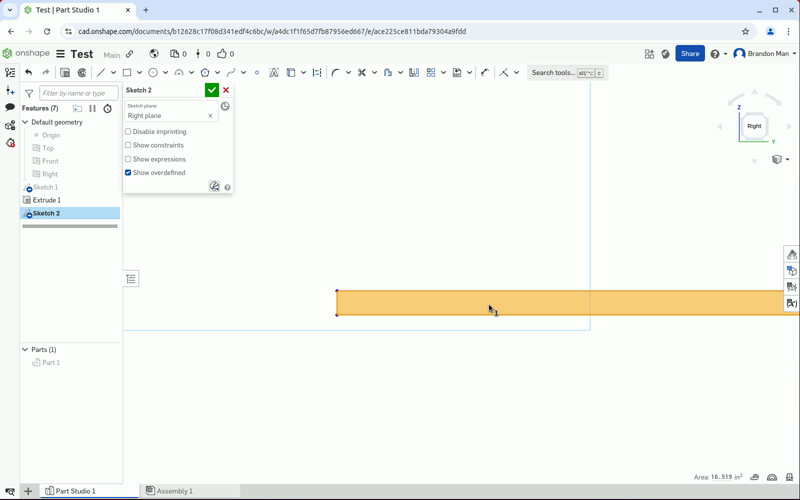
scroll(-6)
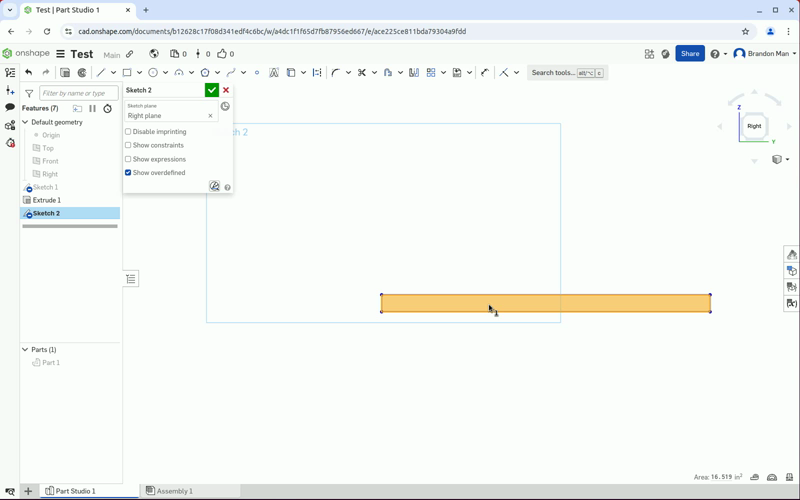
scroll(-6)
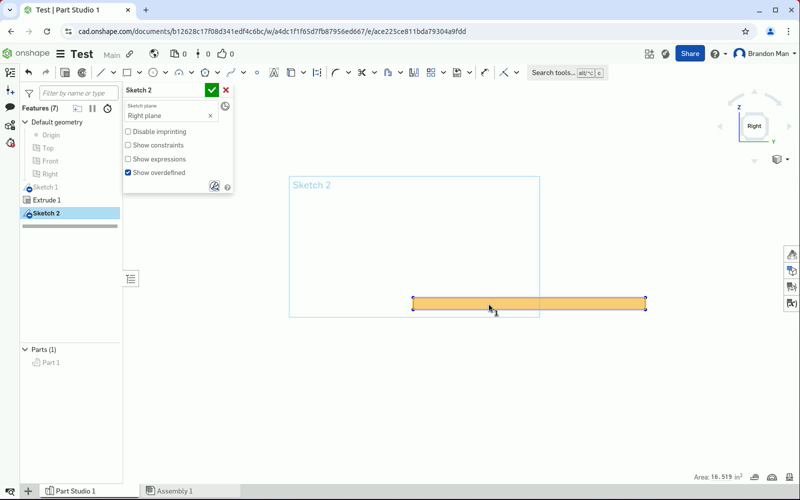
scroll(-6)
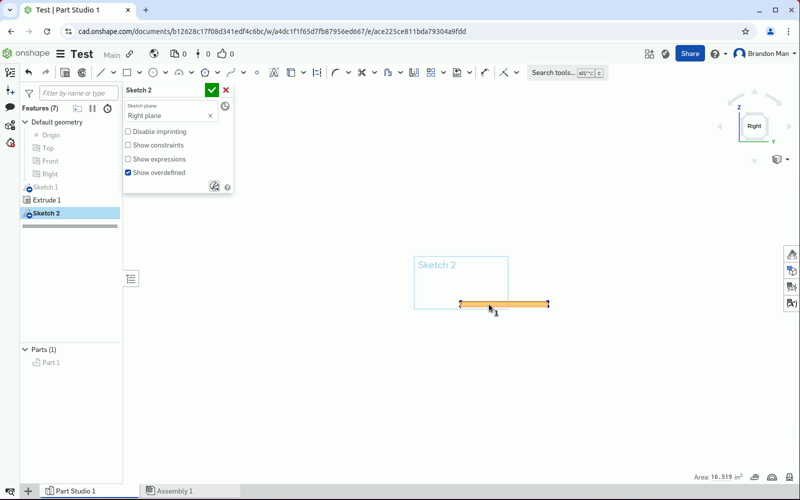
mouse_move(73, 352)
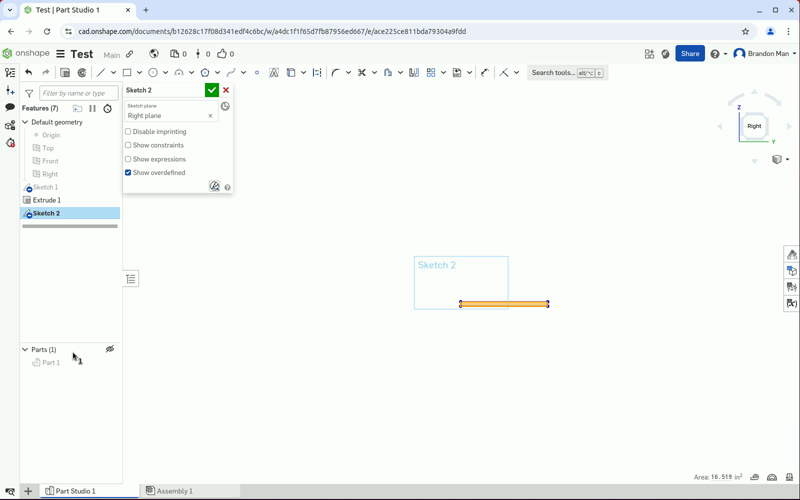
key(shift+y)
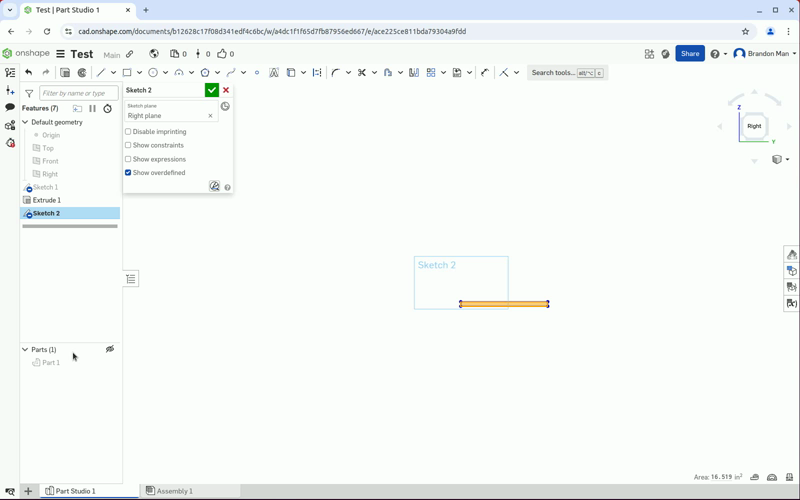
key(shift+e)
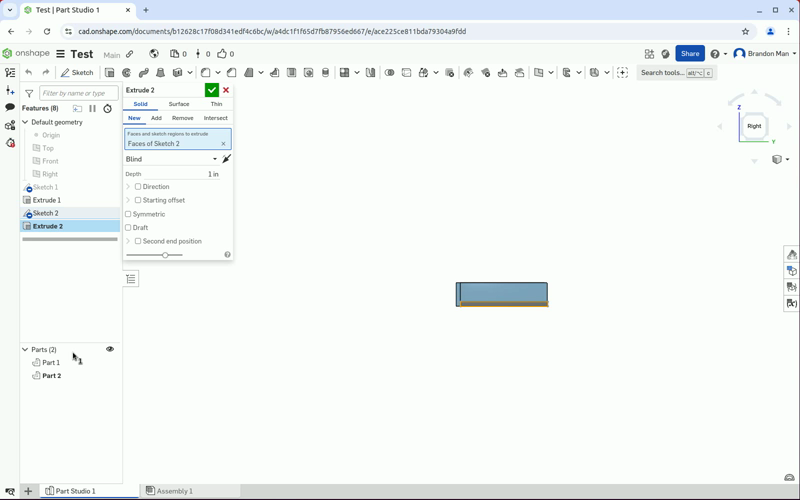
mouse_move(143, 106)
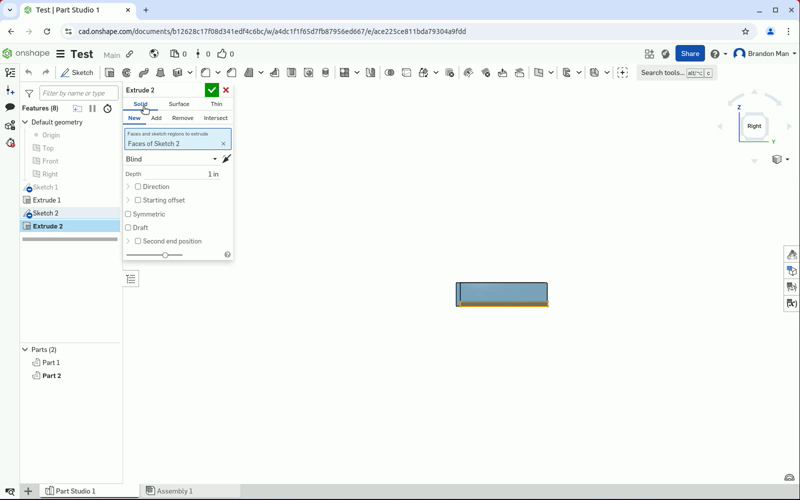
click(143, 106)
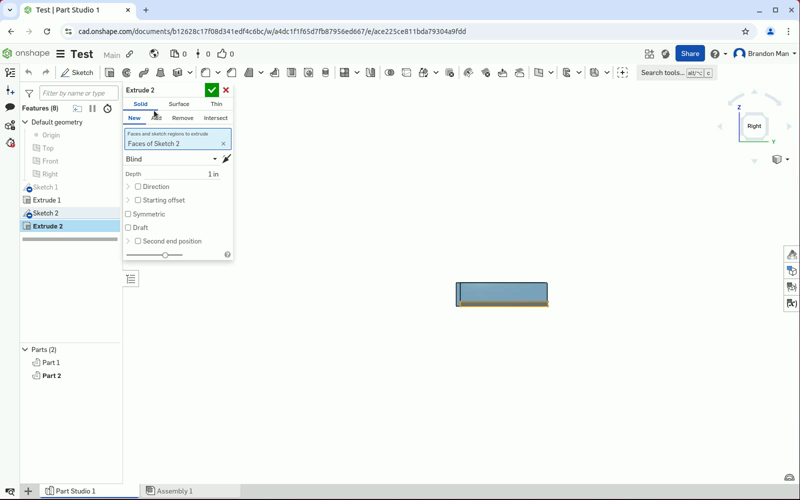
mouse_move(186, 120)
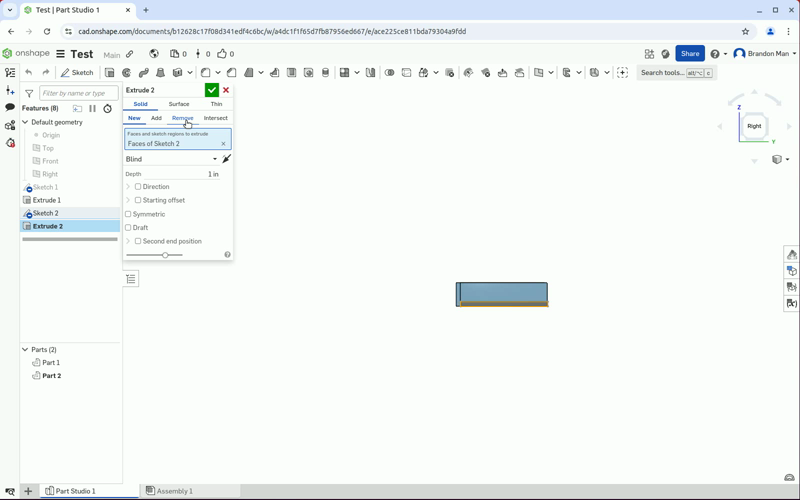
click(186, 120)
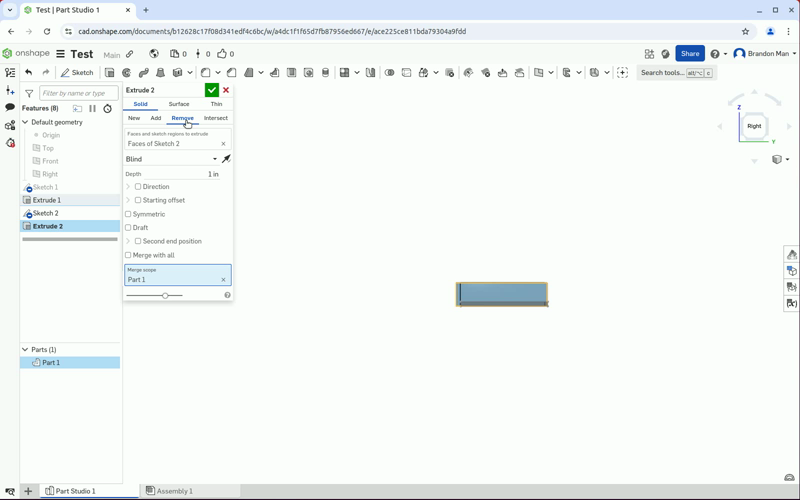
key(tab, 4)
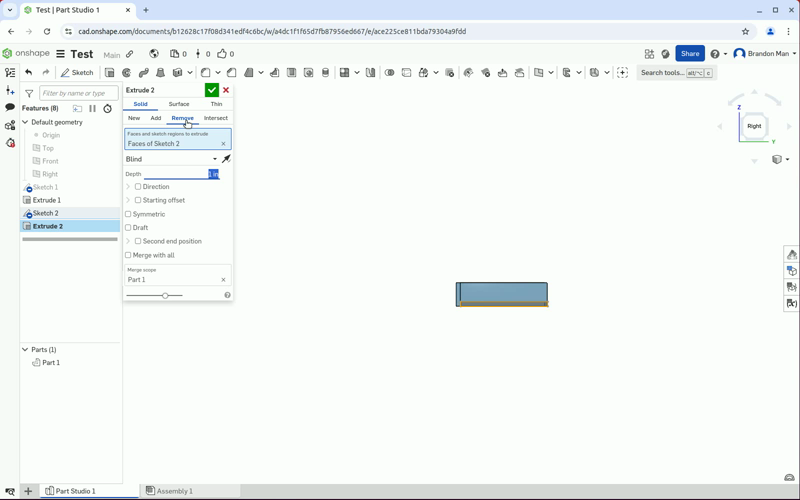
text(22.145)
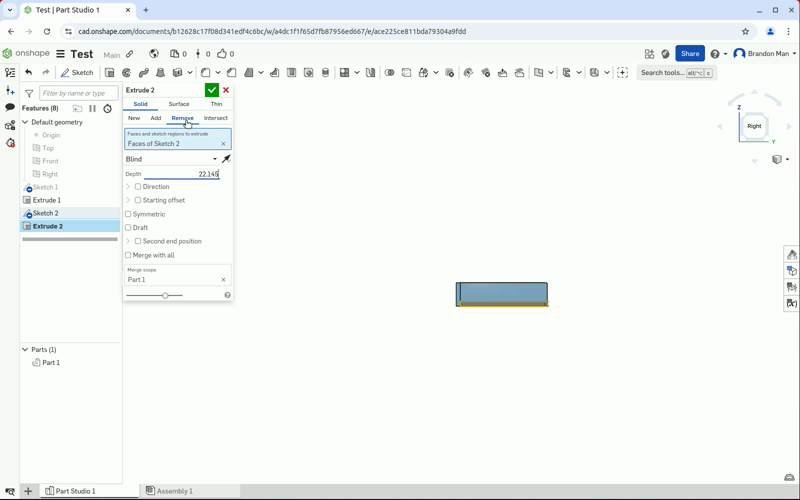
key(tab, 6)
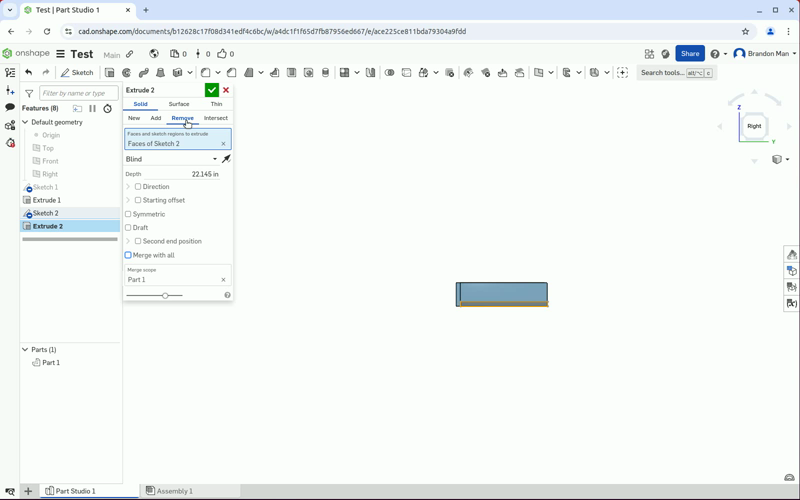
key(space)
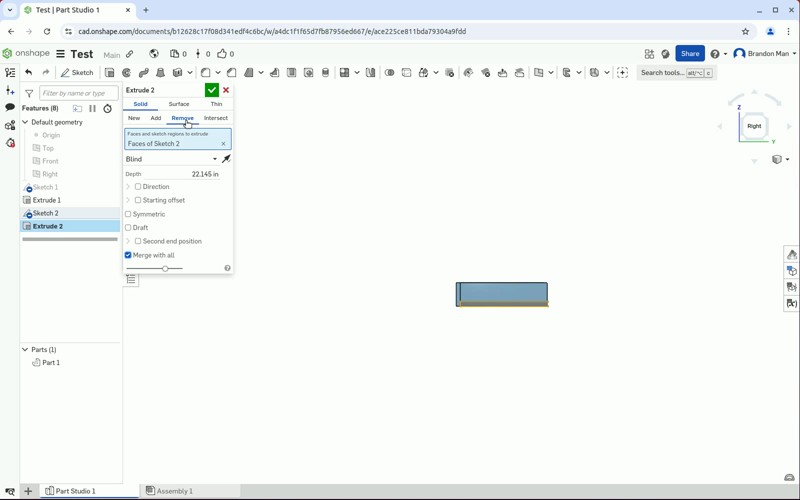
key(enter)
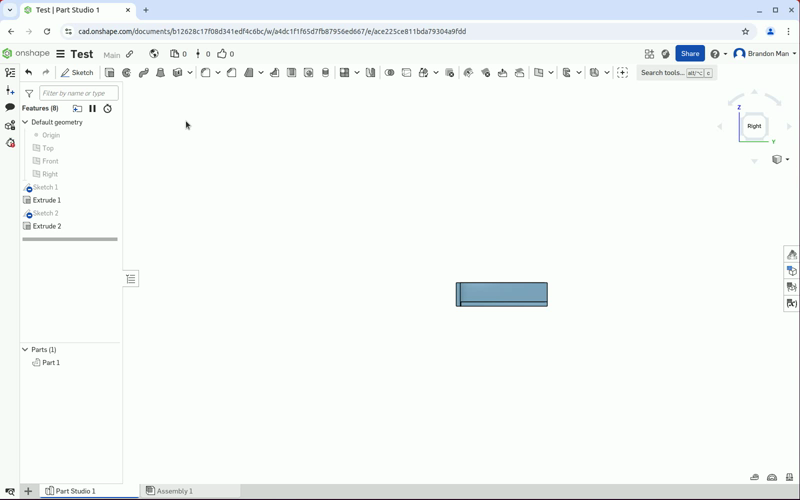
key(shift+h)
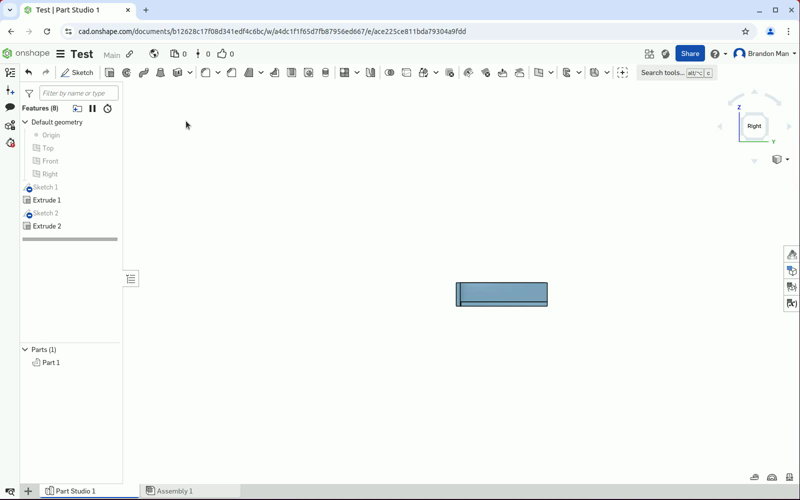
key(shift+h)
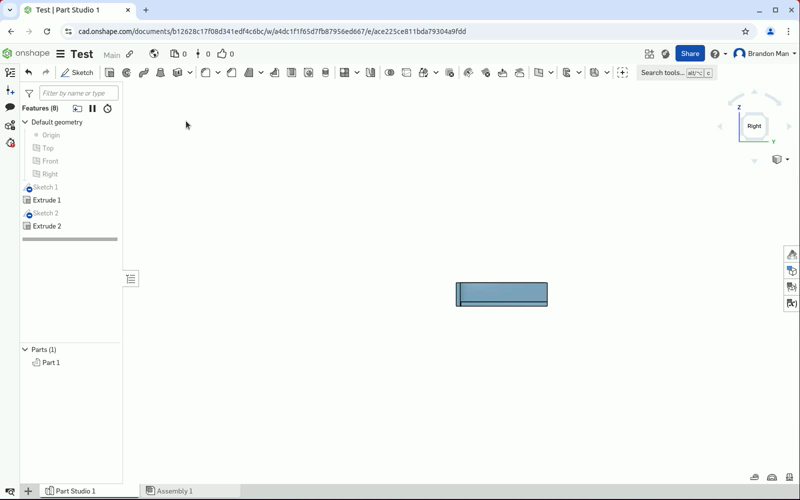
mouse_move(73, 189)
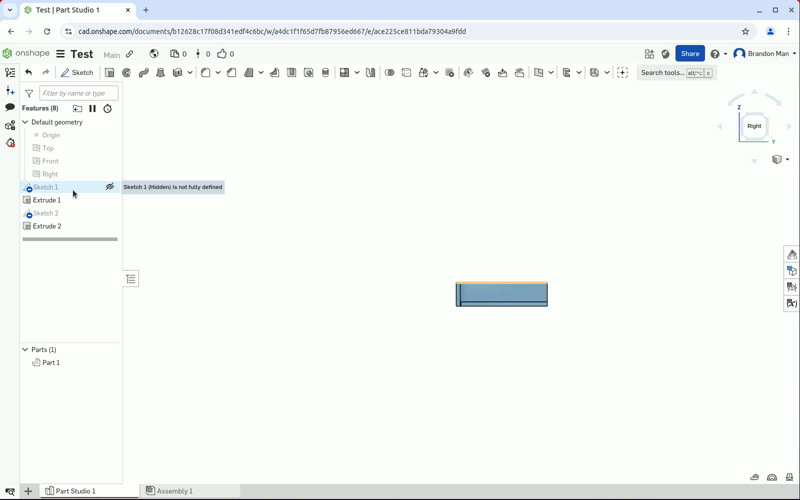
click(73, 189)
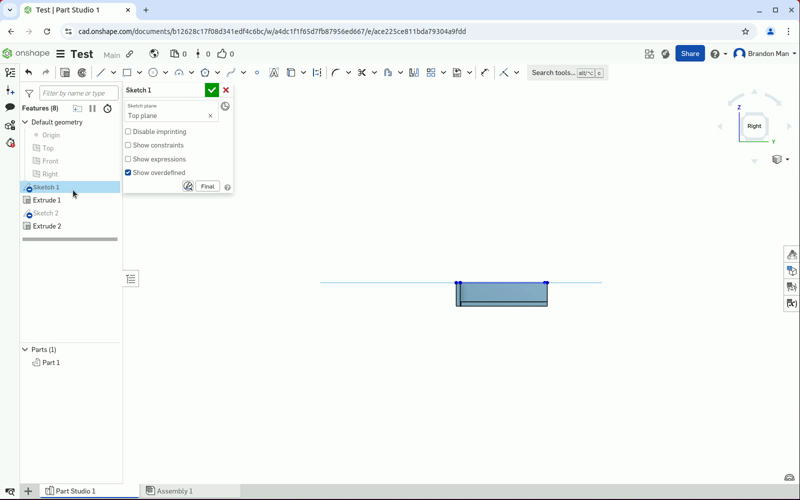
mouse_move(229, 92)
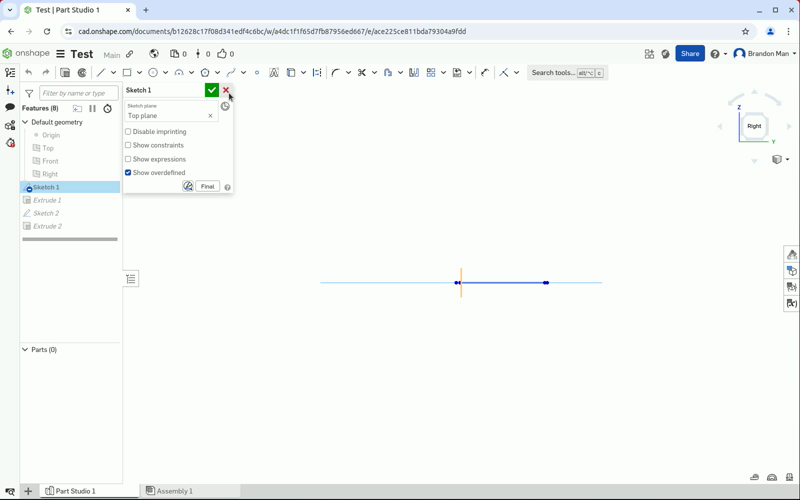
click(229, 92)
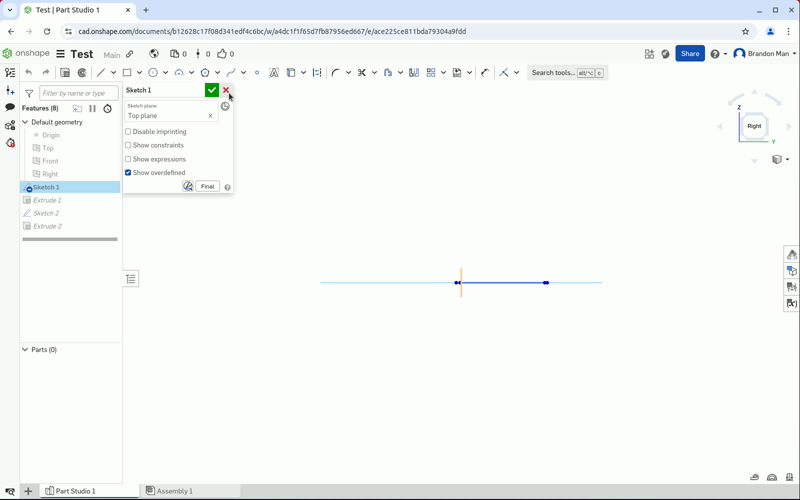
key(shift+s)
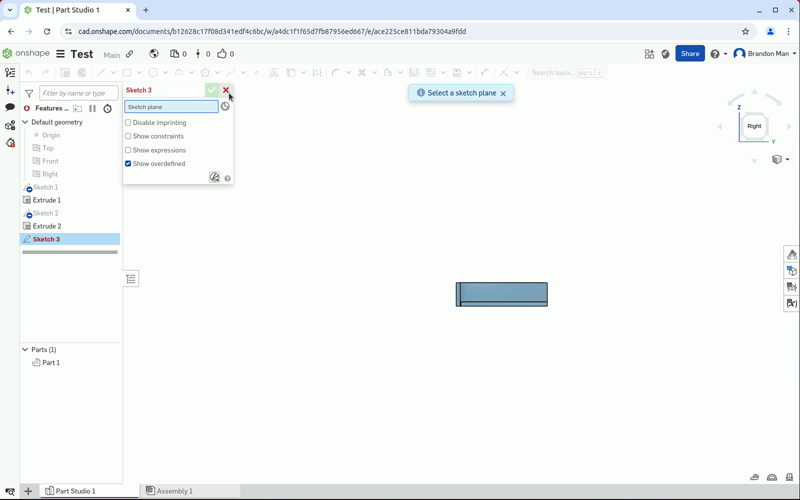
mouse_move(73, 176)
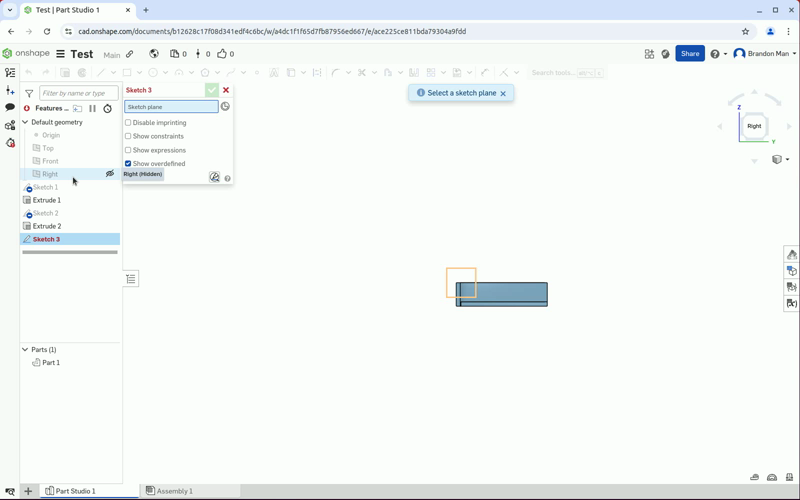
click(73, 176)
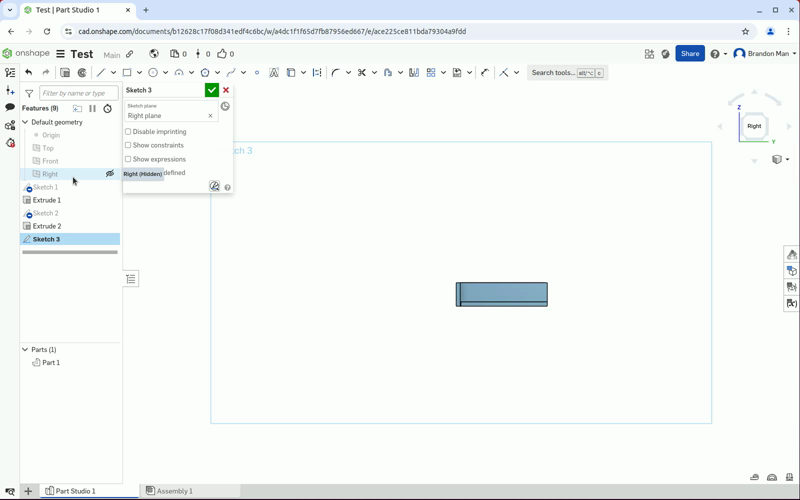
mouse_move(73, 352)
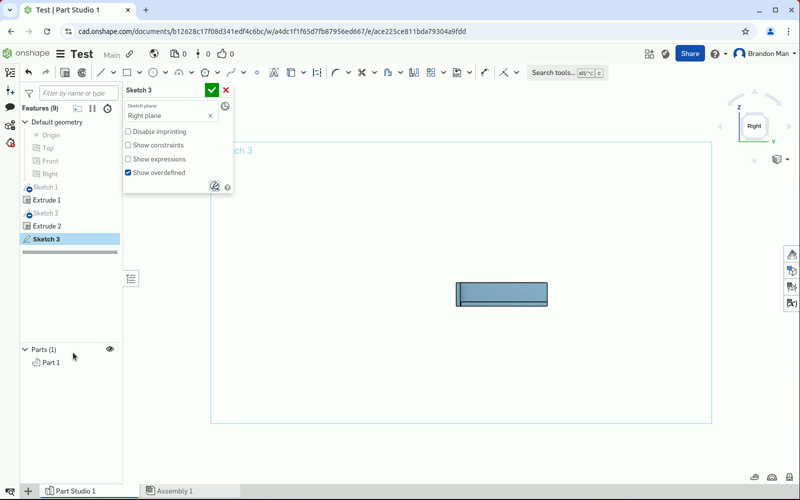
key(y)
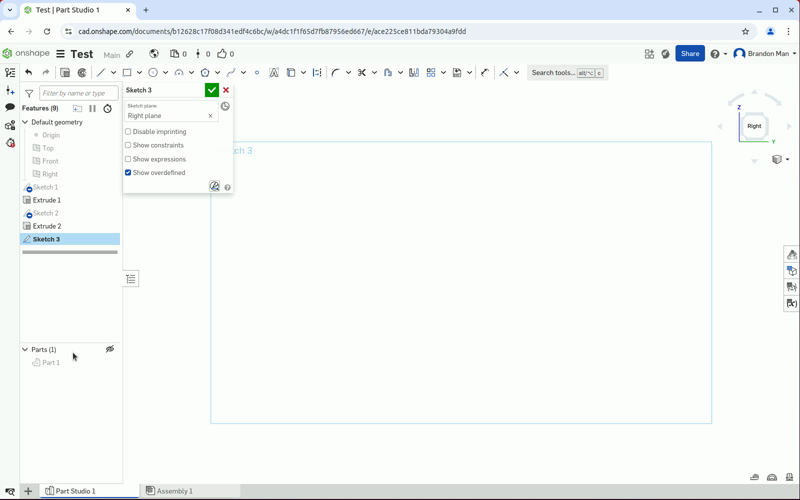
key(l)
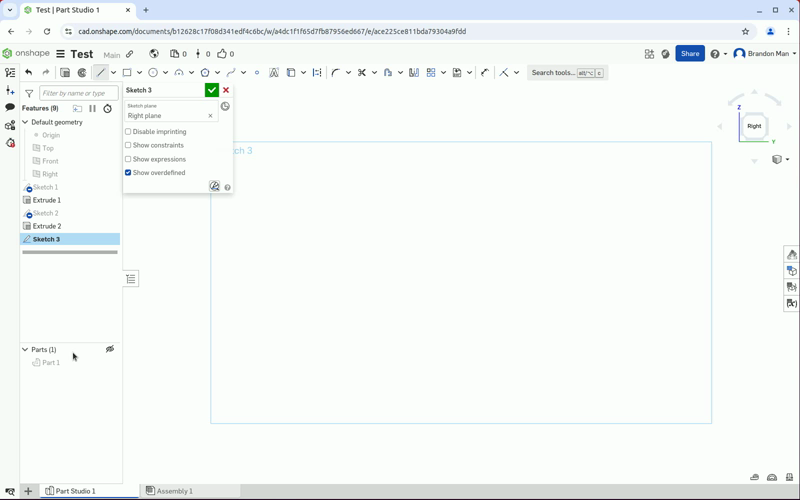
key_down(shift)
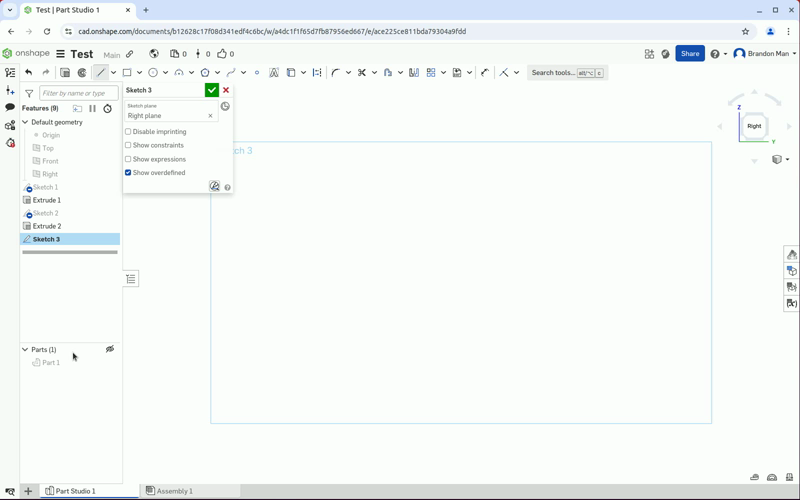
mouse_move(460, 287)
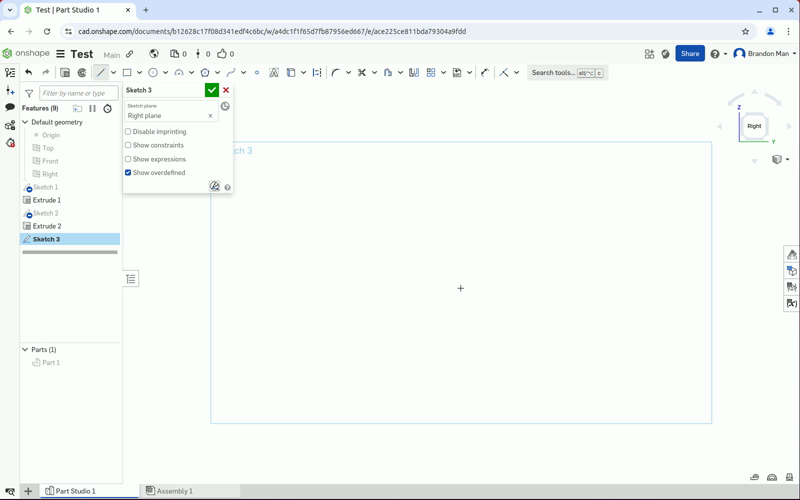
click(460, 287)
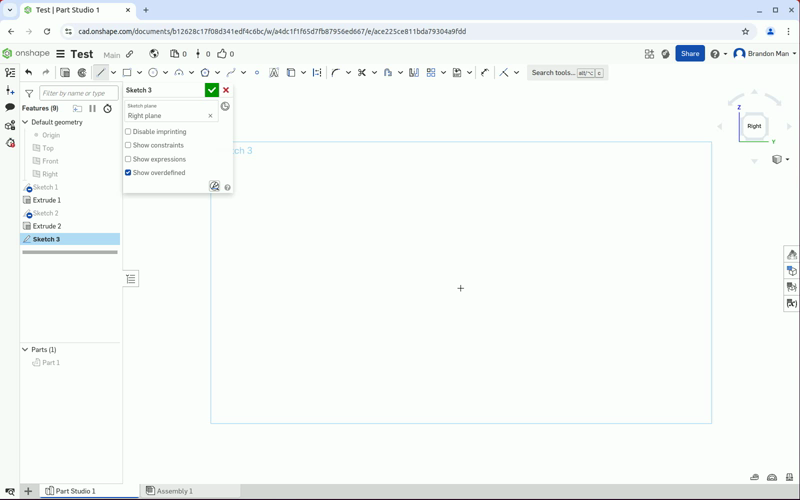
key_up(shift)
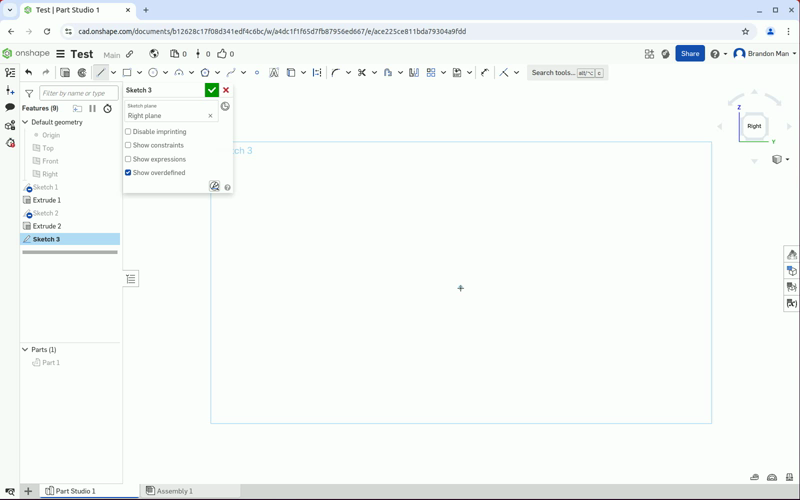
key_down(shift)
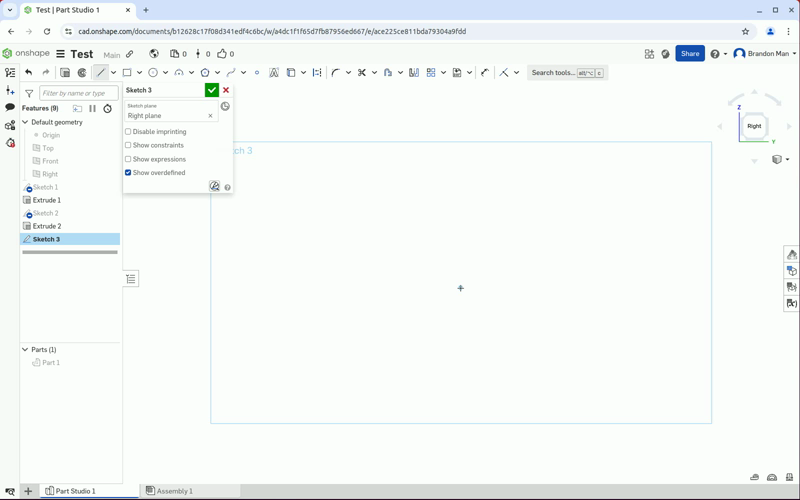
mouse_move(547, 287)
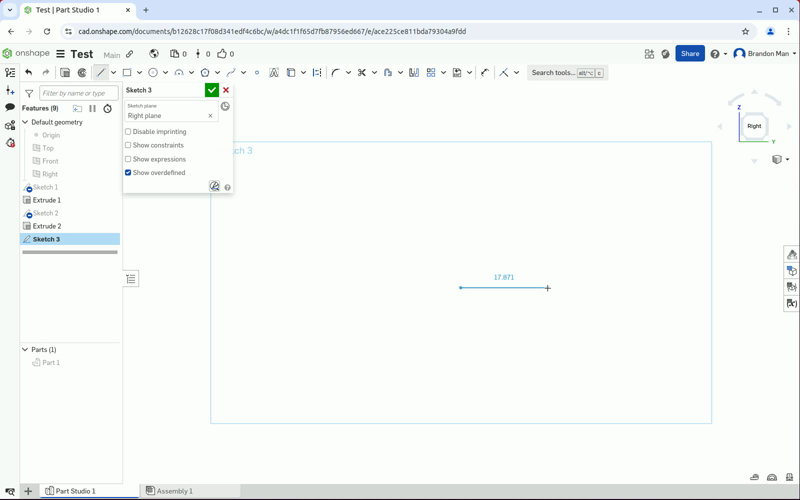
click(547, 287)
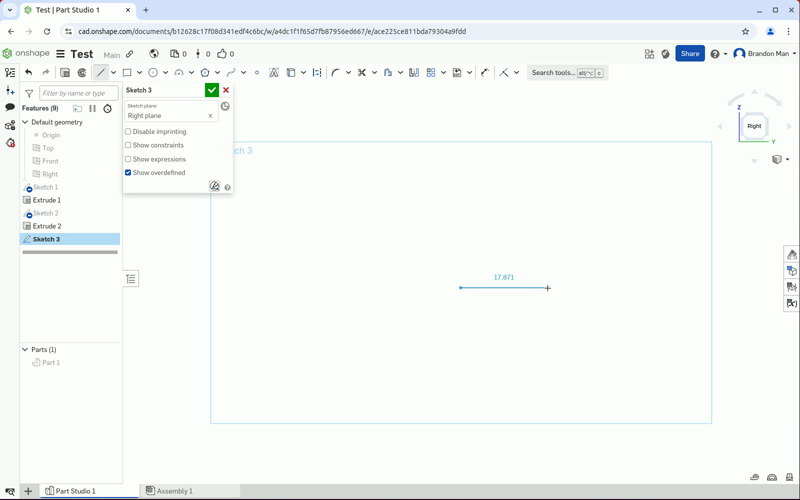
key_up(shift)
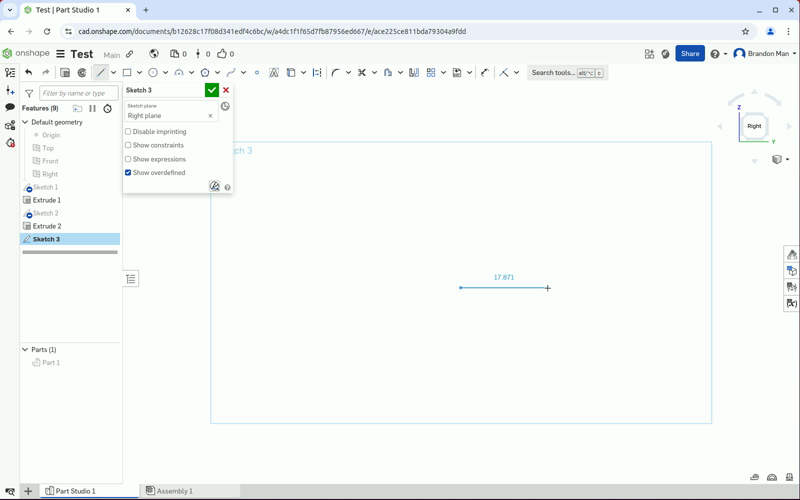
key_down(shift)
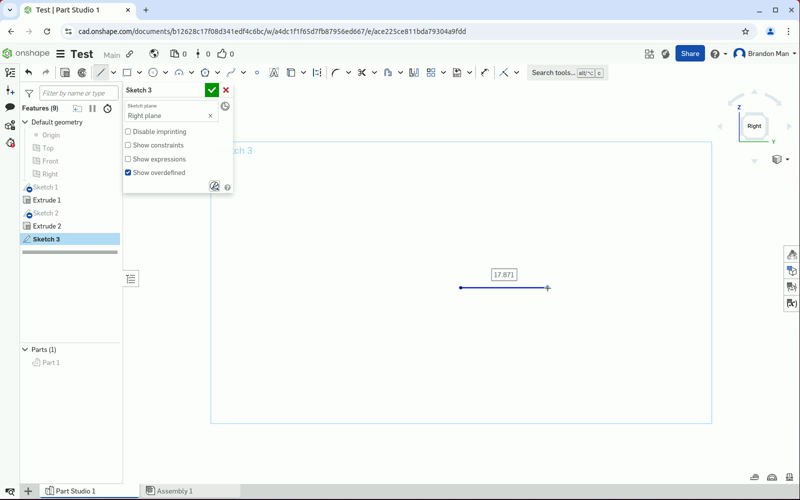
mouse_move(577, 287)
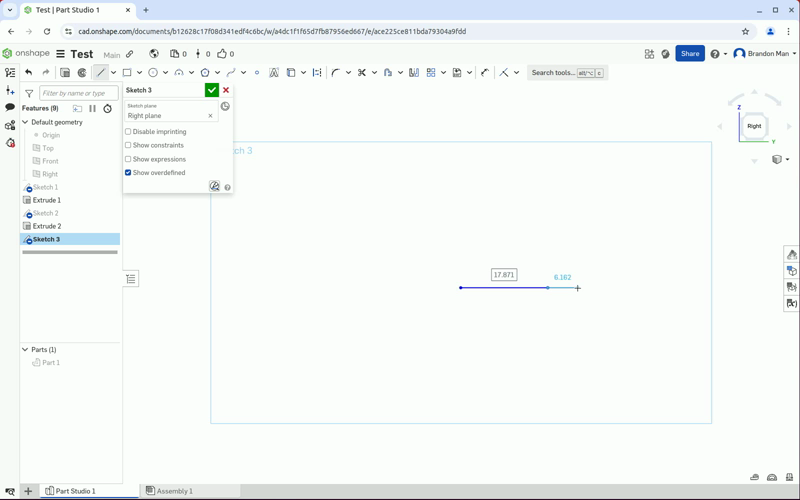
mouse_move(547, 282)
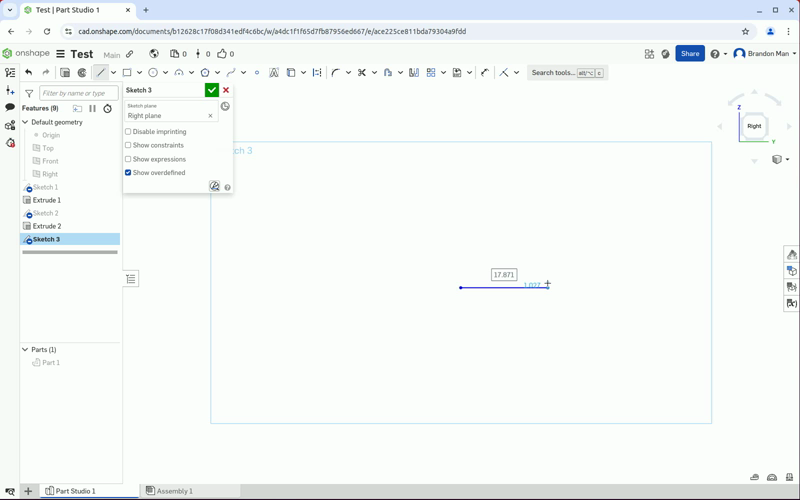
scroll(6)
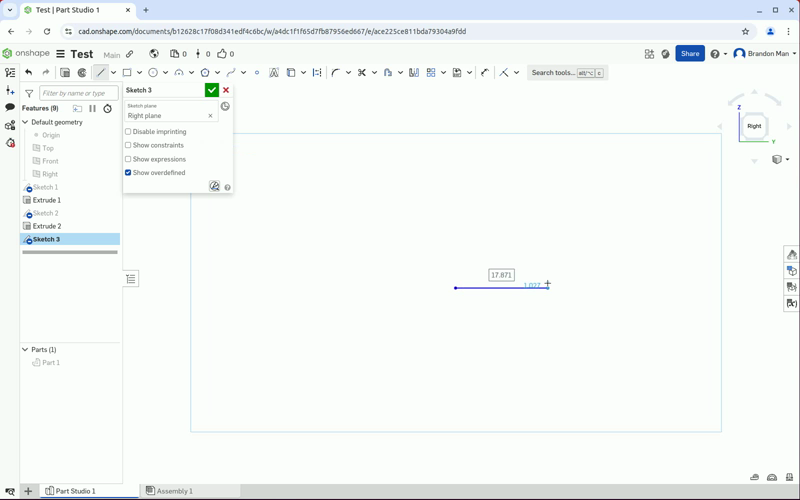
scroll(6)
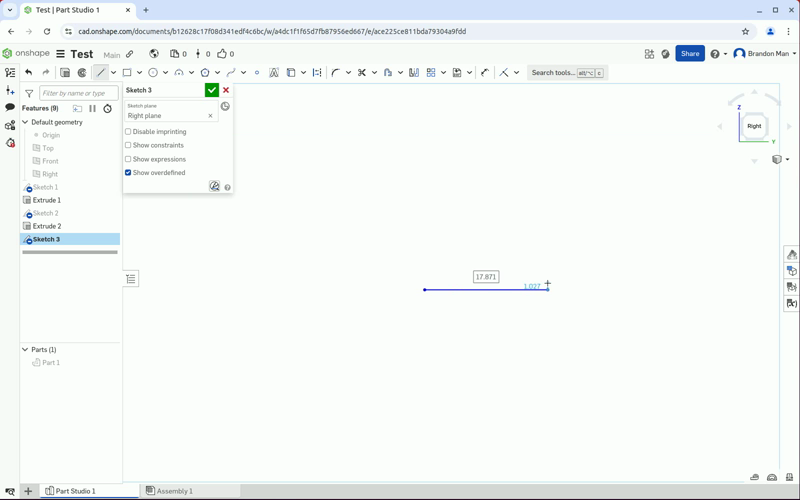
scroll(6)
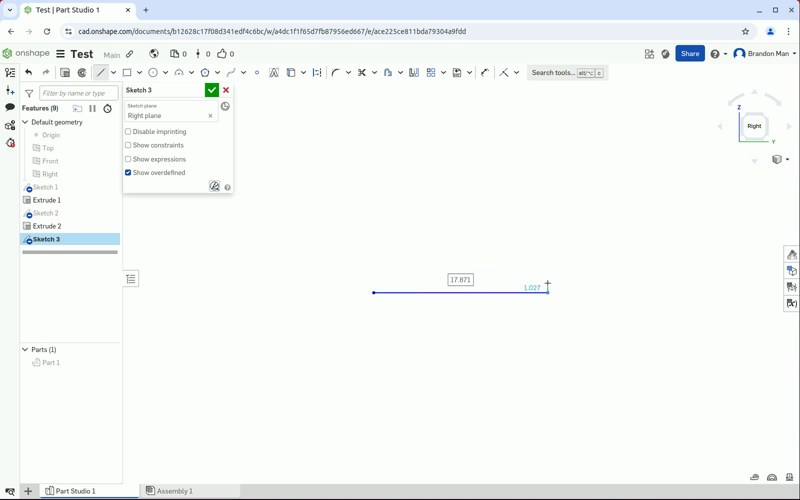
scroll(6)
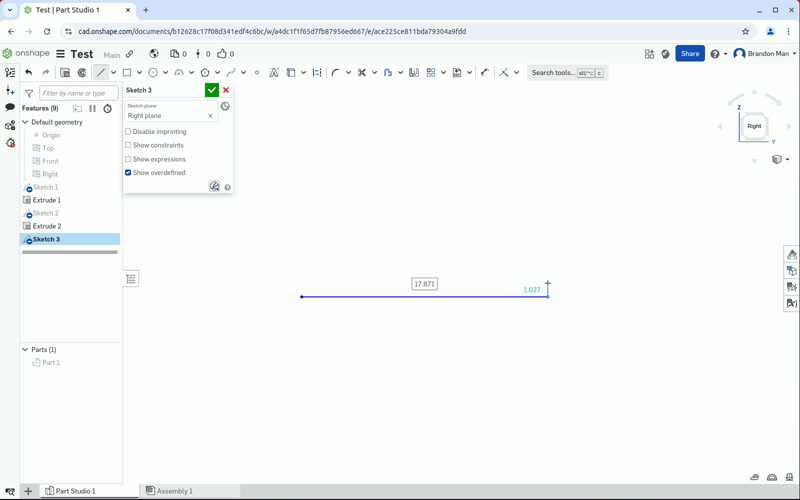
scroll(6)
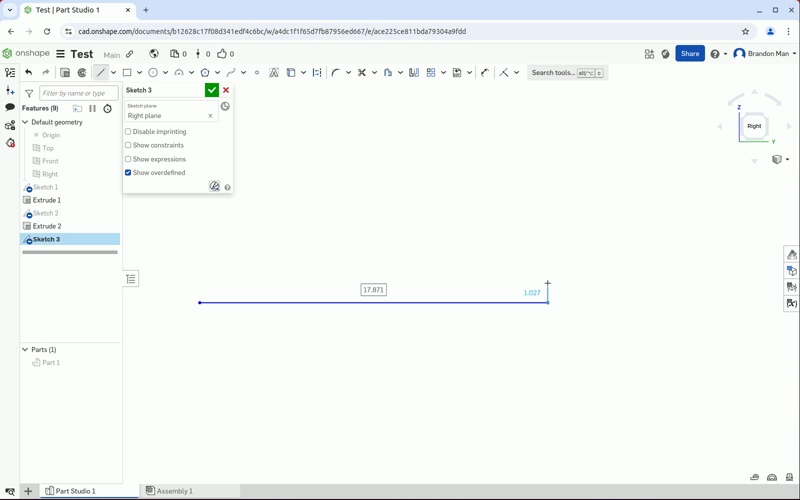
scroll(6)
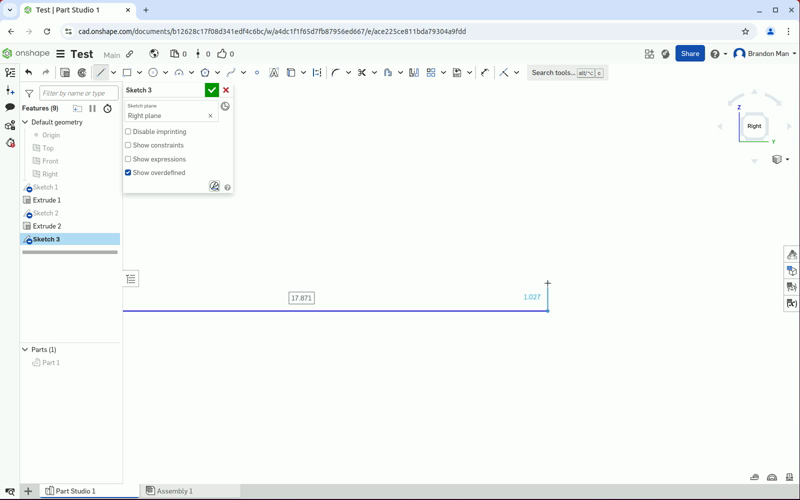
scroll(6)
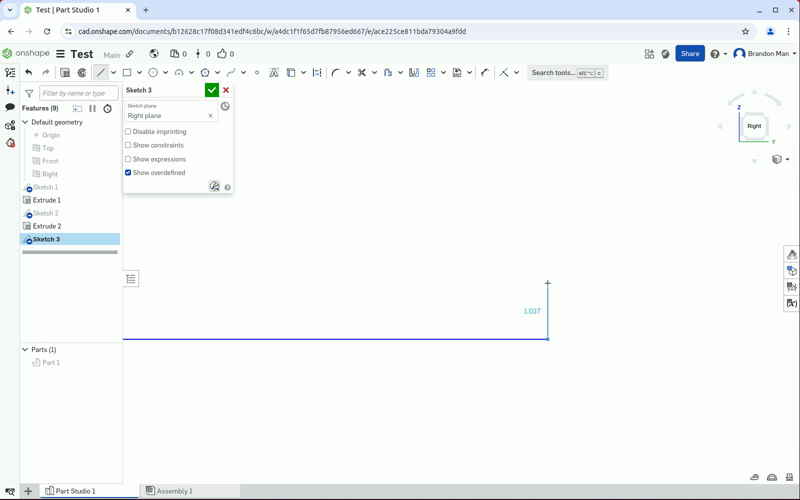
click(547, 282)
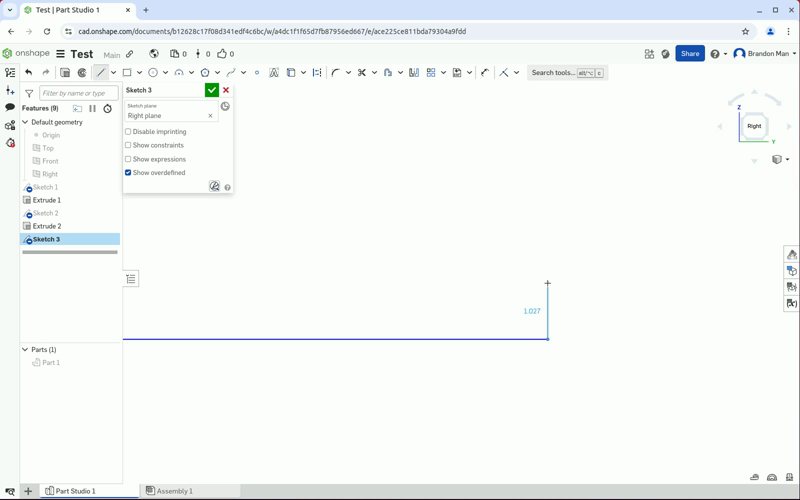
scroll(-6)
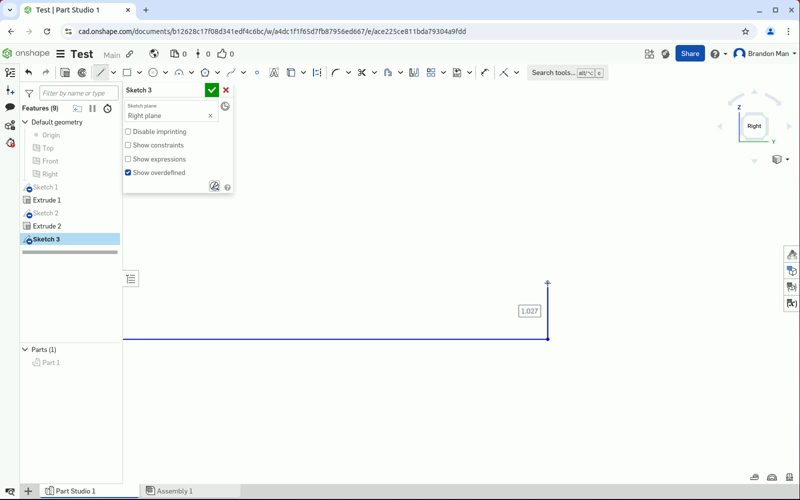
scroll(-6)
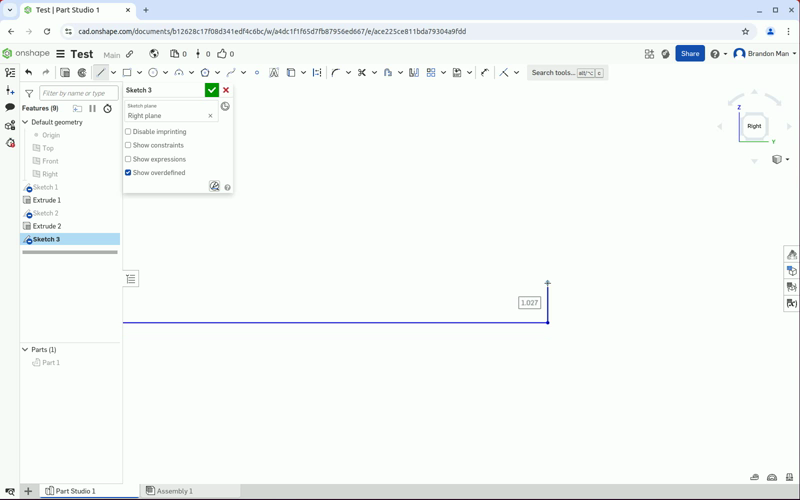
scroll(-6)
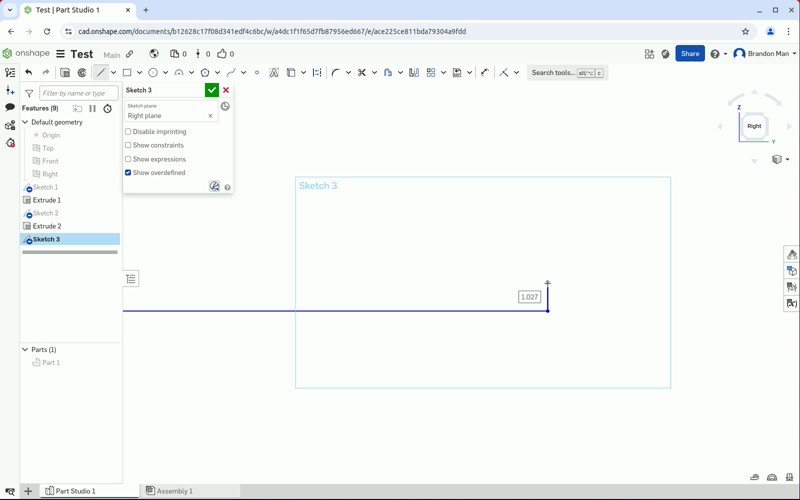
scroll(-6)
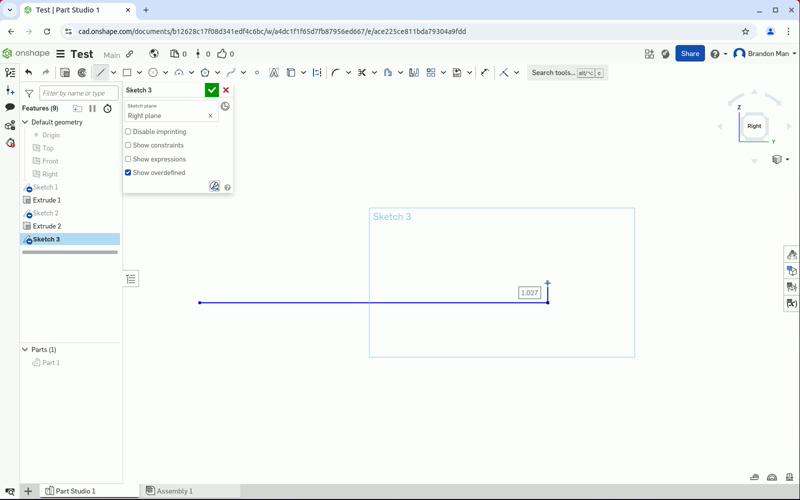
scroll(-6)
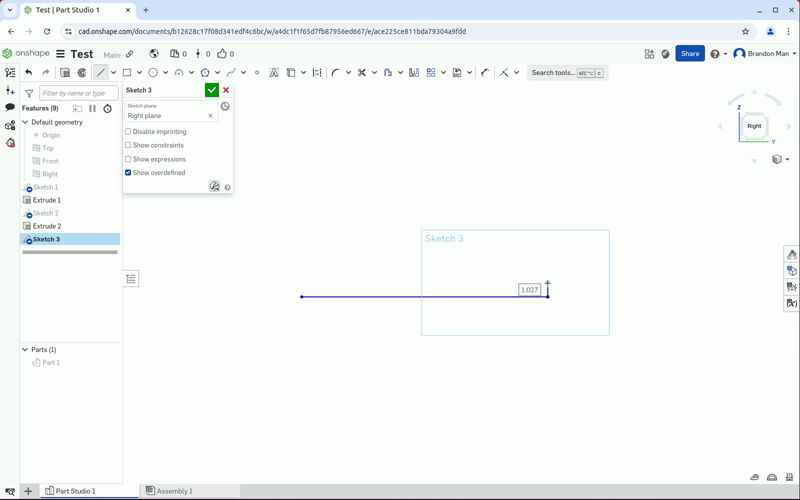
scroll(-6)
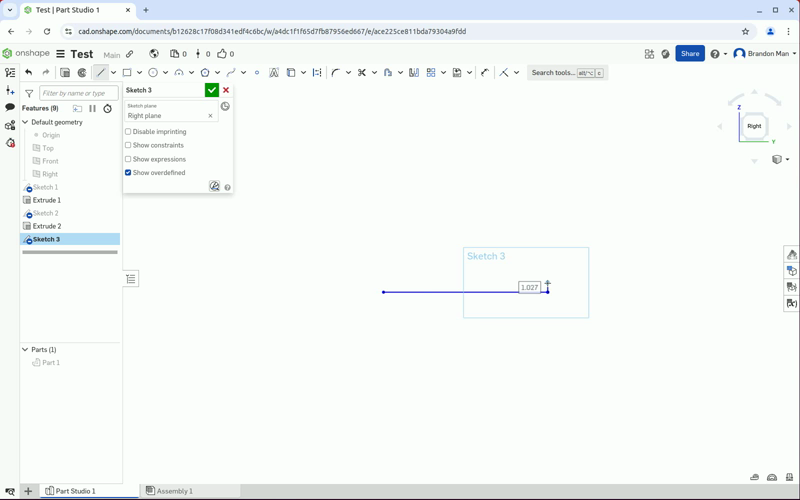
scroll(-6)
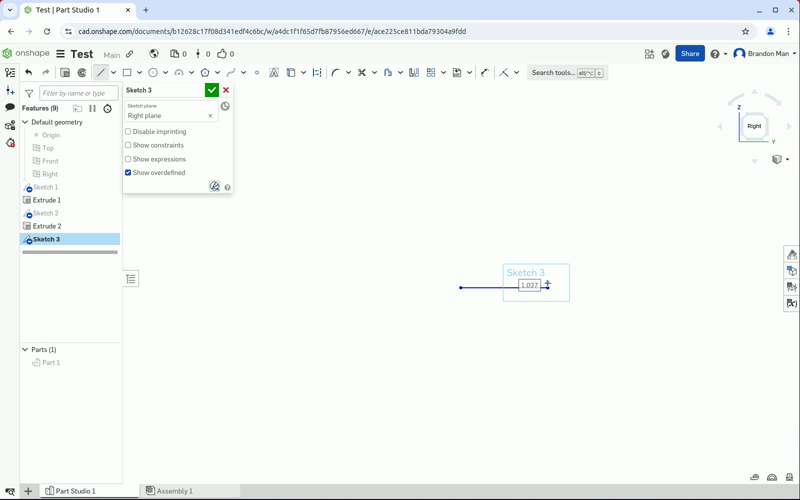
key_up(shift)
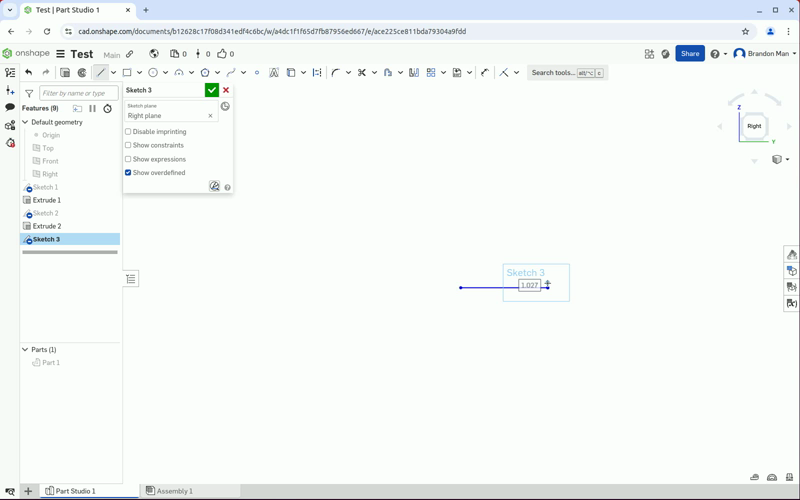
key_down(shift)
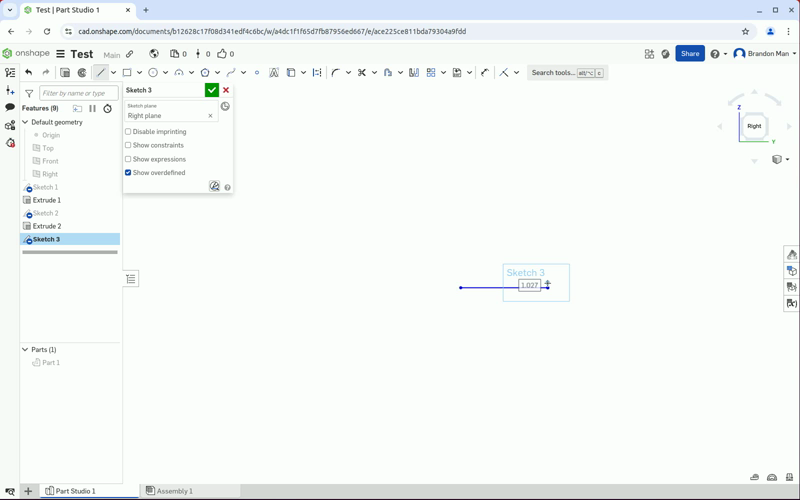
mouse_move(460, 282)
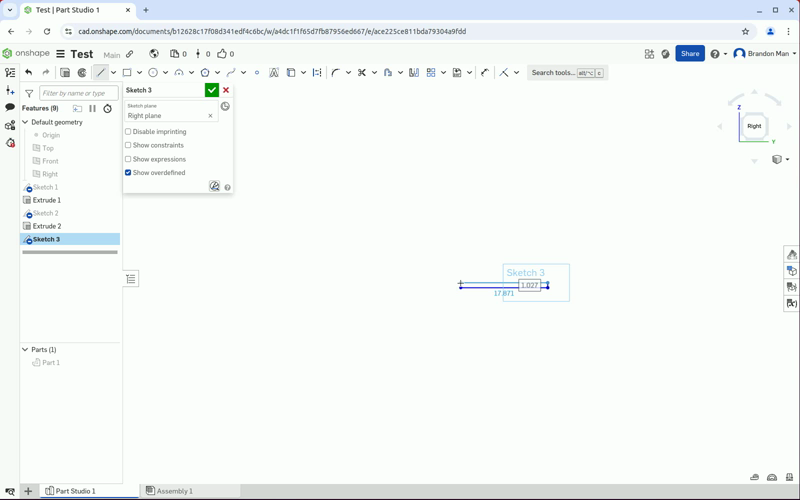
click(460, 282)
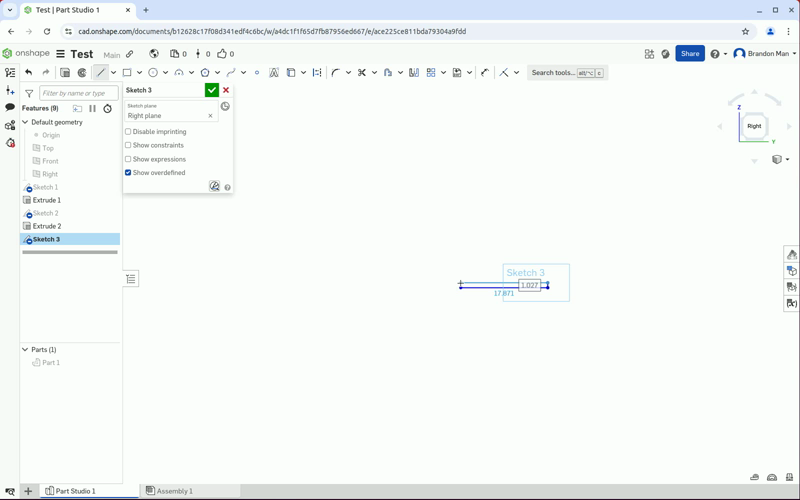
key_up(shift)
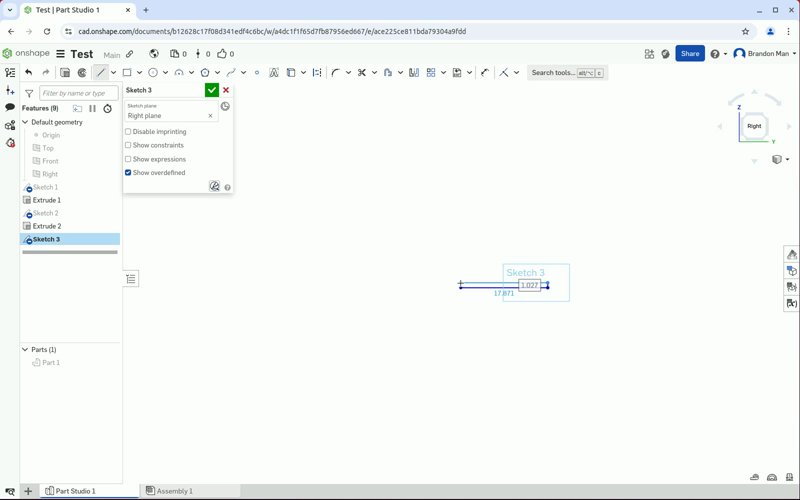
mouse_move(490, 282)
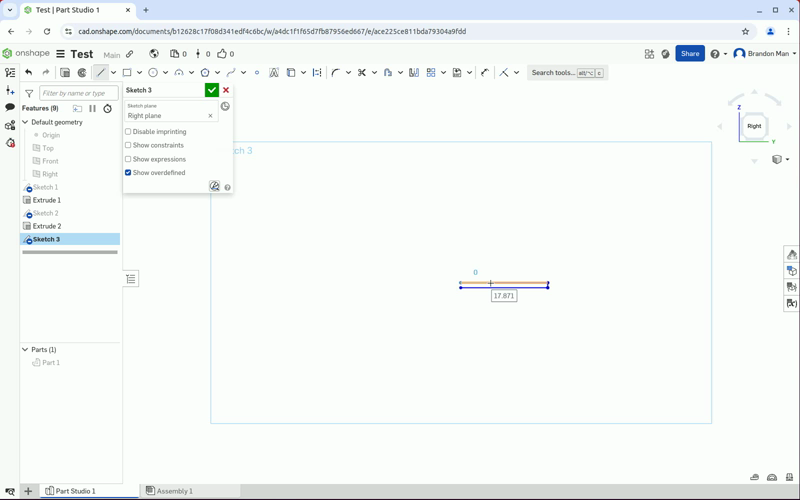
key_down(shift)
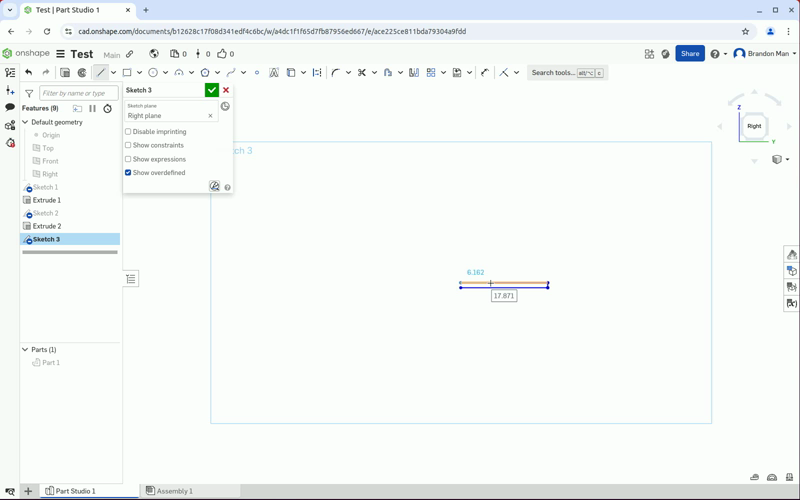
mouse_move(460, 287)
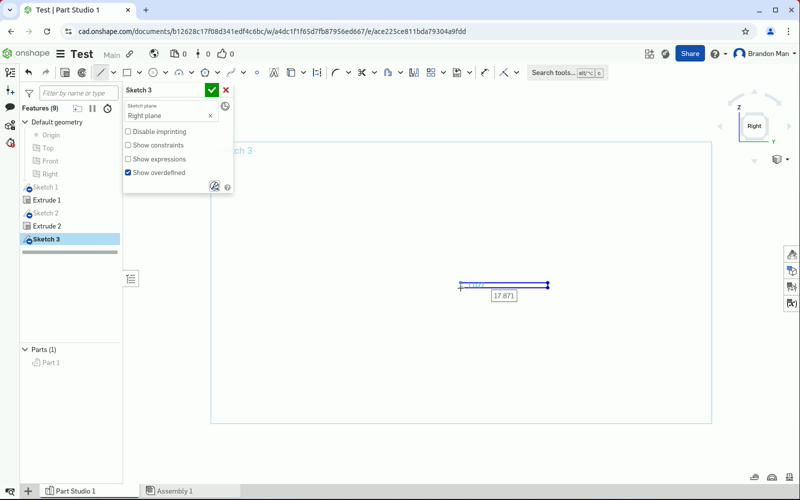
scroll(6)
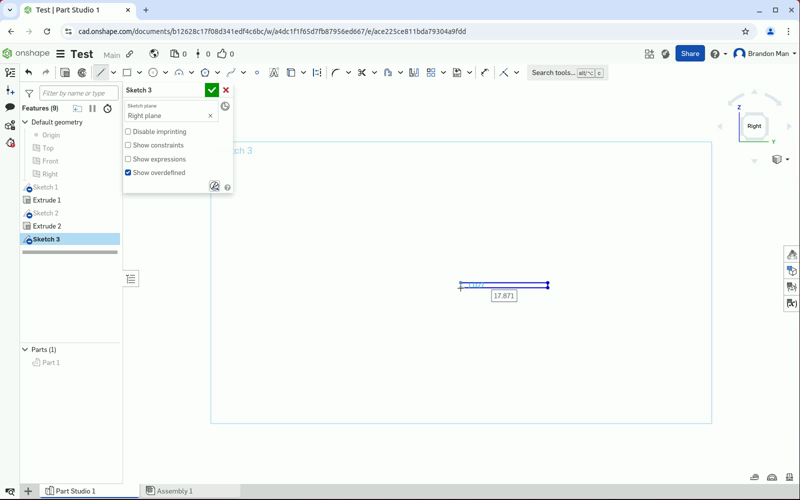
scroll(6)
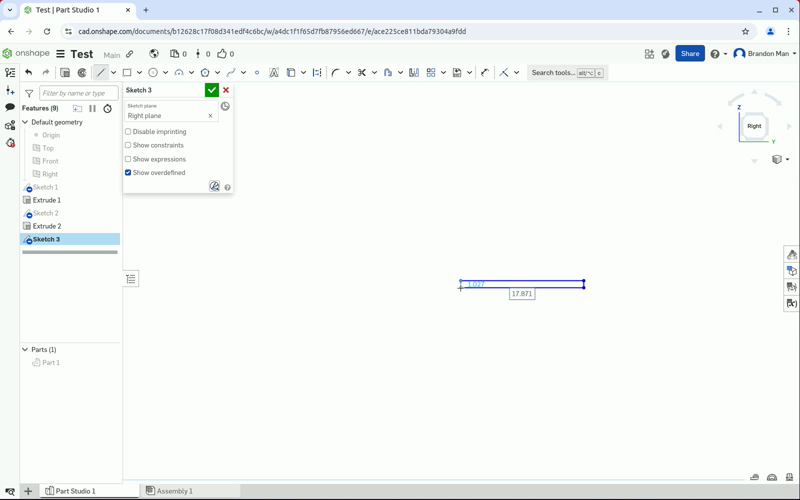
scroll(6)
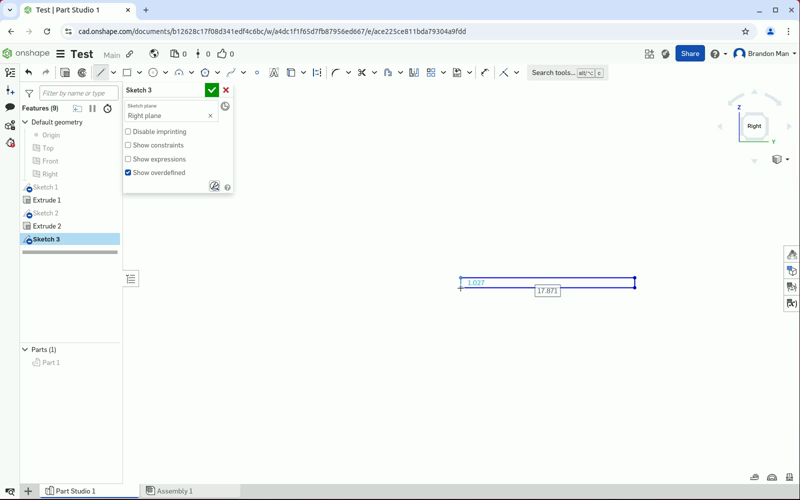
scroll(6)
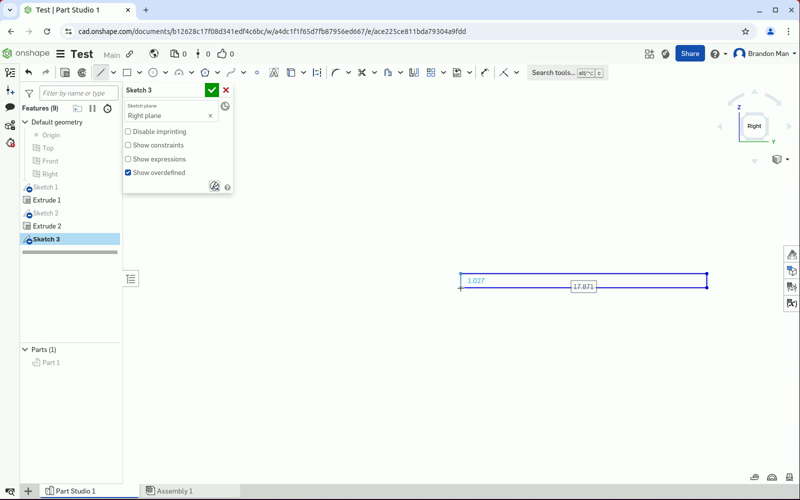
scroll(6)
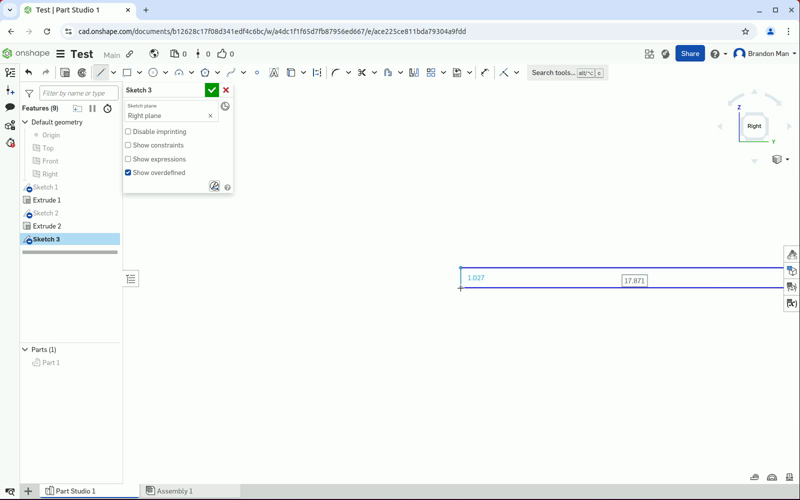
scroll(6)
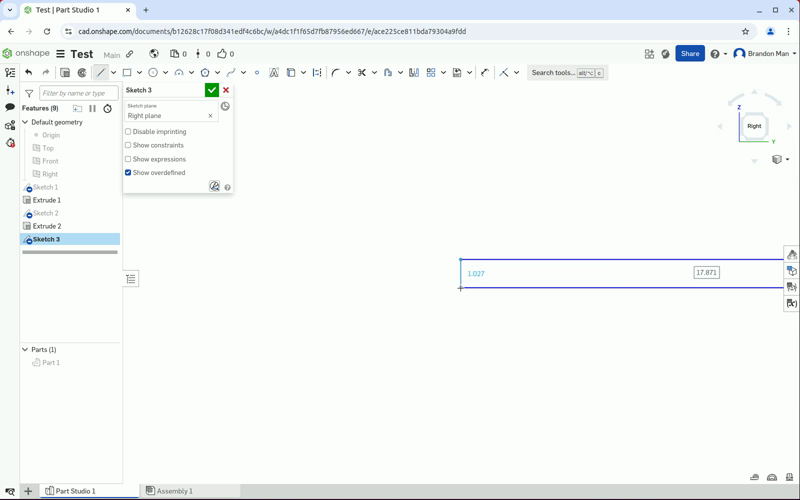
scroll(6)
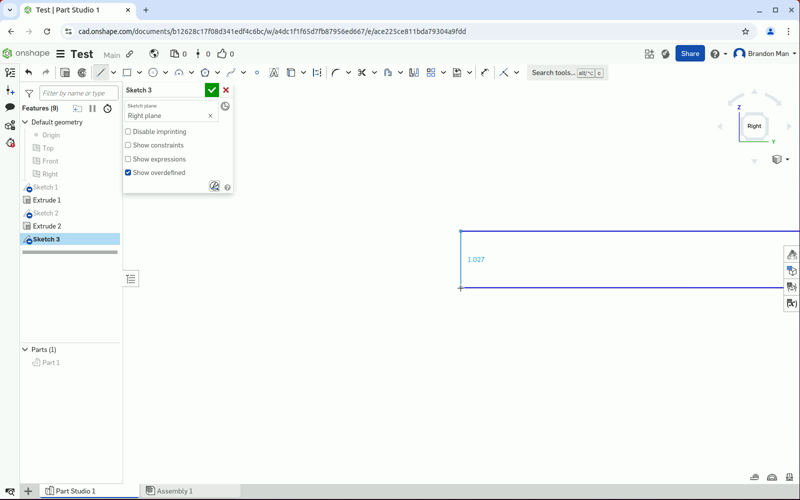
key_up(shift)
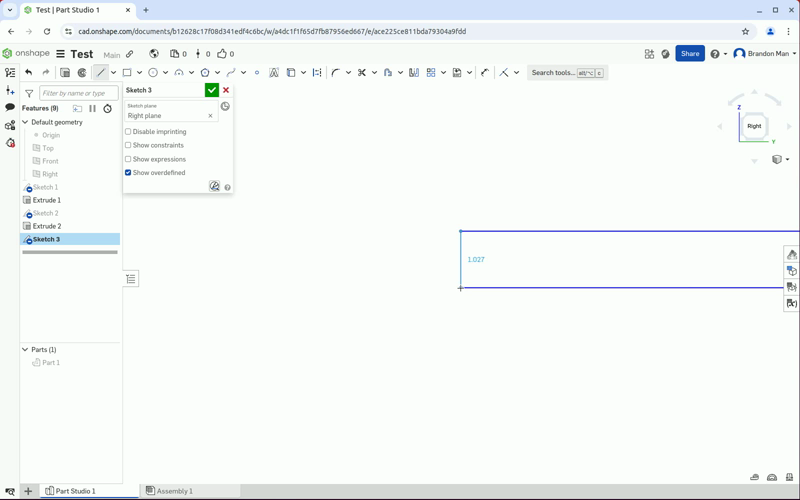
click(460, 287)
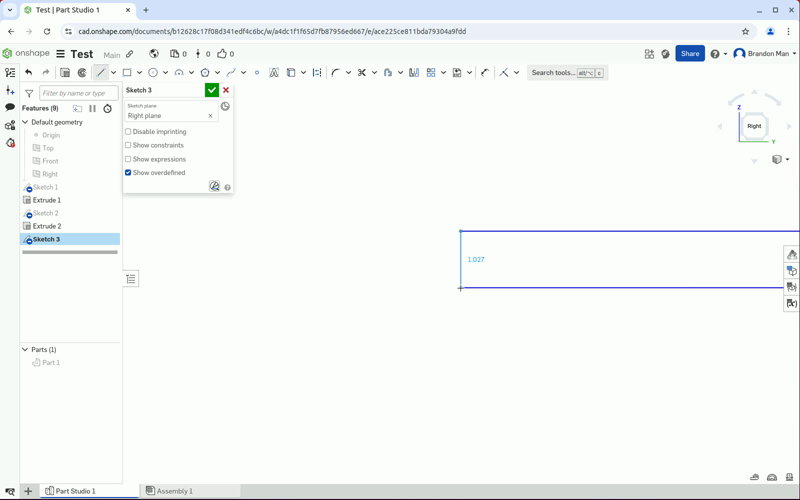
scroll(-6)
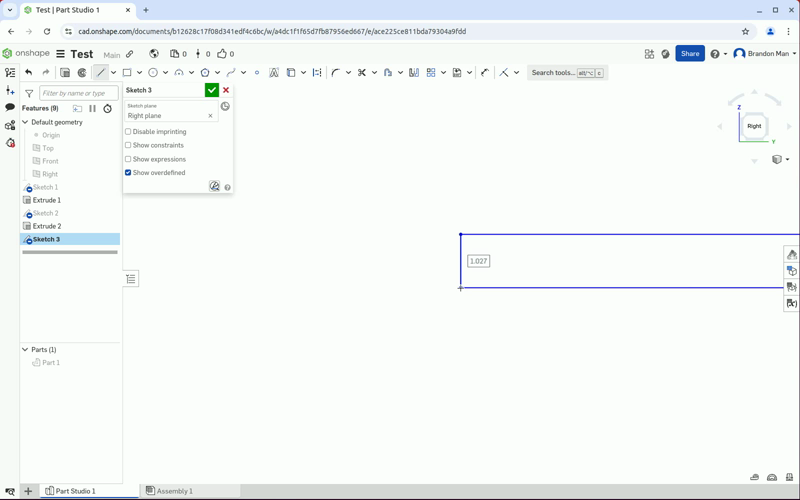
scroll(-6)
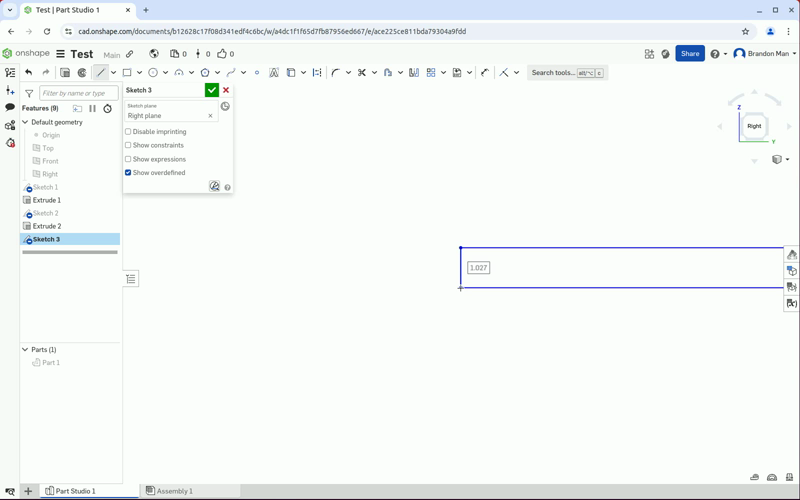
scroll(-6)
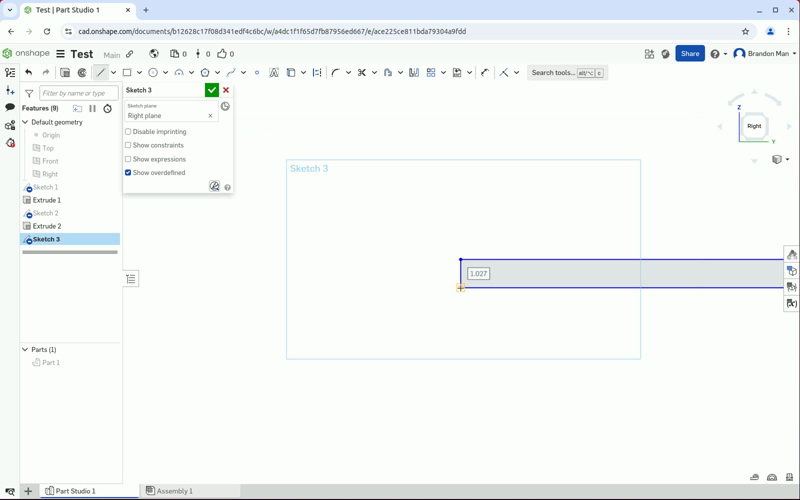
scroll(-6)
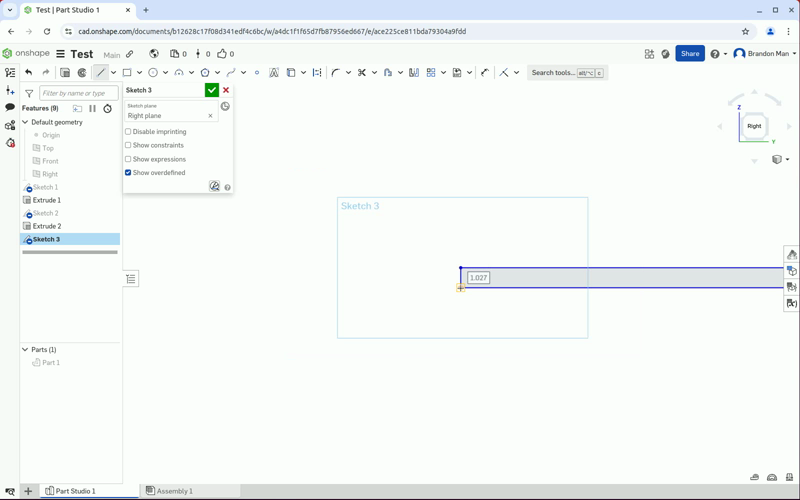
scroll(-6)
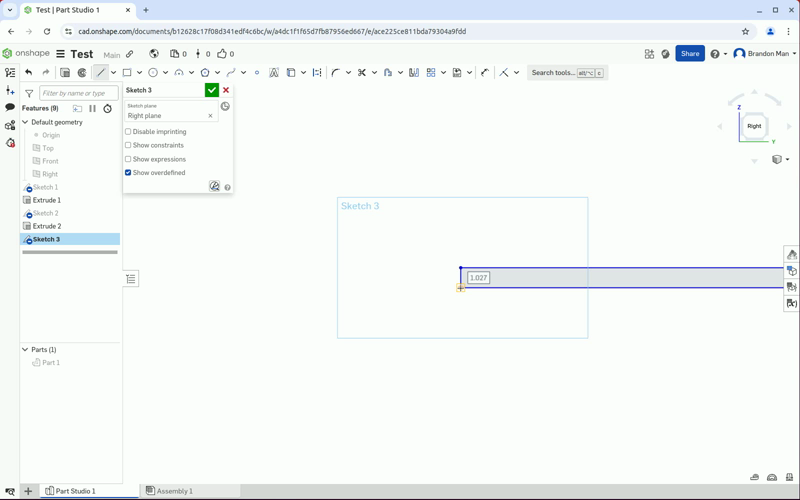
scroll(-6)
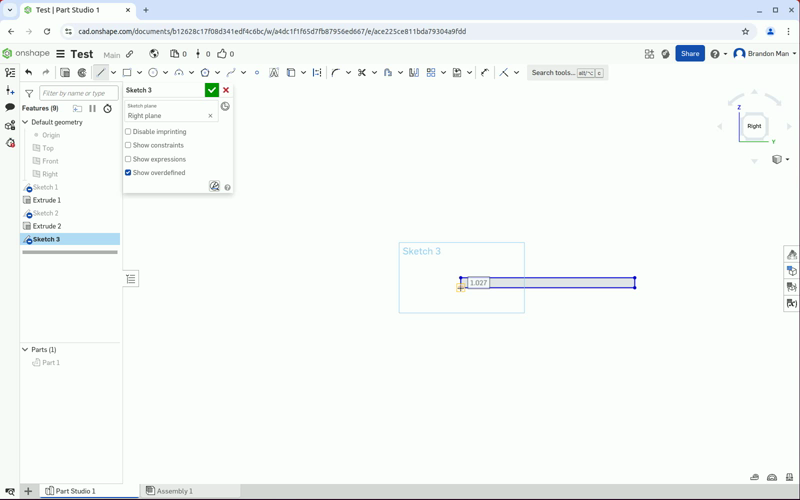
scroll(-6)
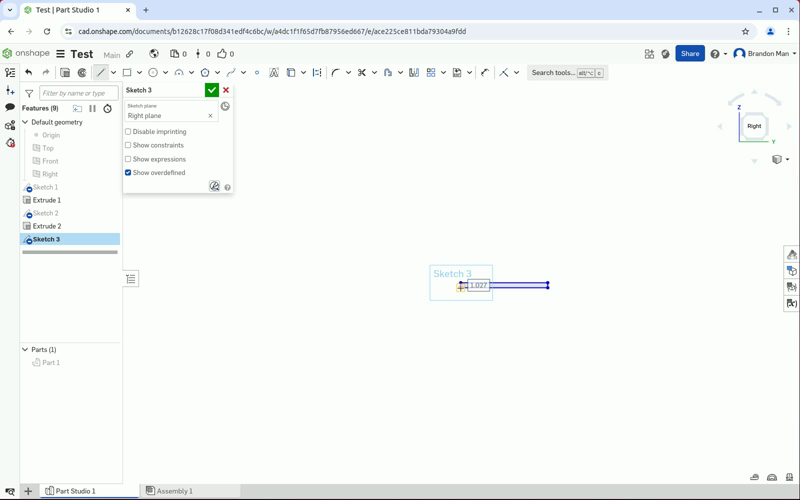
key(esc)
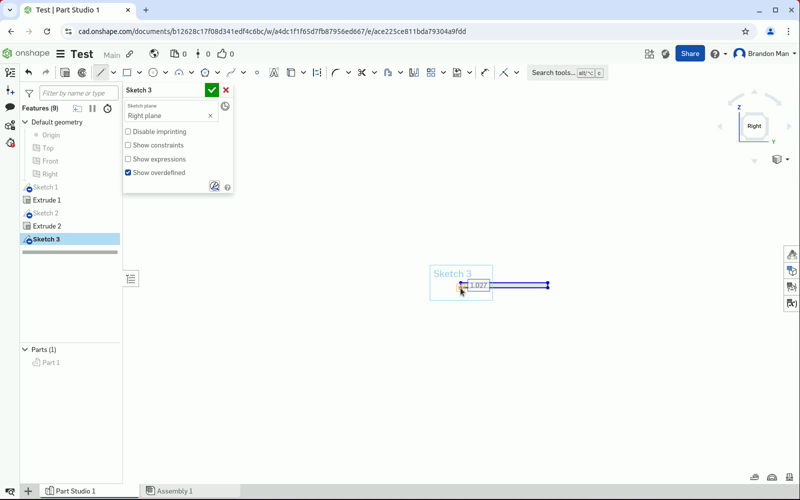
mouse_move(524, 284)
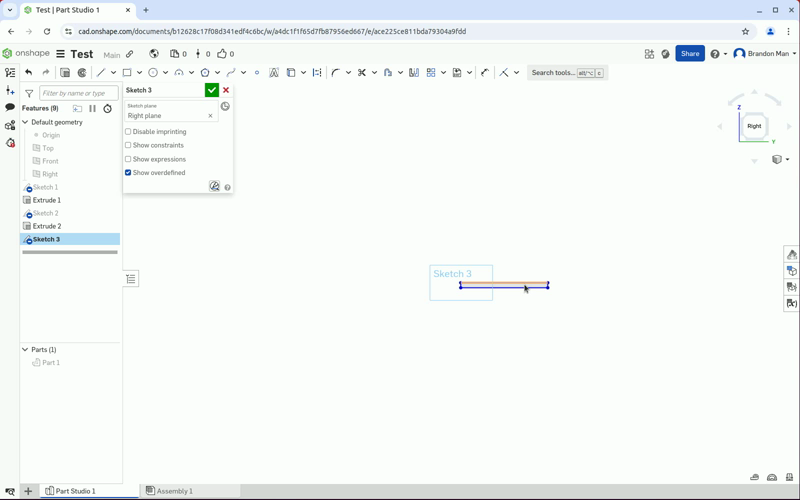
scroll(6)
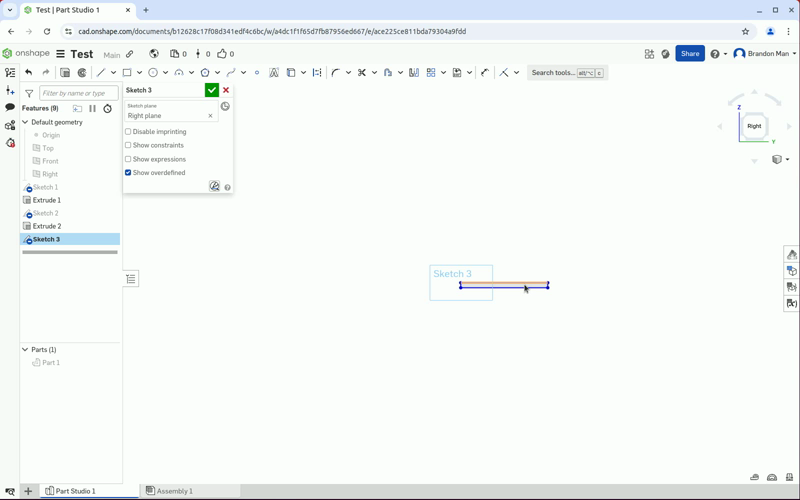
scroll(6)
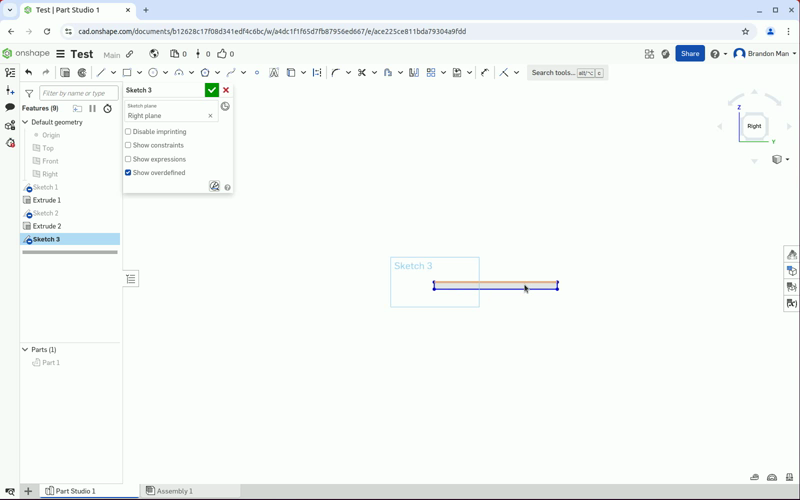
scroll(6)
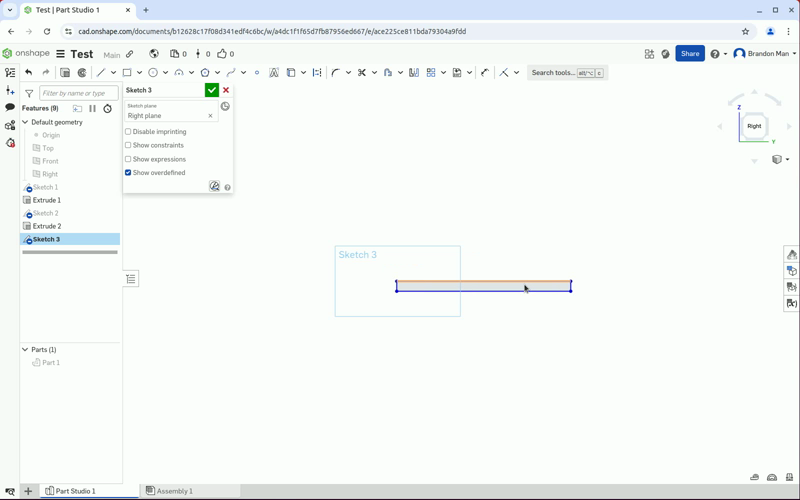
scroll(6)
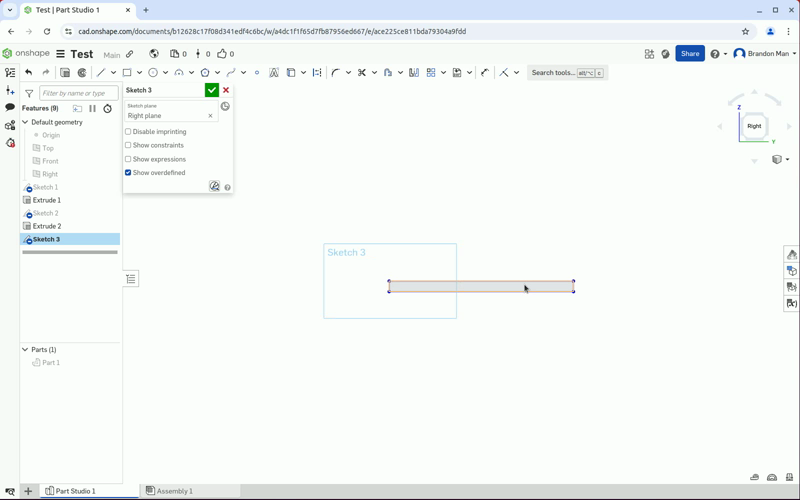
scroll(6)
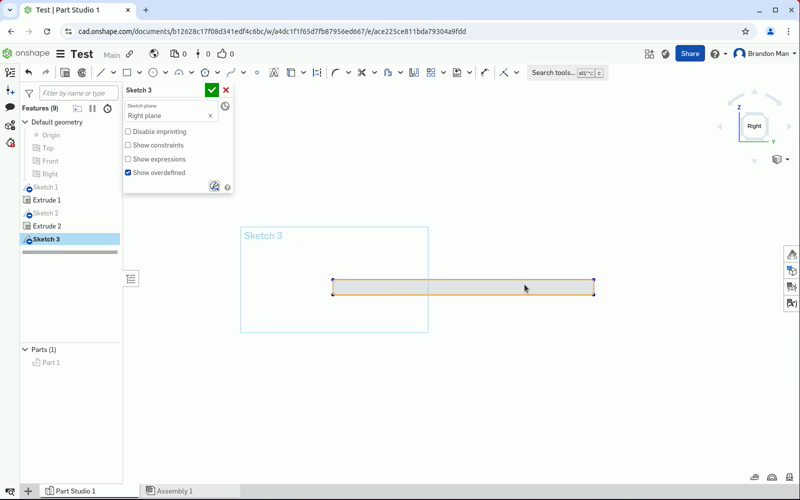
scroll(6)
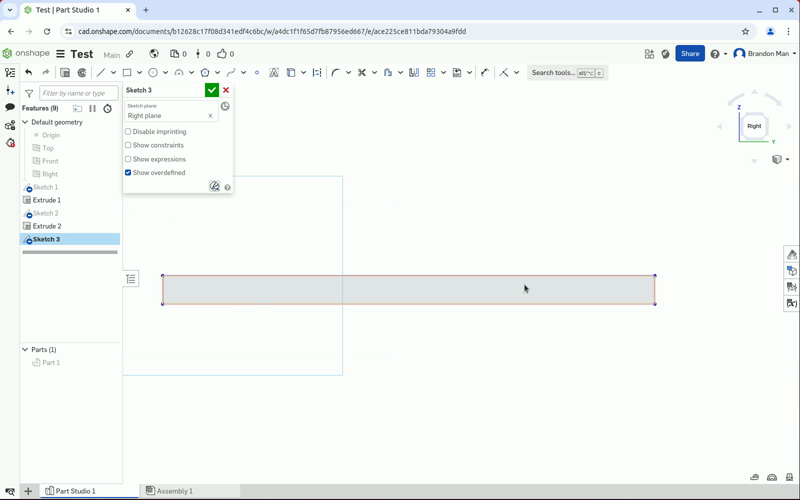
scroll(6)
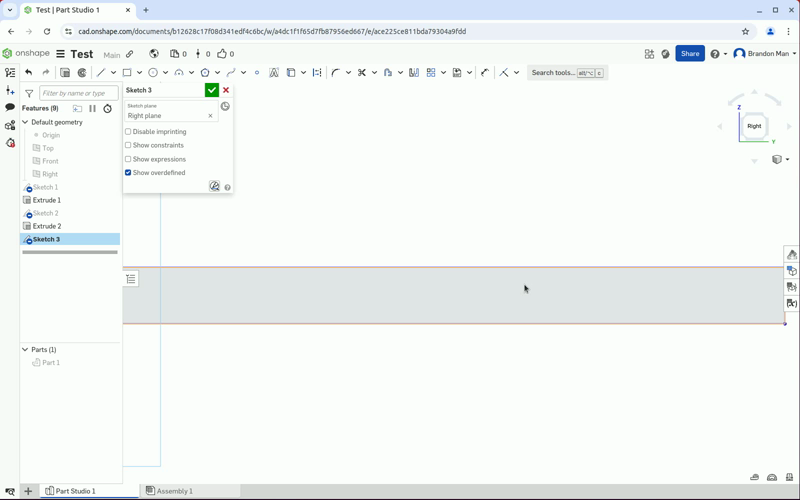
click(524, 284)
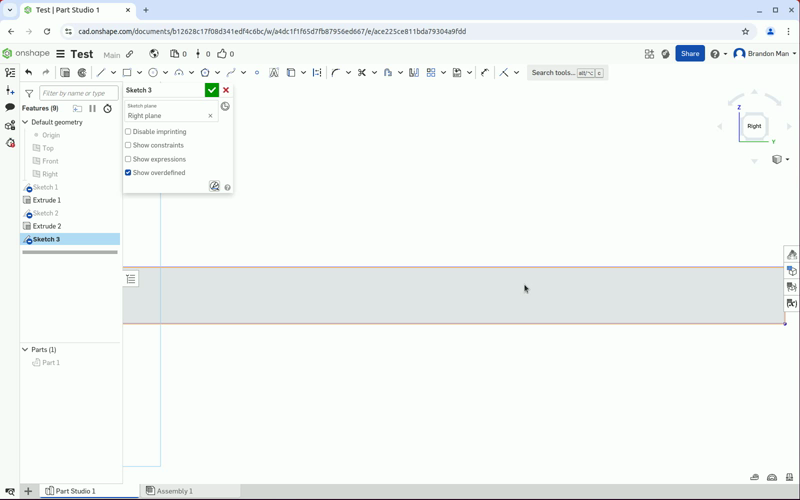
scroll(-6)
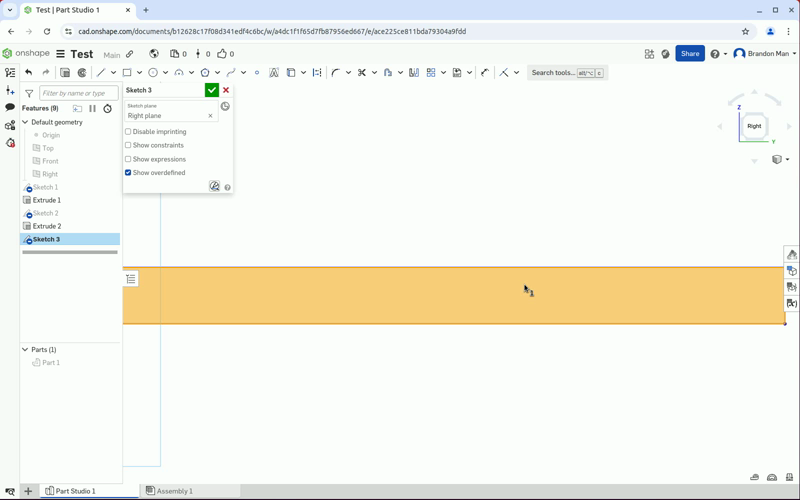
scroll(-6)
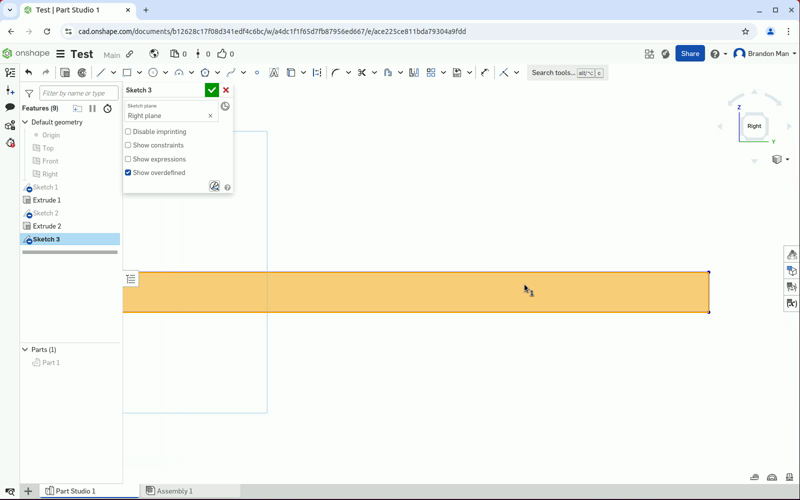
scroll(-6)
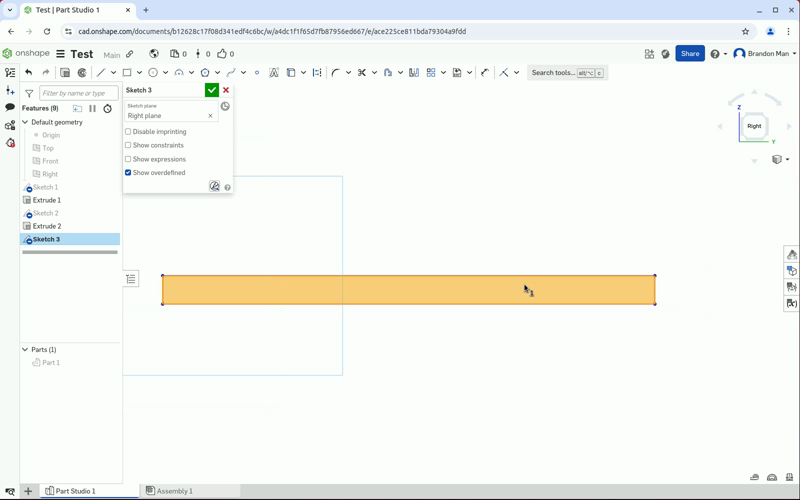
scroll(-6)
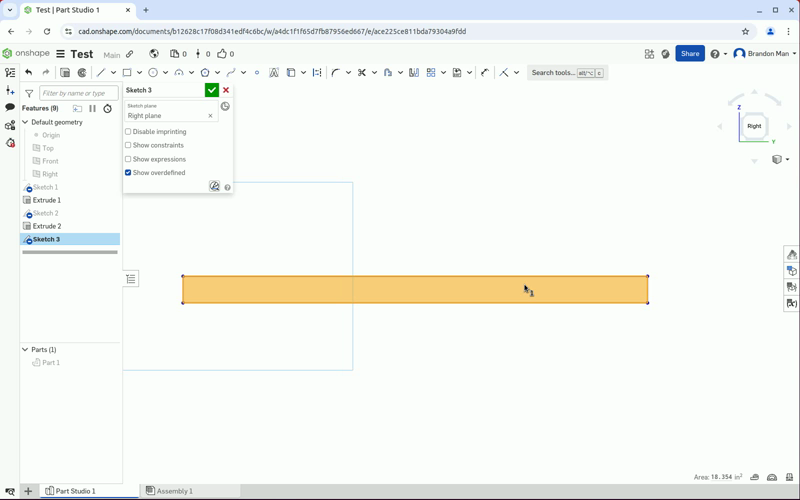
scroll(-6)
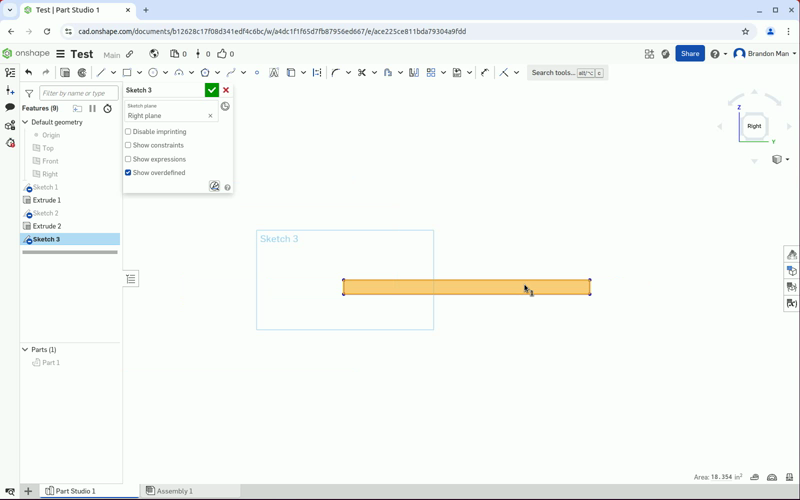
scroll(-6)
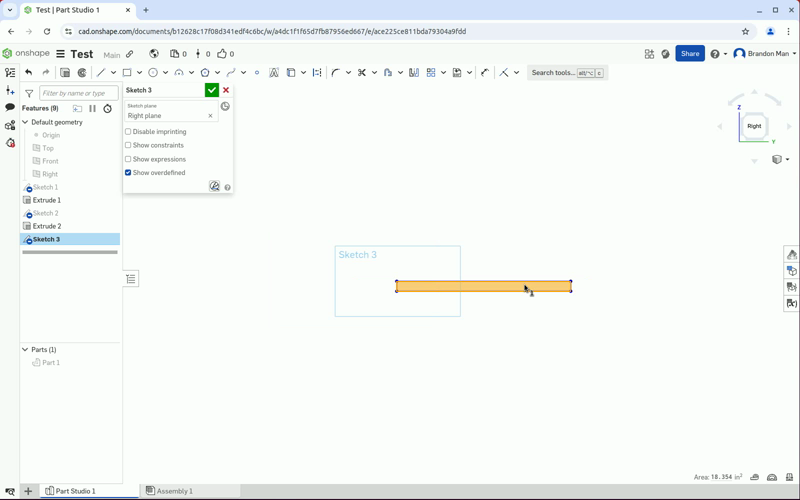
scroll(-6)
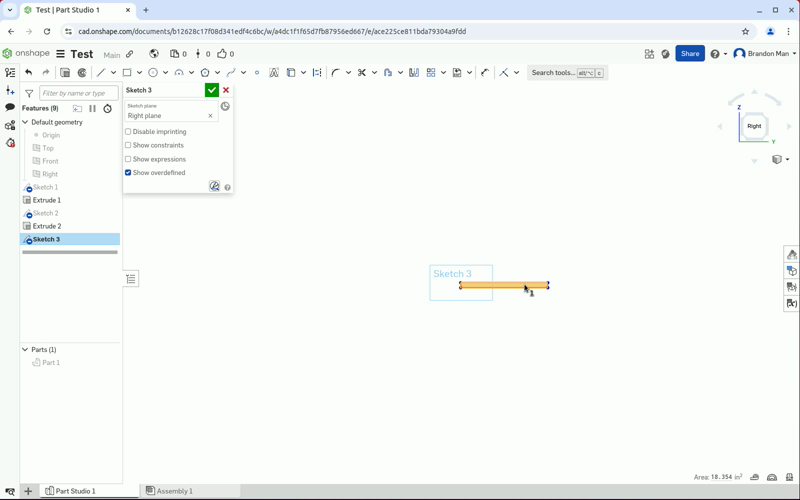
mouse_move(73, 352)
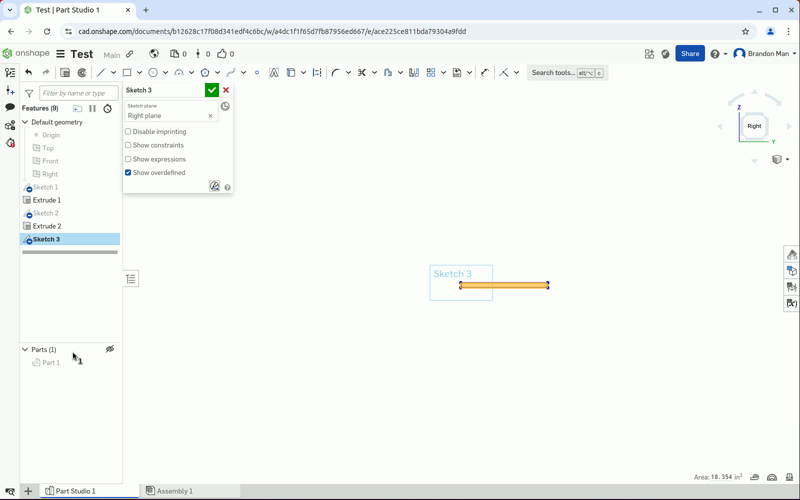
key(shift+y)
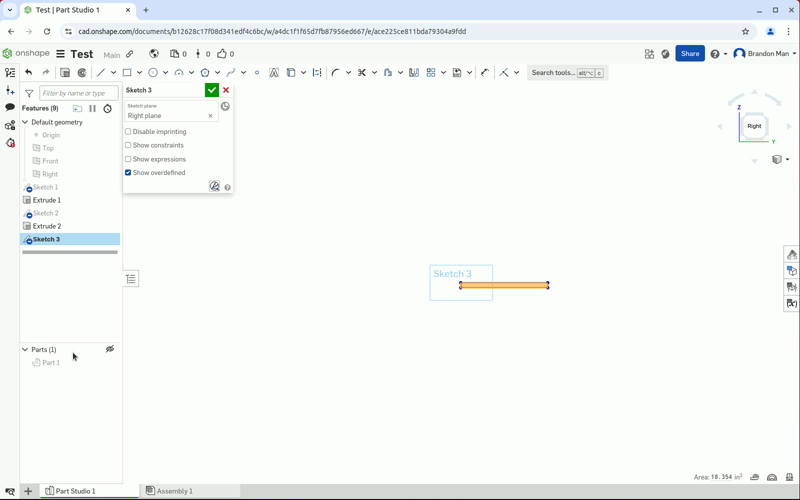
key(shift+e)
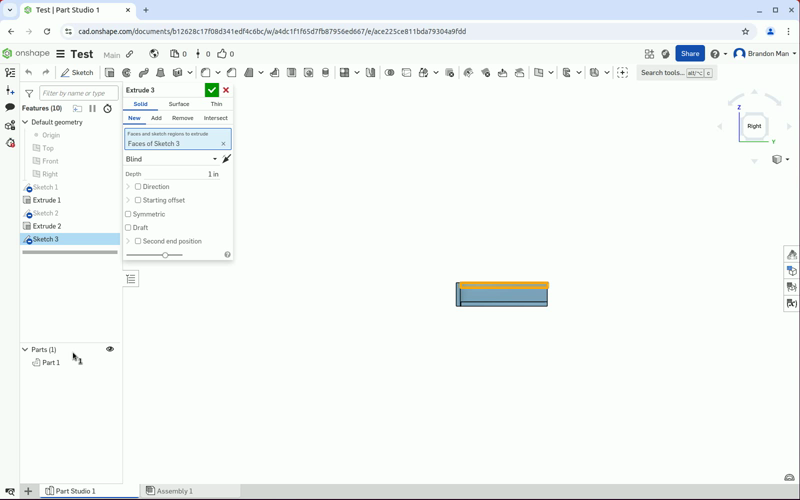
mouse_move(143, 106)
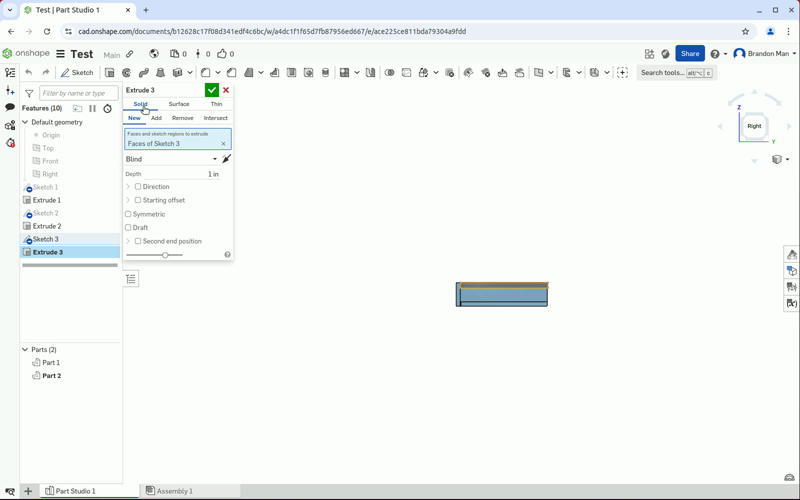
click(143, 106)
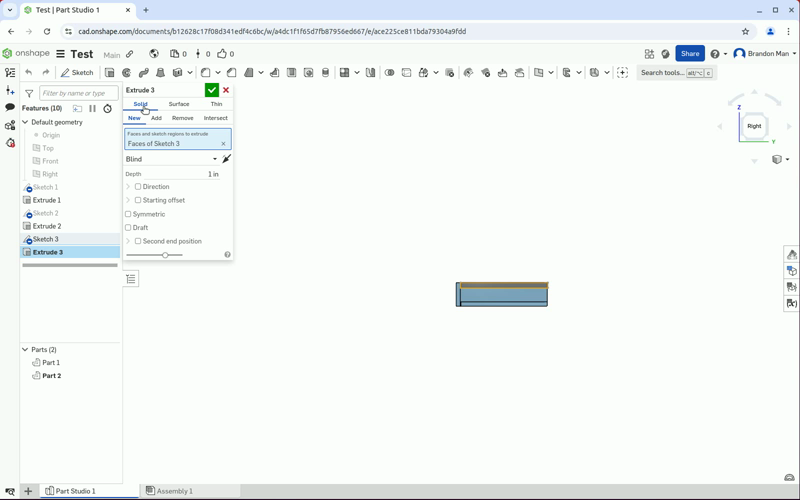
mouse_move(186, 120)
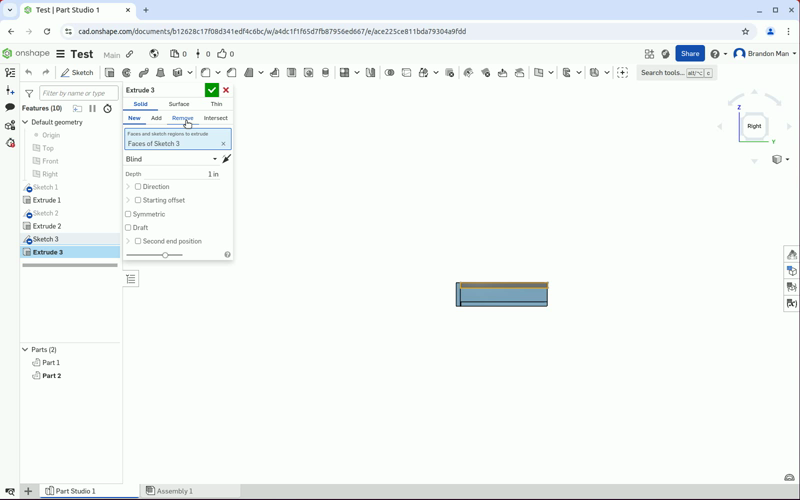
click(186, 120)
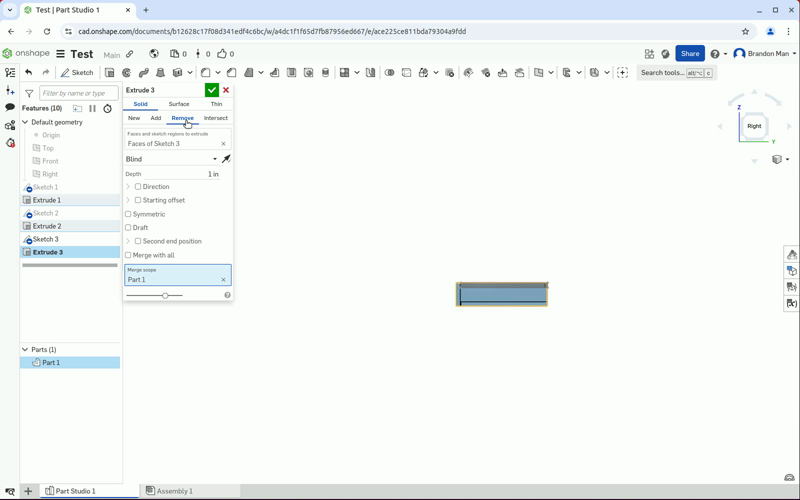
key(tab, 4)
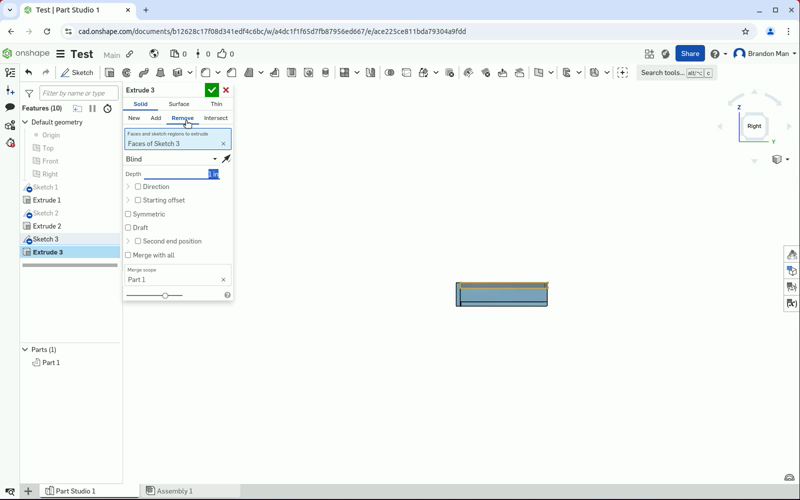
text(22.145)
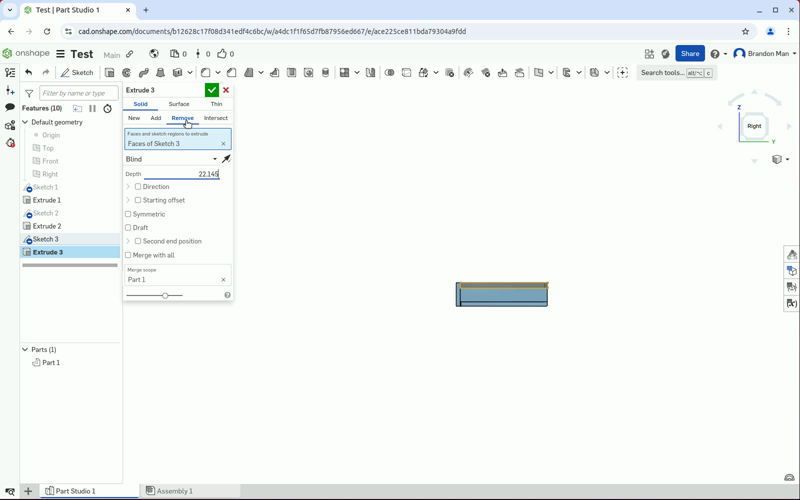
key(tab, 6)
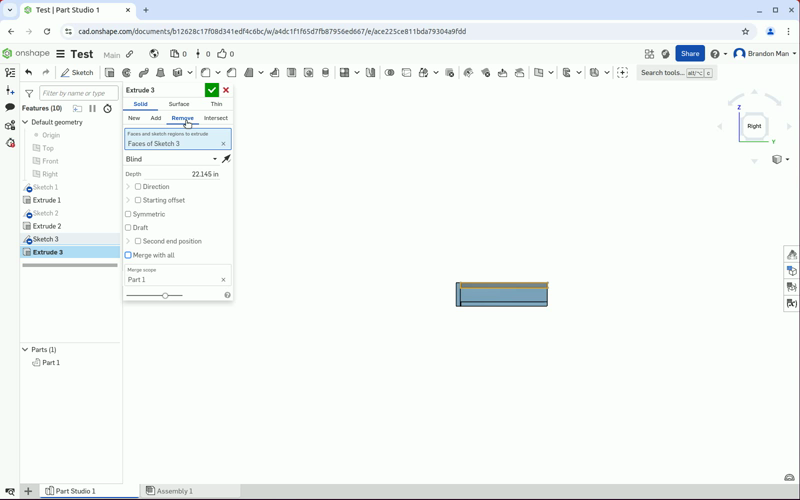
key(space)
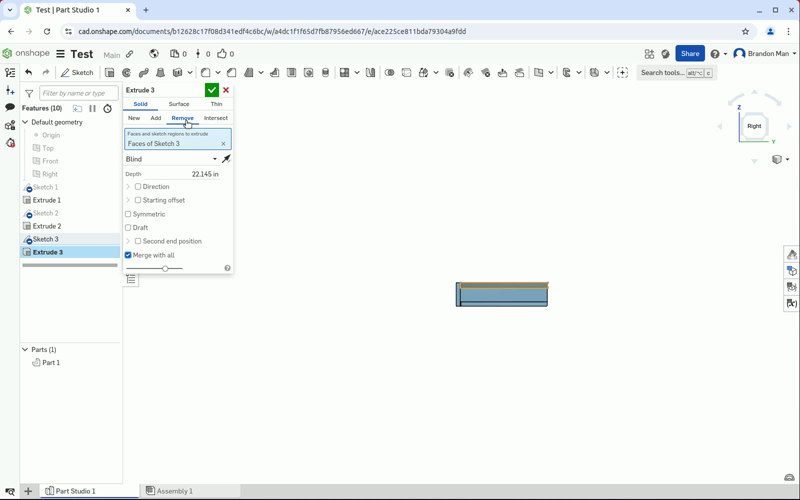
key(enter)
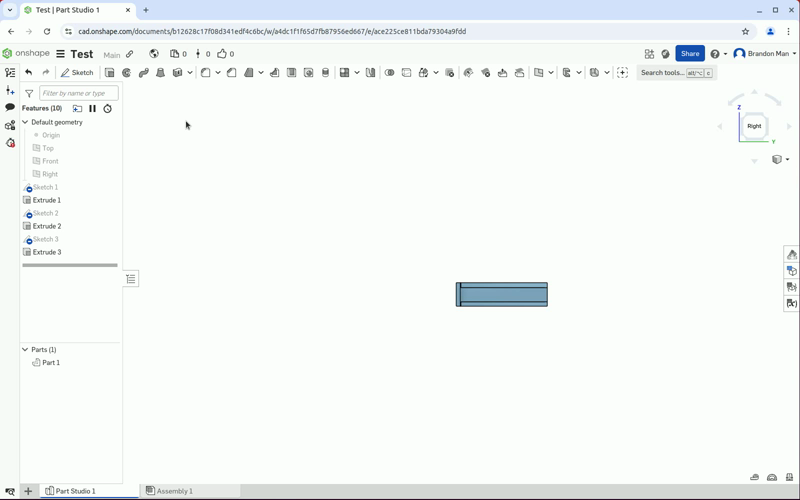
key(shift+h)
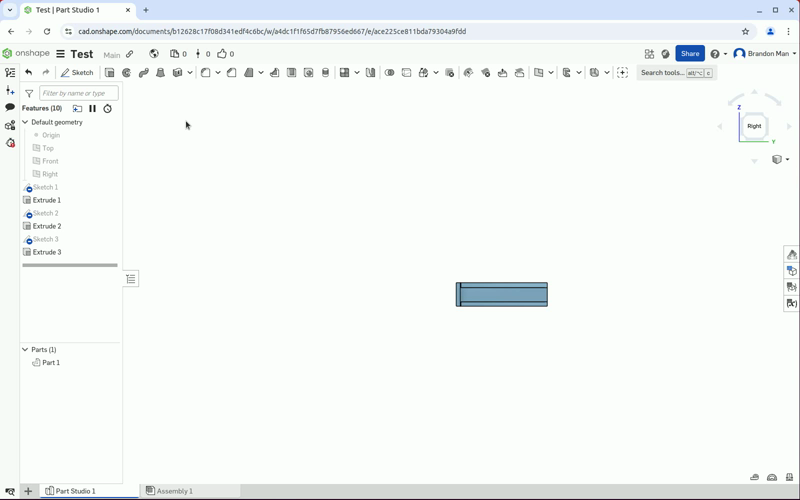
key(shift+h)
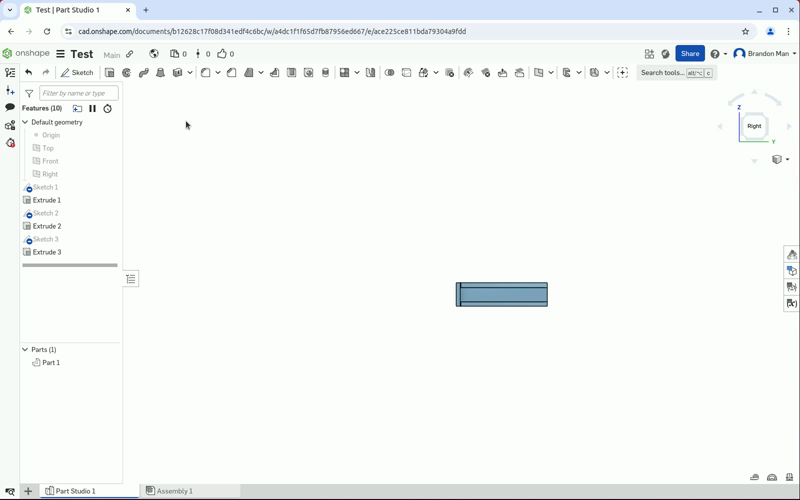
mouse_move(73, 189)
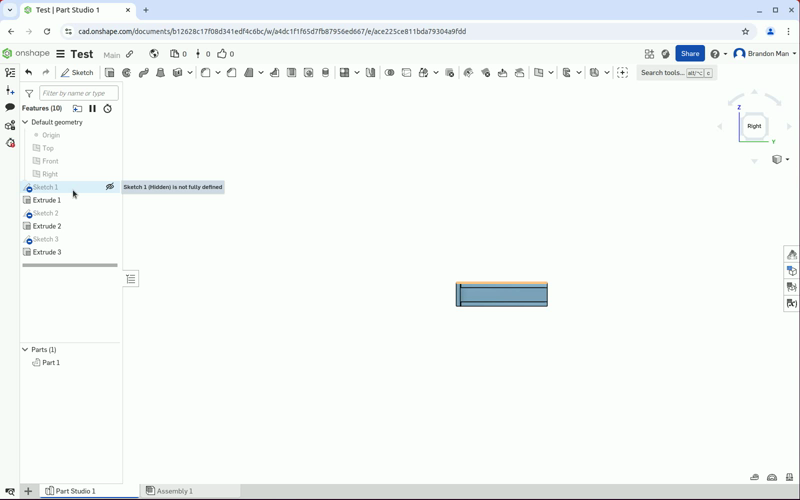
click(73, 189)
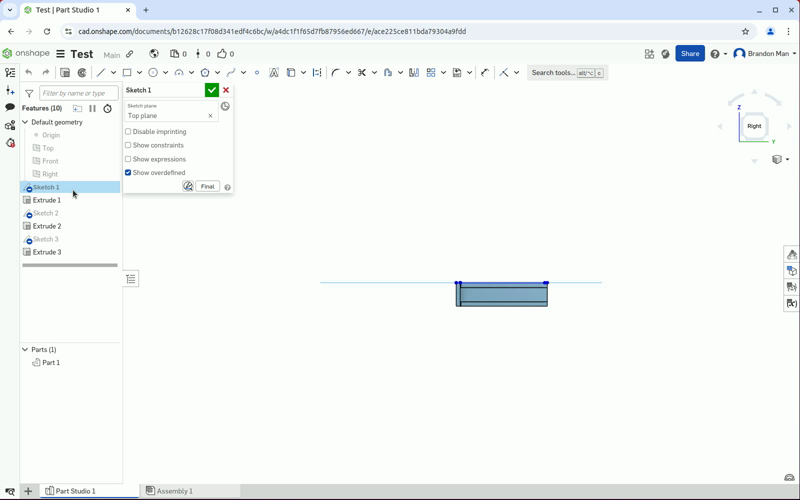
mouse_move(229, 92)
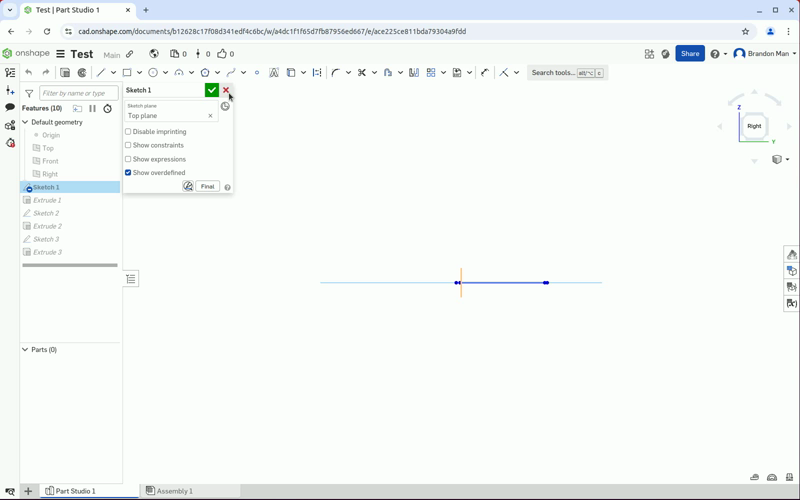
click(229, 92)
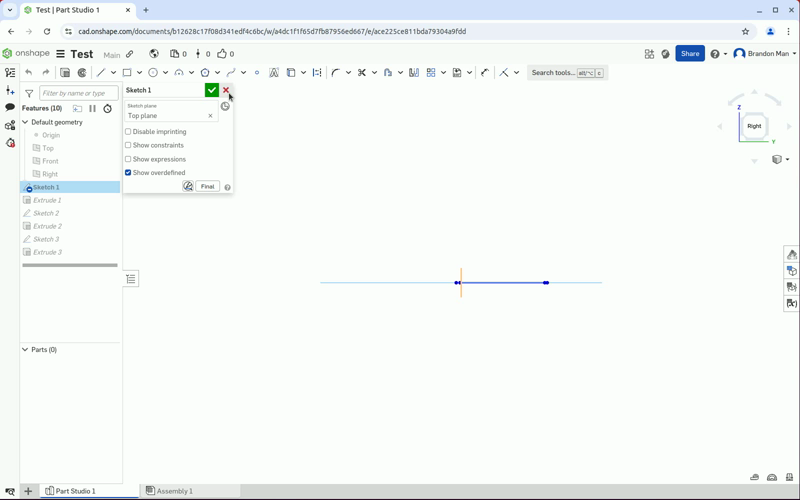
key(shift+s)
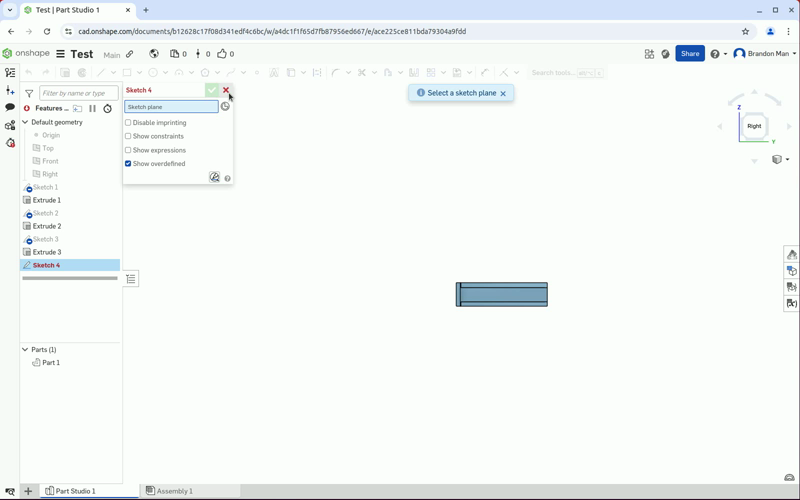
mouse_move(73, 176)
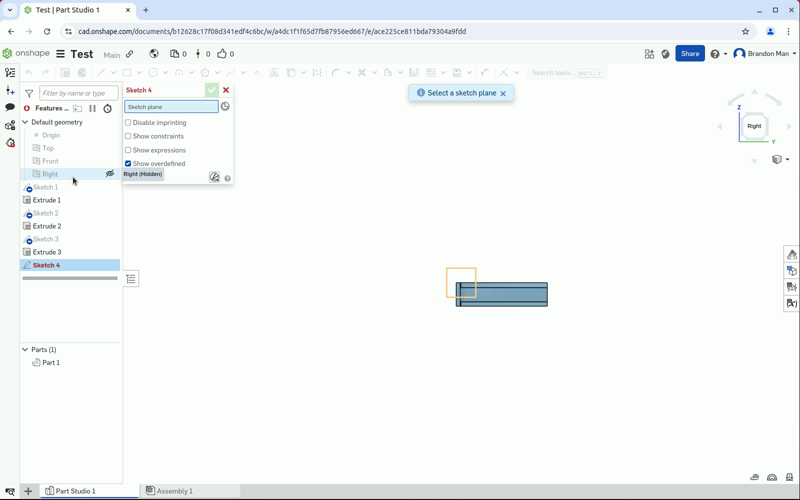
click(73, 176)
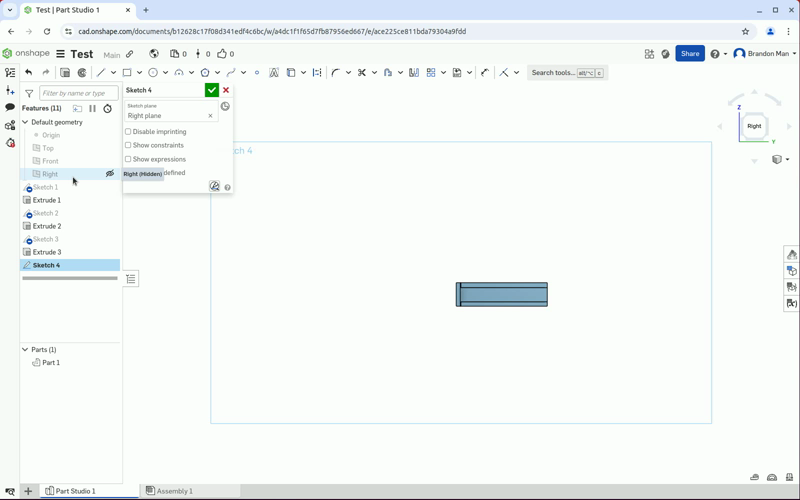
mouse_move(73, 352)
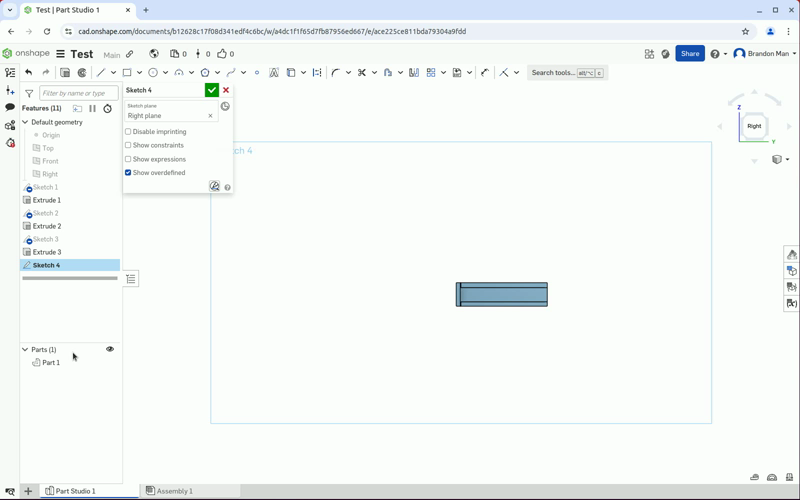
key(y)
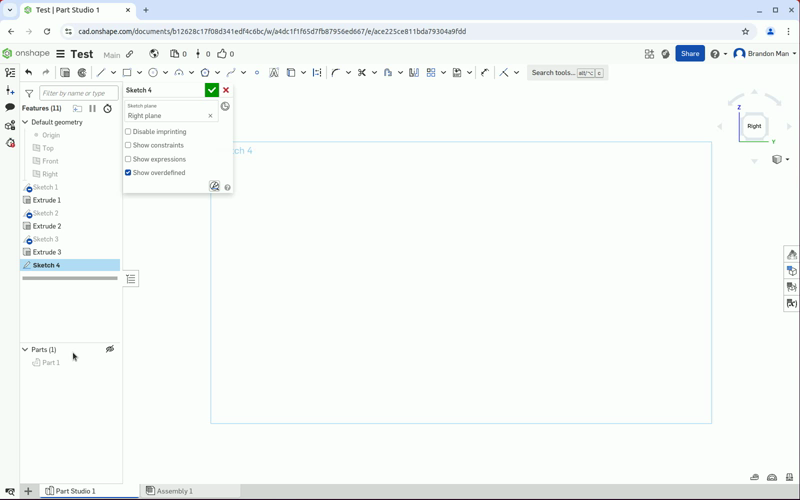
key(l)
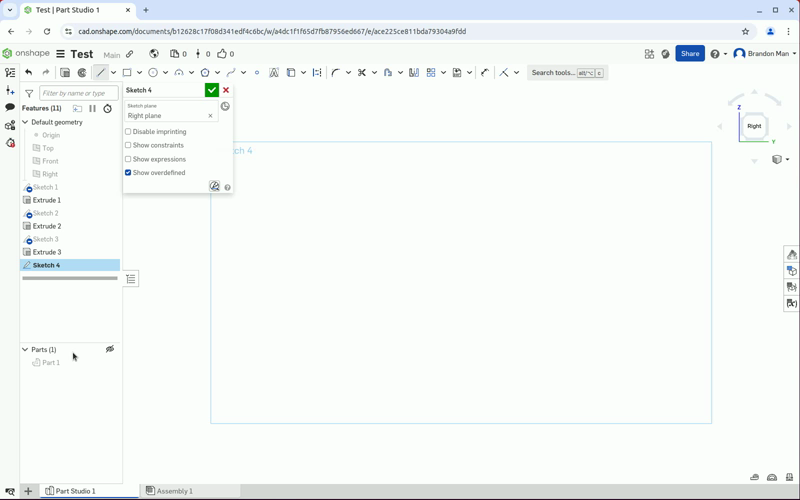
key_down(shift)
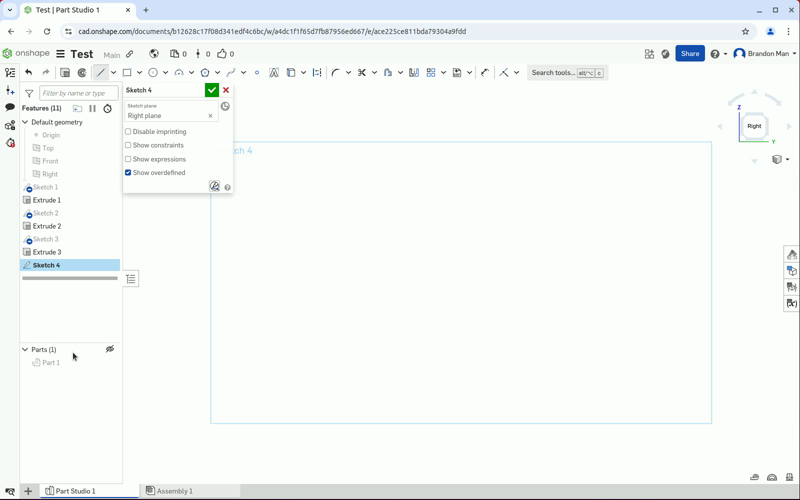
mouse_move(460, 301)
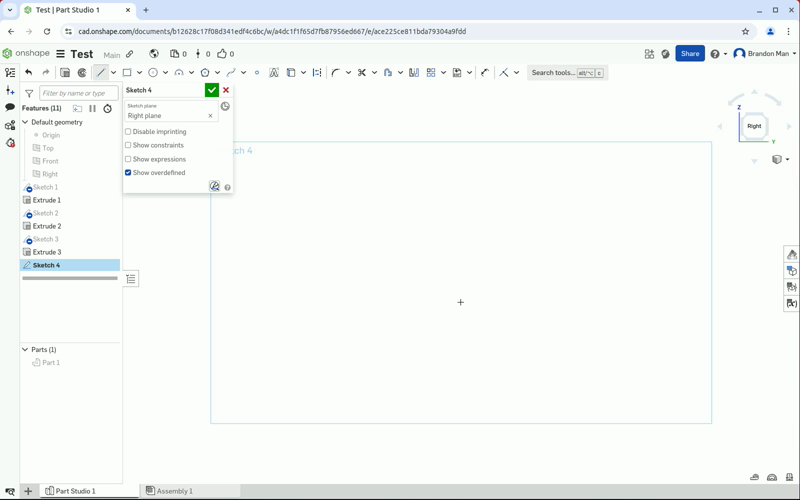
click(460, 301)
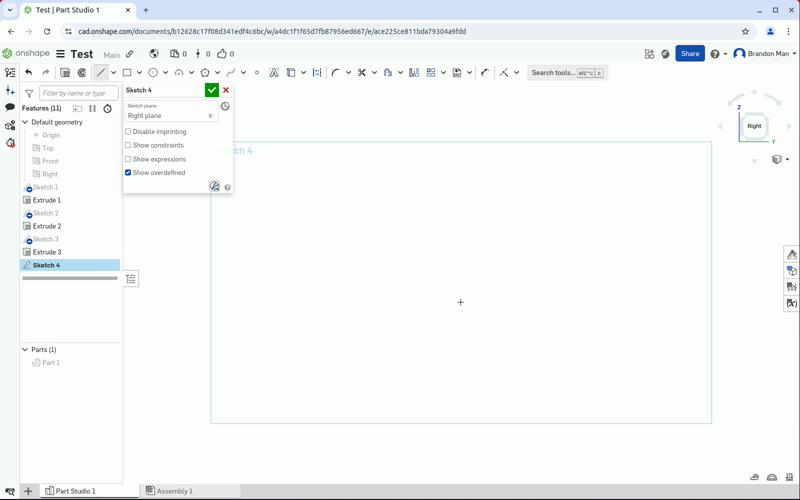
key_up(shift)
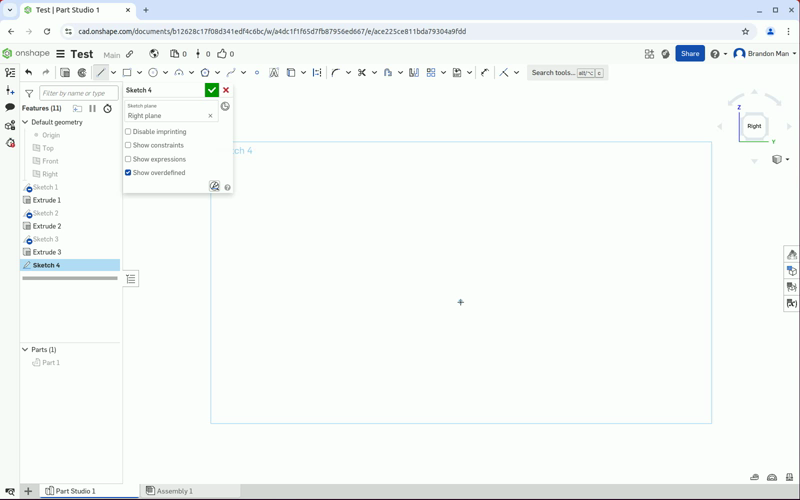
key_down(shift)
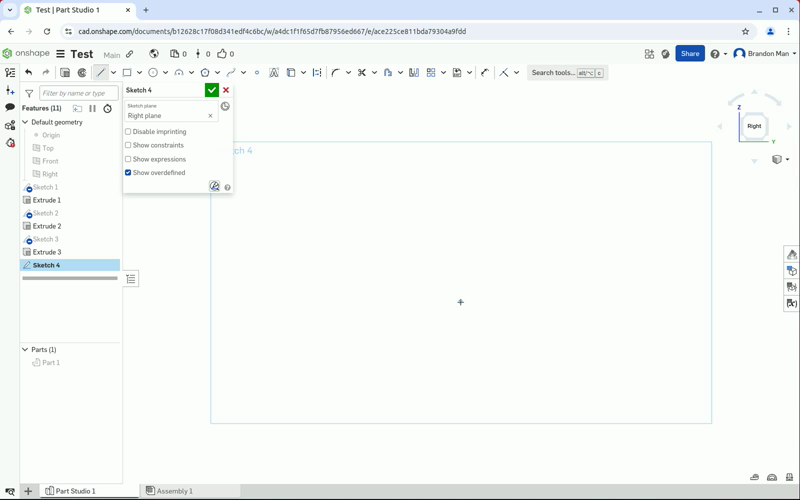
mouse_move(547, 301)
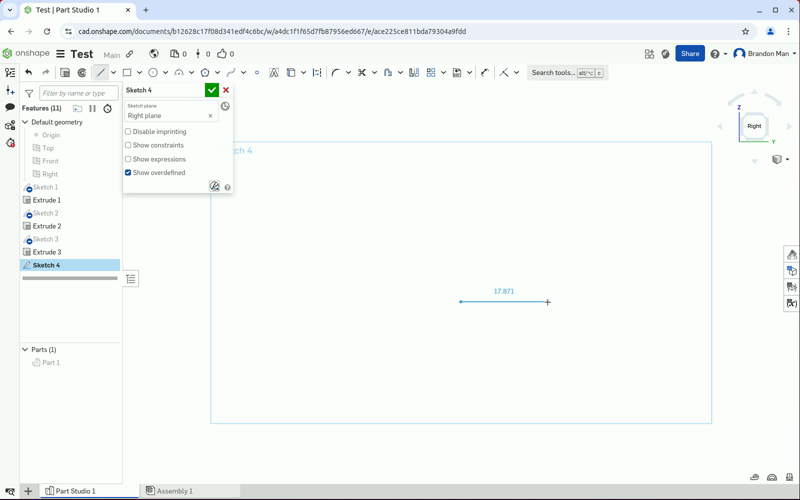
click(547, 301)
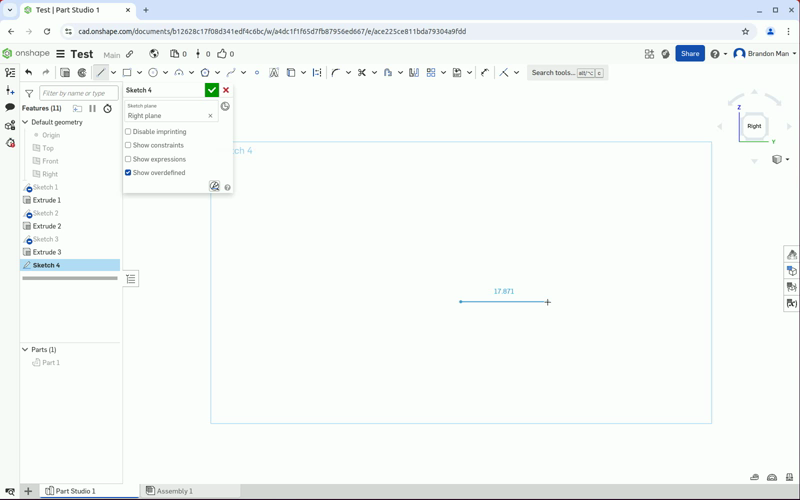
key_up(shift)
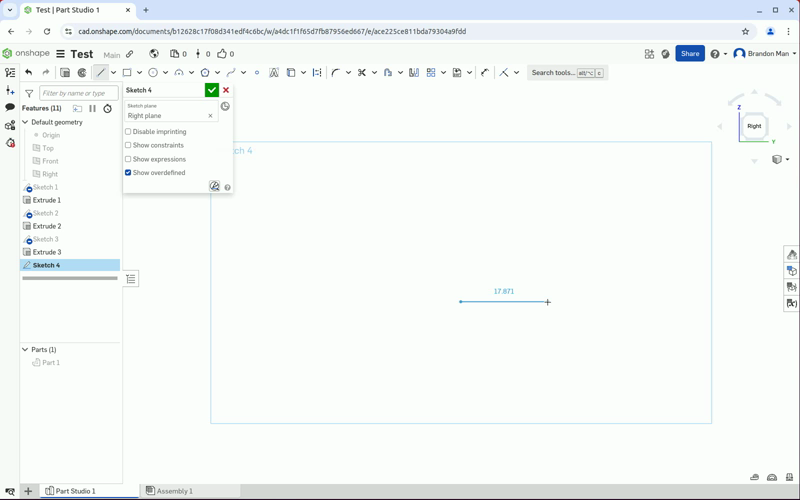
key_down(shift)
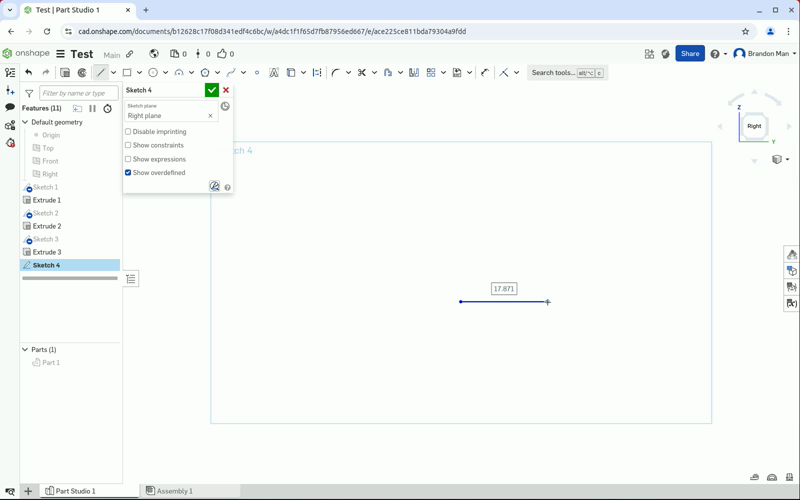
mouse_move(577, 301)
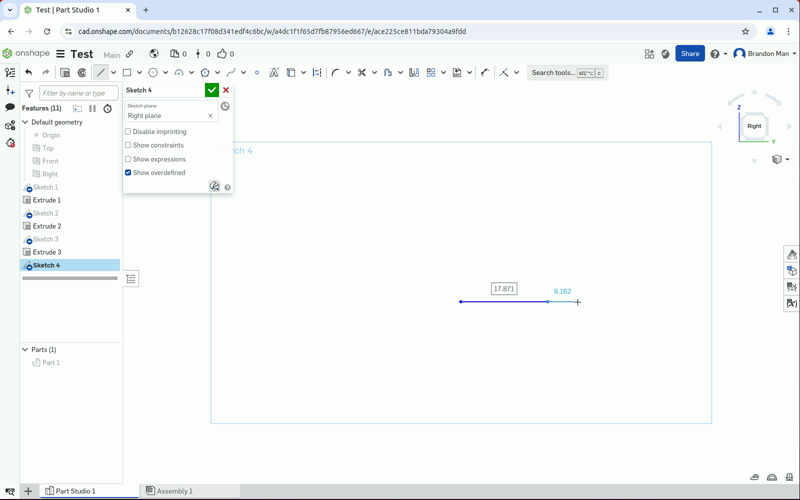
mouse_move(547, 300)
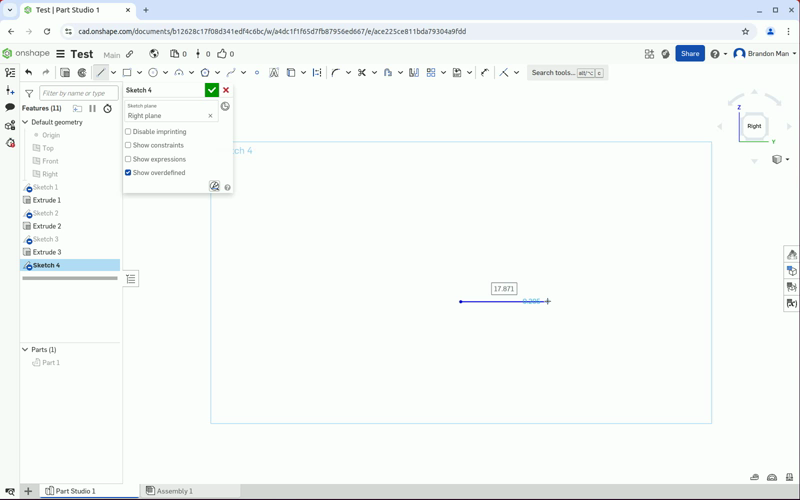
scroll(6)
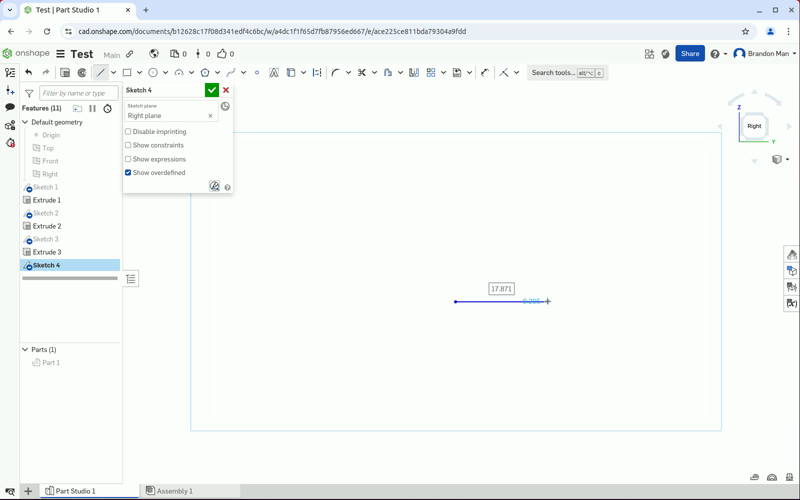
scroll(6)
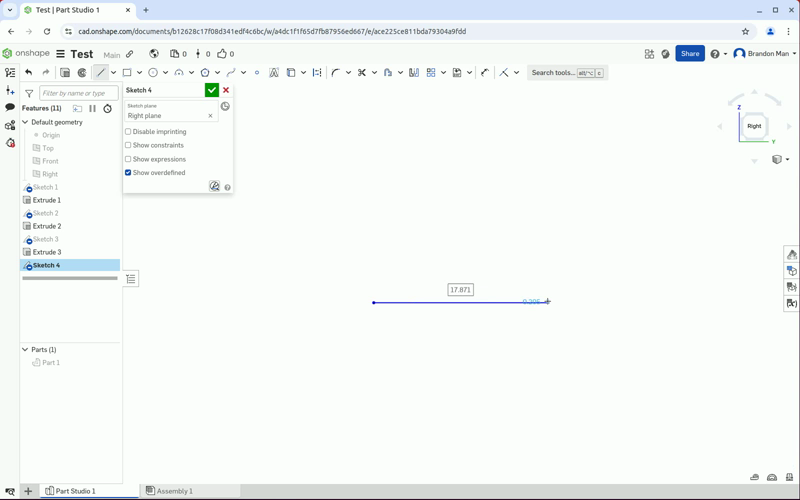
scroll(6)
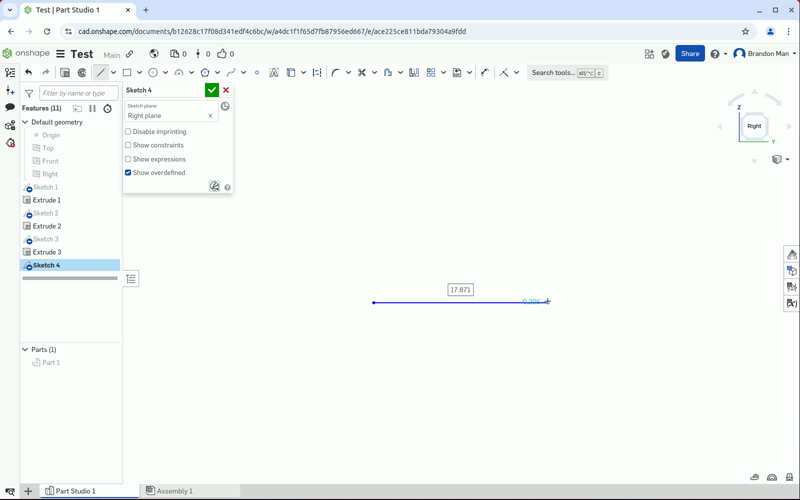
scroll(6)
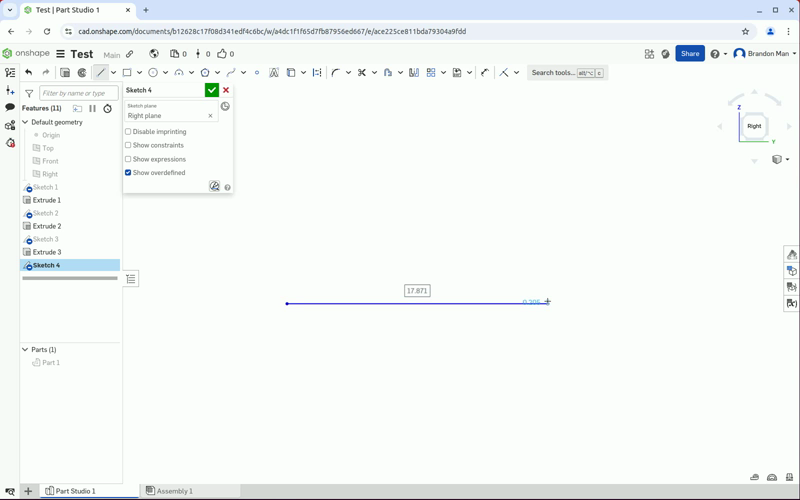
scroll(6)
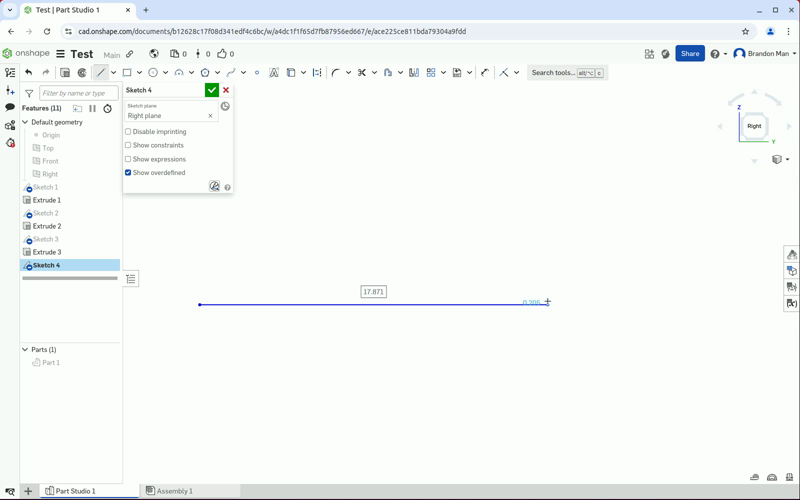
scroll(6)
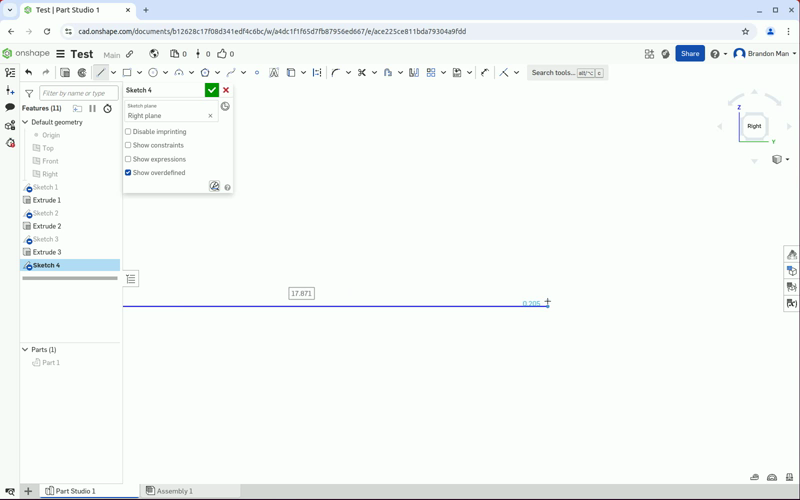
scroll(6)
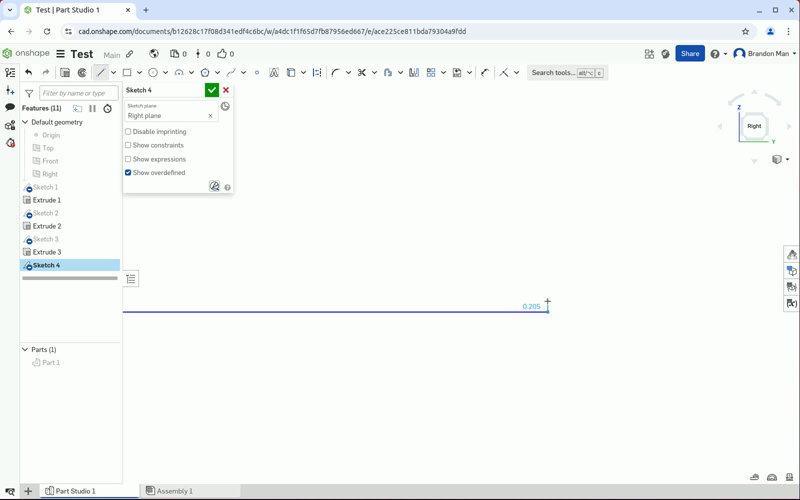
click(547, 300)
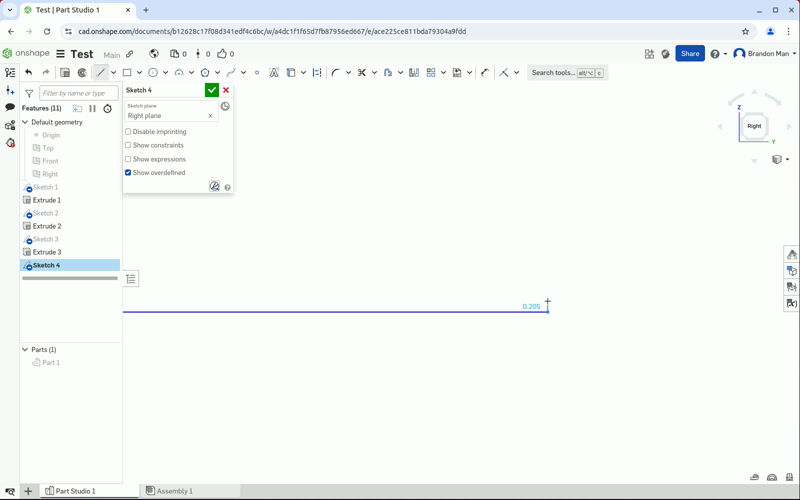
scroll(-6)
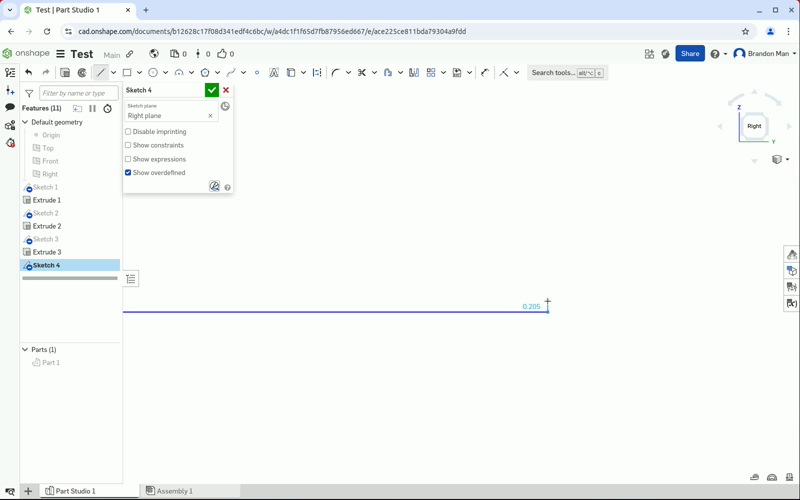
scroll(-6)
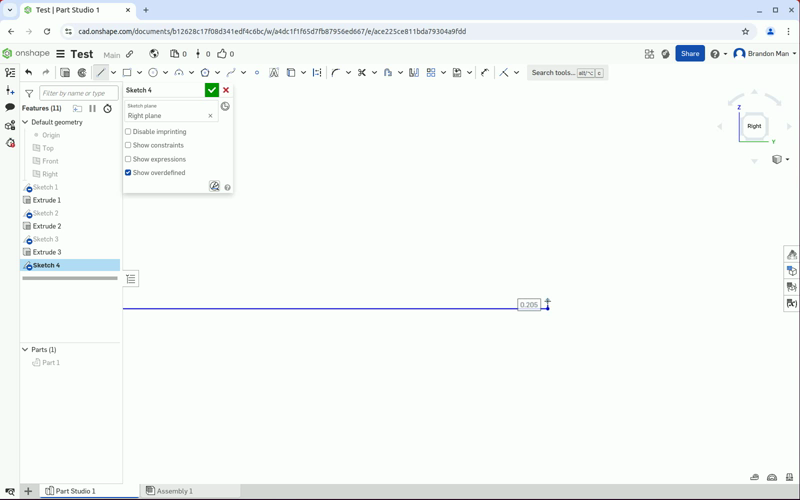
scroll(-6)
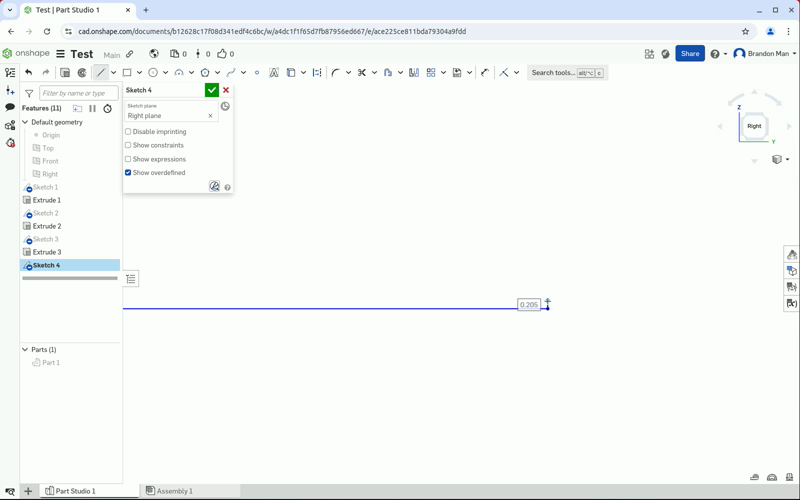
scroll(-6)
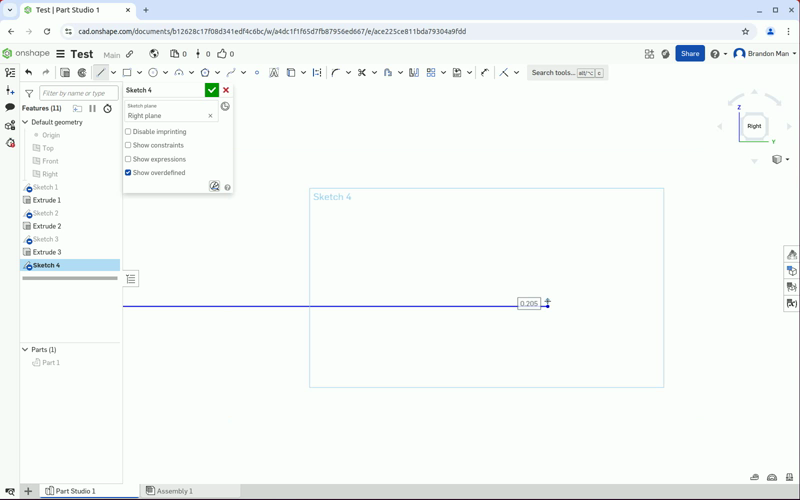
scroll(-6)
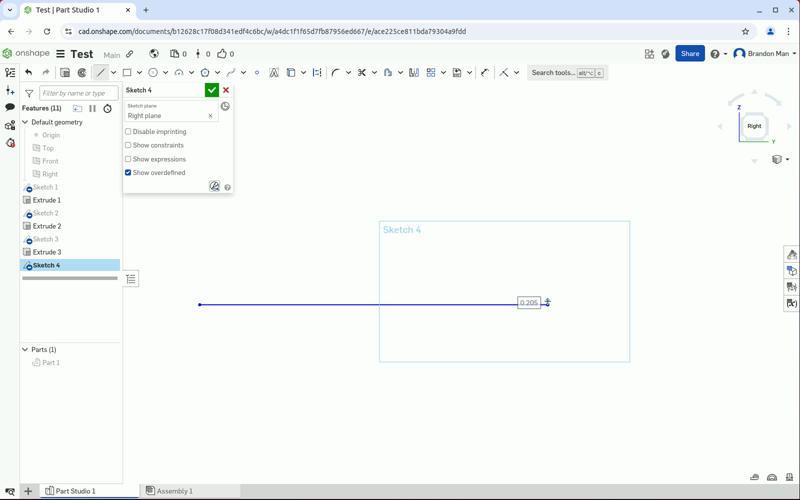
scroll(-6)
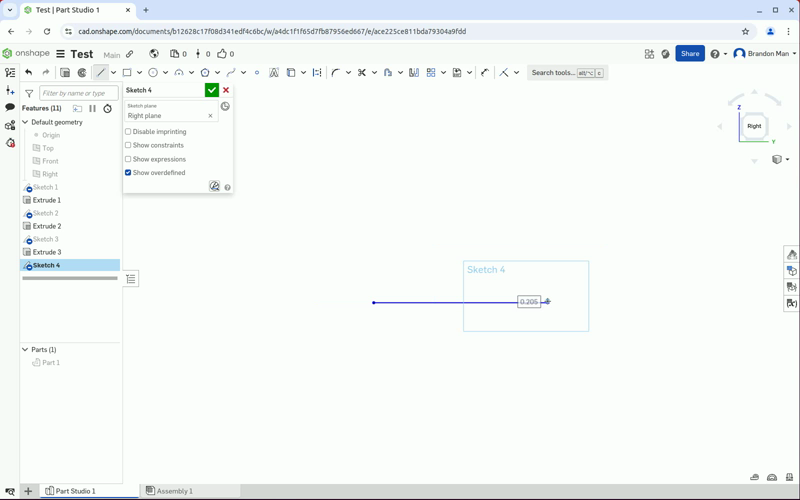
scroll(-6)
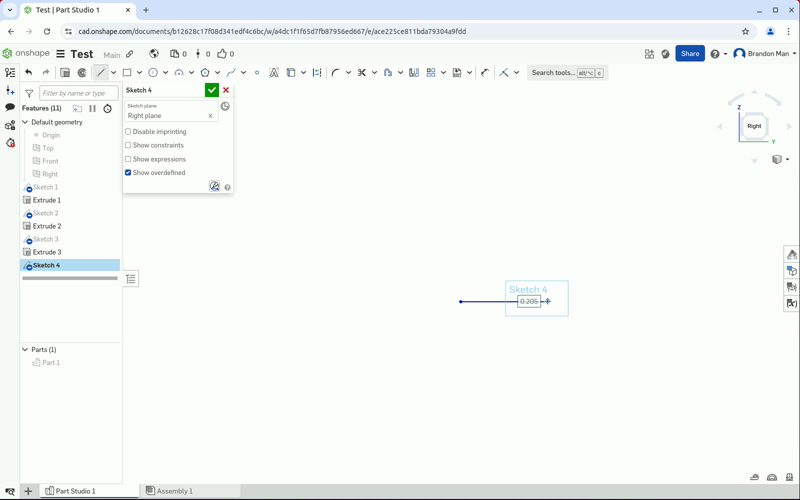
key_up(shift)
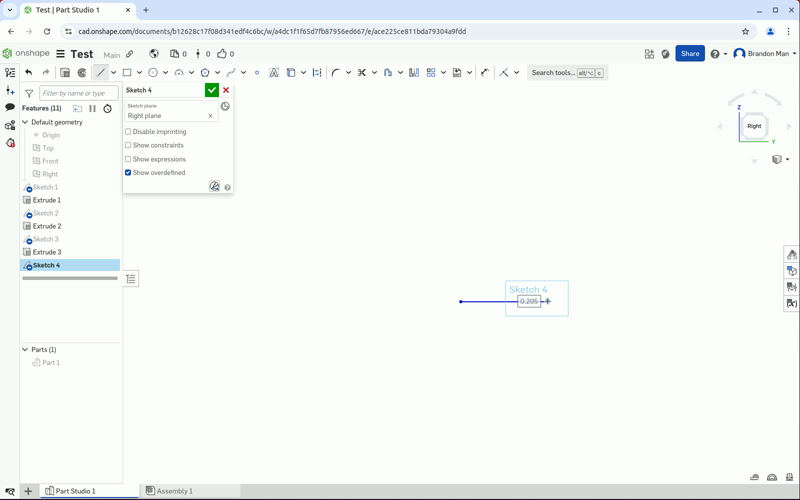
key_down(shift)
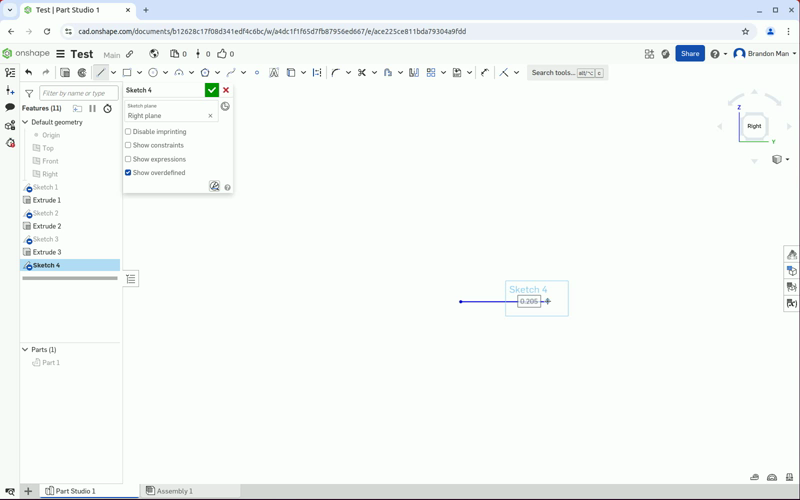
mouse_move(460, 300)
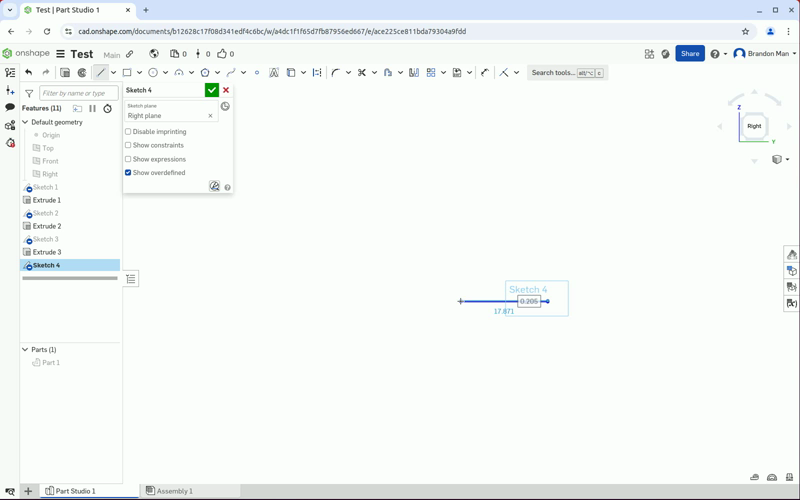
scroll(6)
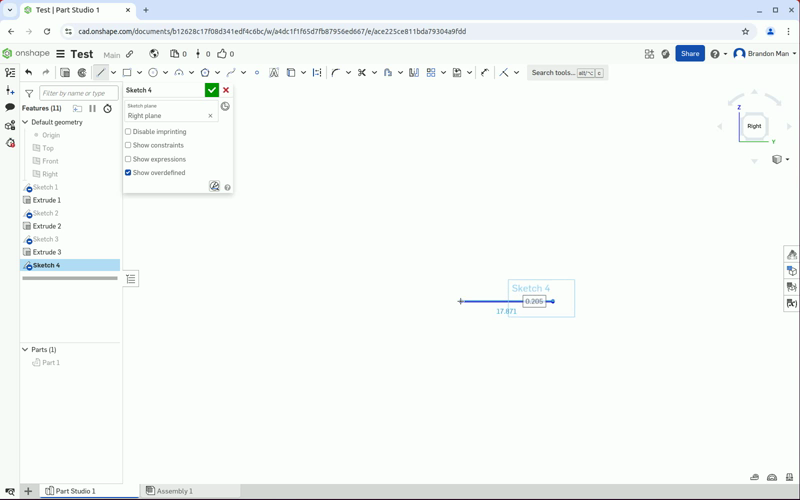
scroll(6)
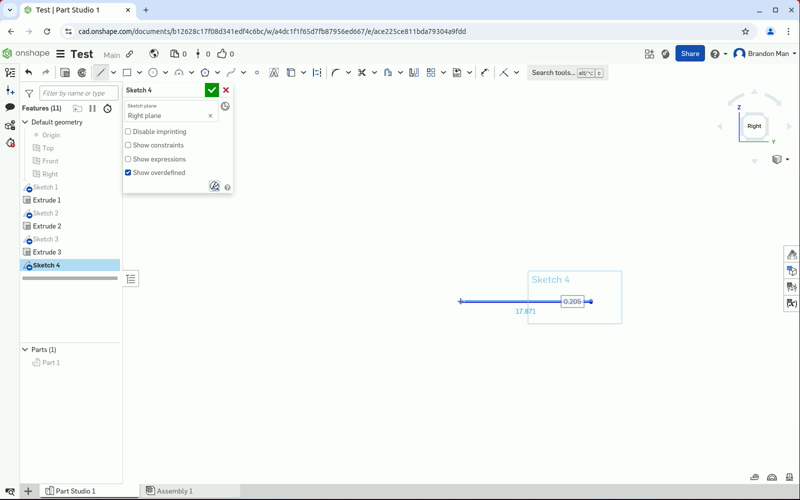
scroll(6)
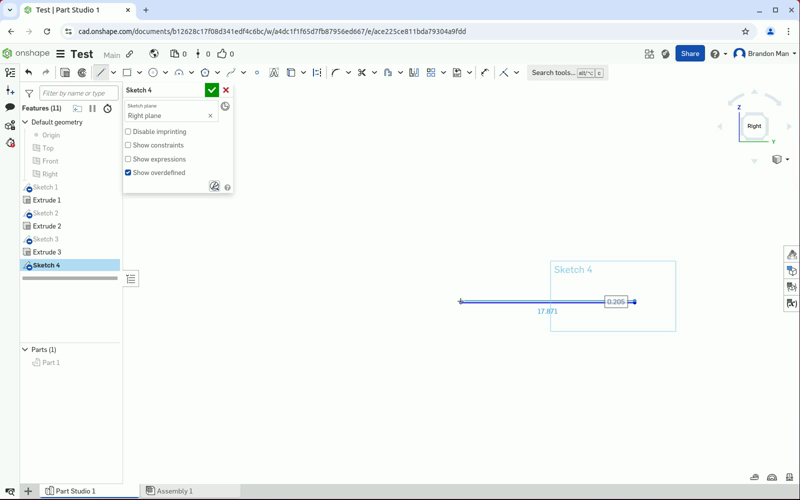
scroll(6)
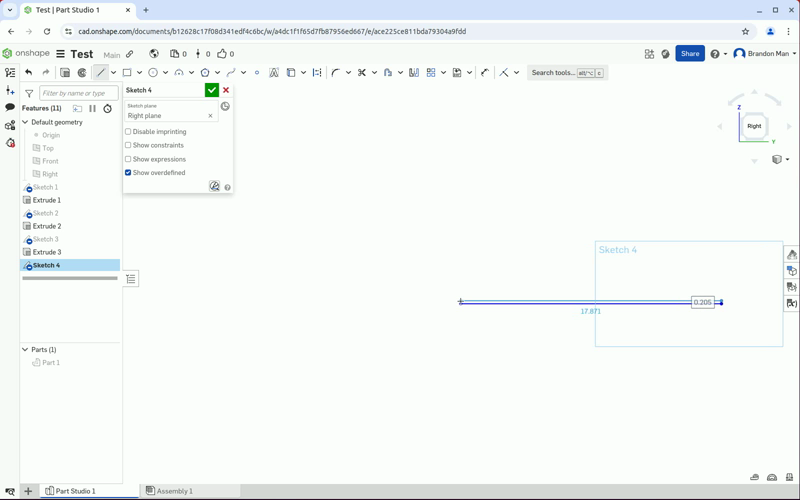
scroll(6)
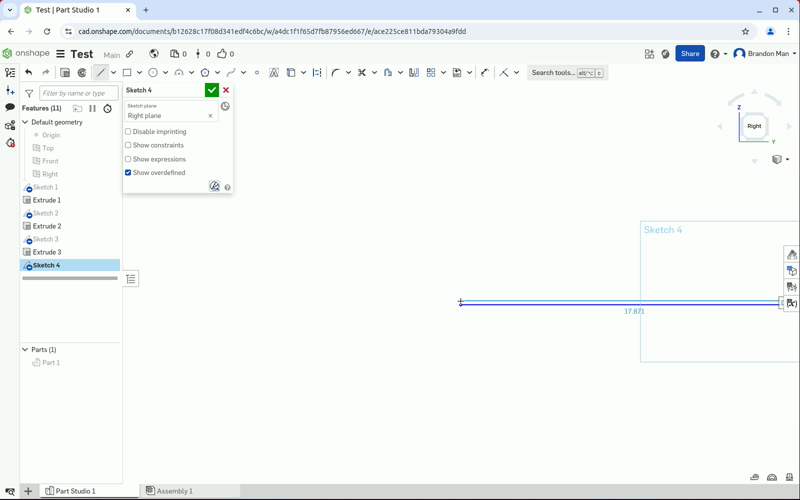
scroll(6)
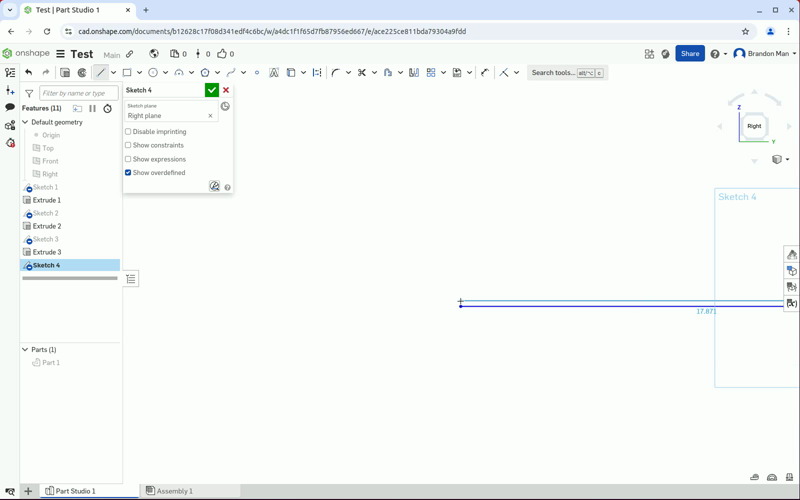
scroll(6)
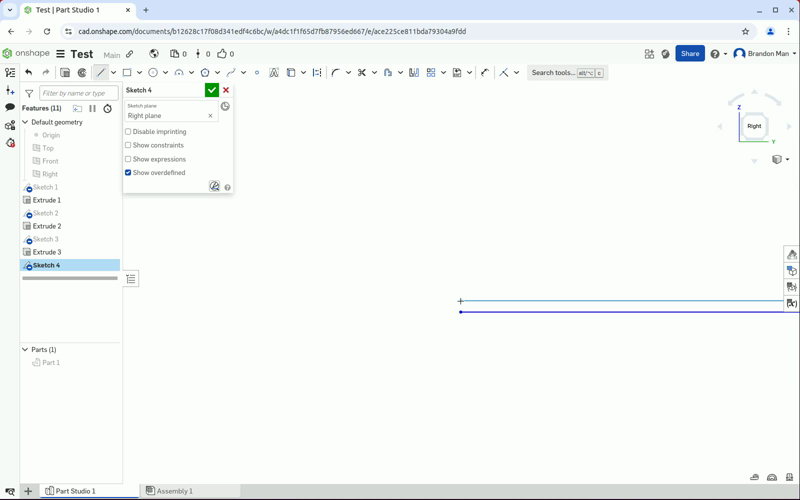
click(460, 300)
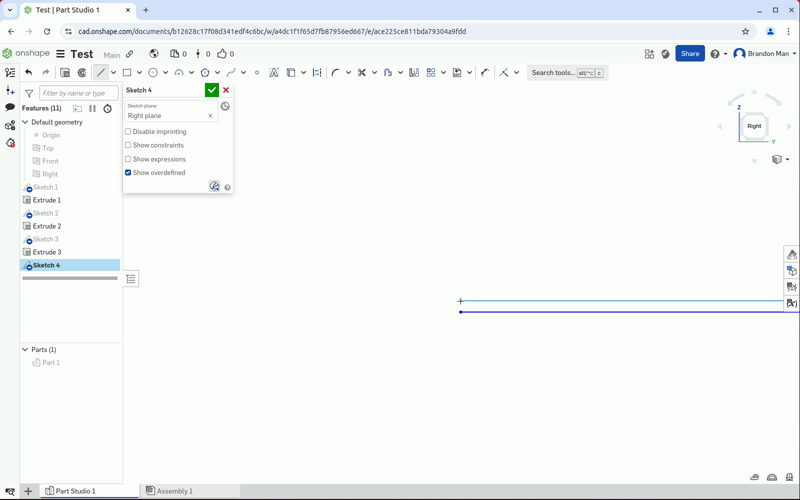
scroll(-6)
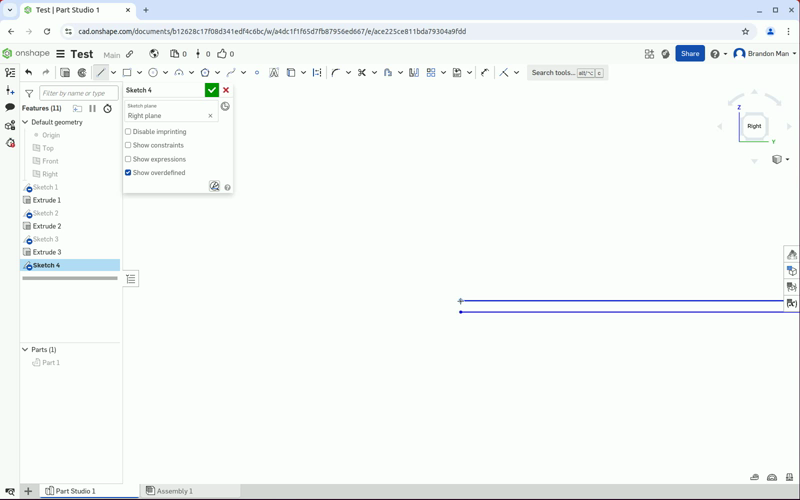
scroll(-6)
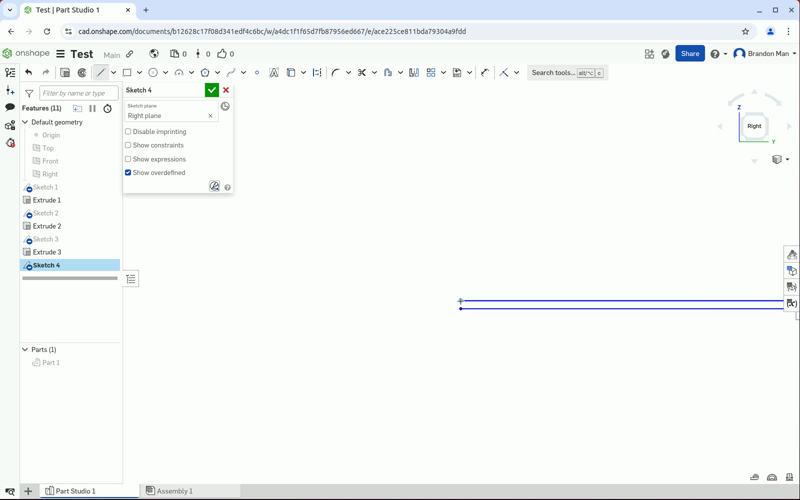
scroll(-6)
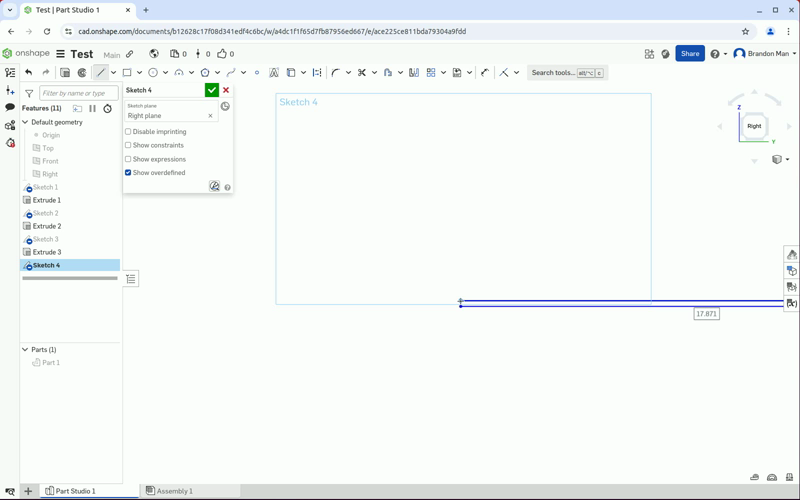
scroll(-6)
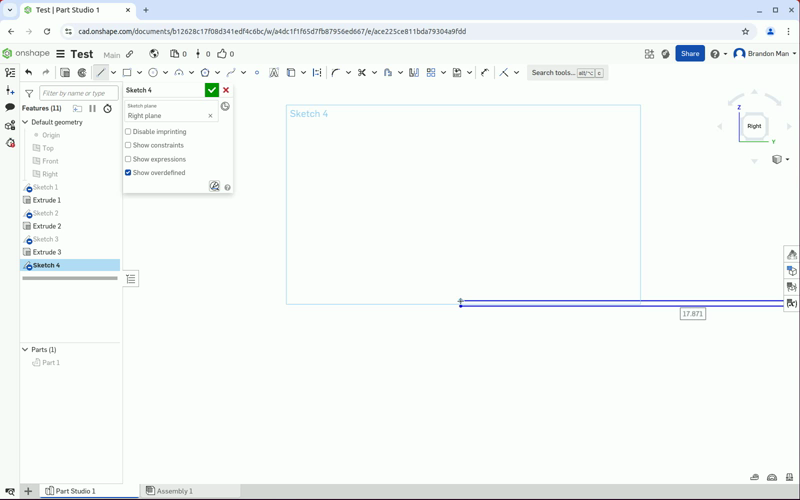
scroll(-6)
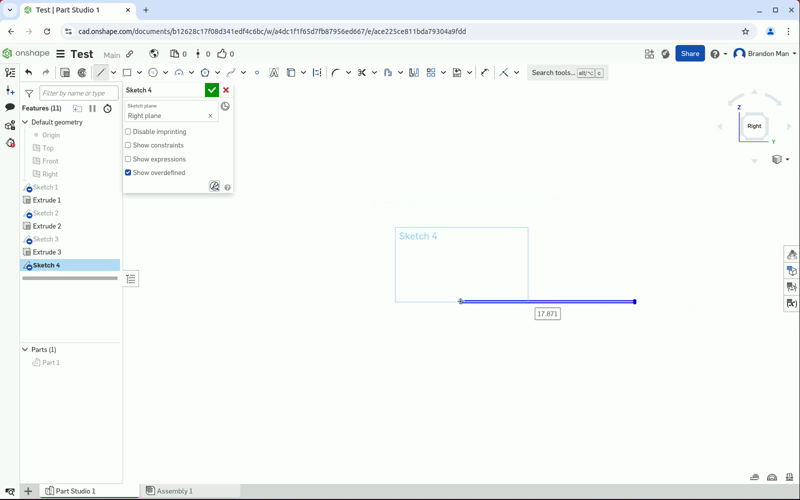
scroll(-6)
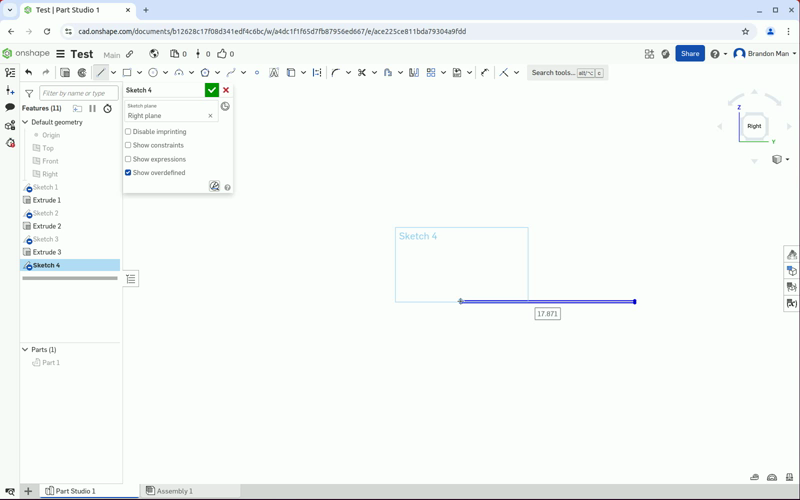
scroll(-6)
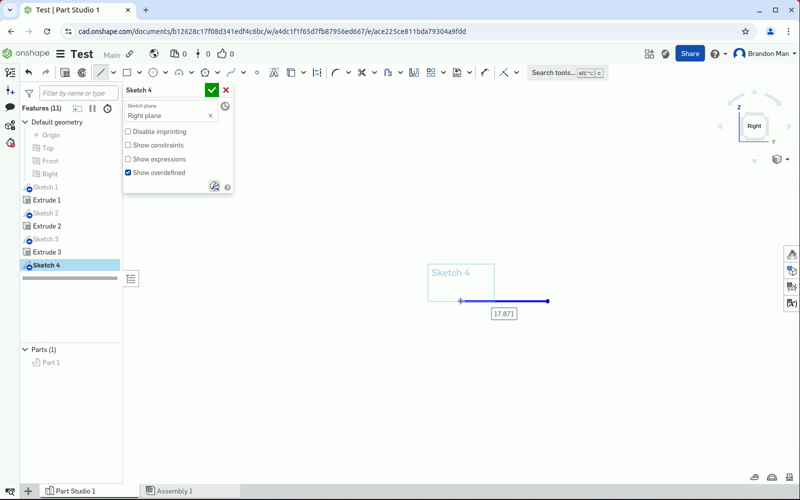
key_up(shift)
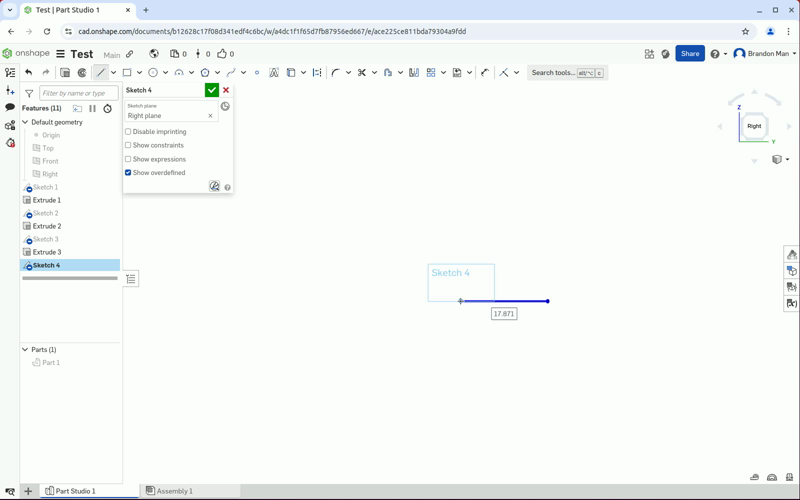
mouse_move(490, 300)
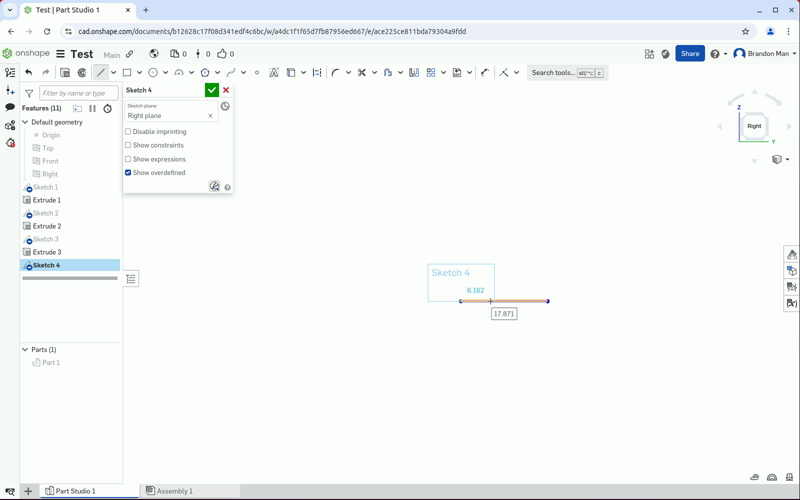
key_down(shift)
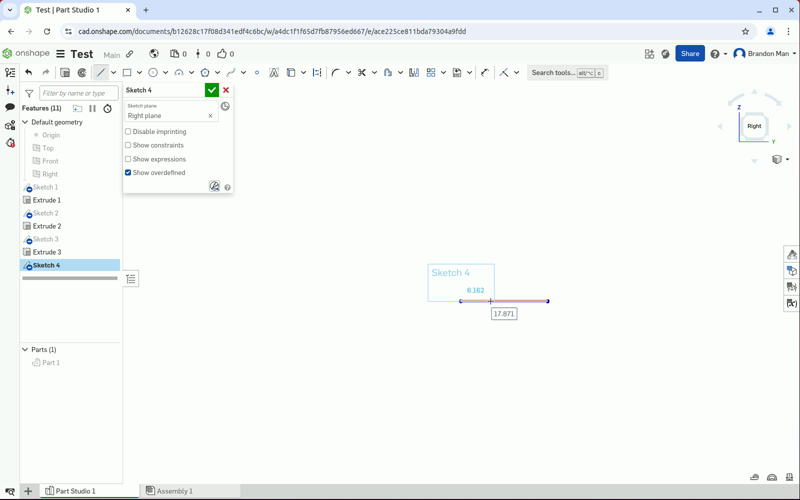
mouse_move(460, 301)
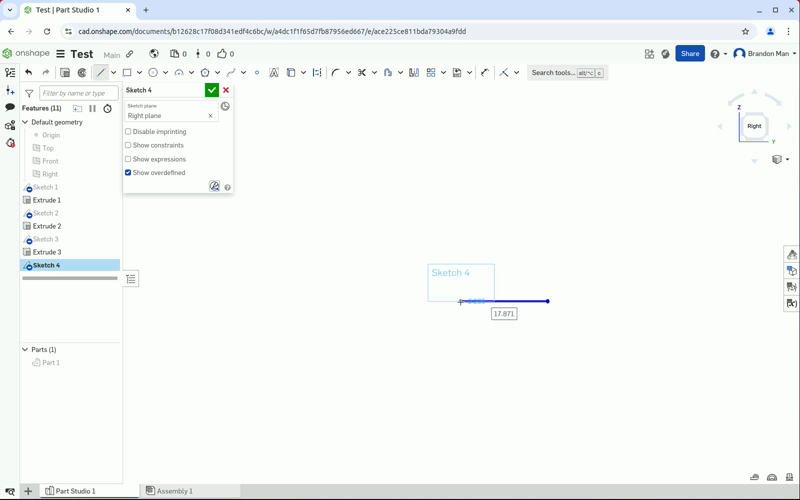
scroll(6)
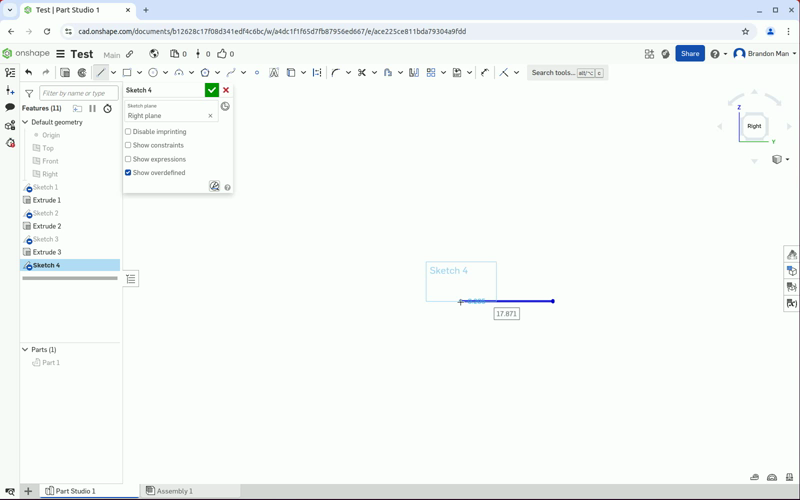
scroll(6)
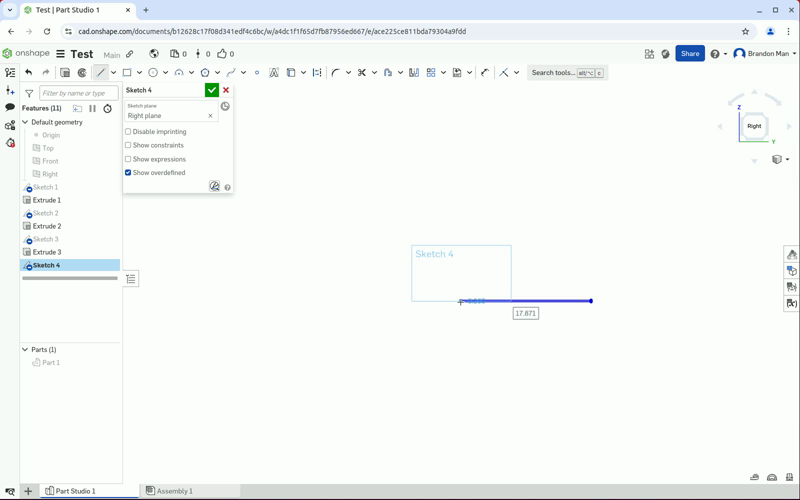
scroll(6)
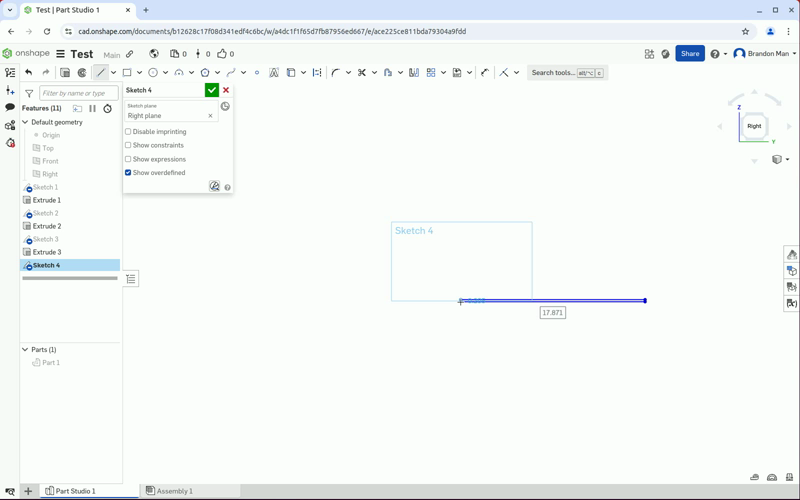
scroll(6)
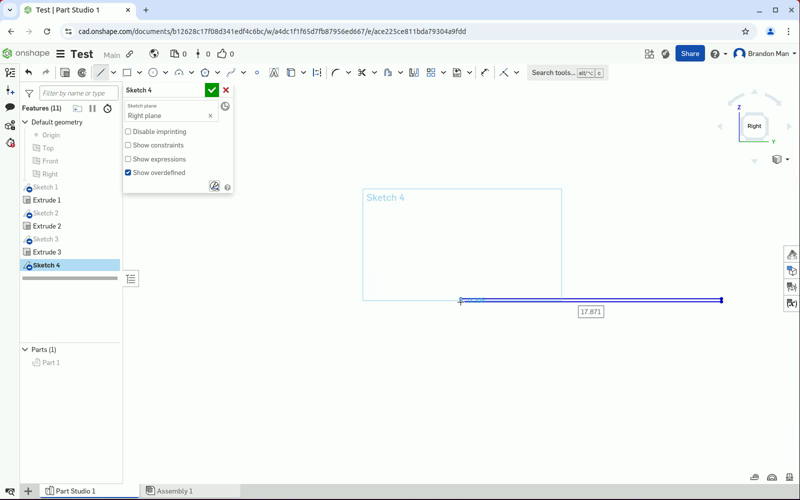
scroll(6)
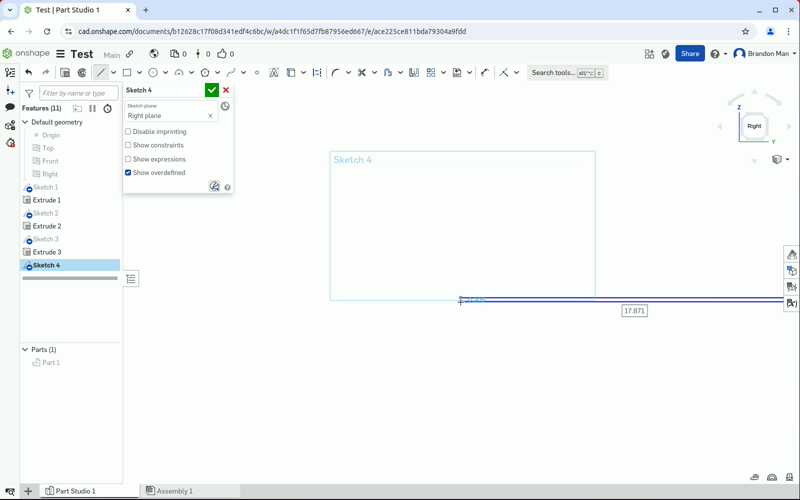
scroll(6)
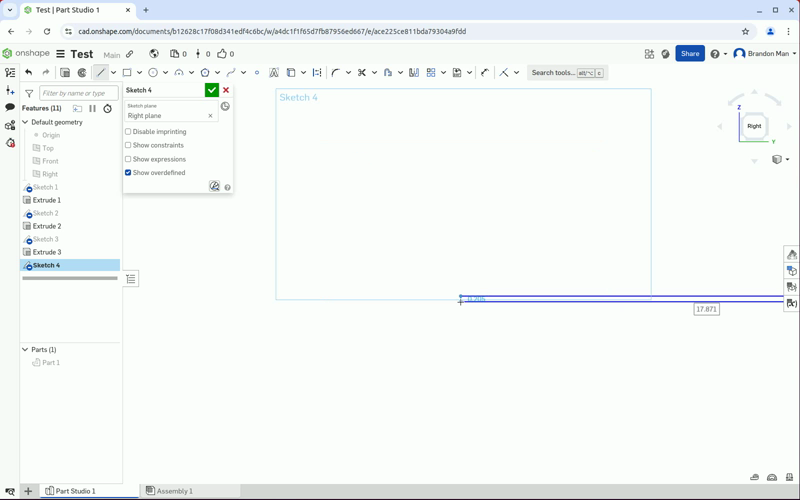
scroll(6)
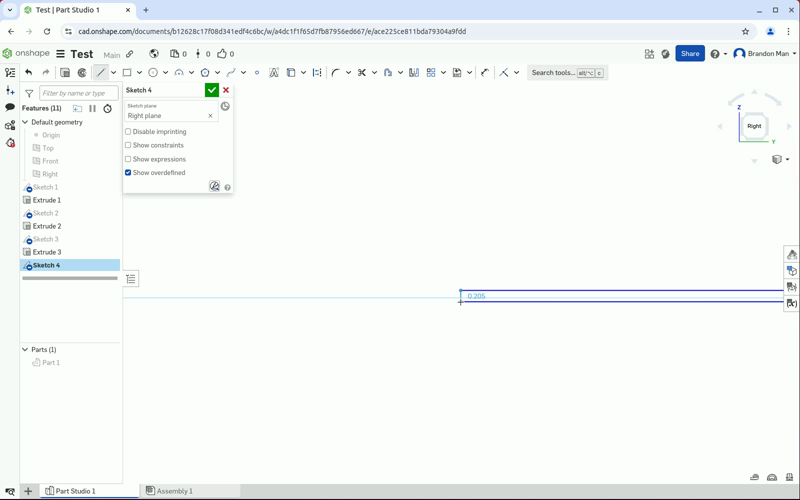
key_up(shift)
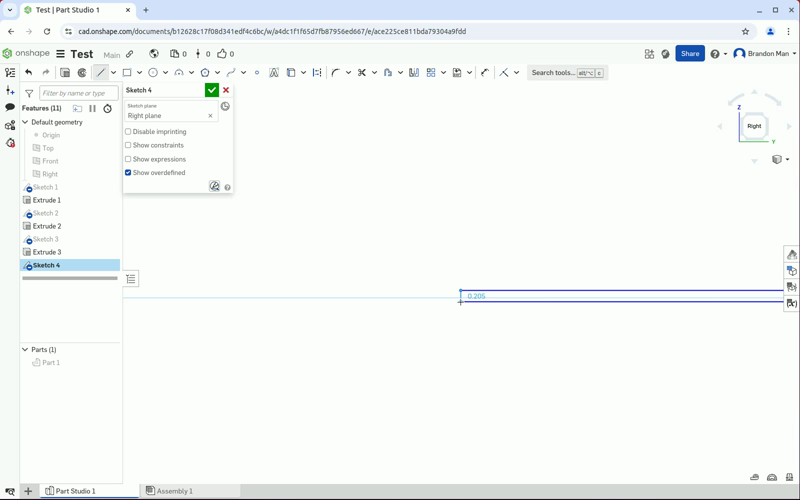
click(460, 301)
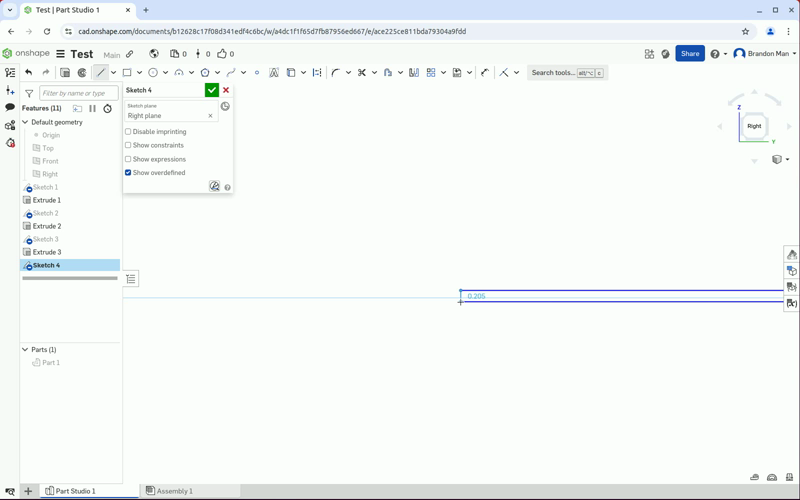
scroll(-6)
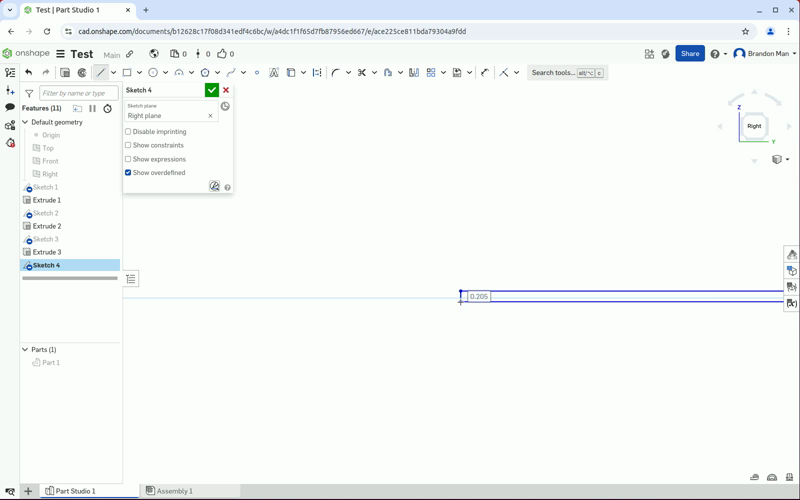
scroll(-6)
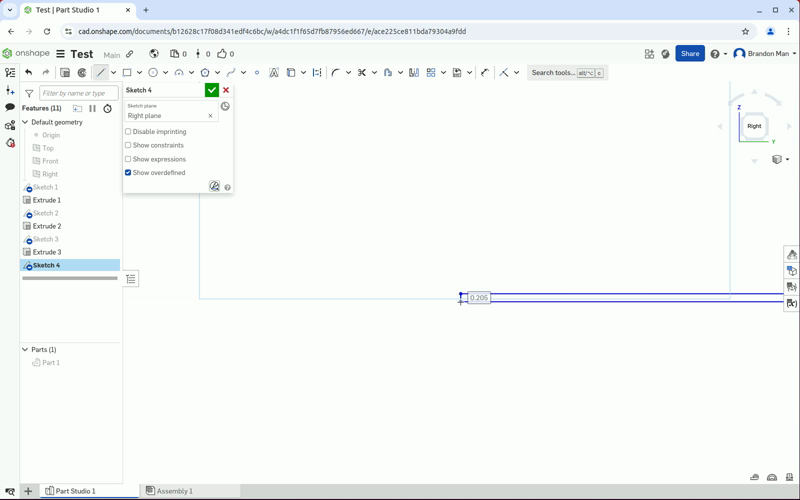
scroll(-6)
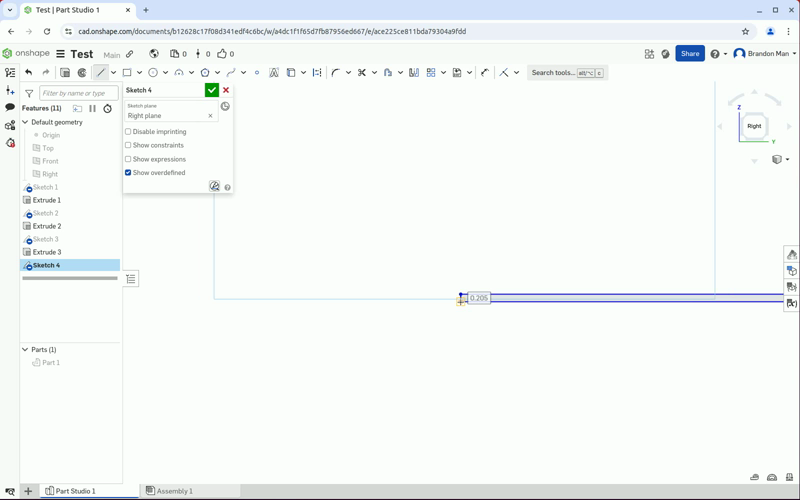
scroll(-6)
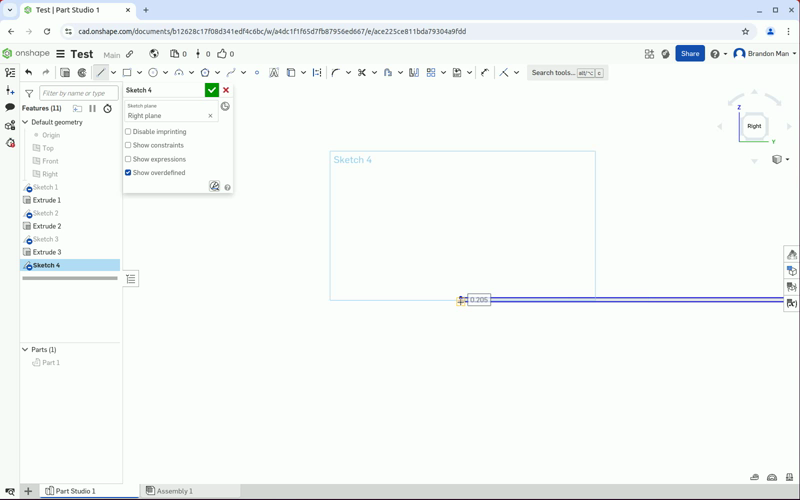
scroll(-6)
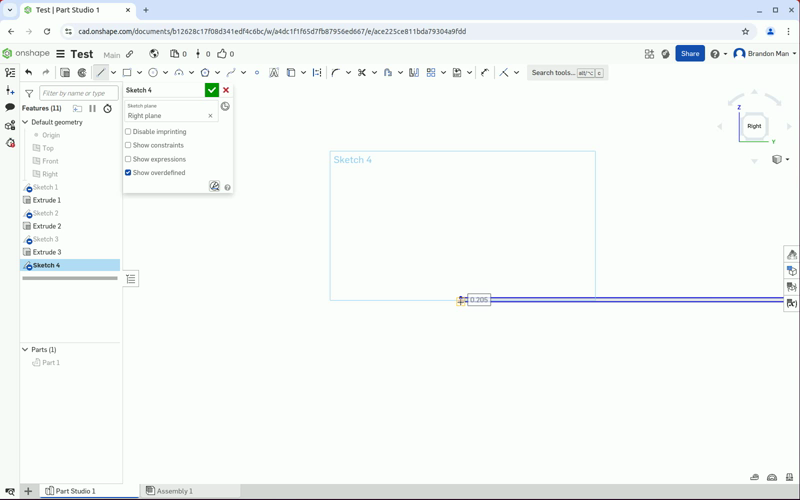
scroll(-6)
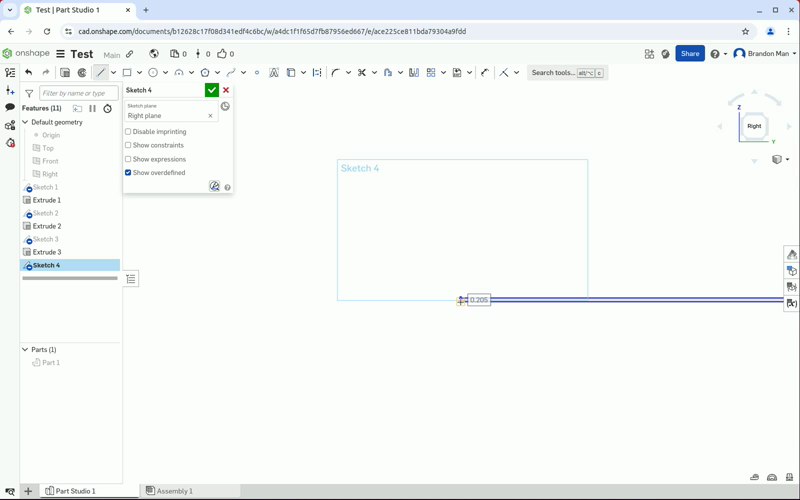
scroll(-6)
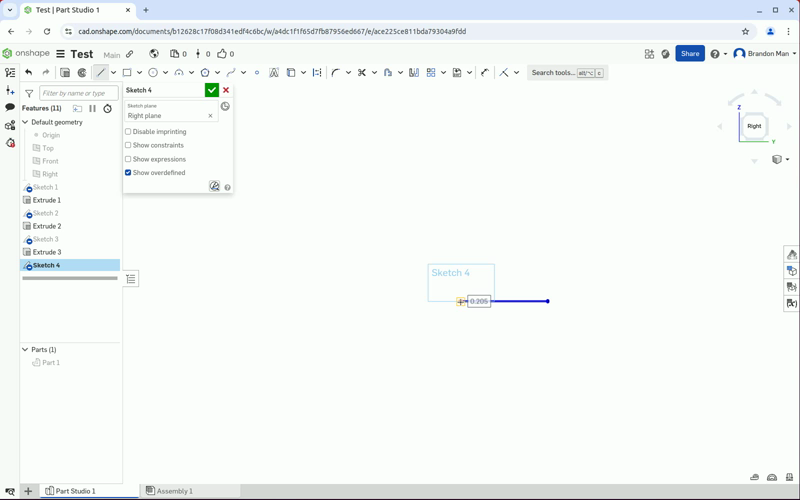
key(esc)
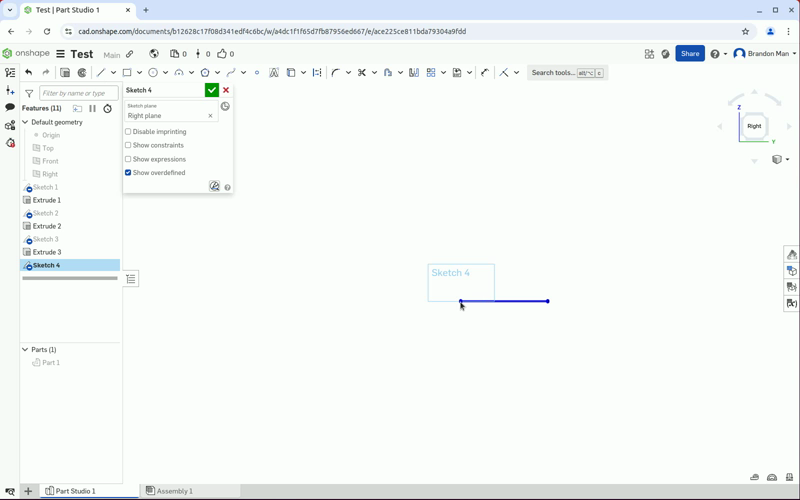
mouse_move(527, 301)
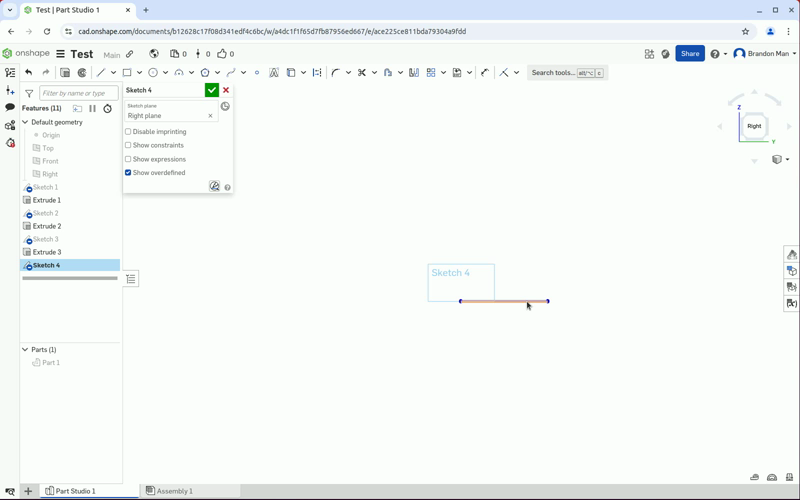
scroll(6)
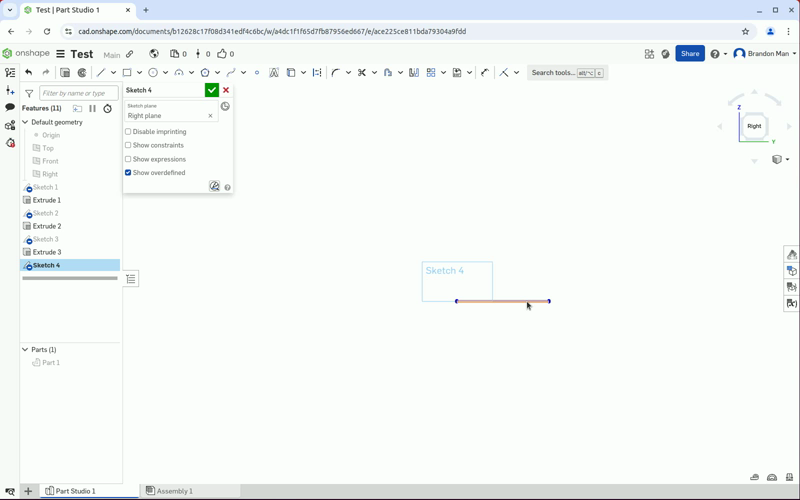
scroll(6)
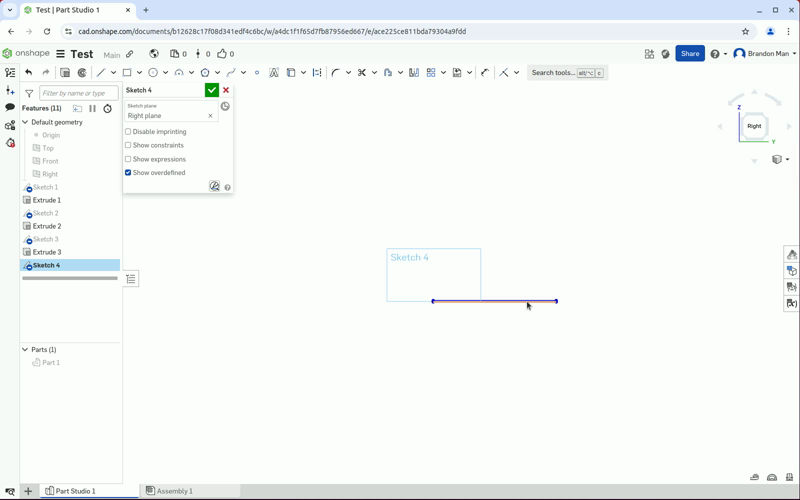
scroll(6)
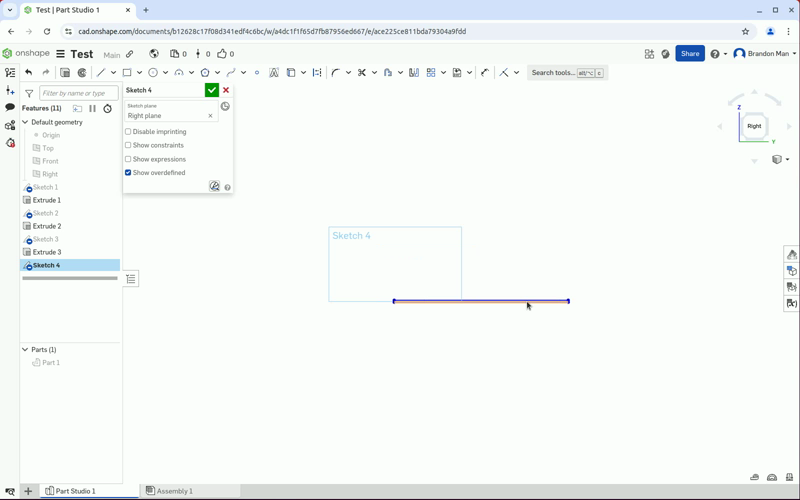
scroll(6)
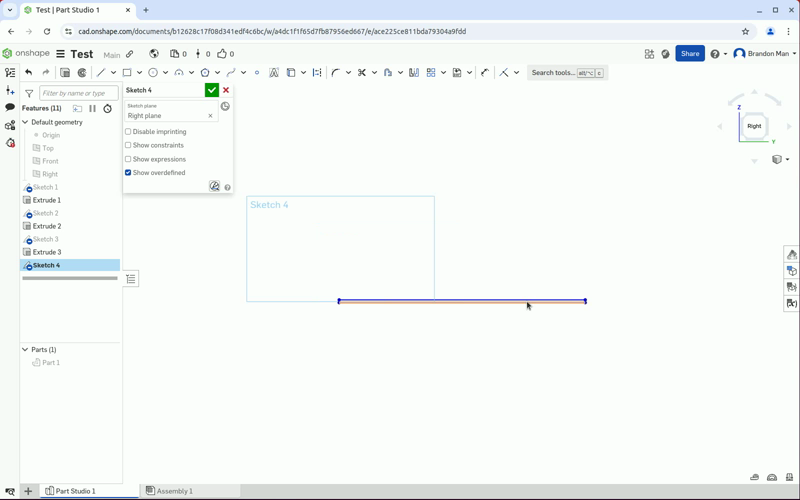
scroll(6)
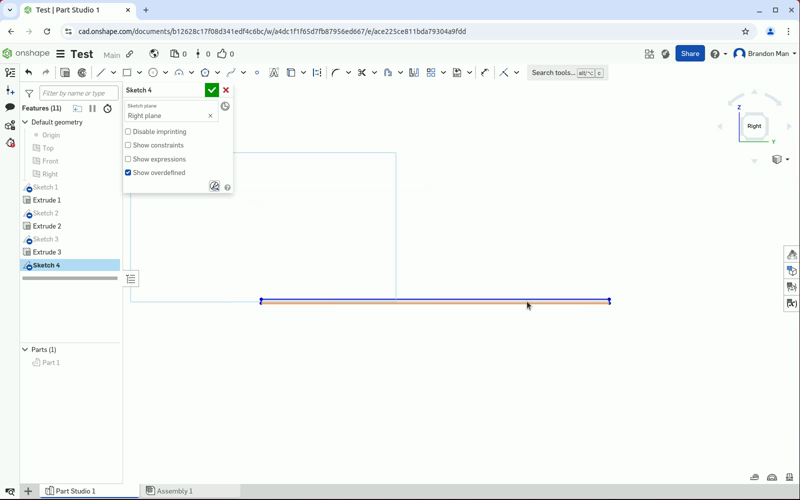
scroll(6)
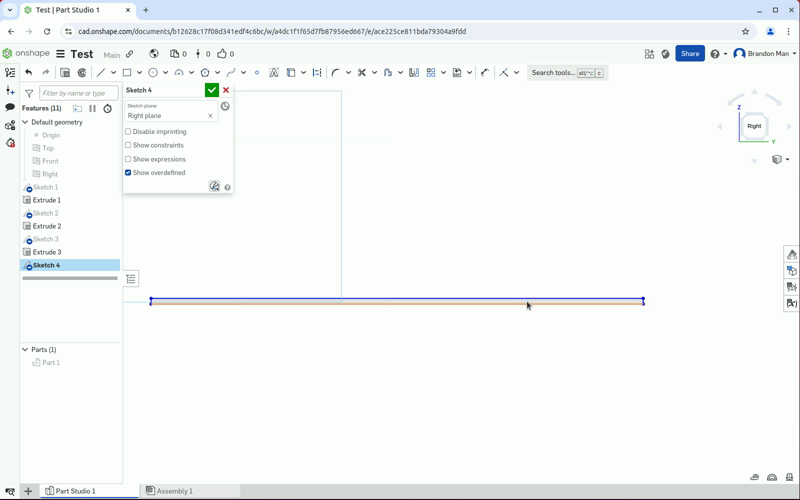
scroll(6)
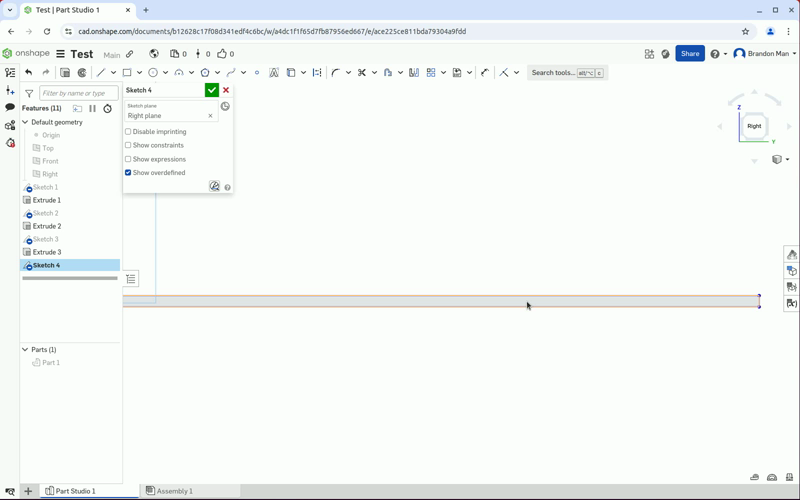
click(527, 301)
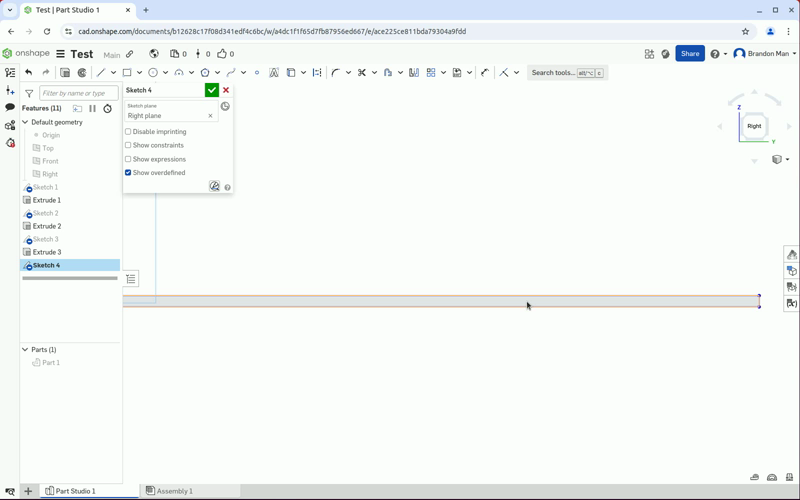
scroll(-6)
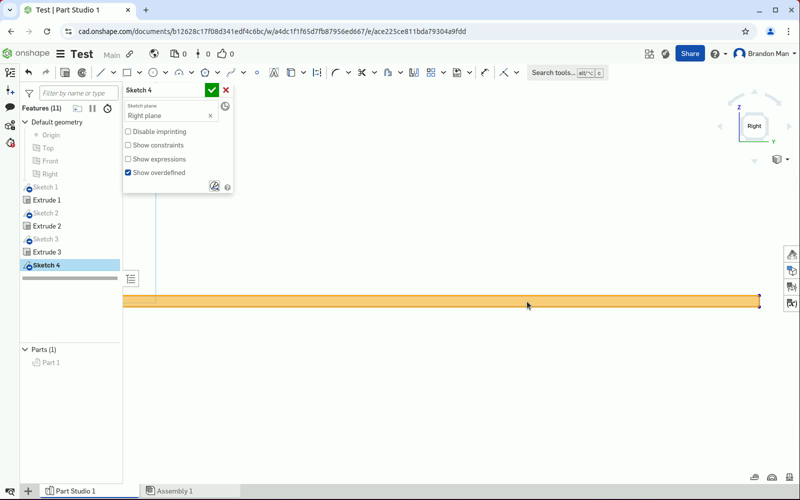
scroll(-6)
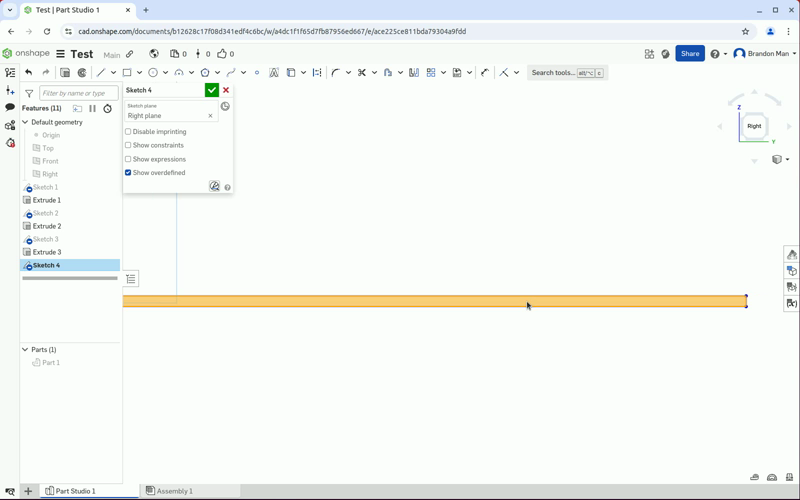
scroll(-6)
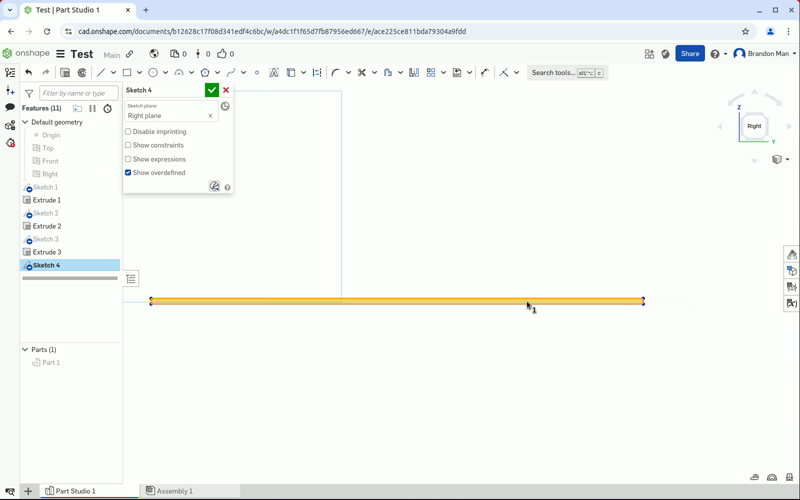
scroll(-6)
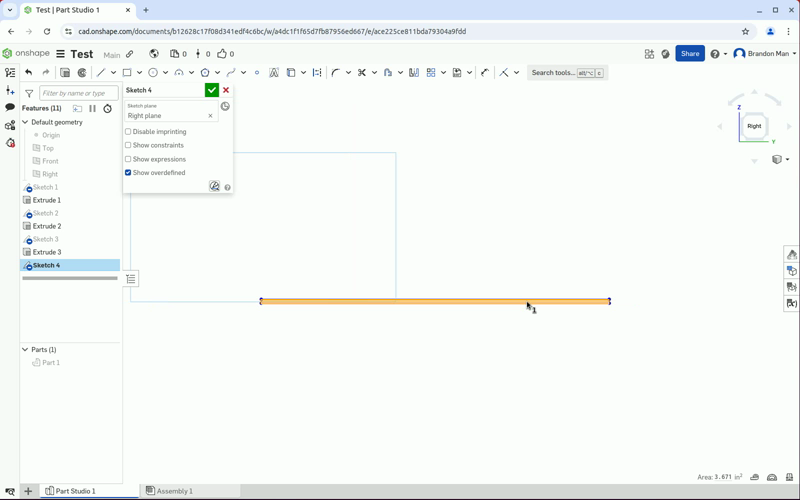
scroll(-6)
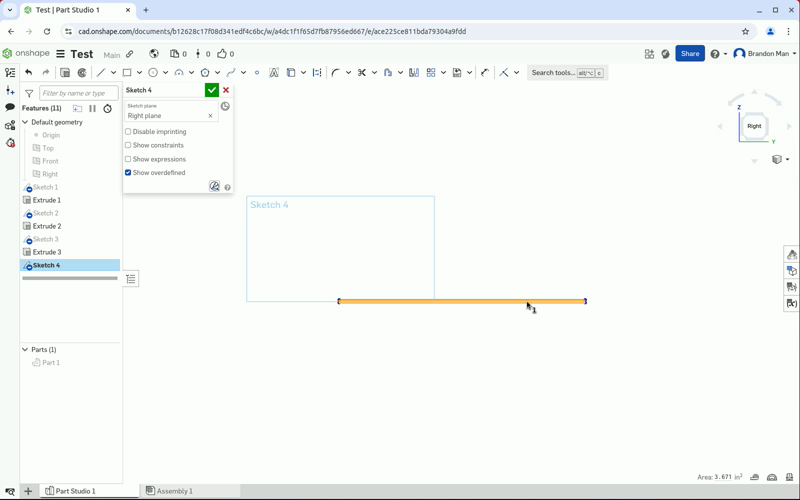
scroll(-6)
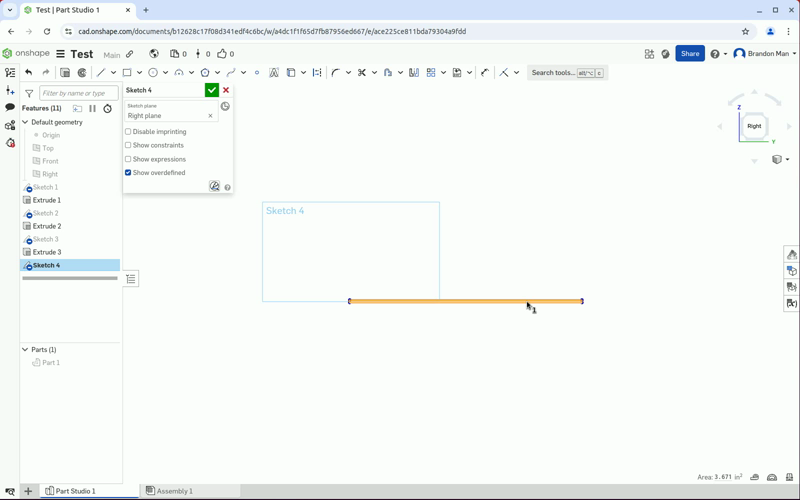
scroll(-6)
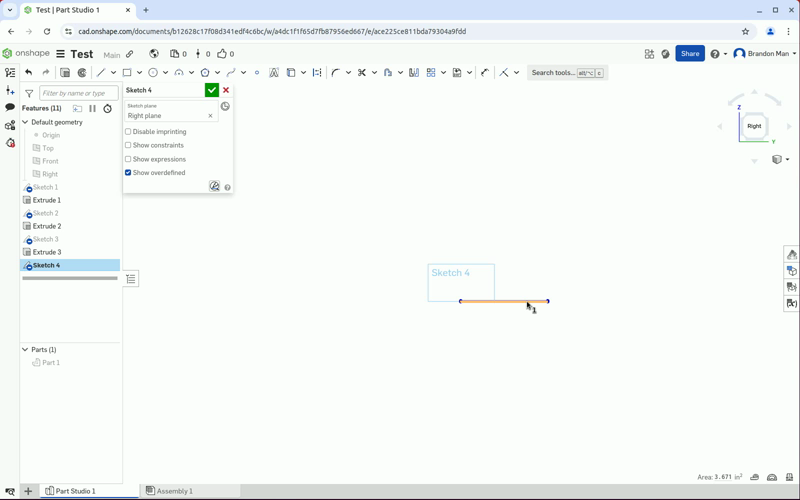
mouse_move(73, 352)
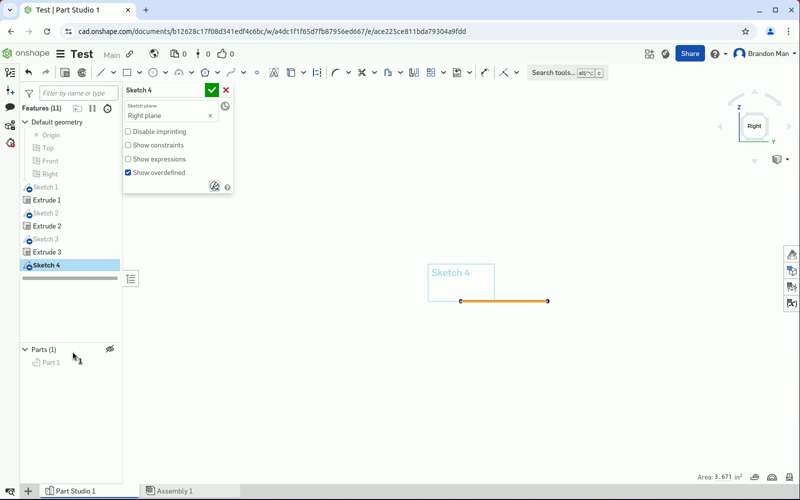
key(shift+y)
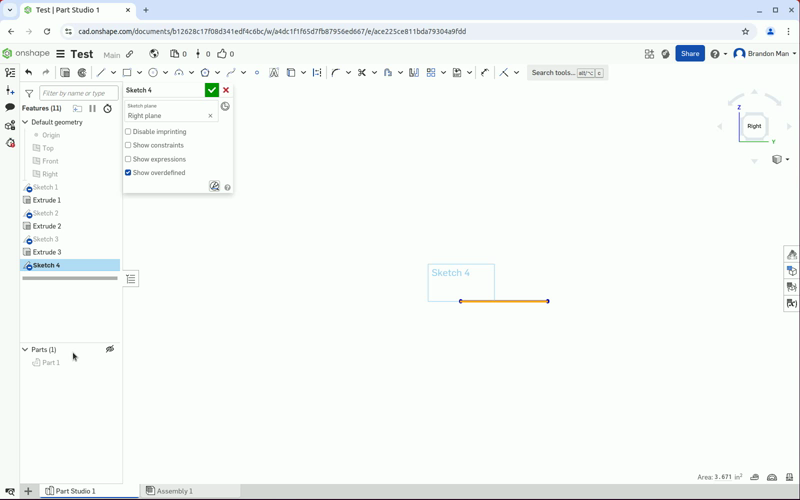
key(shift+e)
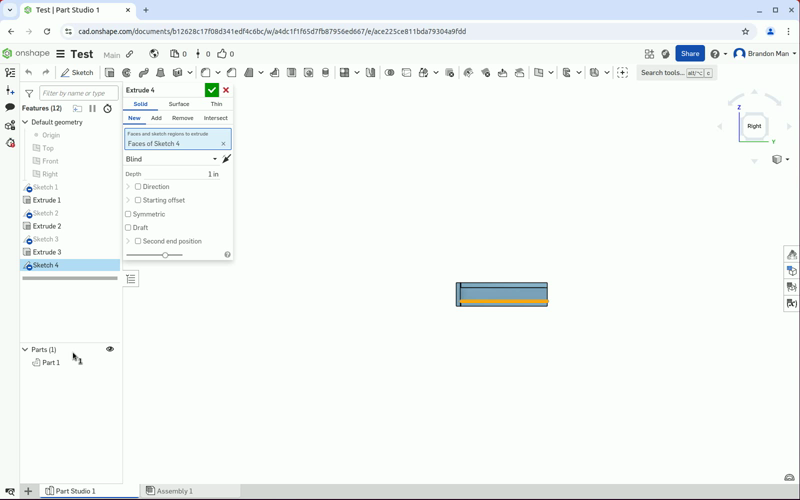
mouse_move(143, 106)
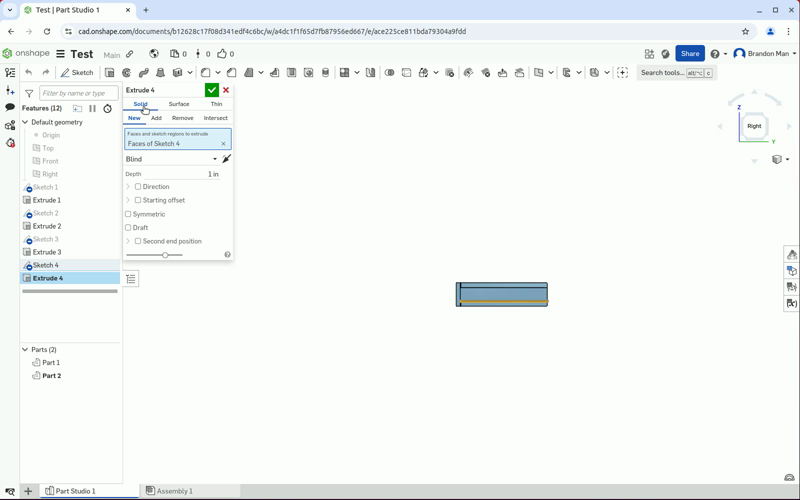
click(143, 106)
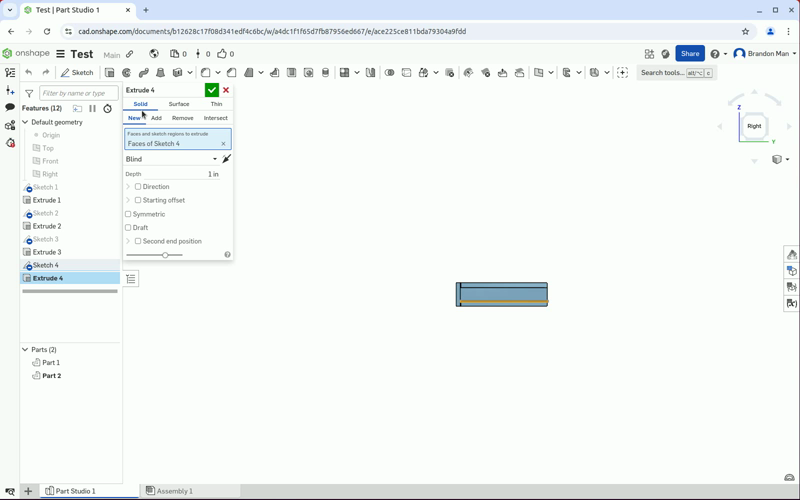
mouse_move(137, 120)
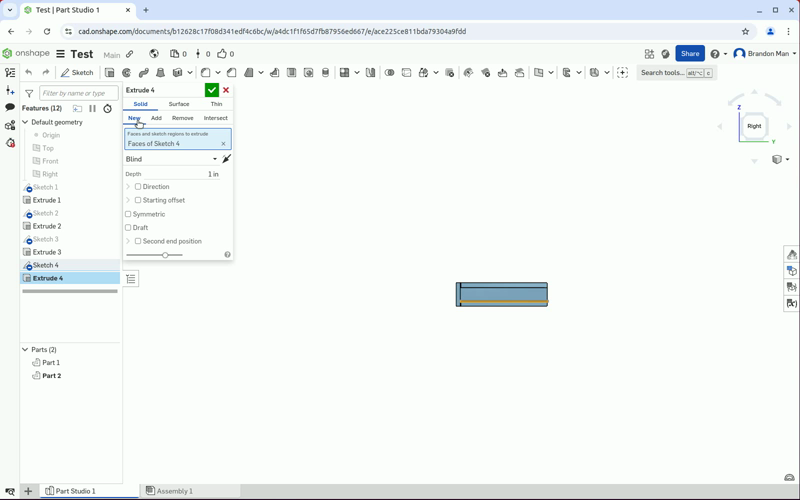
click(137, 120)
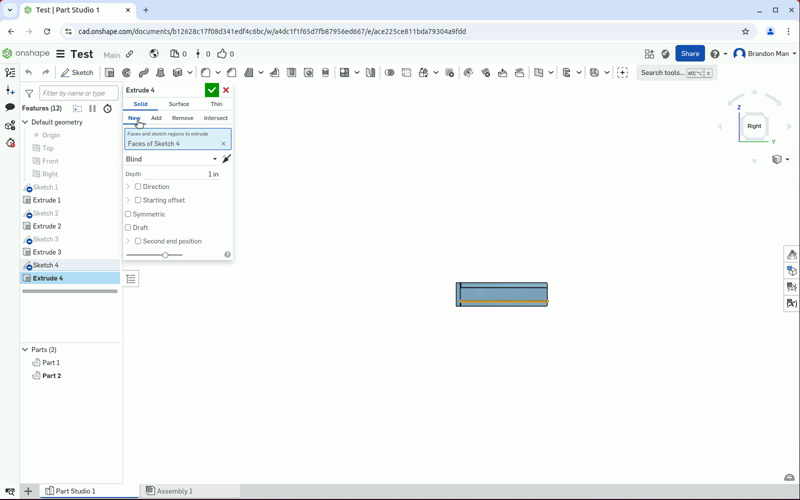
key(tab, 4)
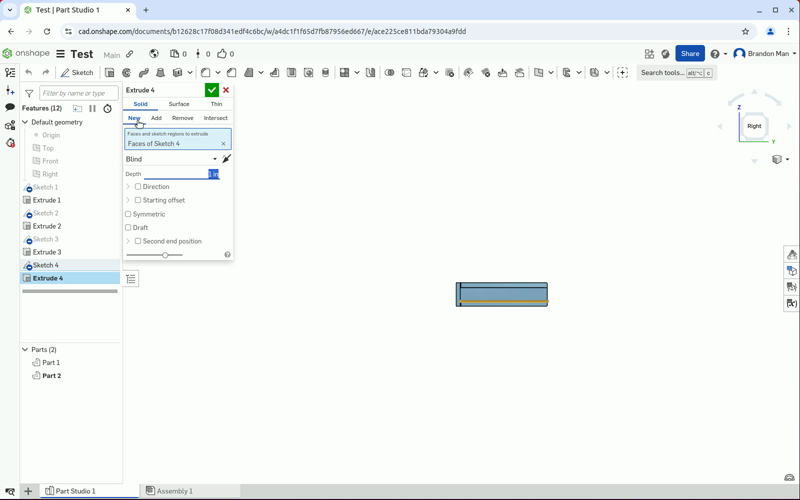
text(-22.145)
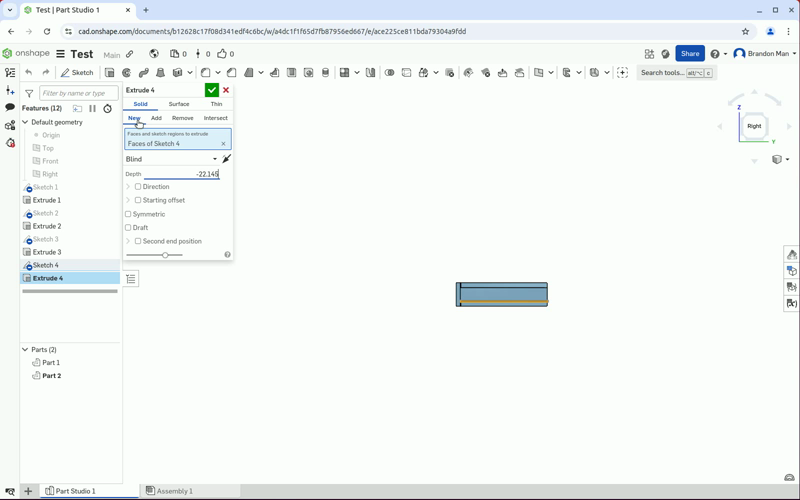
key(enter)
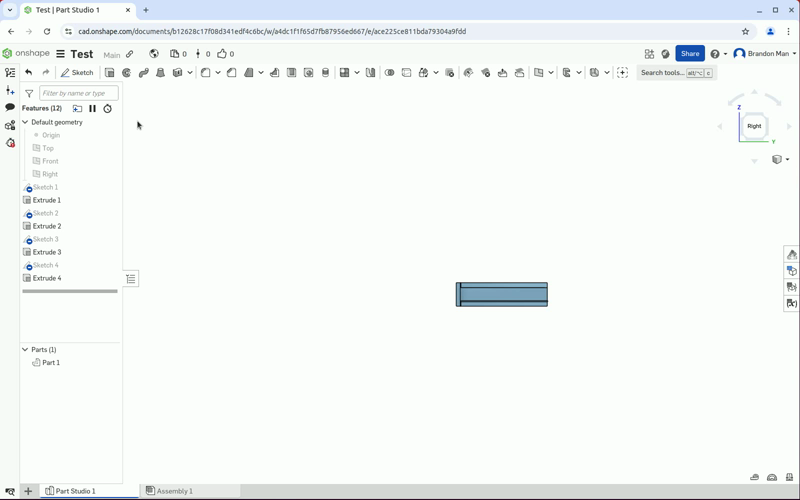
key(shift+h)
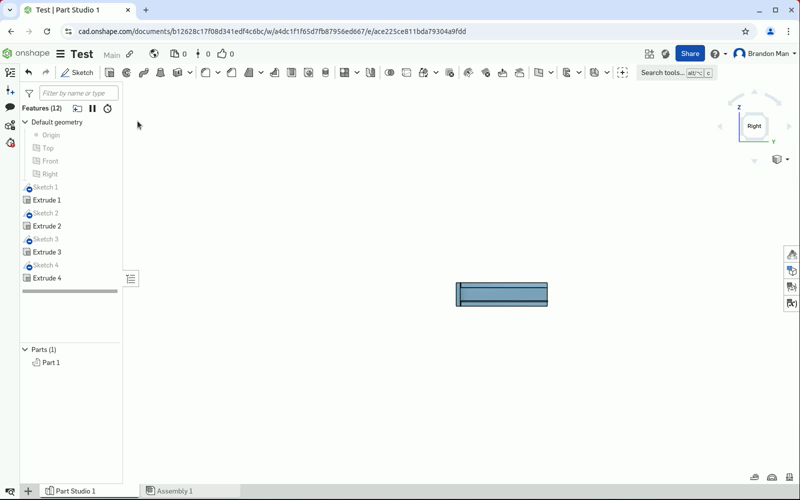
key(shift+h)
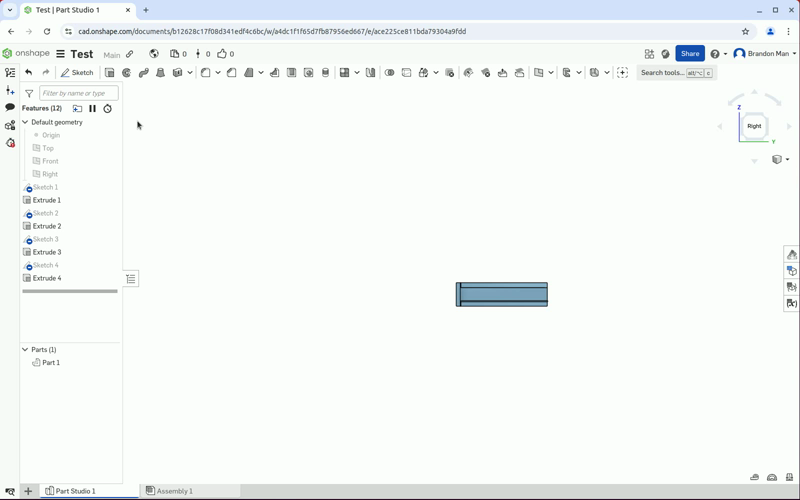
mouse_move(73, 189)
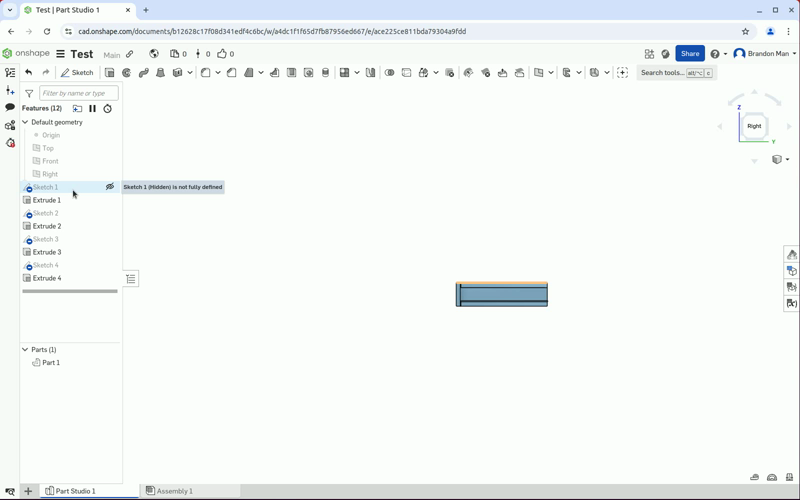
click(73, 189)
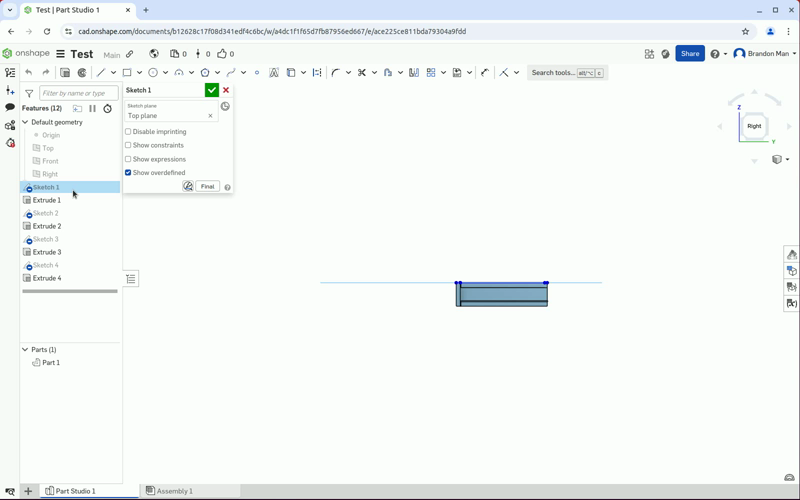
mouse_move(229, 92)
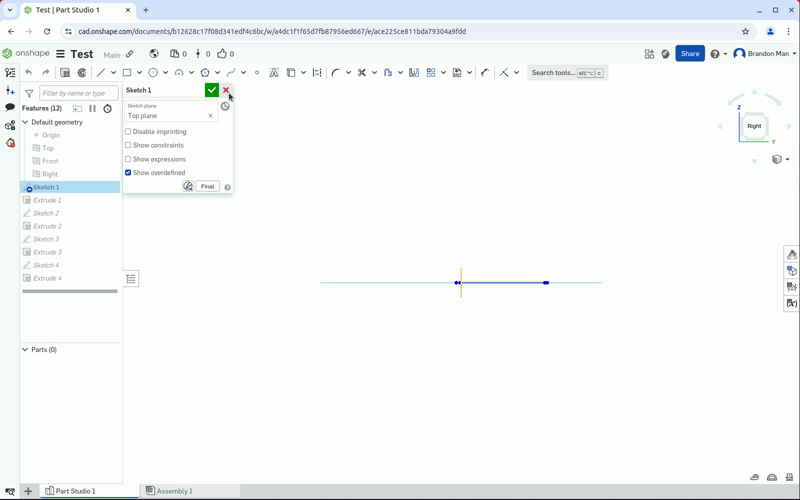
click(229, 92)
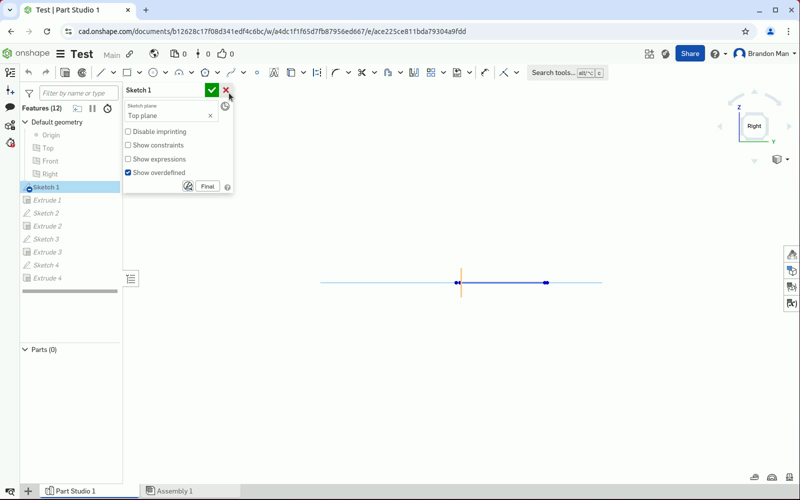
key(shift+s)
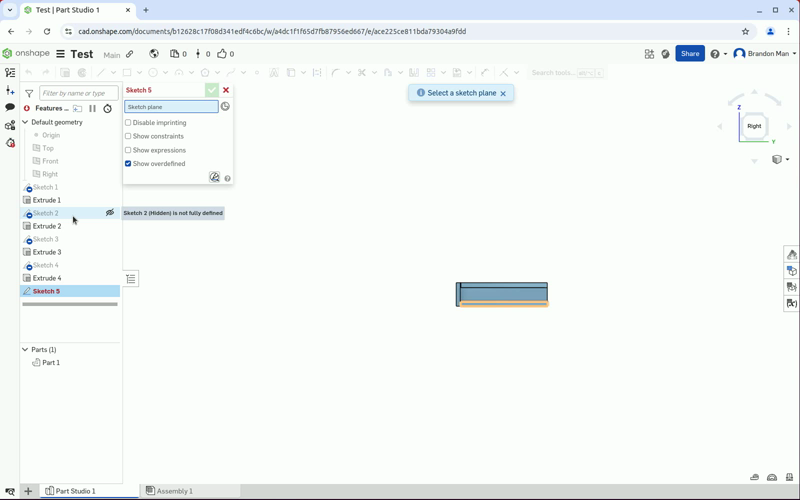
scroll(3)
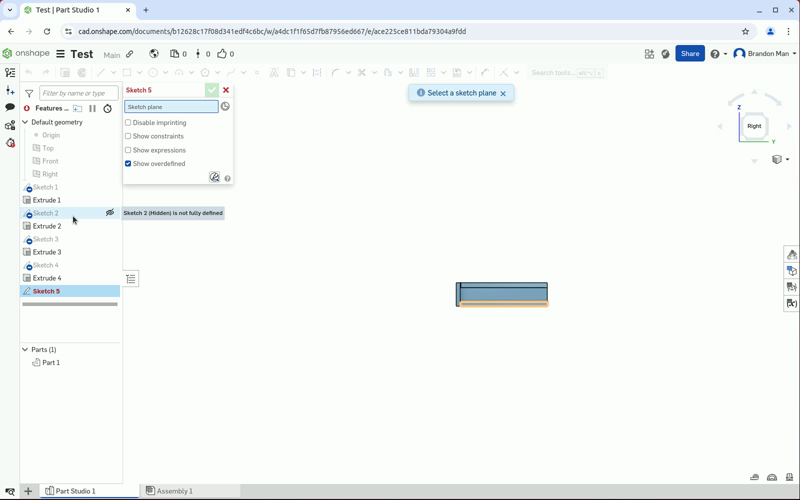
mouse_move(73, 176)
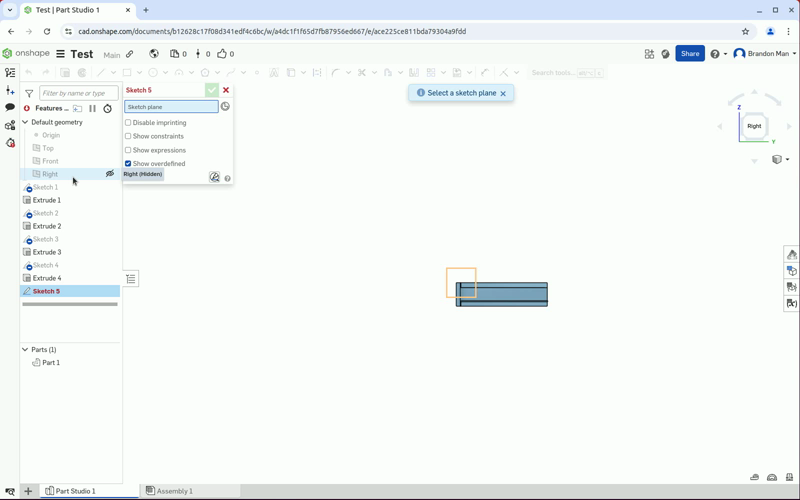
click(73, 176)
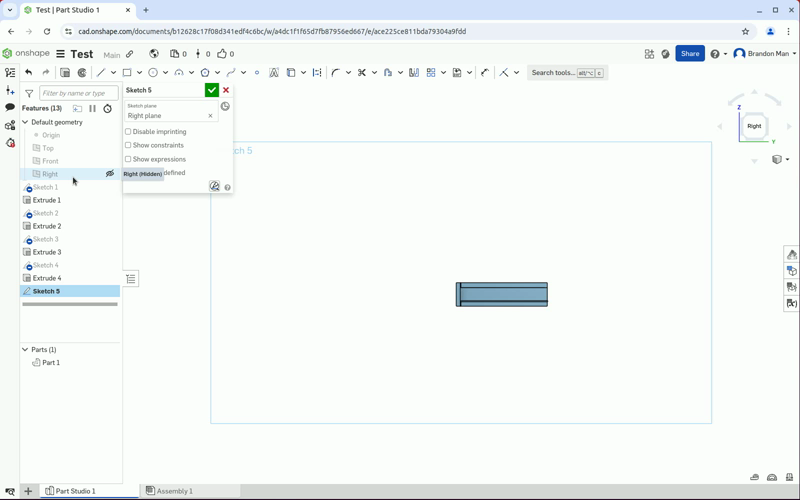
mouse_move(73, 352)
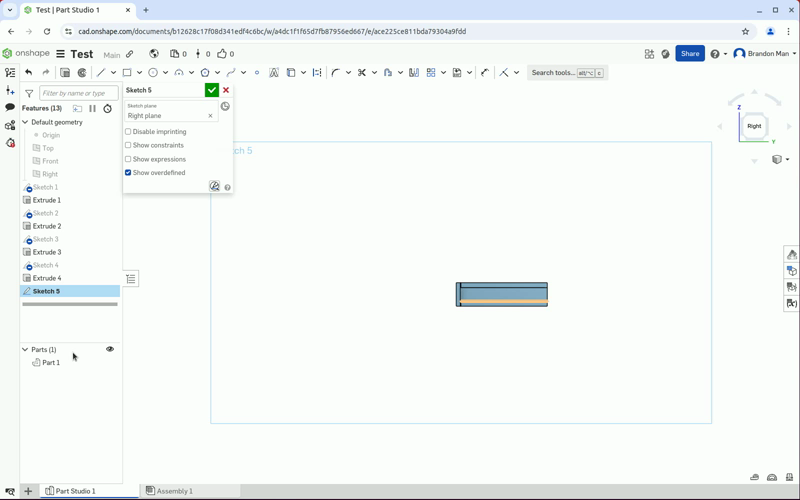
key(y)
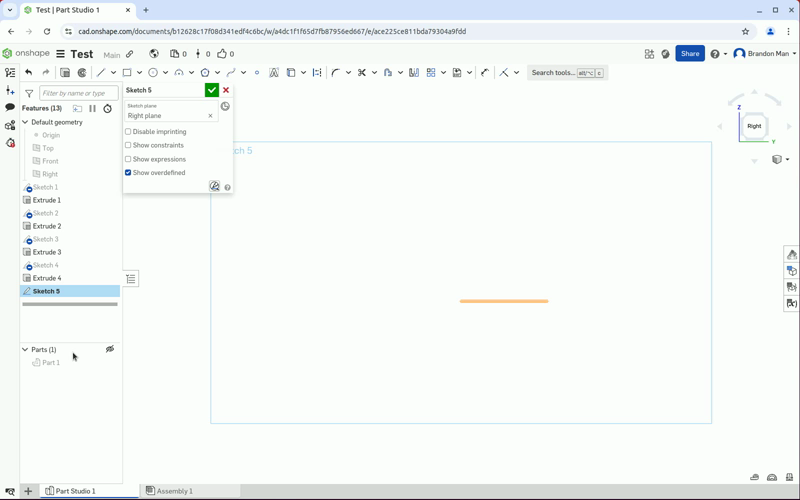
key(l)
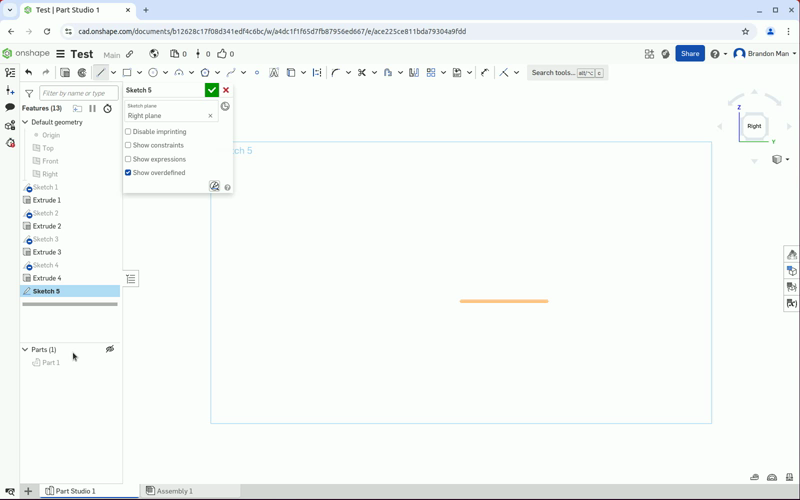
key_down(shift)
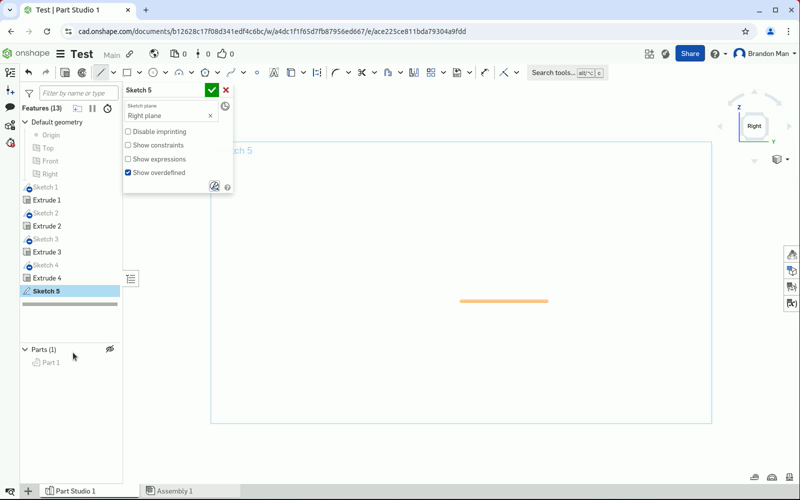
mouse_move(458, 306)
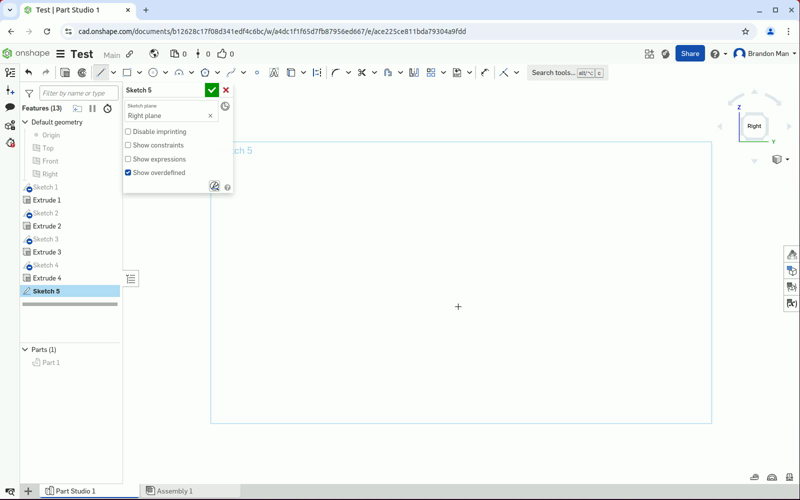
click(458, 306)
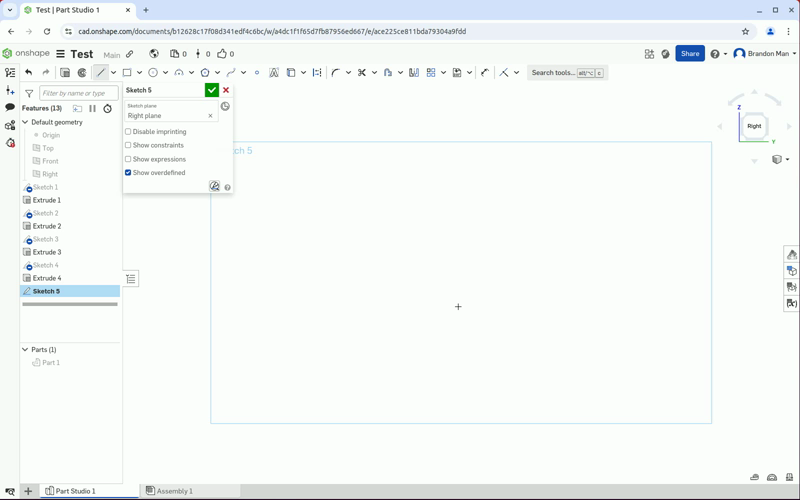
key_up(shift)
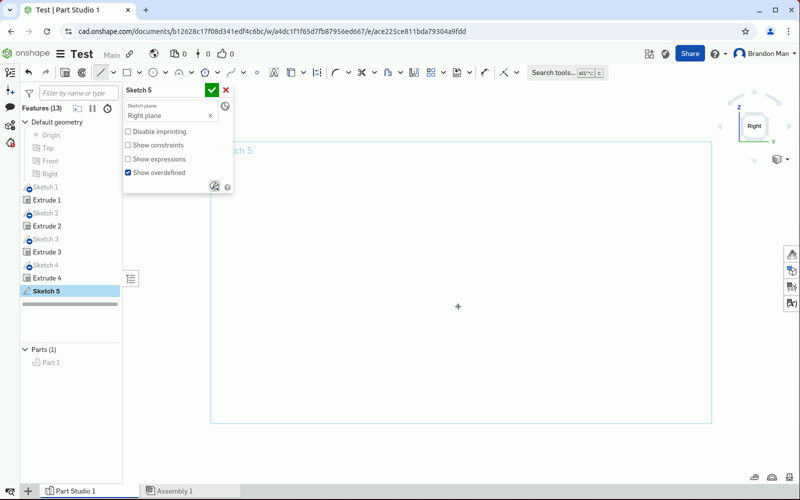
key_down(shift)
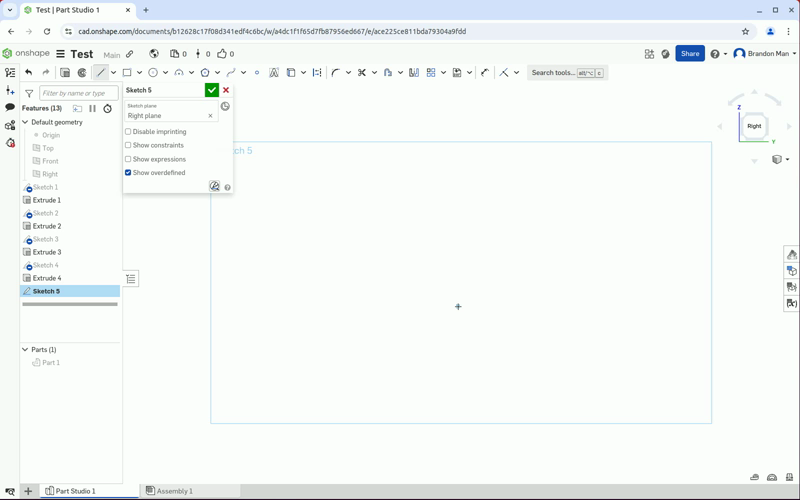
mouse_move(488, 306)
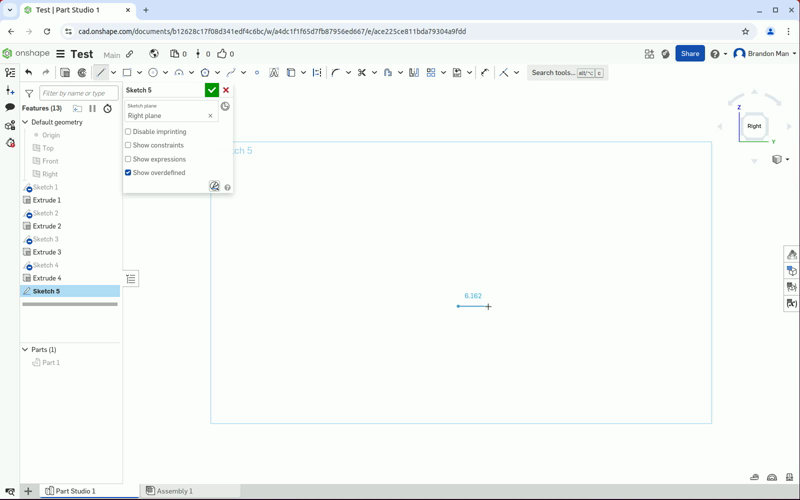
mouse_move(461, 306)
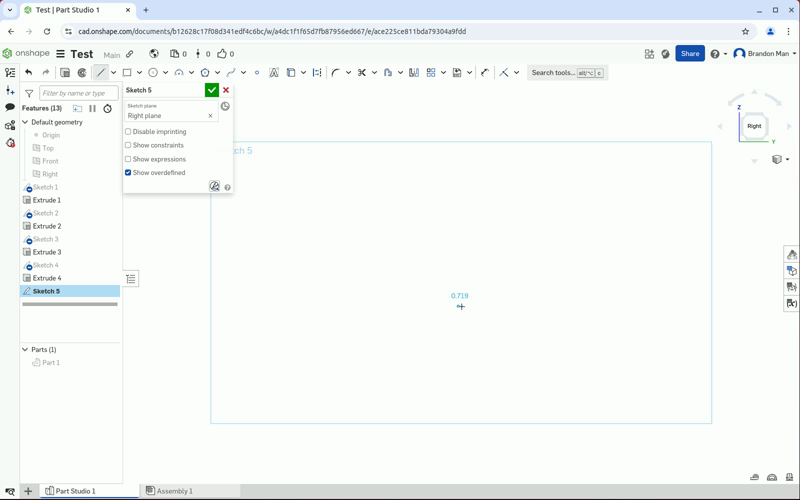
scroll(6)
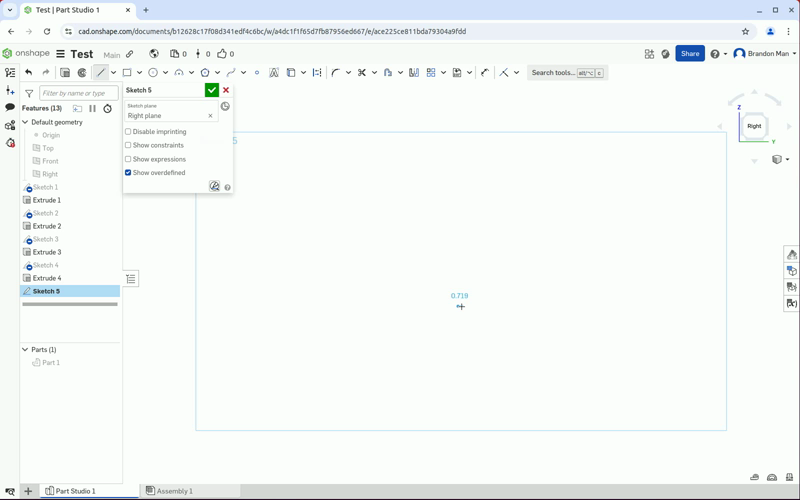
scroll(6)
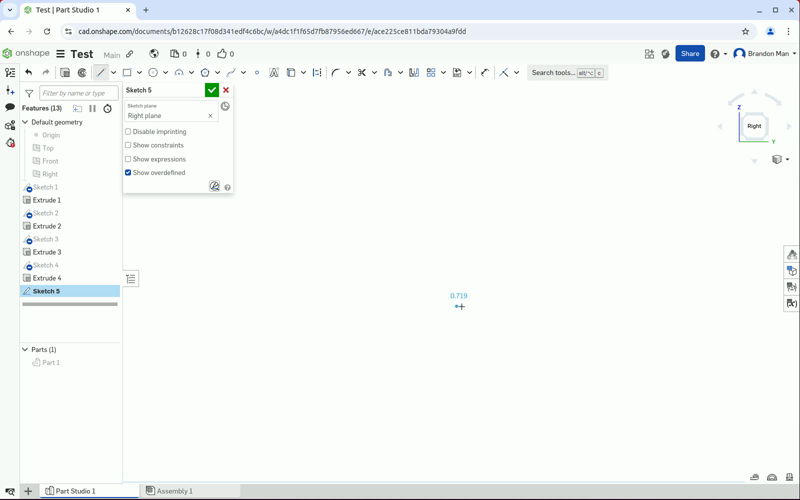
scroll(6)
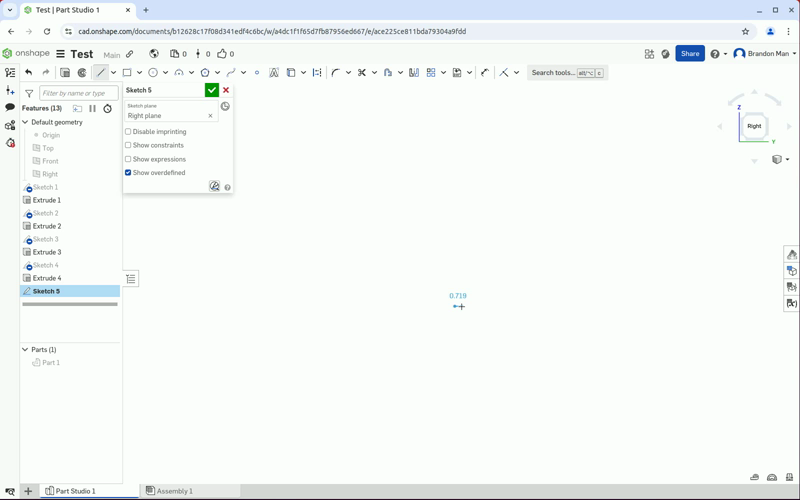
scroll(6)
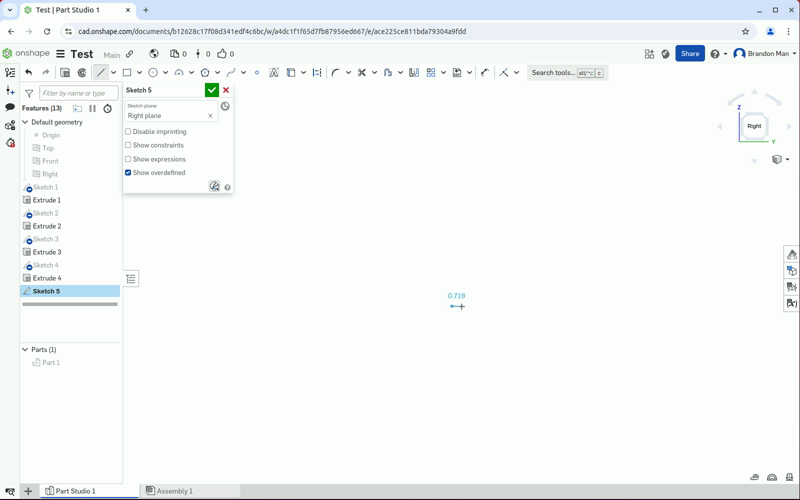
scroll(6)
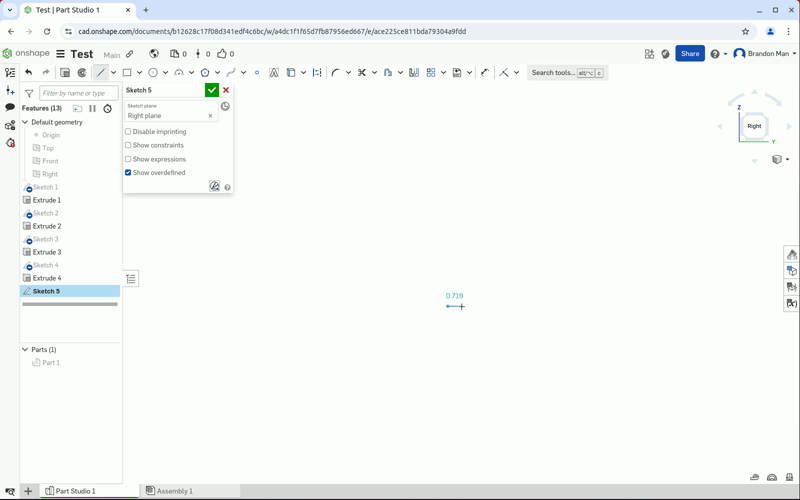
scroll(6)
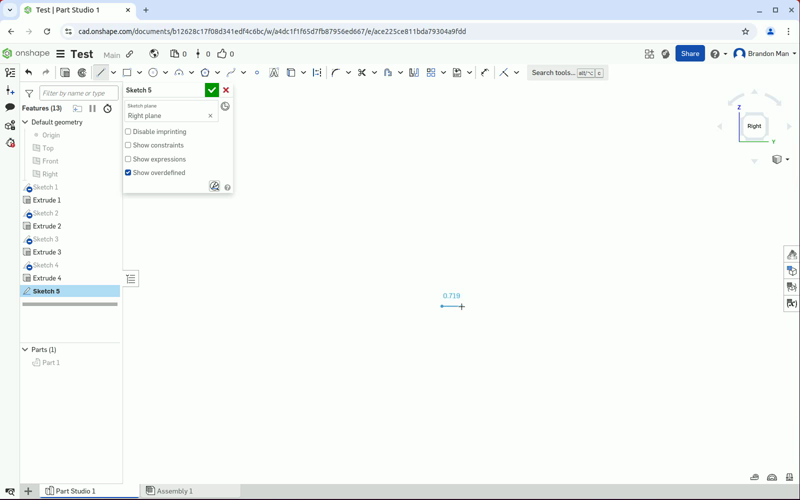
scroll(6)
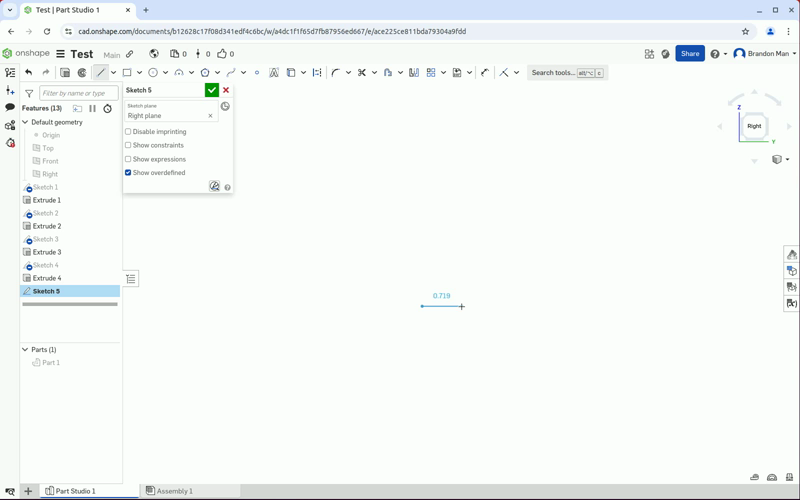
click(461, 306)
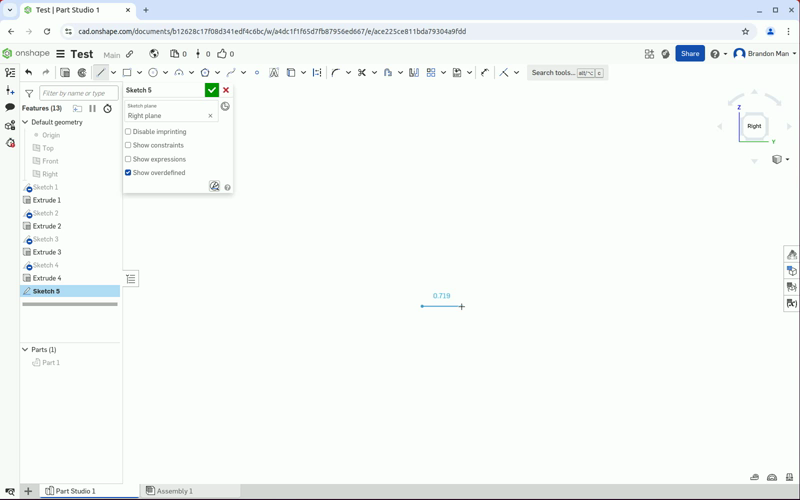
scroll(-6)
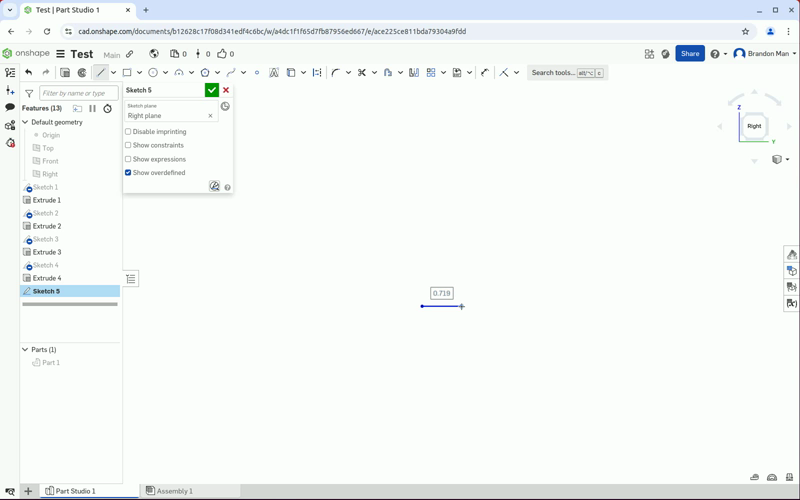
scroll(-6)
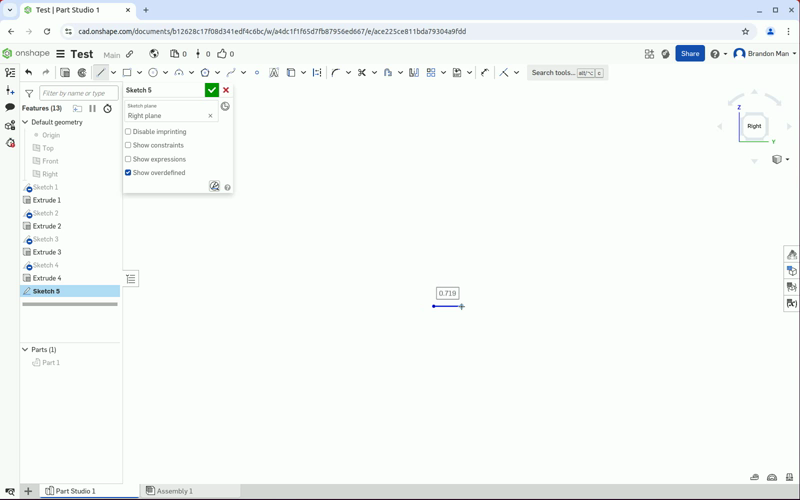
scroll(-6)
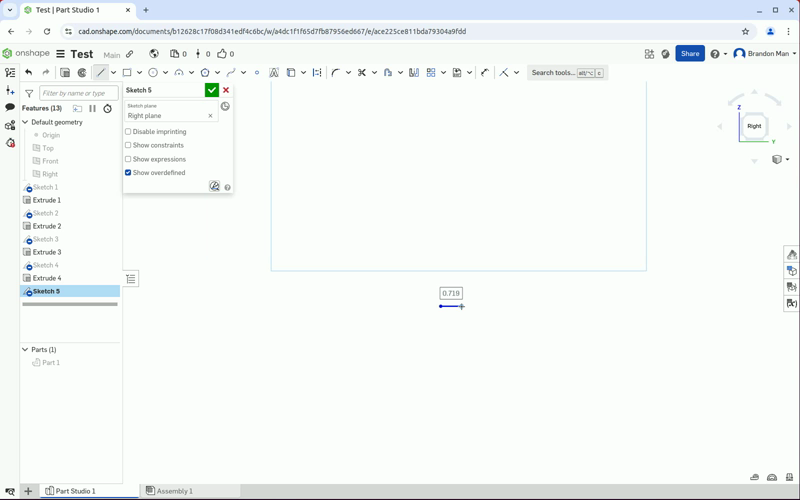
scroll(-6)
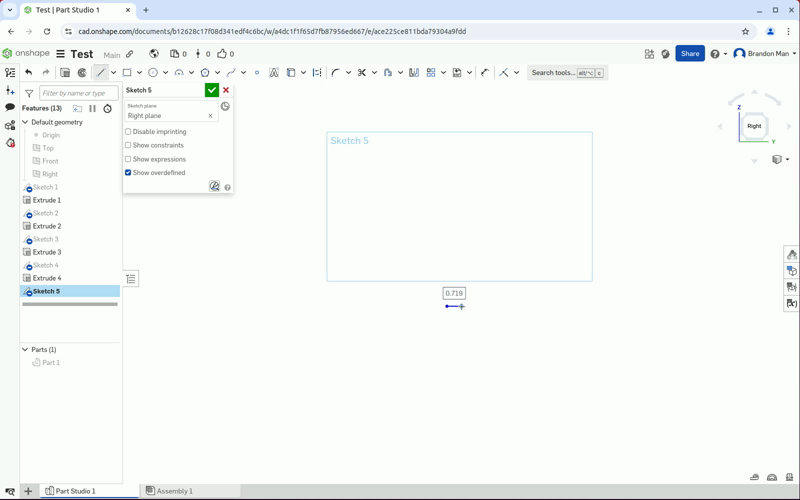
scroll(-6)
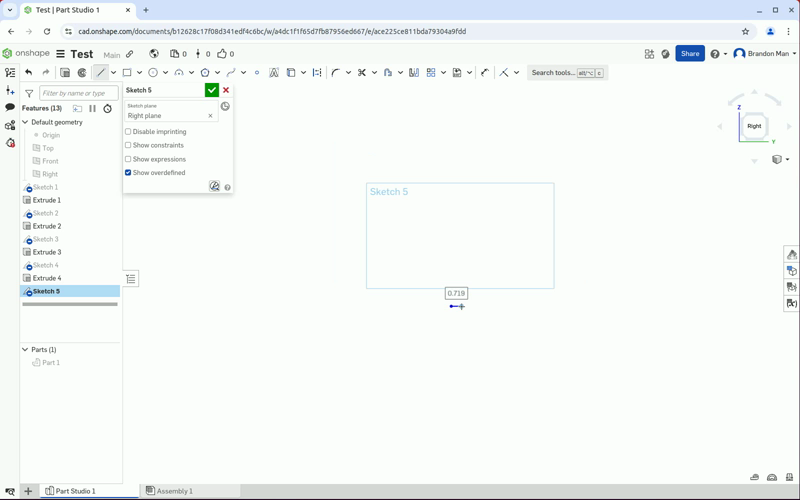
scroll(-6)
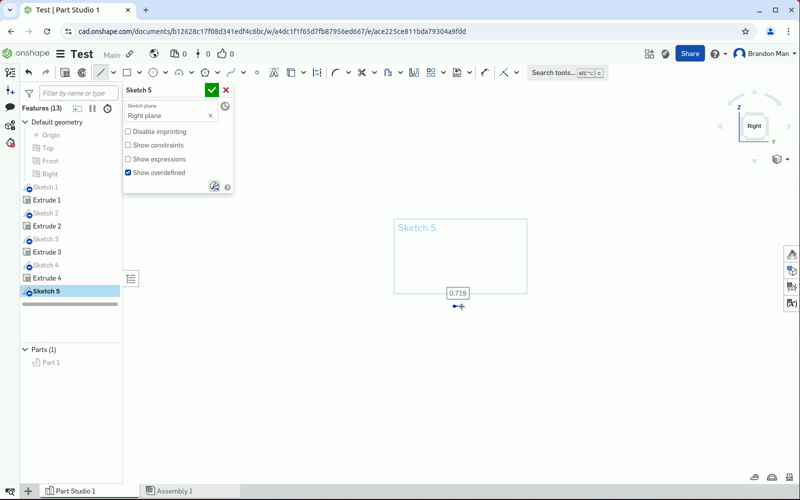
scroll(-6)
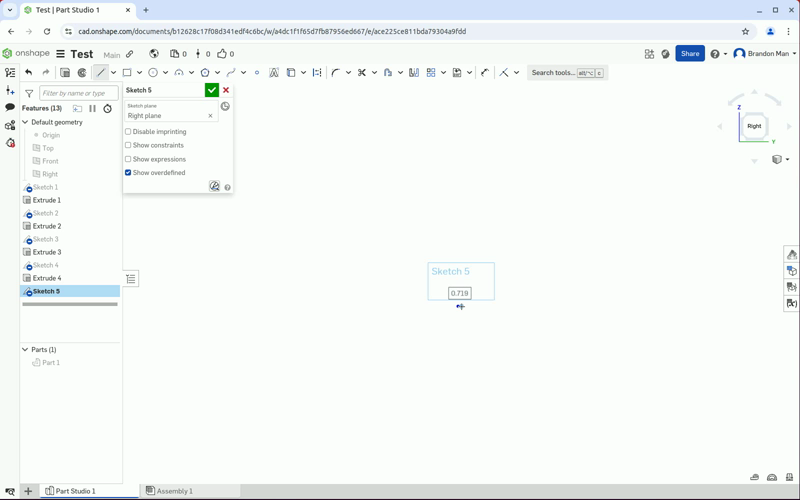
key_up(shift)
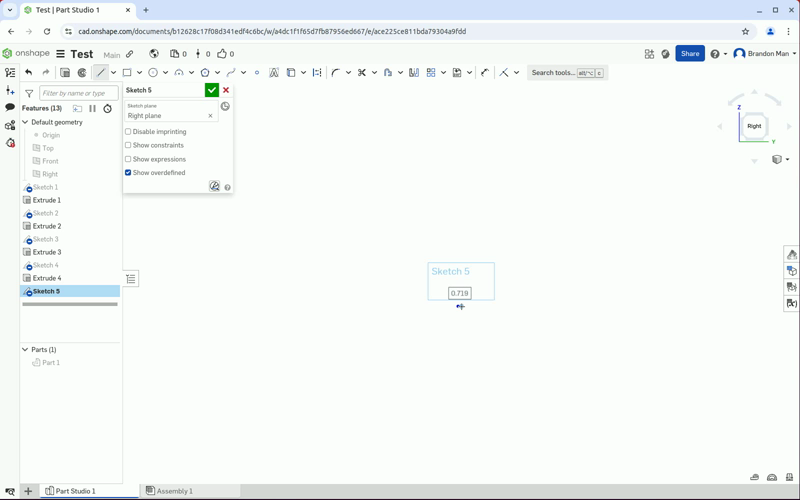
key_down(shift)
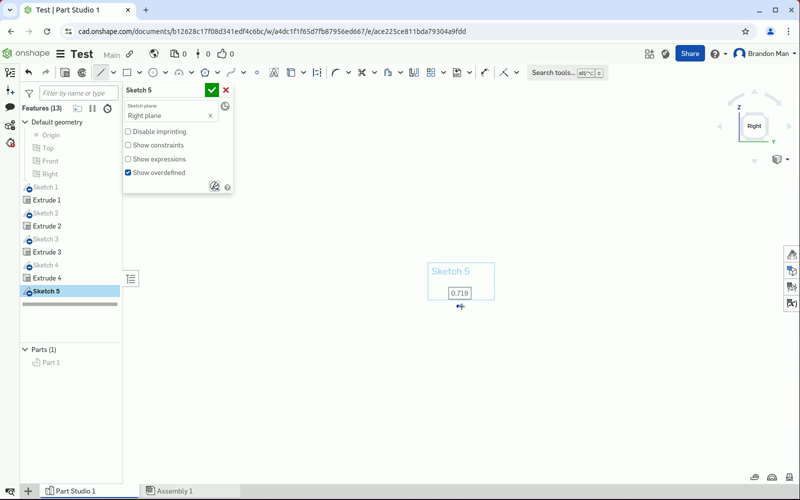
mouse_move(492, 306)
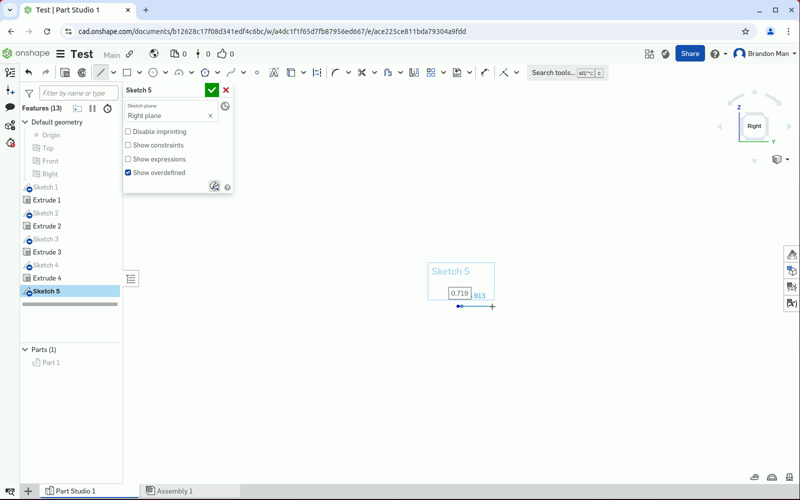
mouse_move(461, 302)
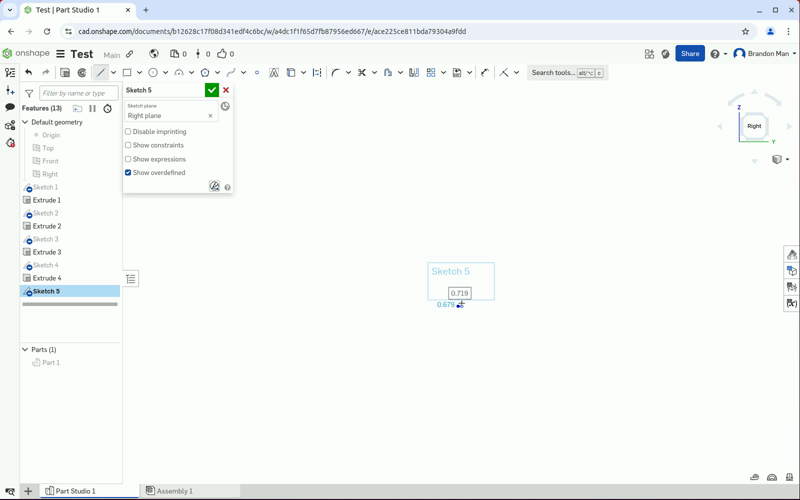
scroll(6)
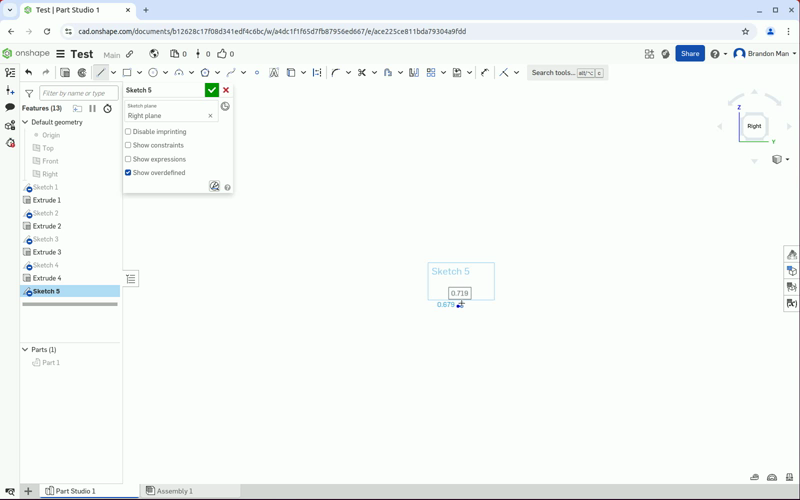
scroll(6)
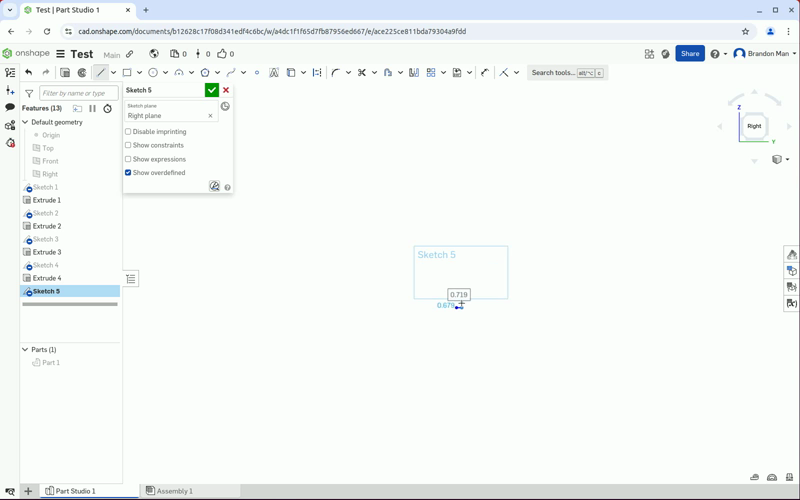
scroll(6)
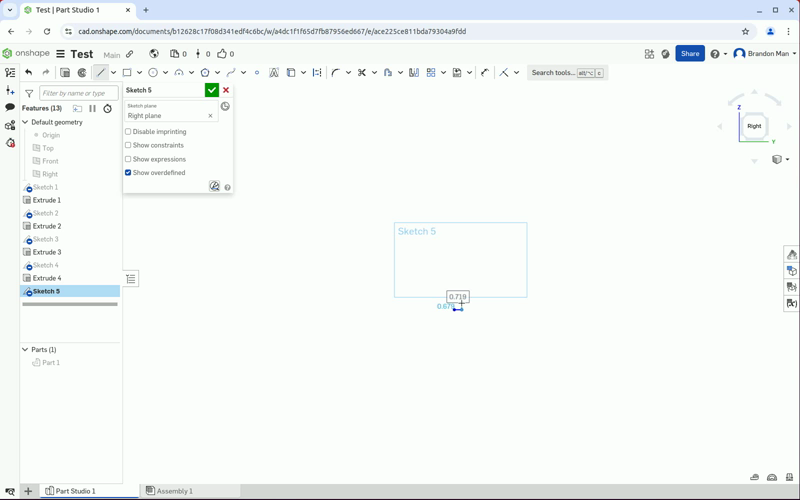
scroll(6)
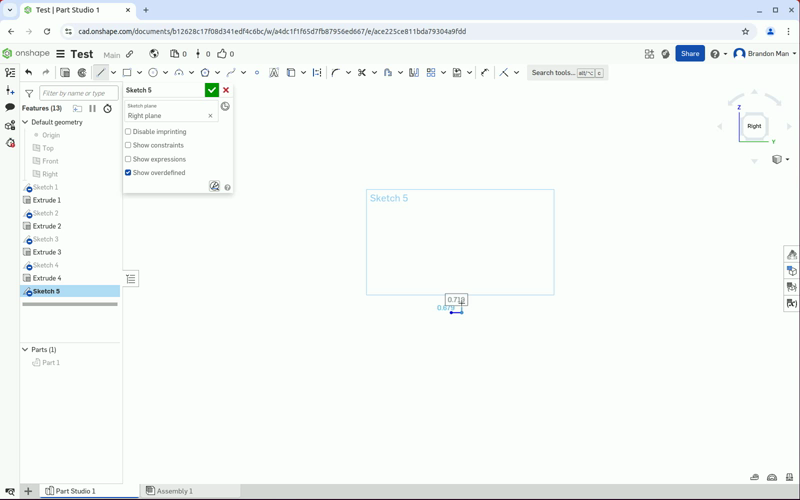
scroll(6)
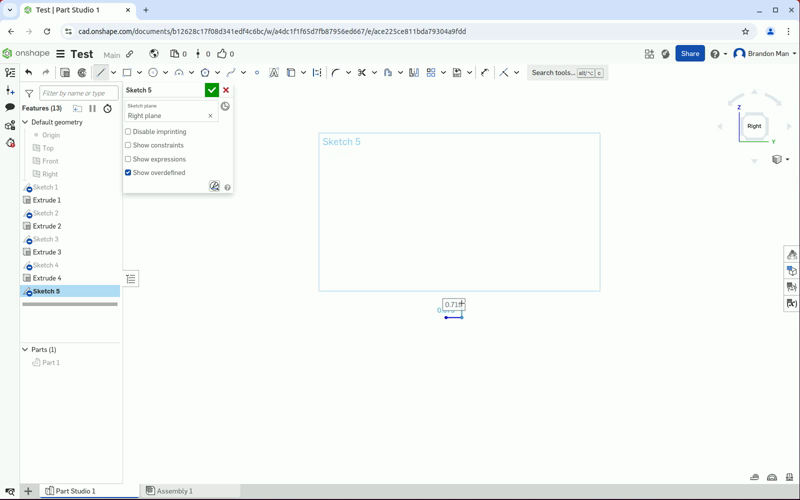
scroll(6)
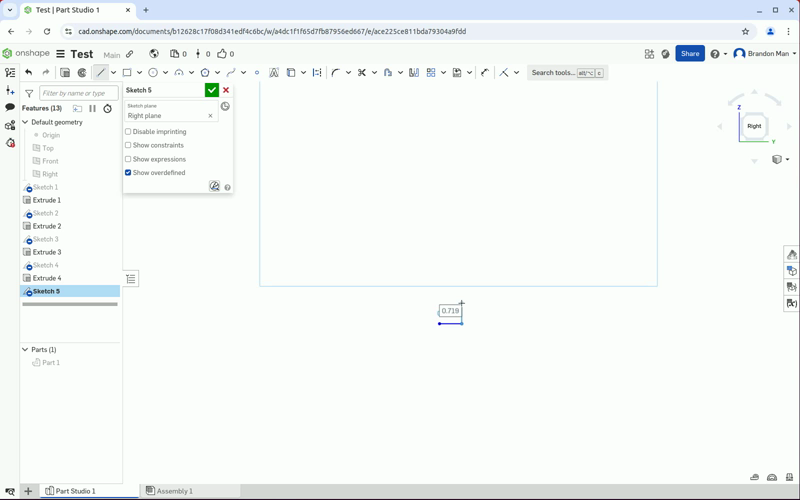
scroll(6)
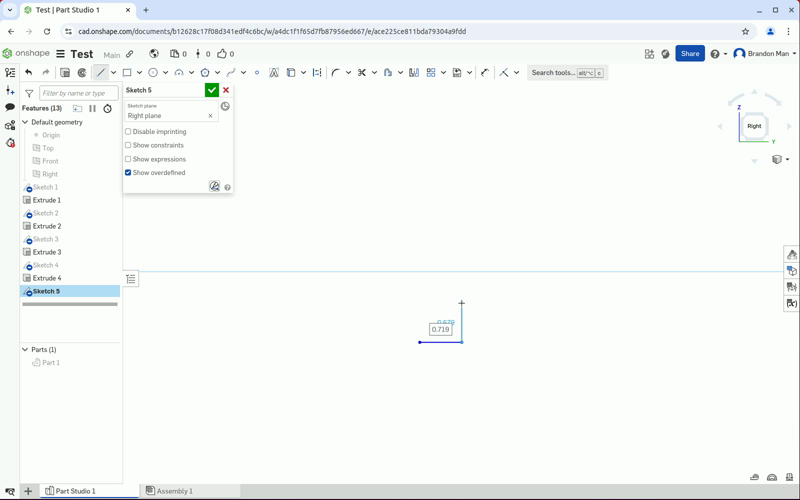
click(461, 302)
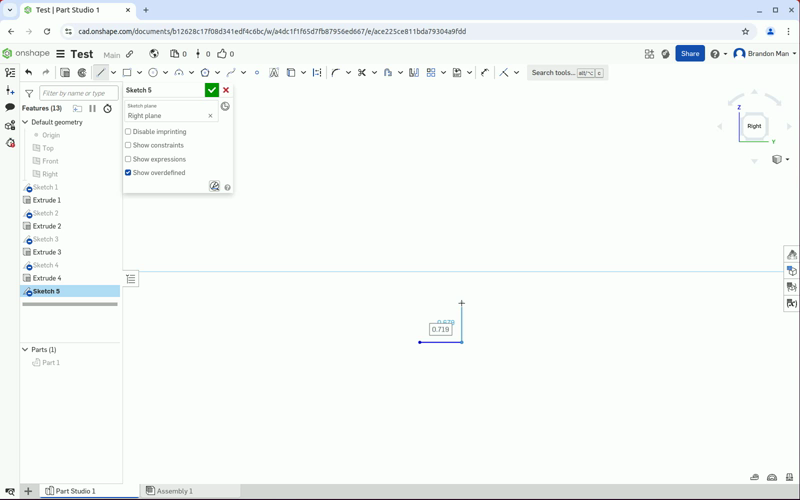
scroll(-6)
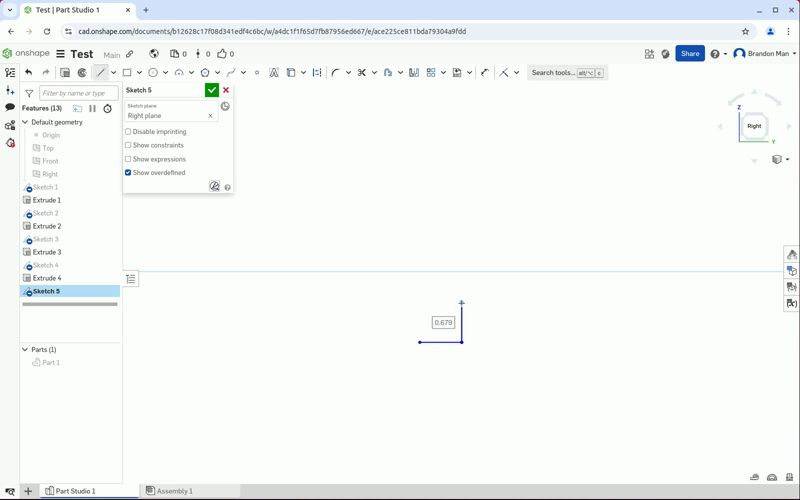
scroll(-6)
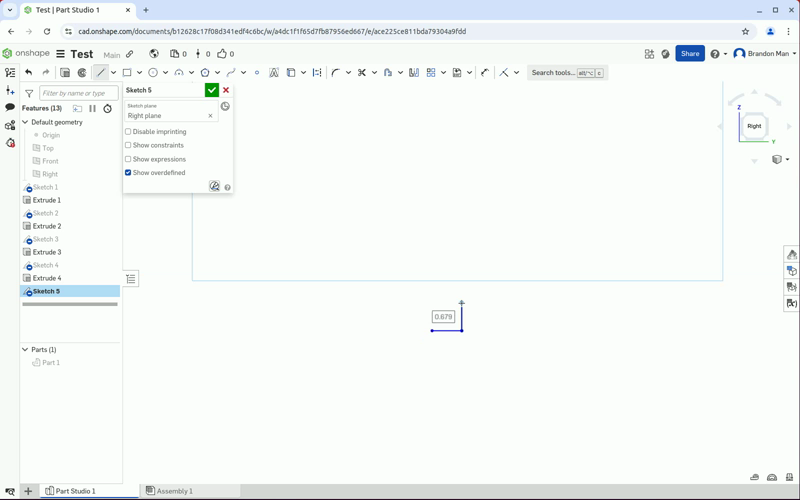
scroll(-6)
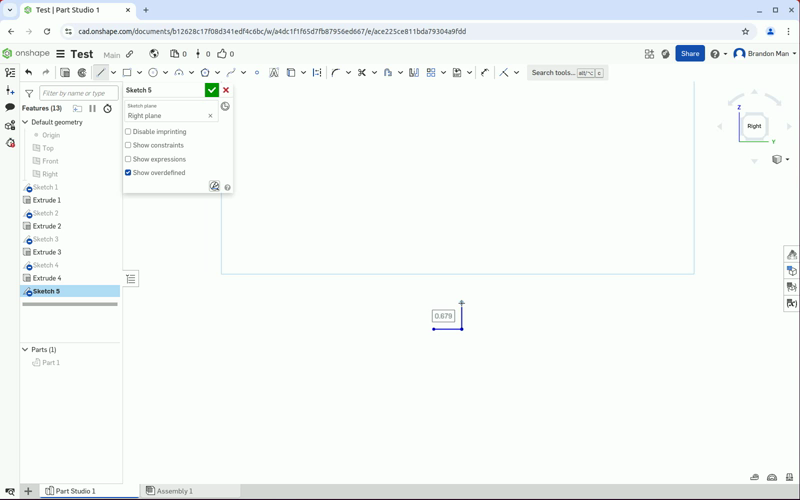
scroll(-6)
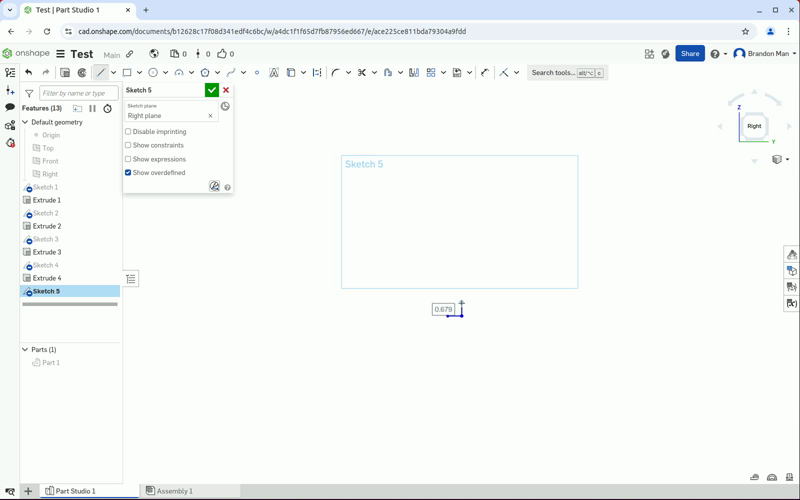
scroll(-6)
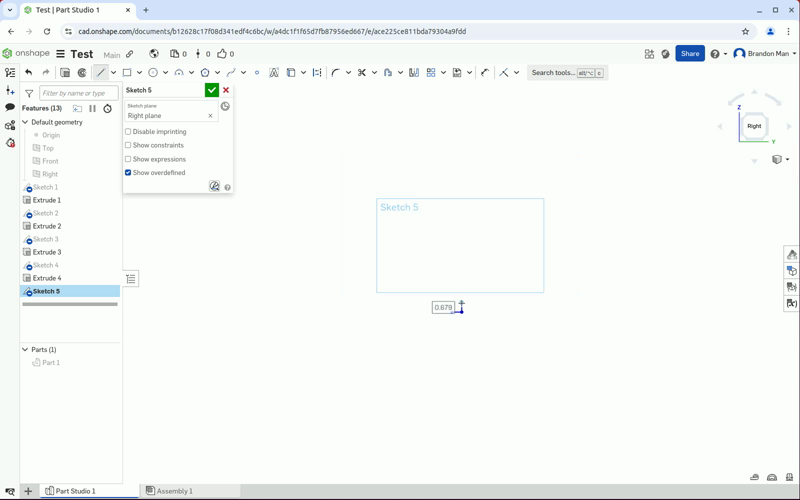
scroll(-6)
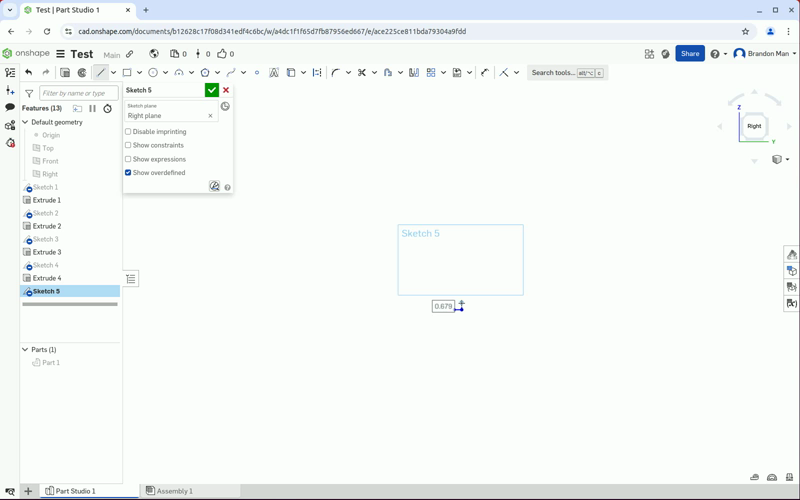
scroll(-6)
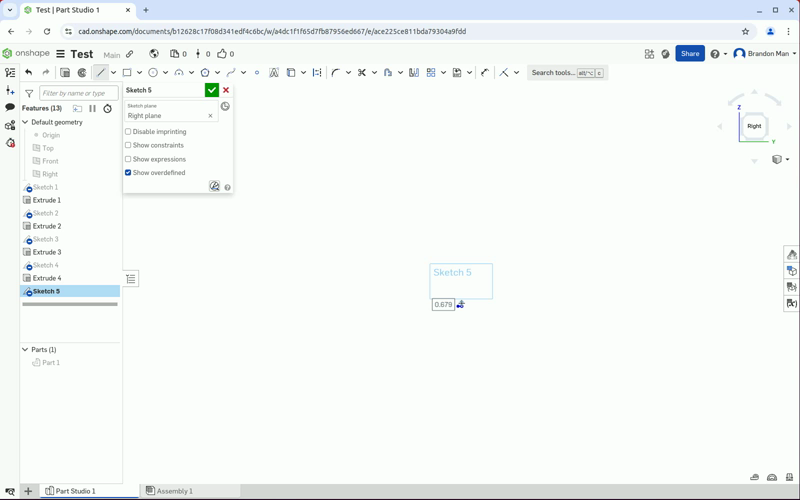
key_up(shift)
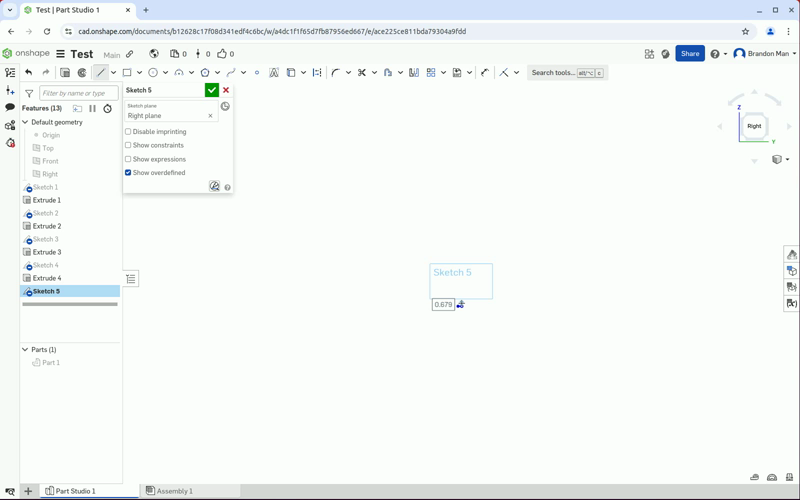
mouse_move(492, 302)
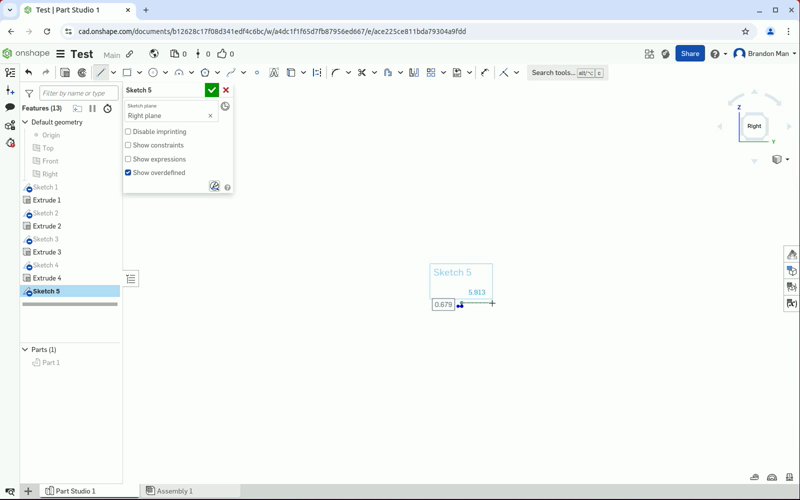
key_down(shift)
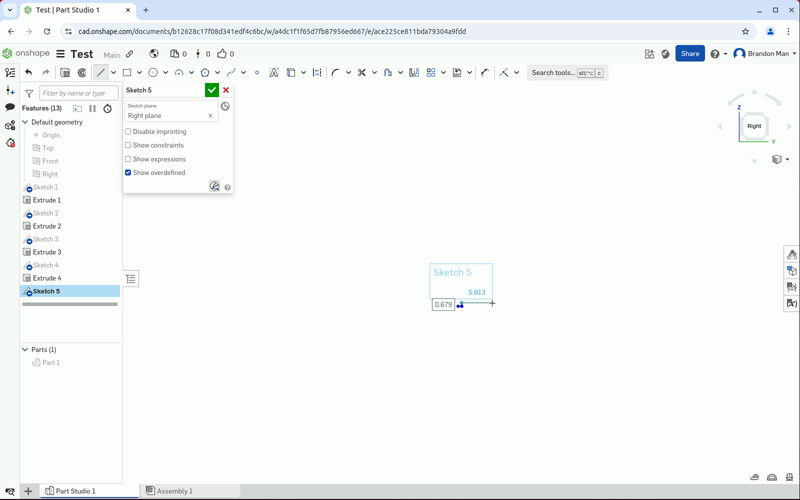
mouse_move(458, 306)
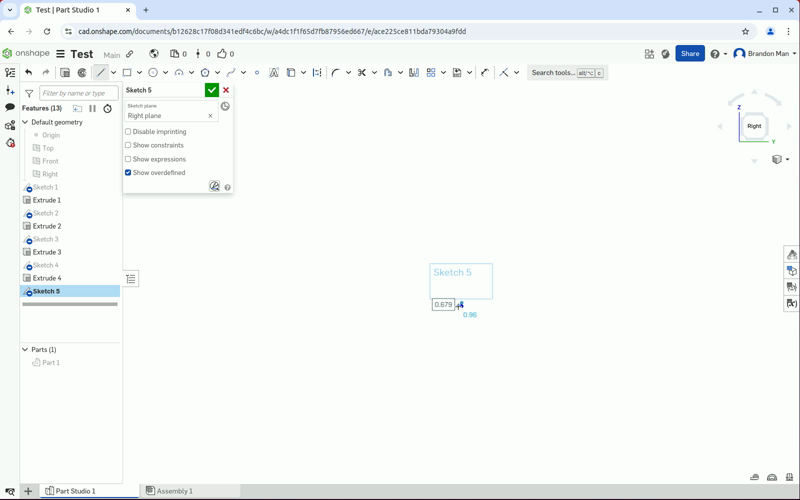
scroll(6)
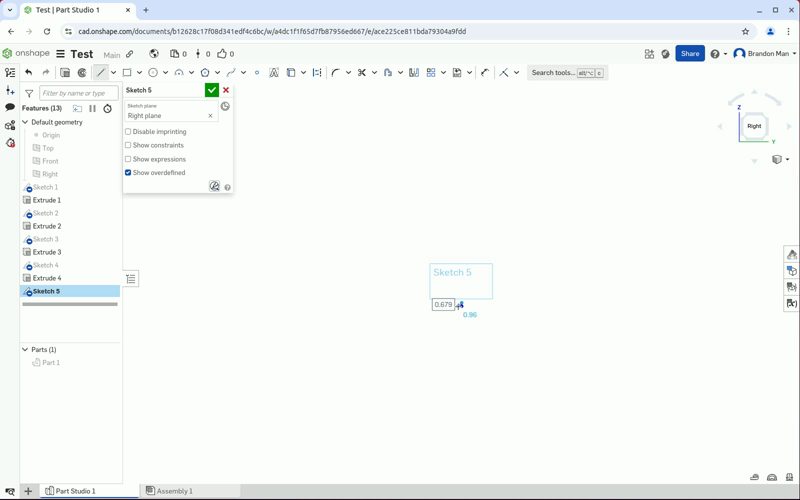
scroll(6)
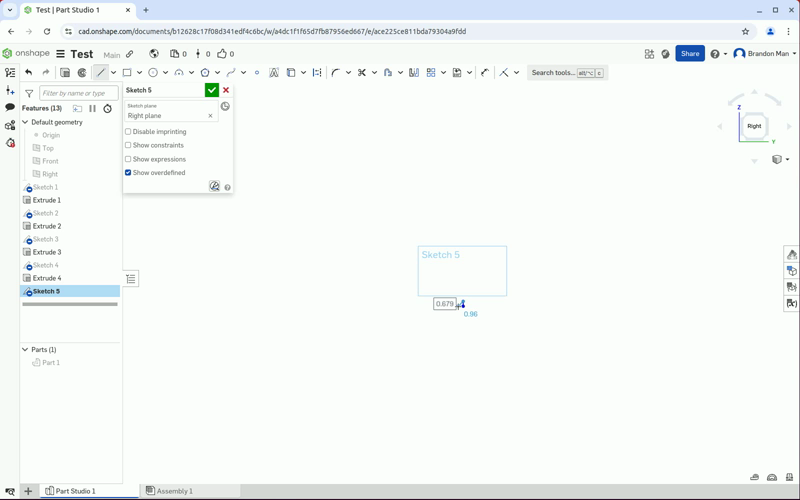
scroll(6)
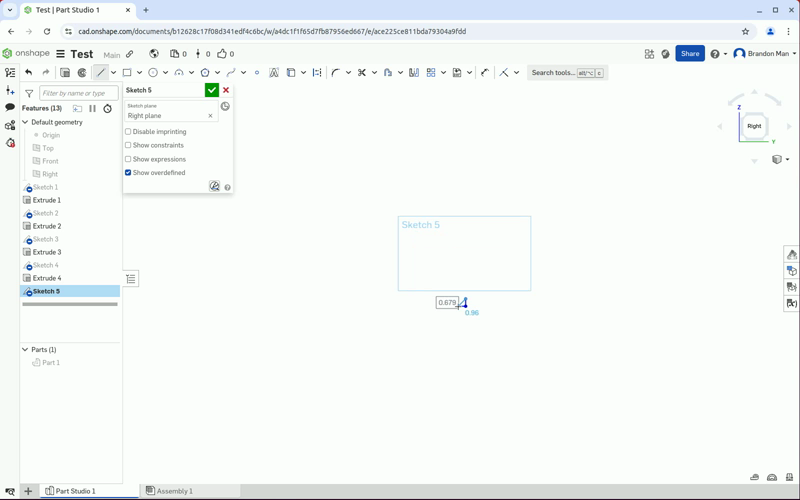
scroll(6)
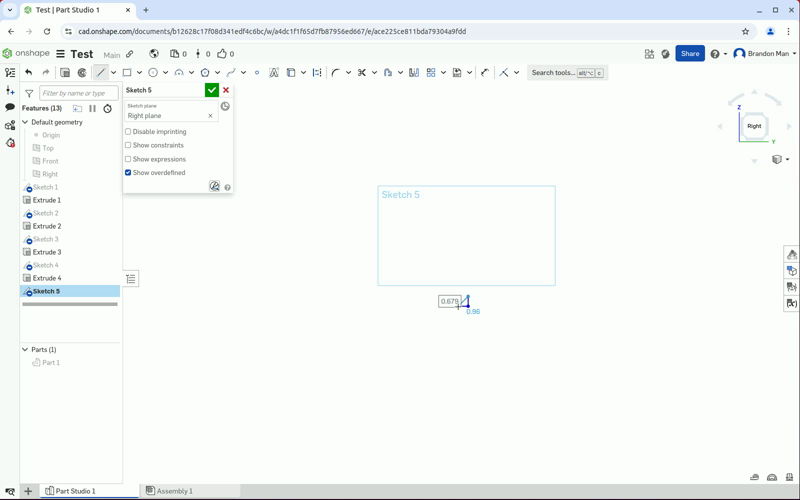
scroll(6)
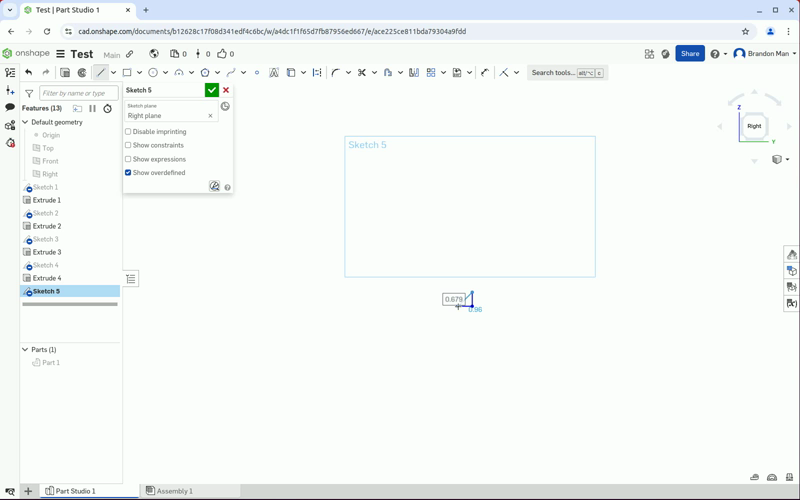
scroll(6)
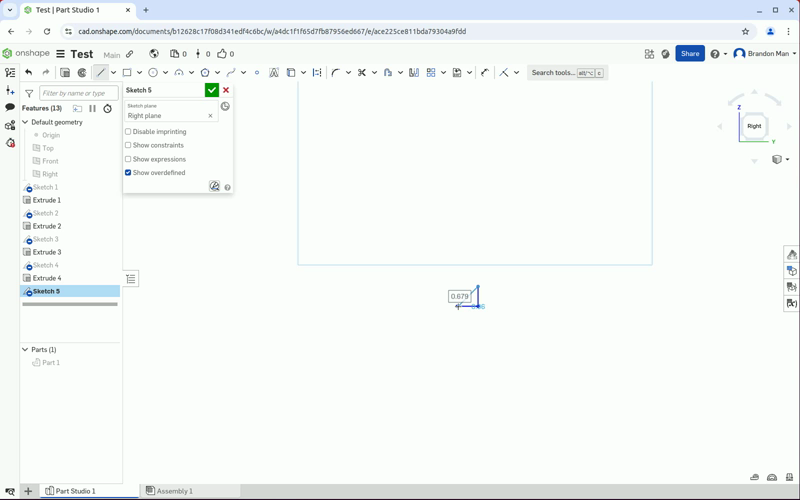
scroll(6)
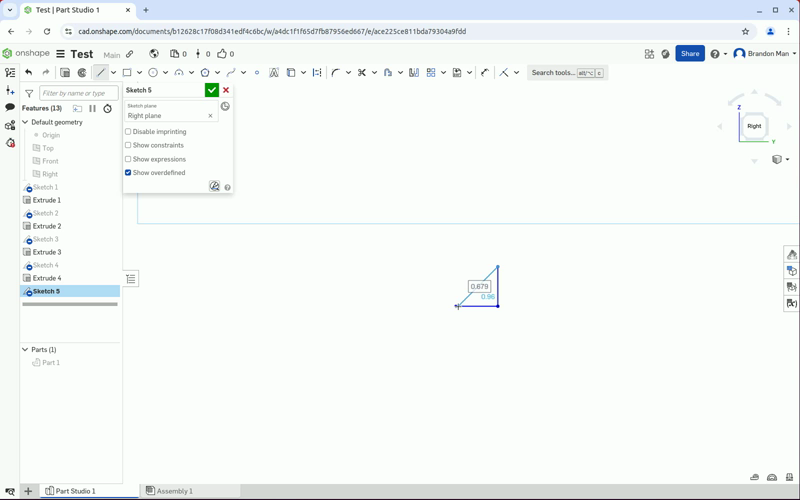
key_up(shift)
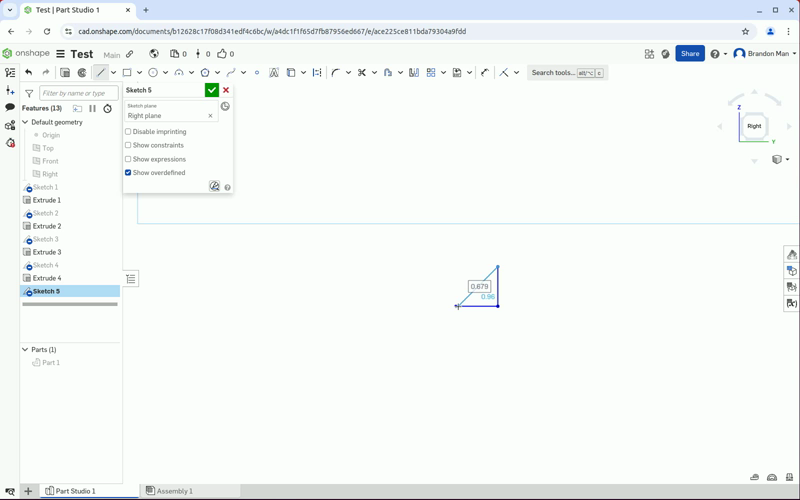
click(458, 306)
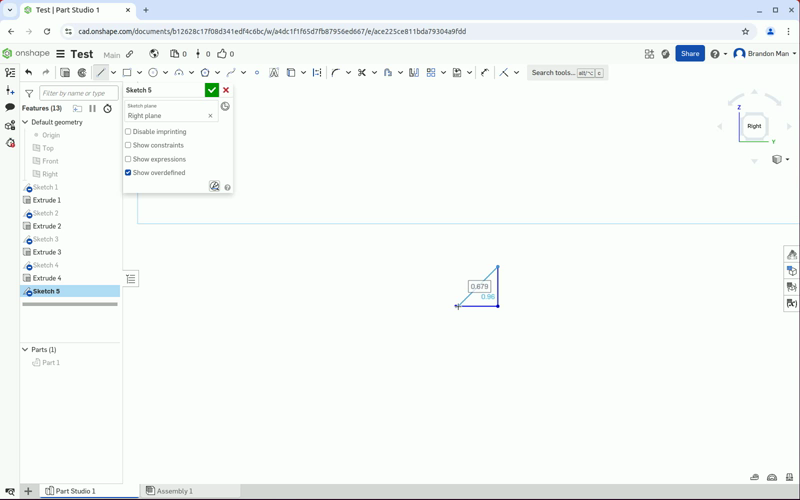
scroll(-6)
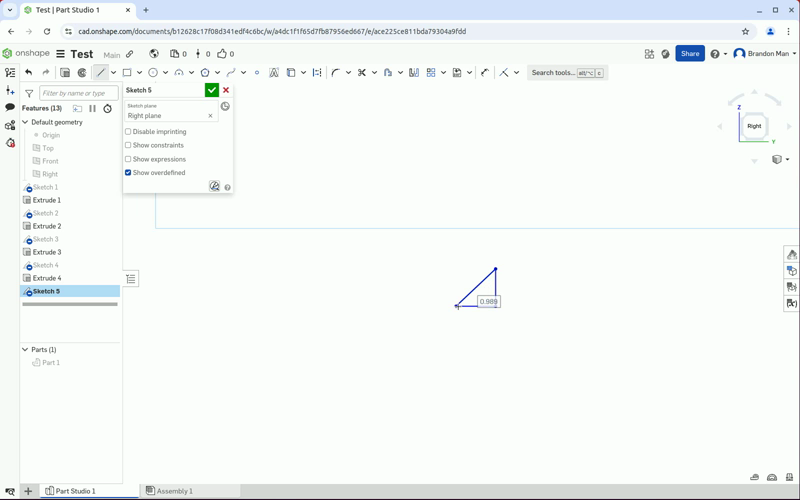
scroll(-6)
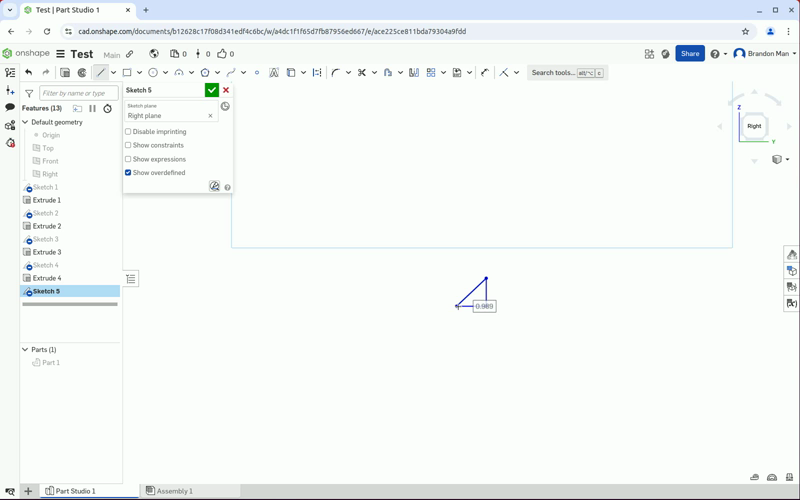
scroll(-6)
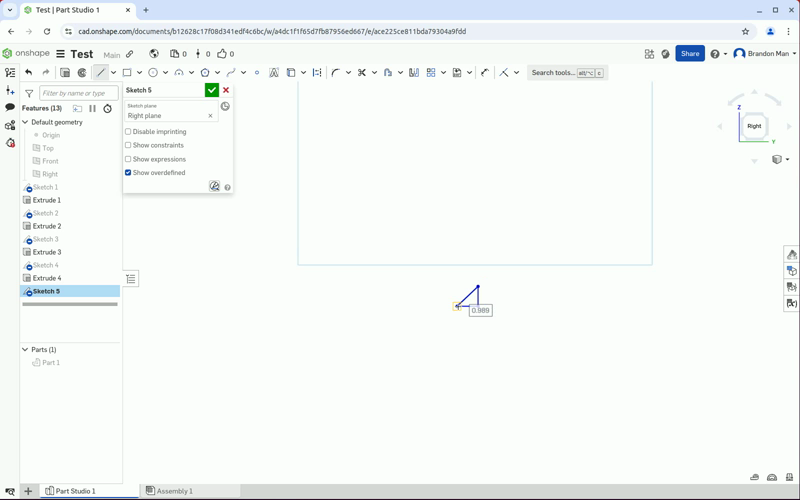
scroll(-6)
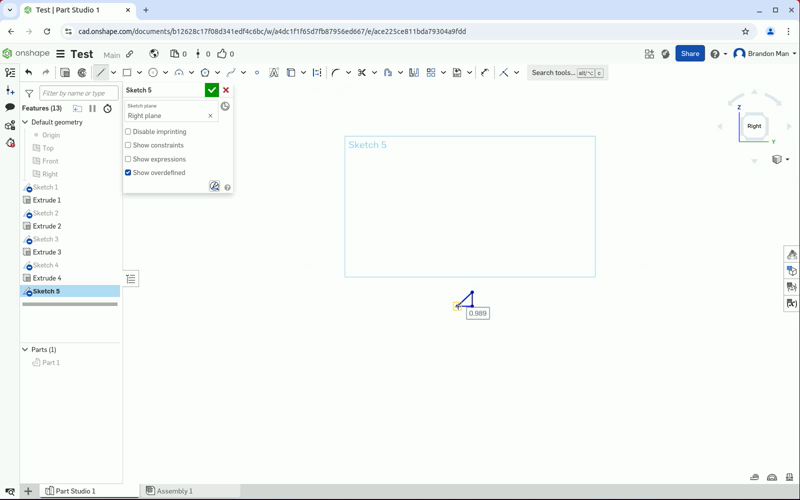
scroll(-6)
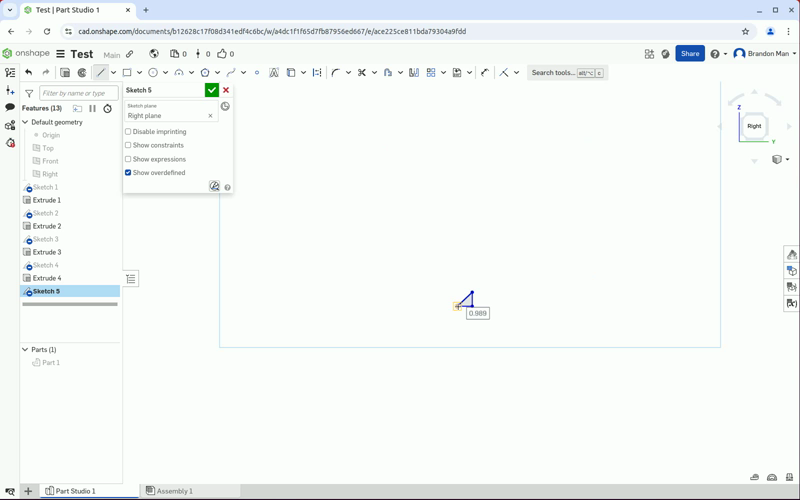
scroll(-6)
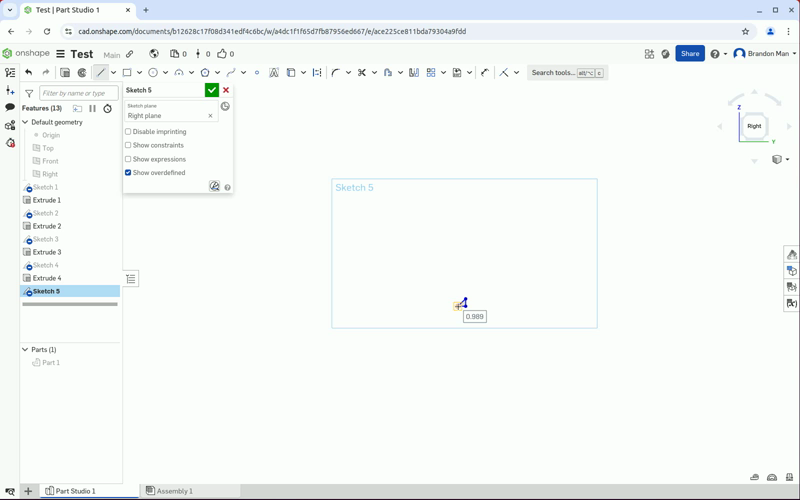
scroll(-6)
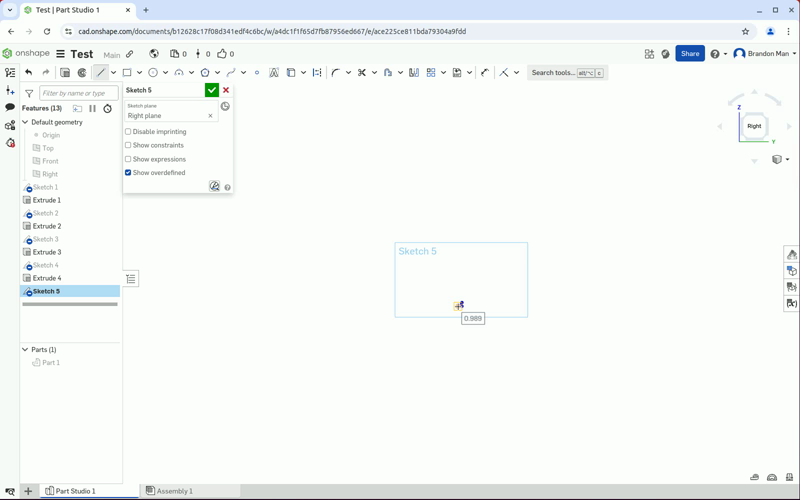
key(esc)
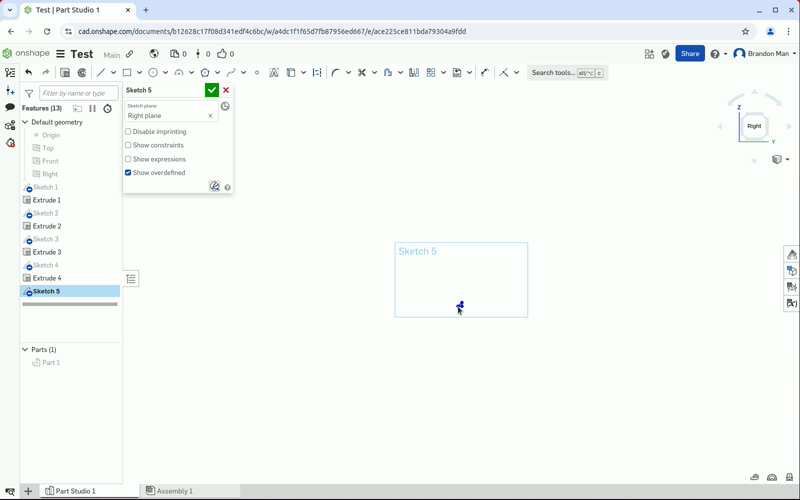
mouse_move(460, 305)
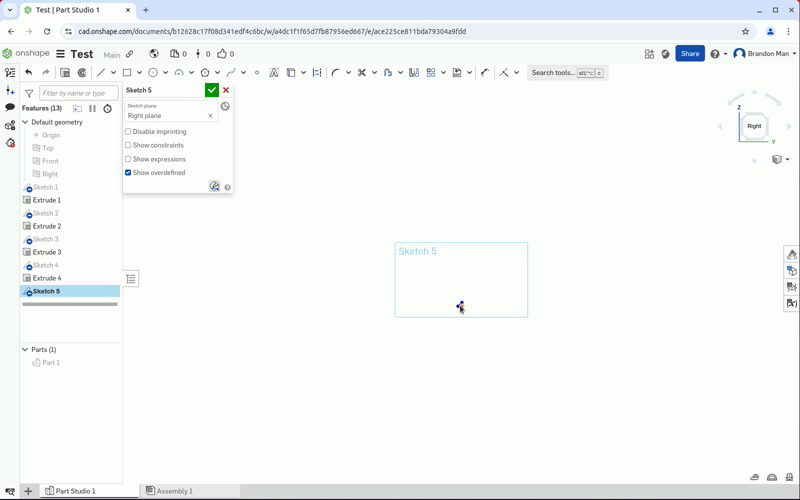
scroll(6)
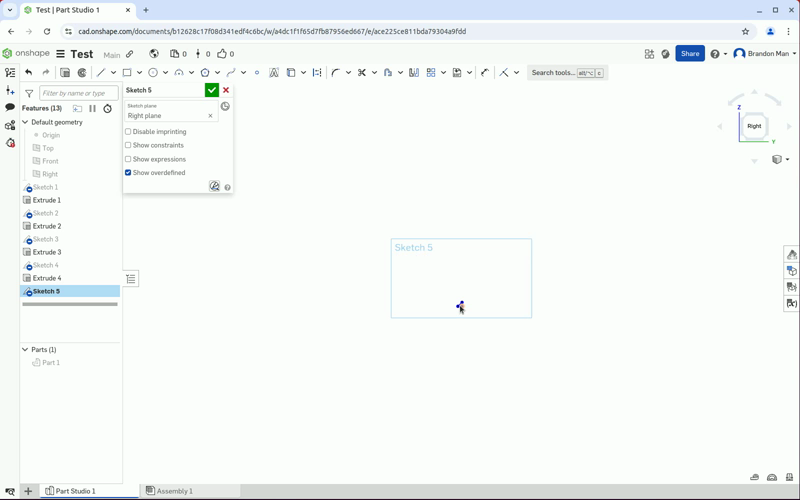
scroll(6)
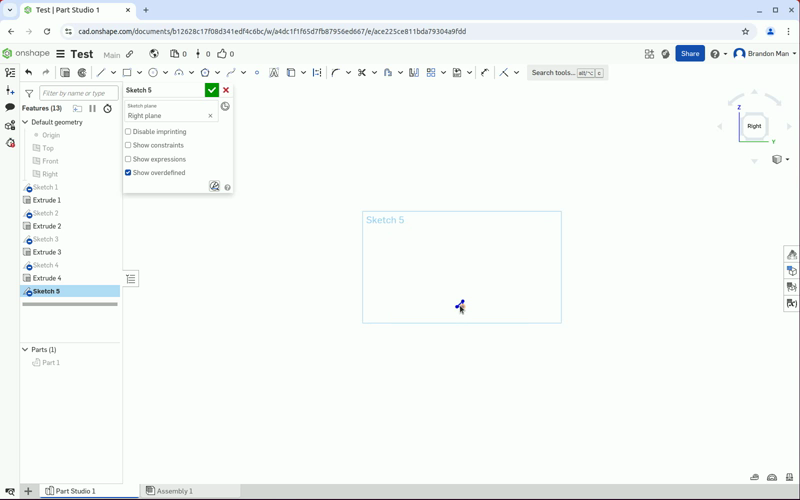
scroll(6)
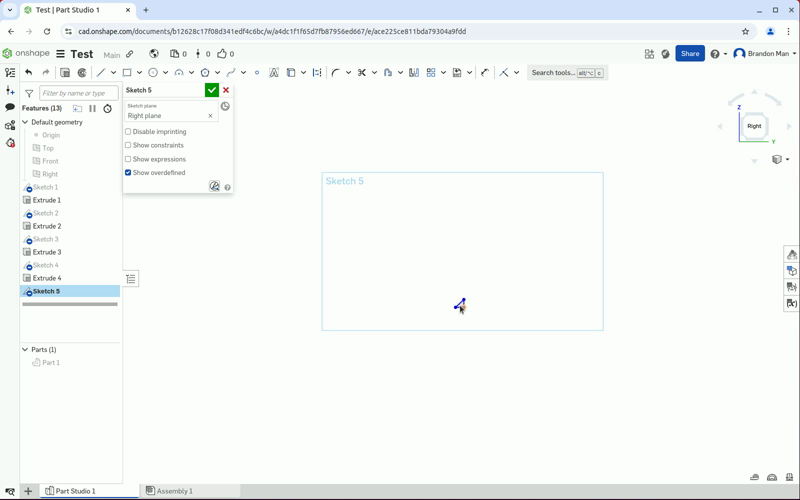
scroll(6)
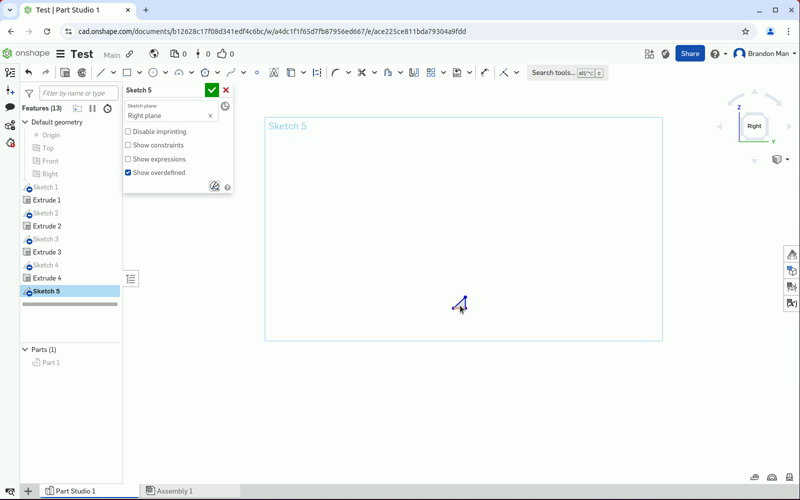
scroll(6)
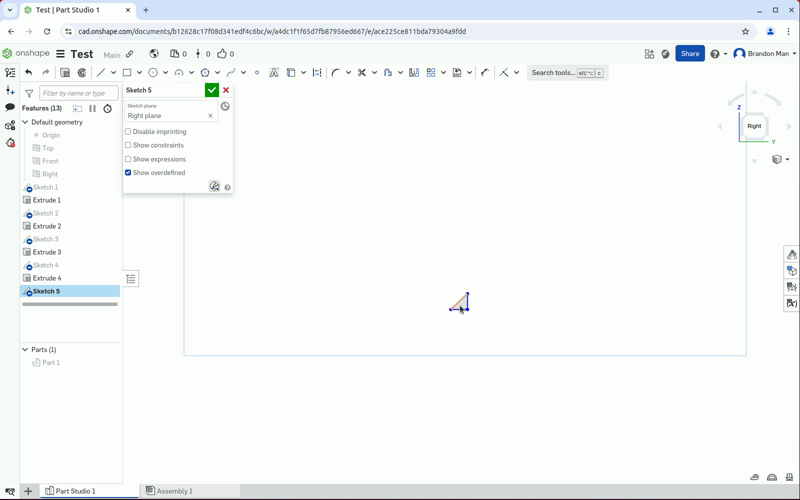
scroll(6)
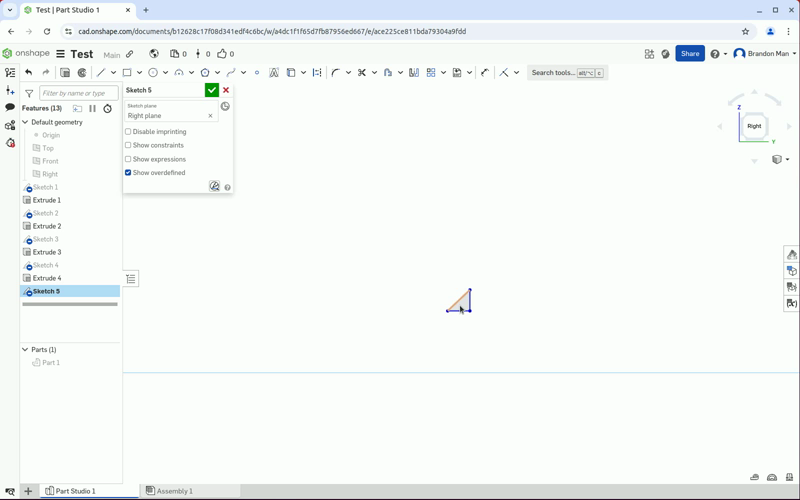
scroll(6)
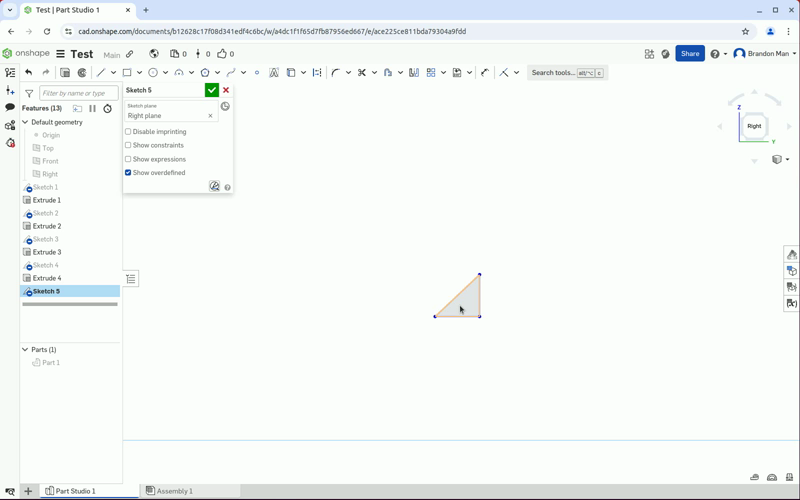
click(460, 305)
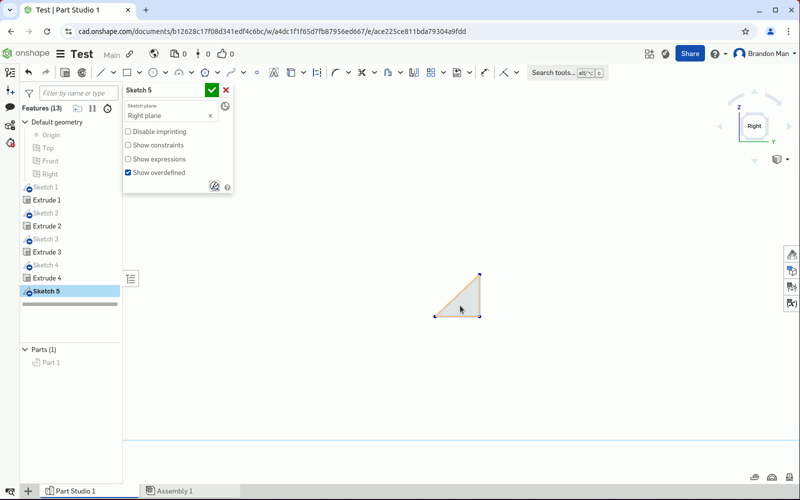
scroll(-6)
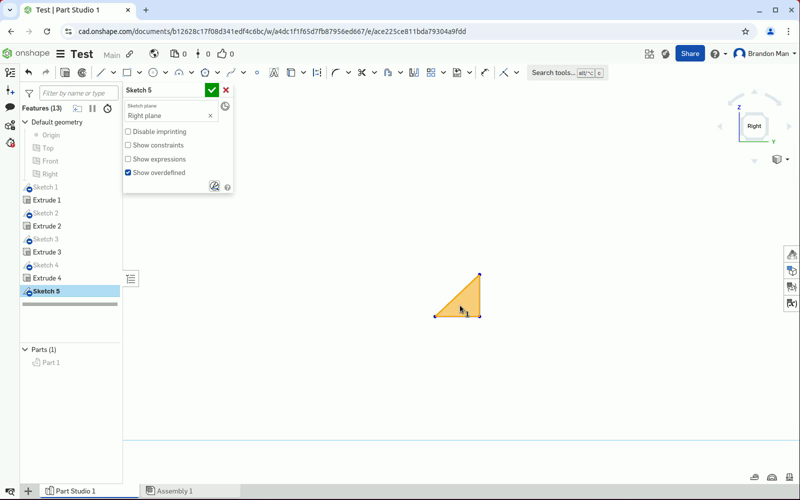
scroll(-6)
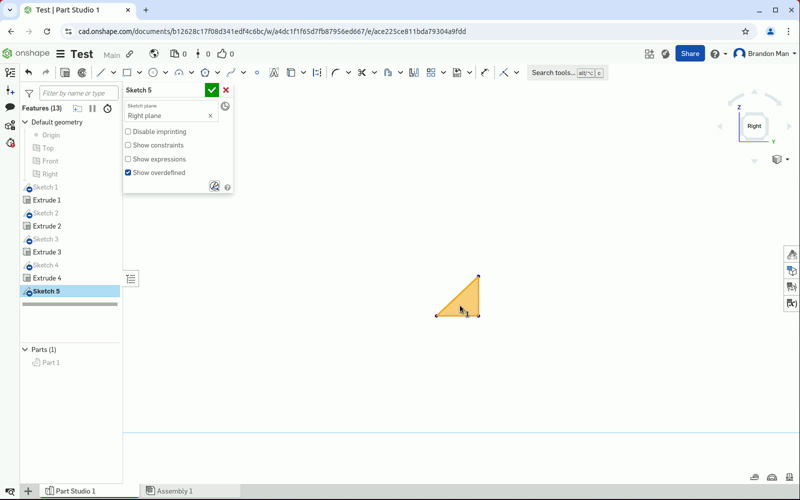
scroll(-6)
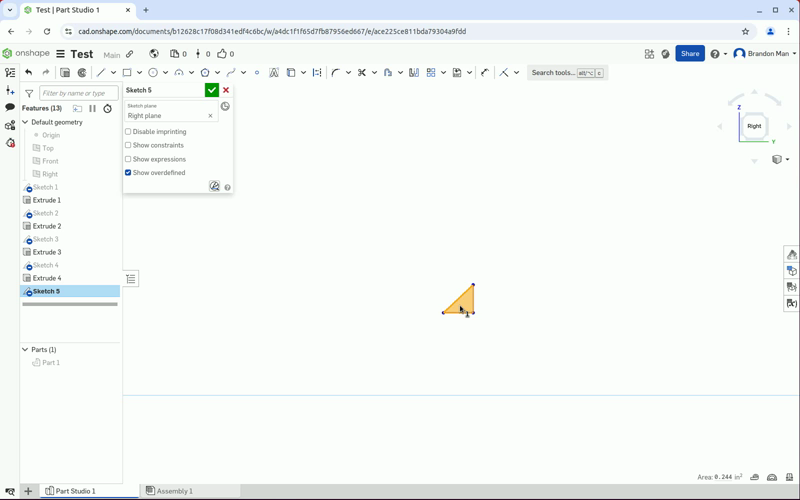
scroll(-6)
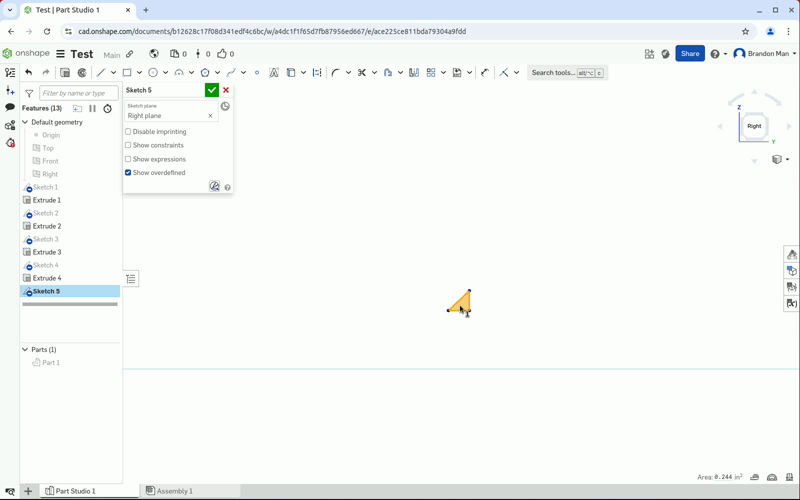
scroll(-6)
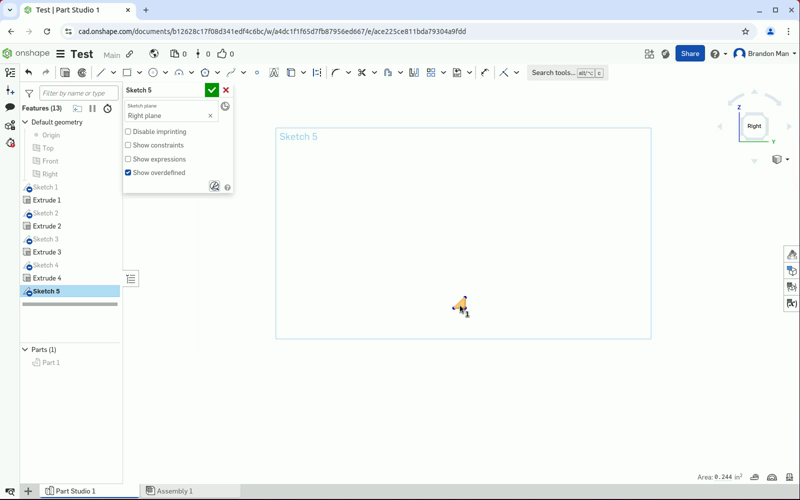
scroll(-6)
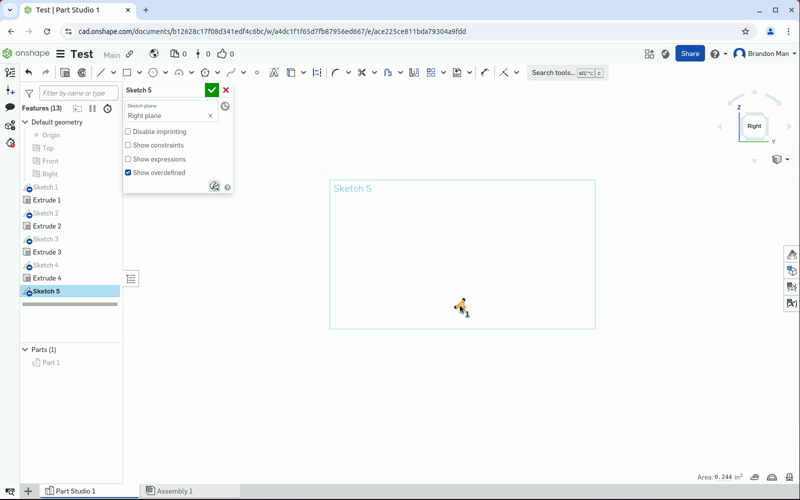
scroll(-6)
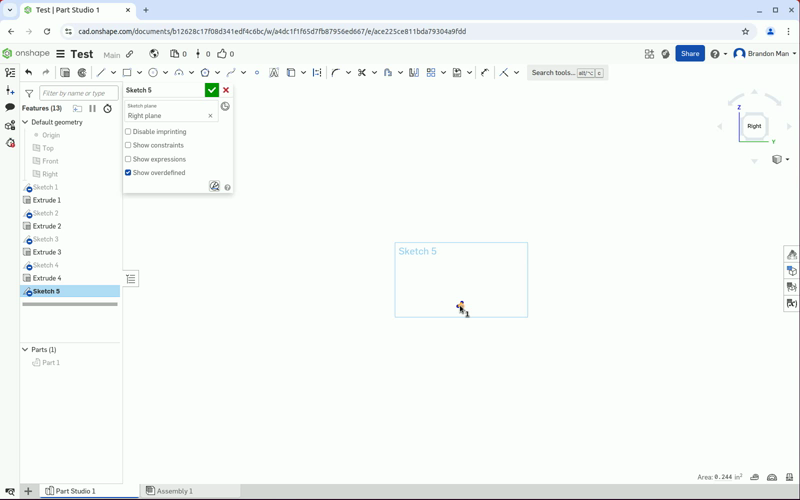
mouse_move(73, 352)
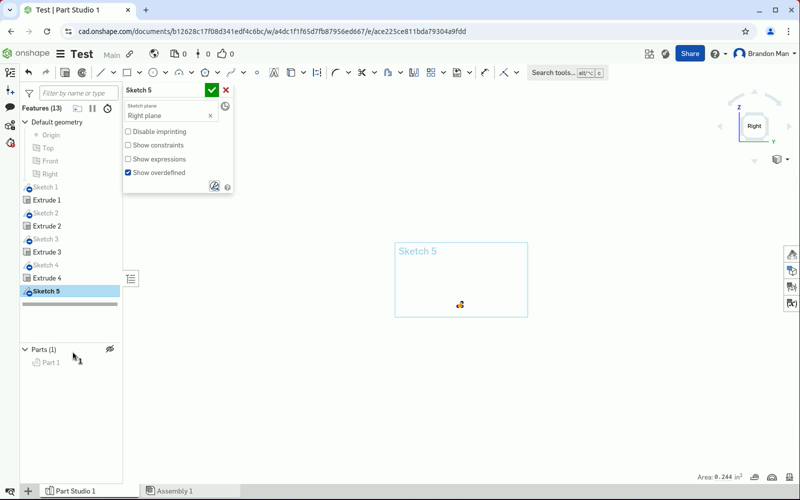
key(shift+y)
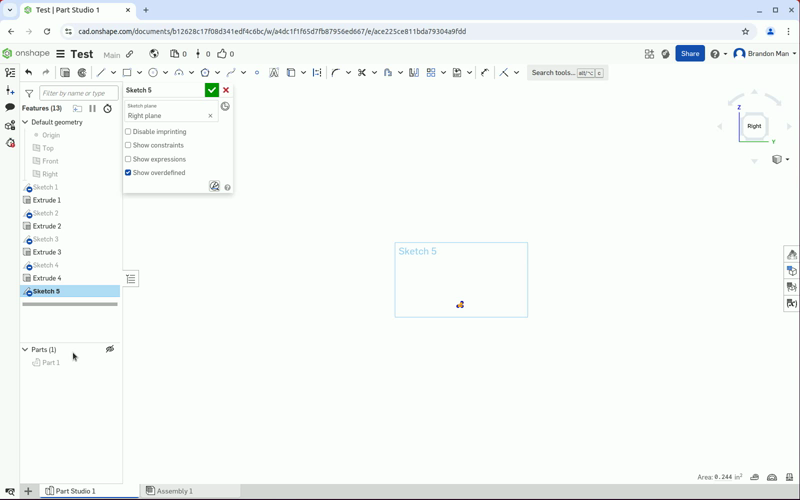
key(shift+e)
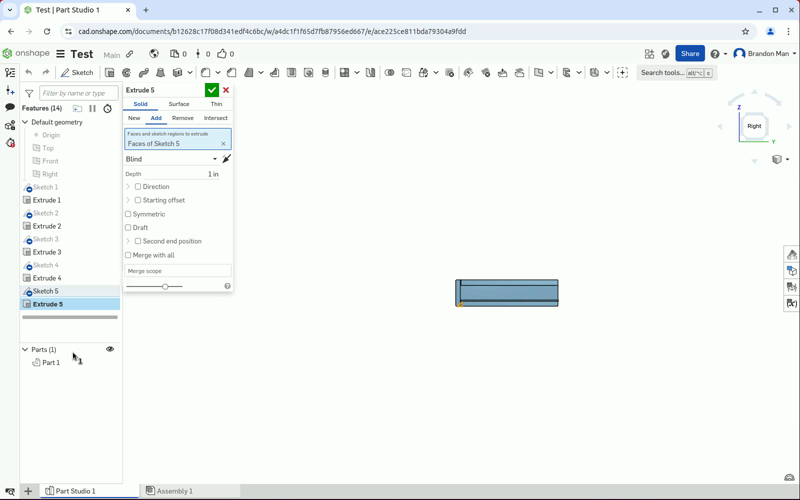
mouse_move(143, 106)
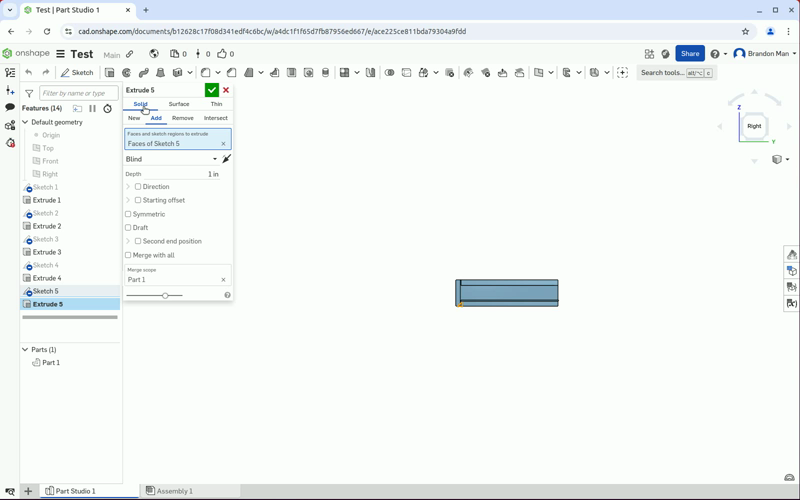
click(143, 106)
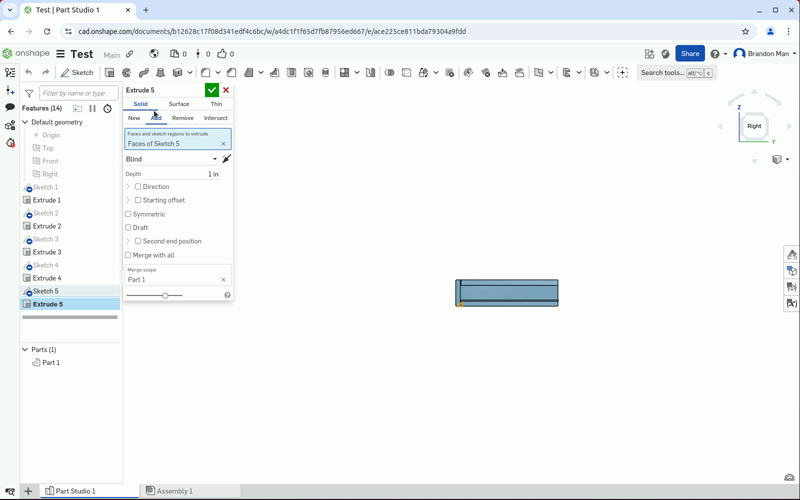
mouse_move(186, 120)
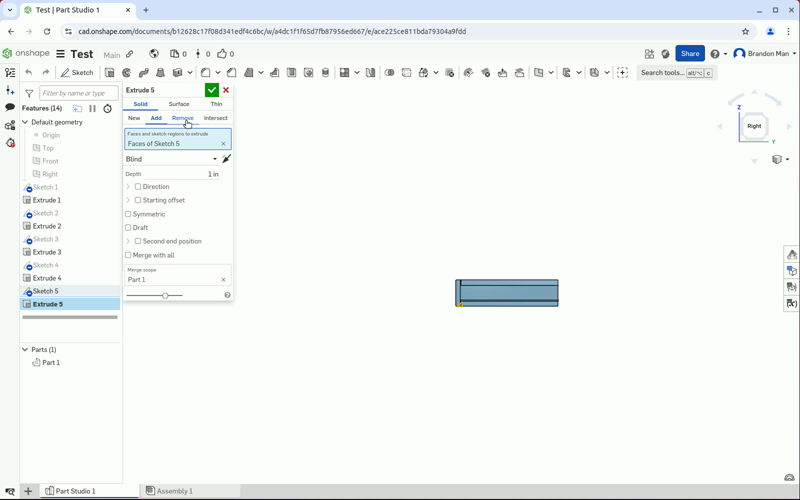
click(186, 120)
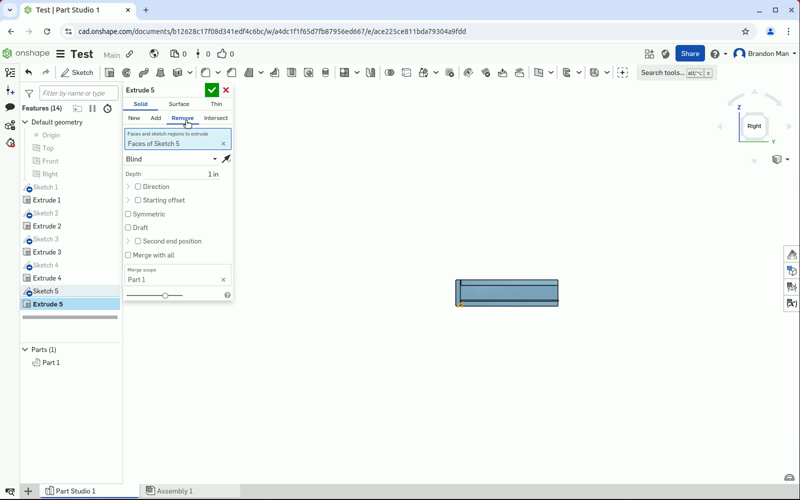
key(tab, 4)
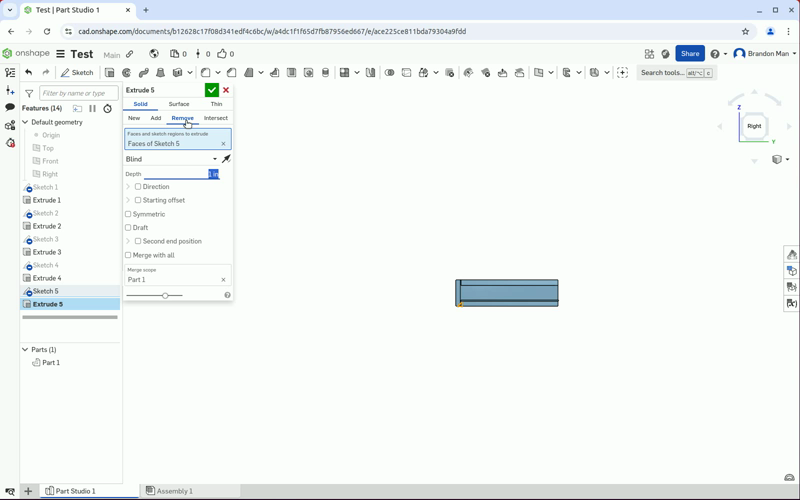
text(49.586)
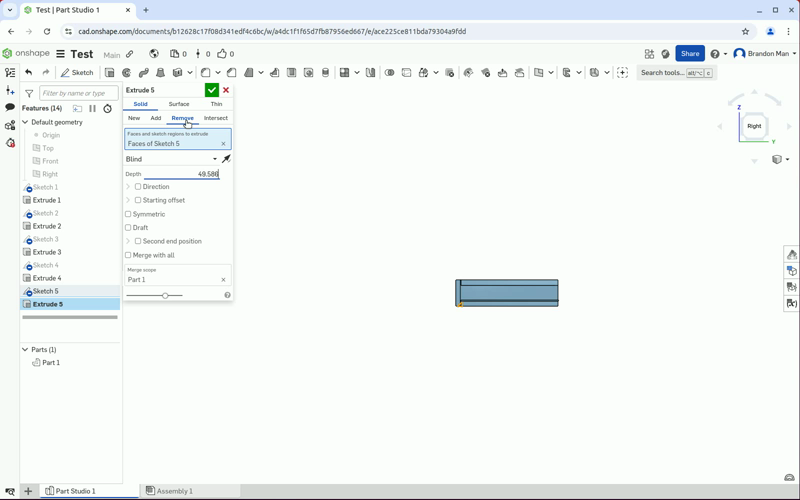
key(tab, 3)
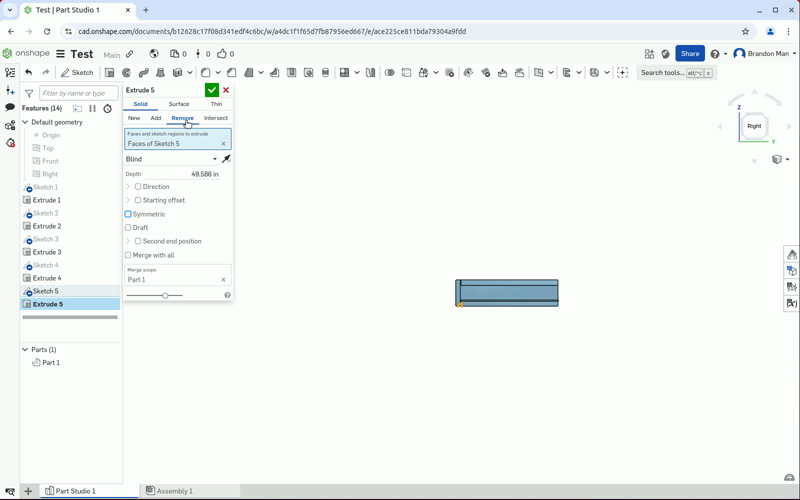
key(space)
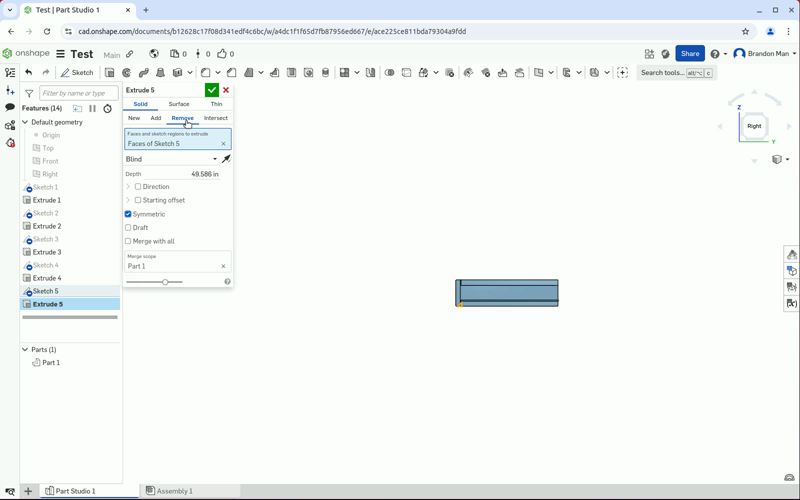
key(tab, 2)
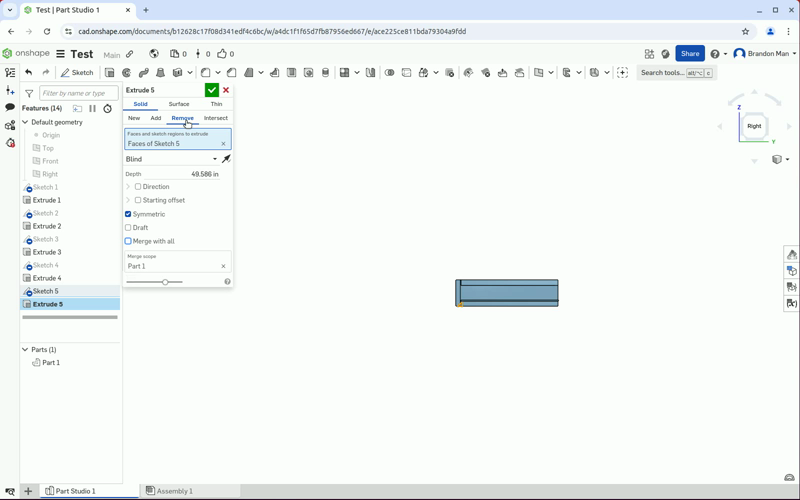
key(space)
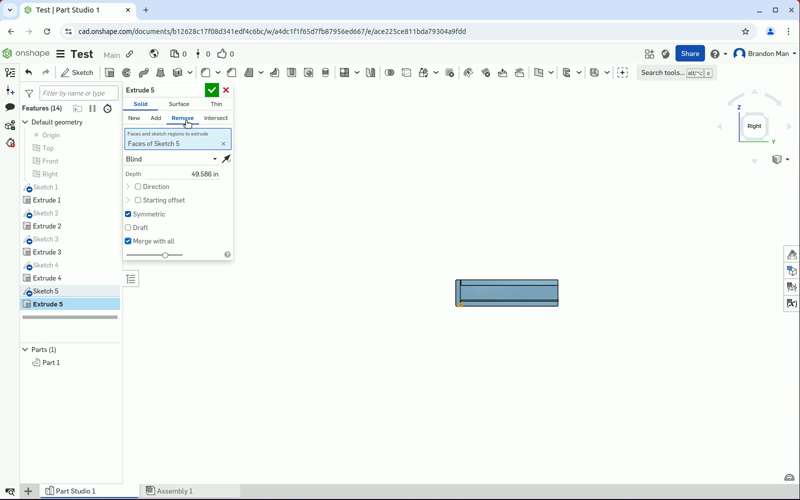
key(enter)
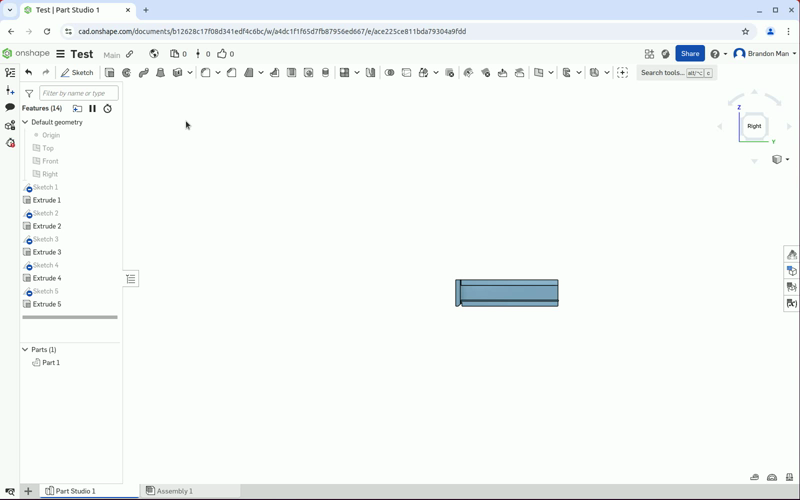
key(shift+h)
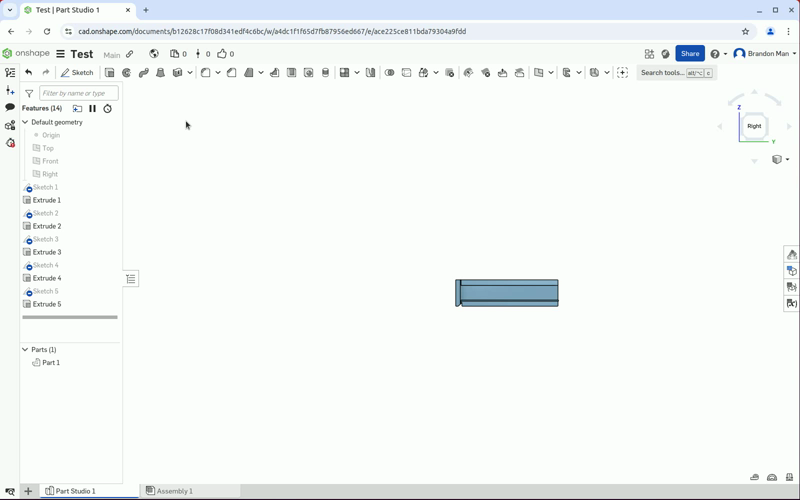
key(shift+h)
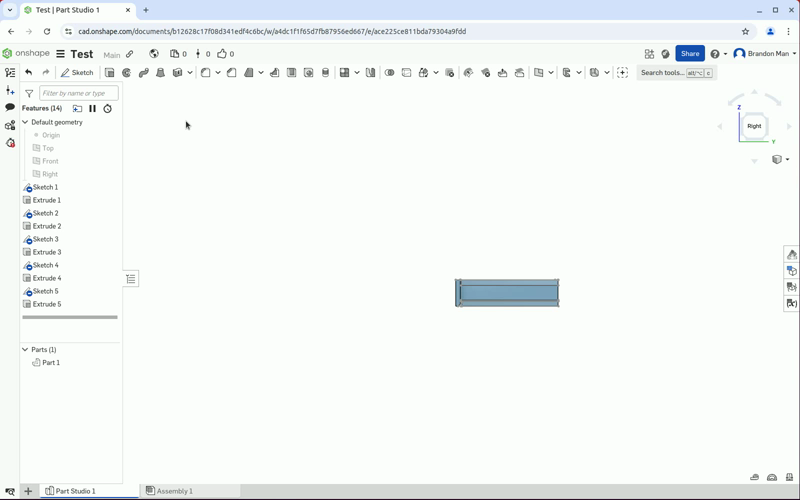
key(shift+7)
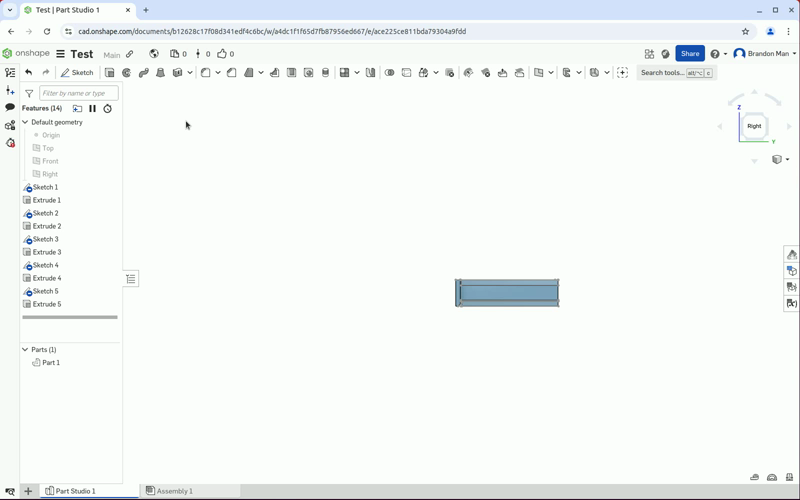
key(right, 2)
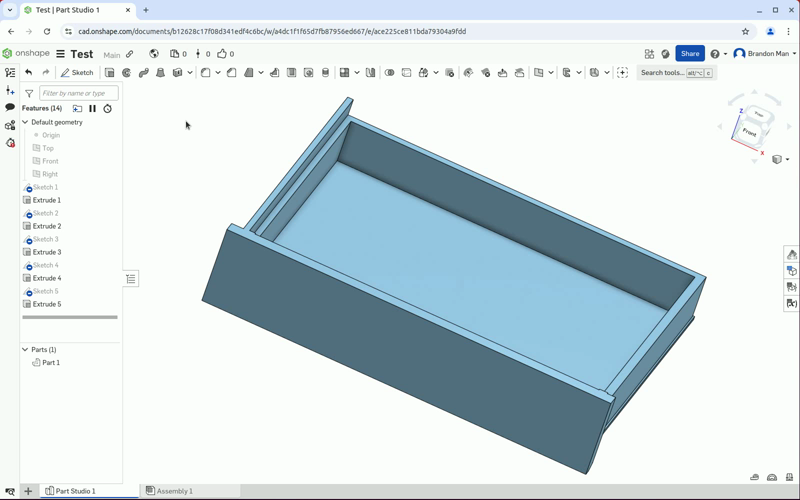
key(down, 2)
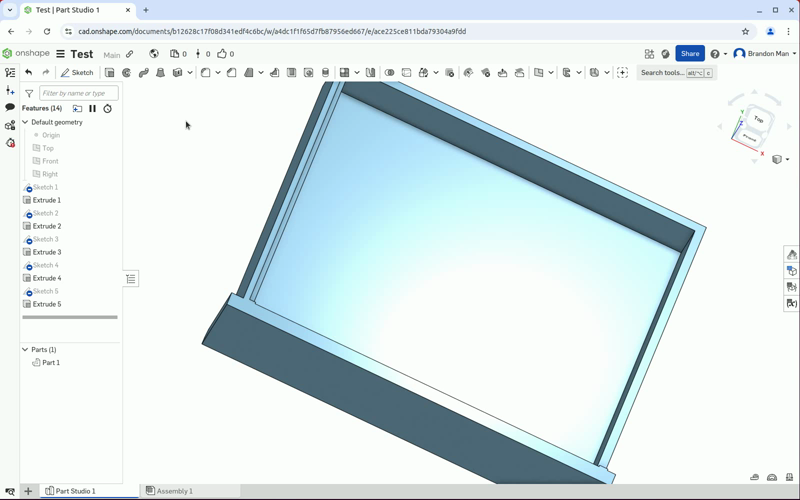
key(up, 2)
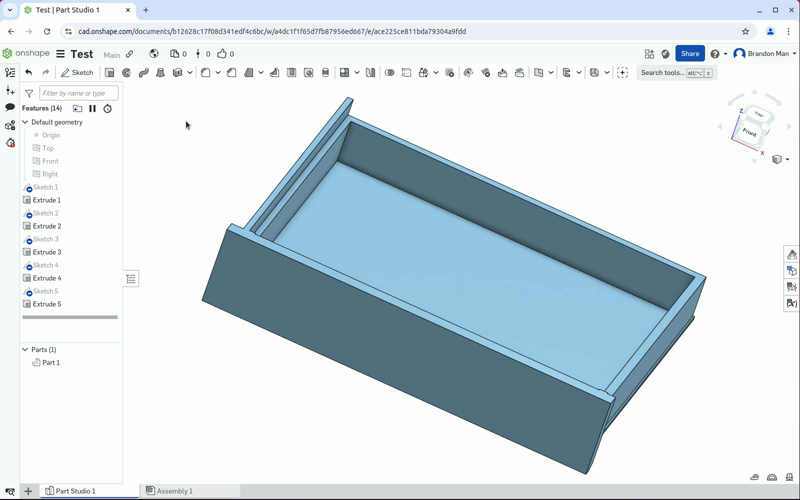
key(left, 2)
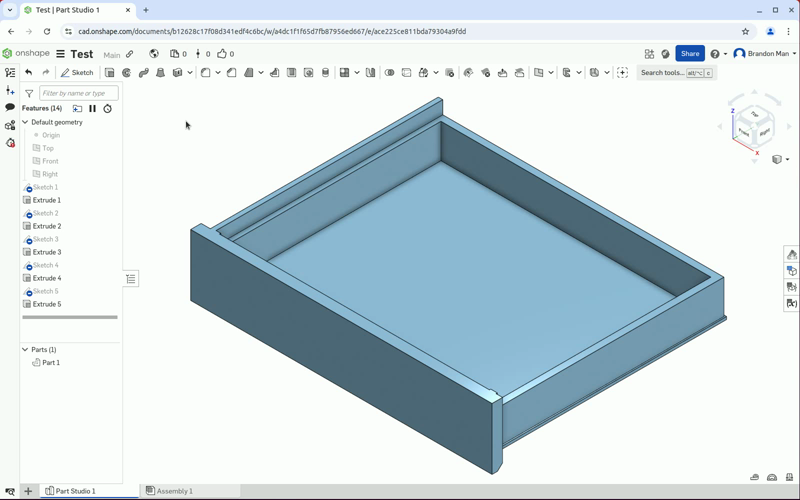
mouse_move(73, 189)
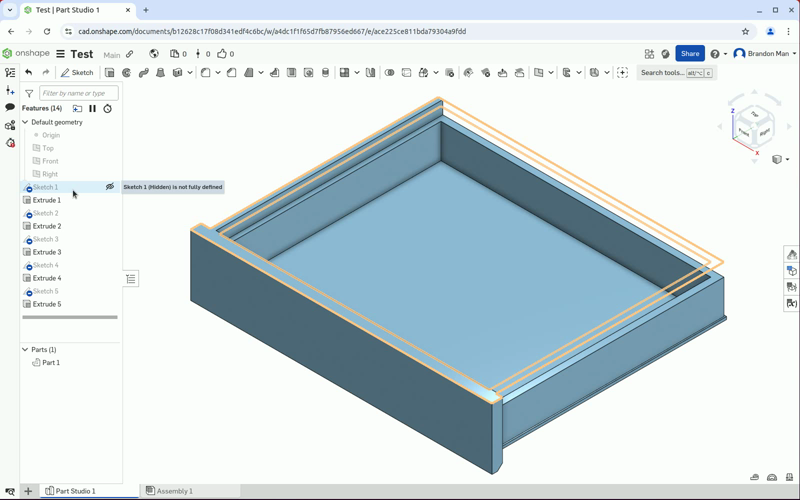
click(73, 189)